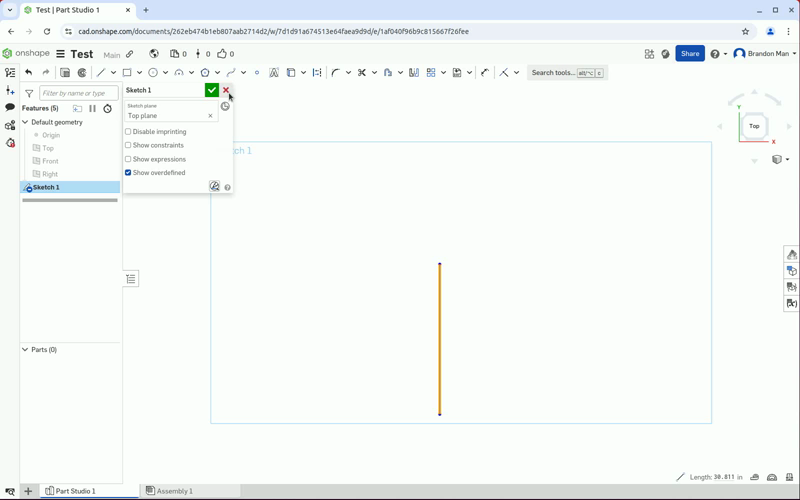
key(shift+h)
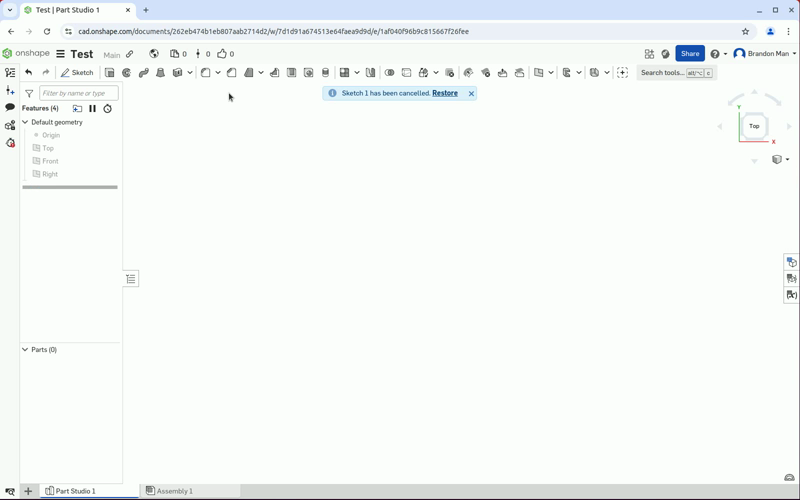
mouse_move(73, 352)
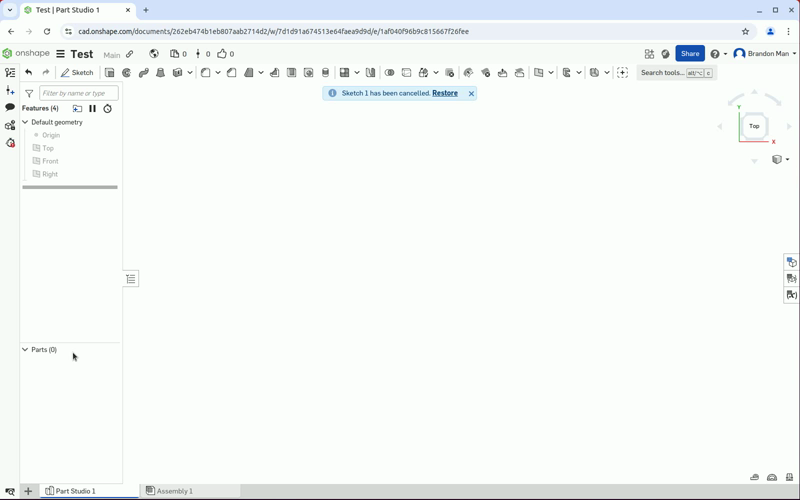
key(y)
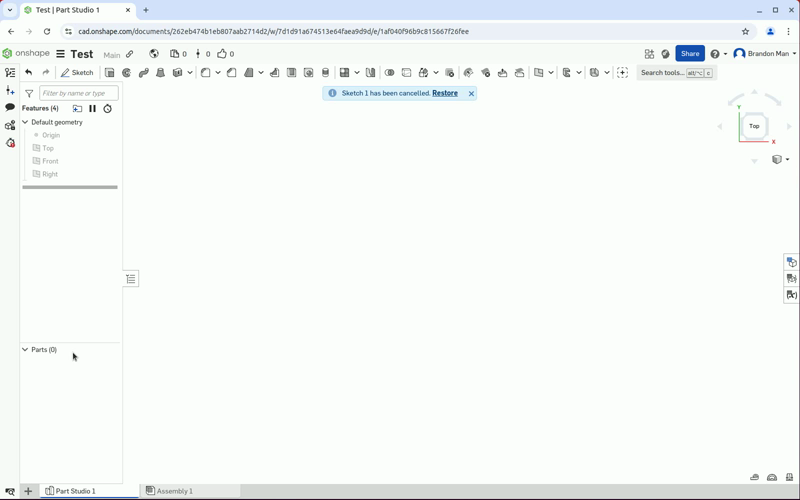
key(shift+p)
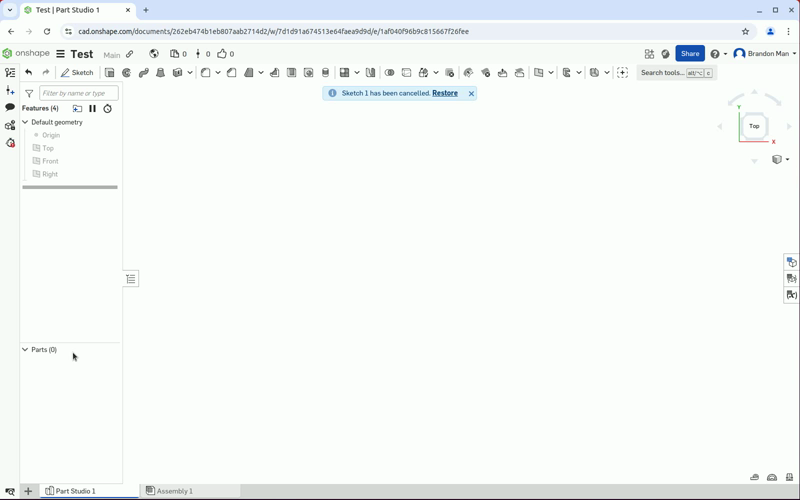
key(space)
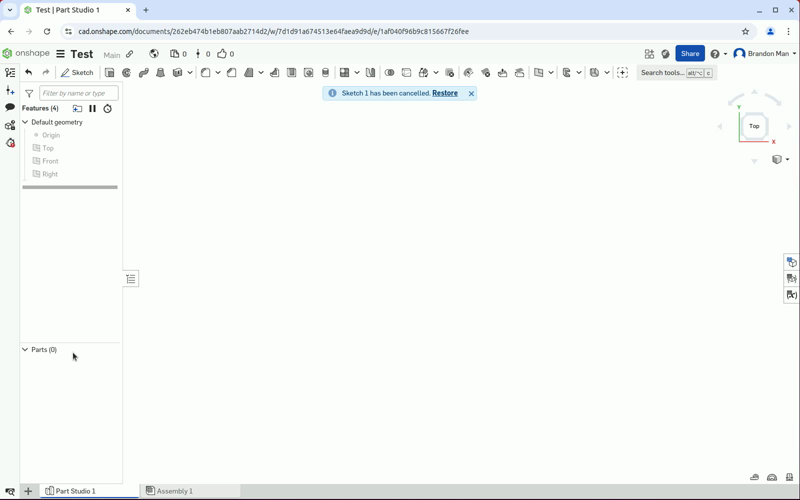
key_down(shift)
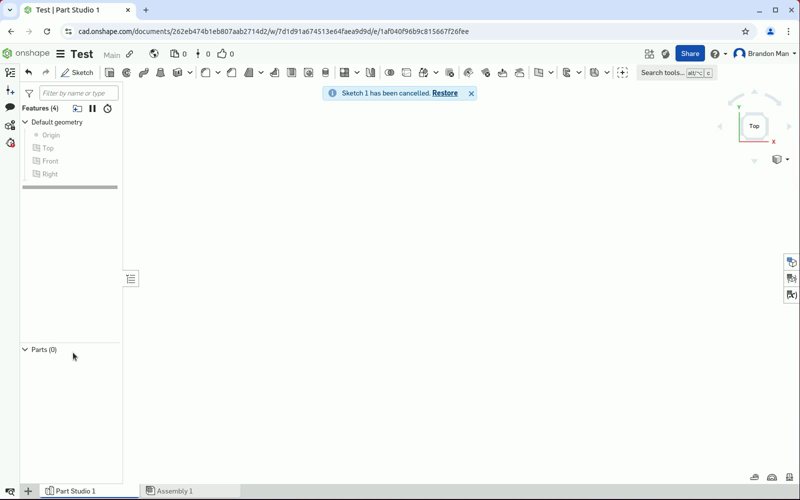
key(up)
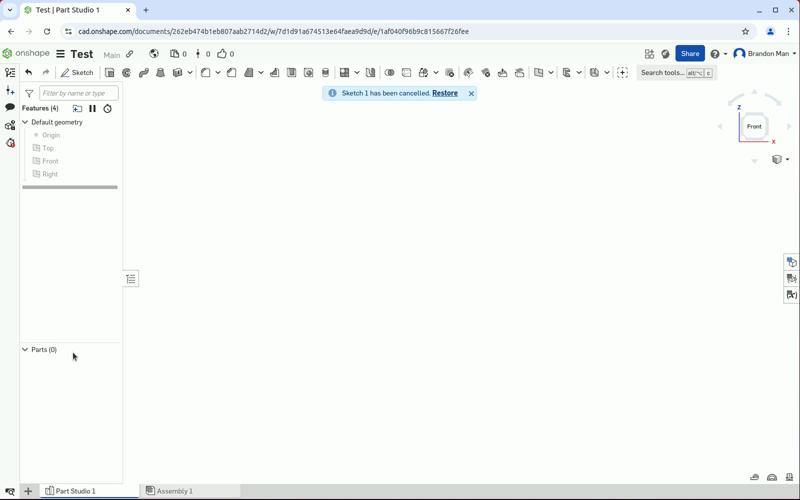
key_up(shift)
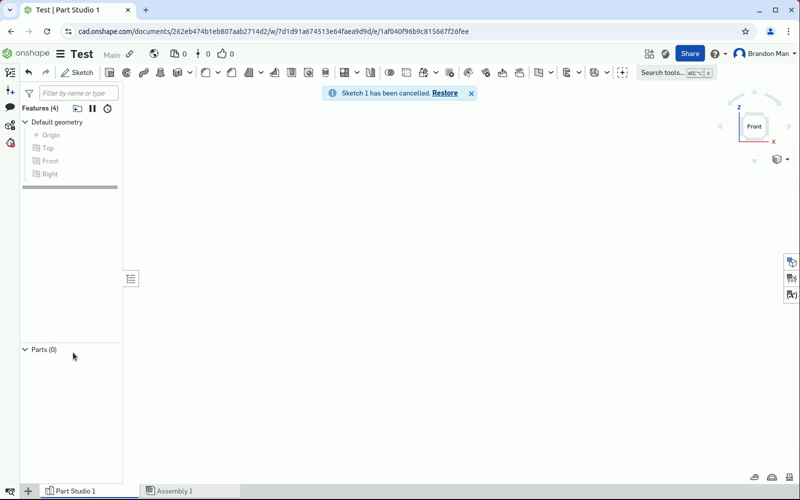
mouse_move(73, 352)
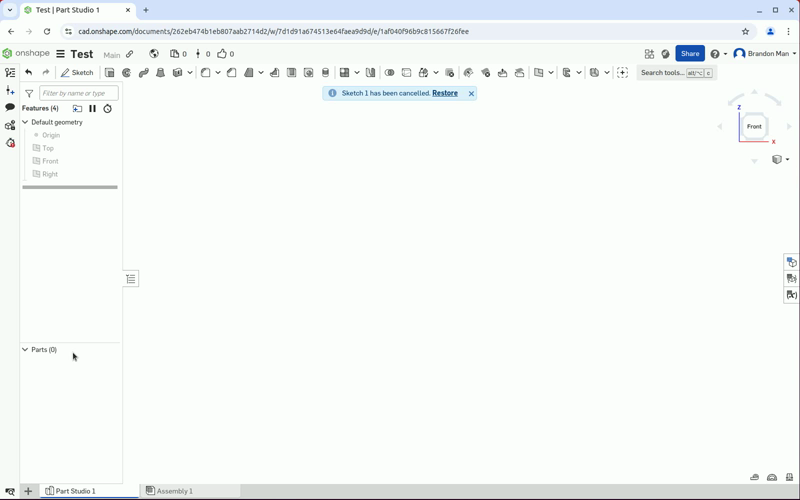
key(shift+y)
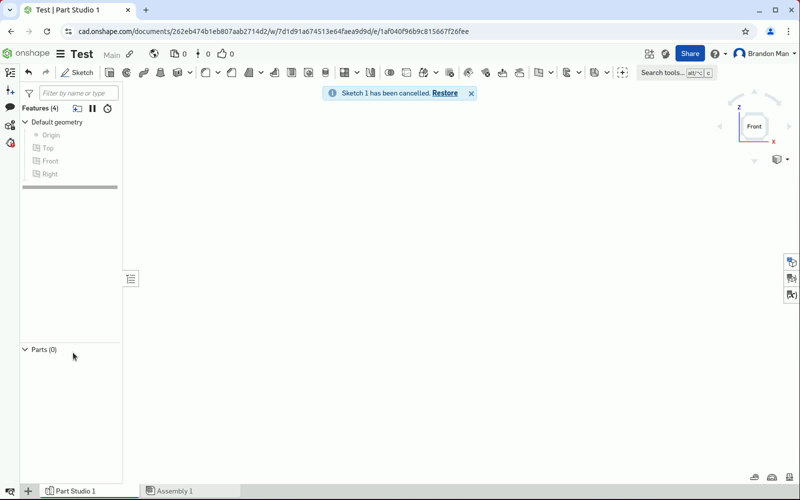
key(shift+s)
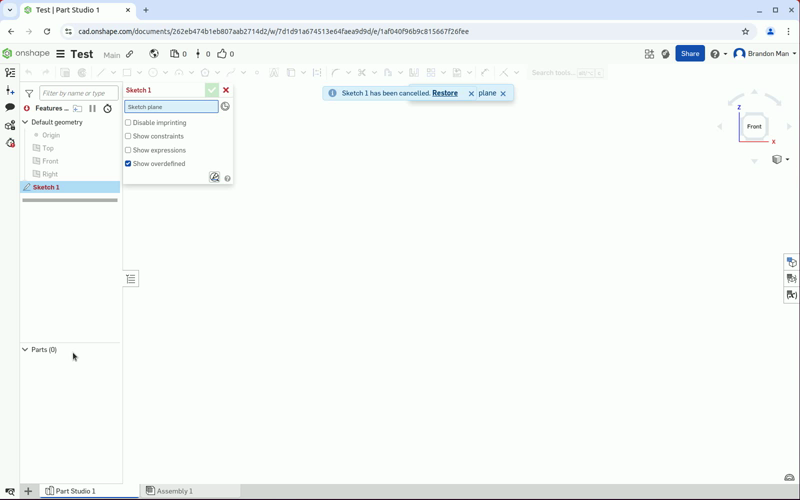
mouse_move(73, 163)
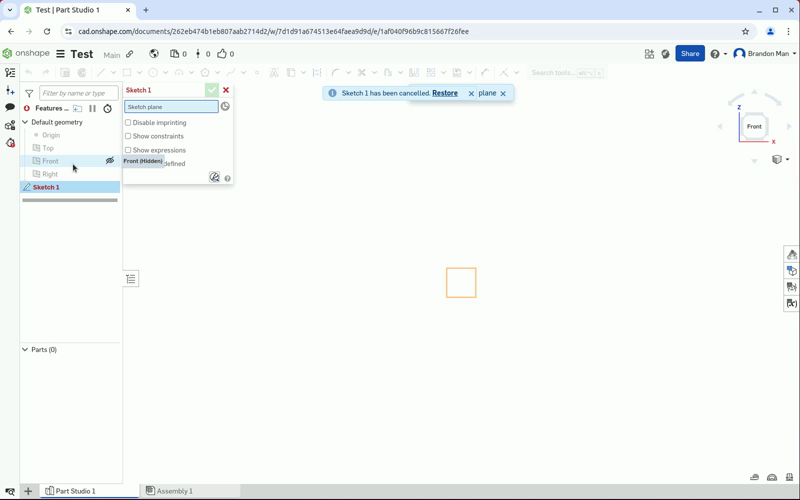
click(73, 163)
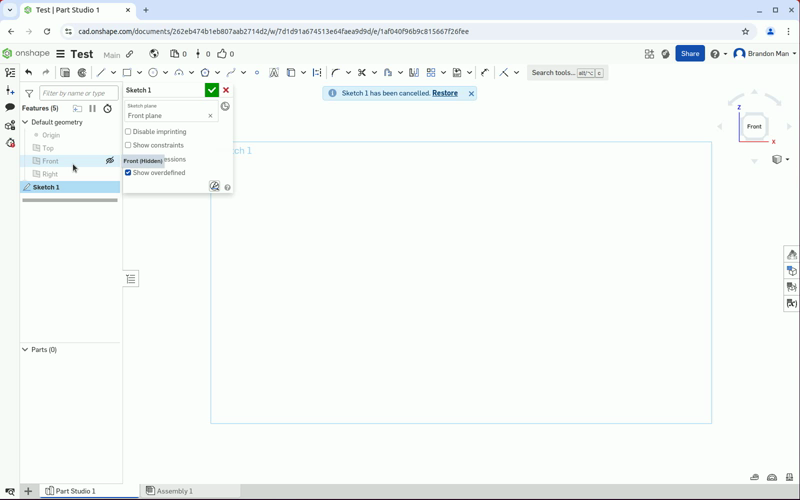
mouse_move(73, 352)
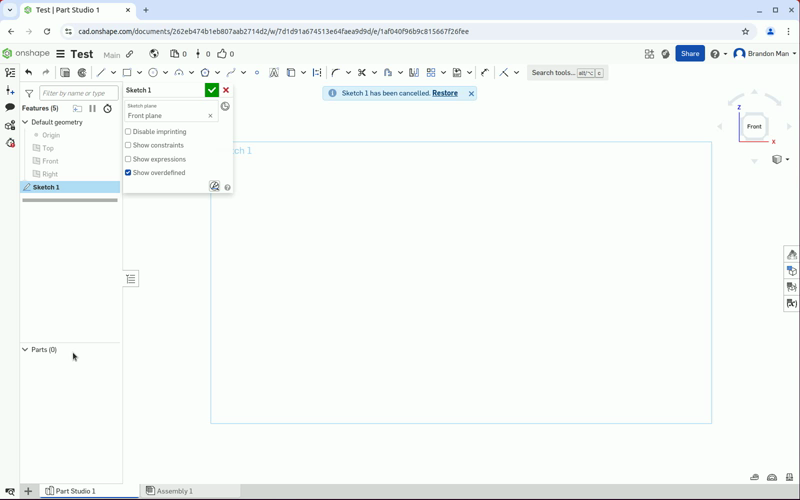
key(y)
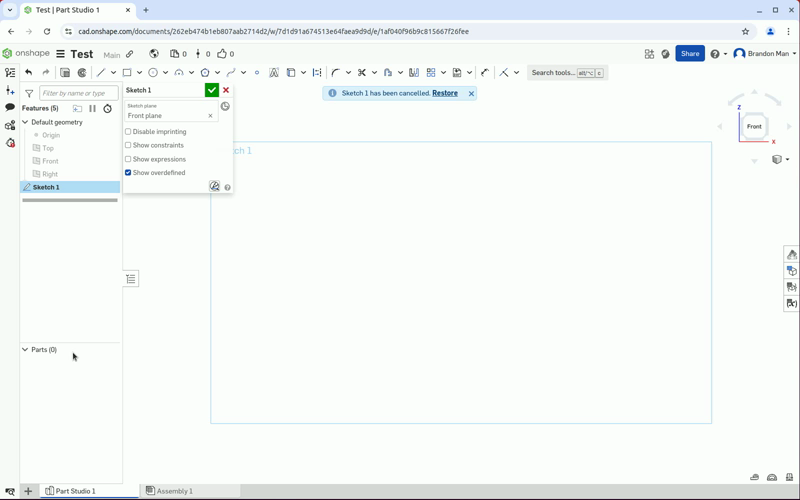
key(l)
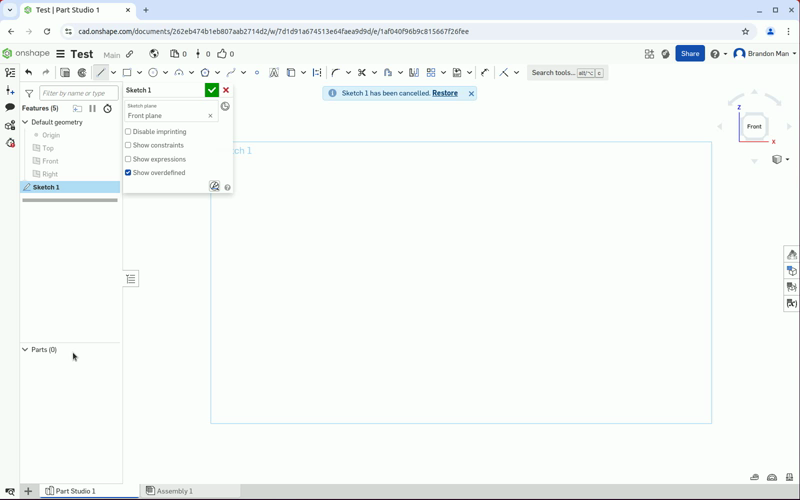
key_down(shift)
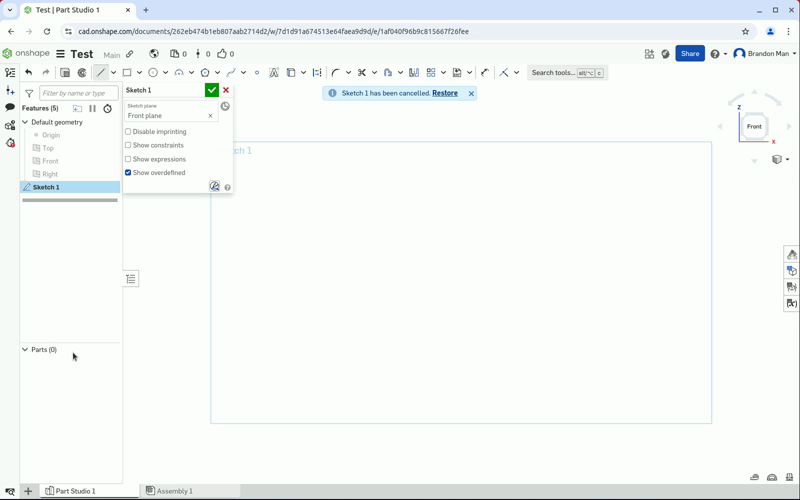
mouse_move(460, 282)
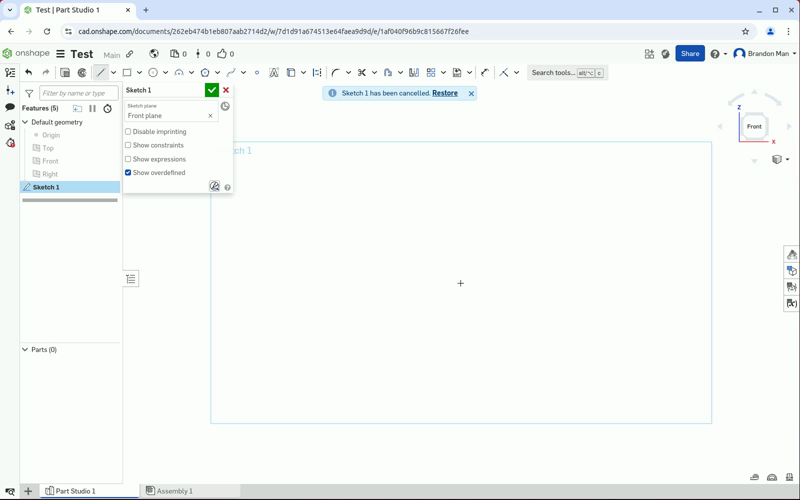
click(460, 282)
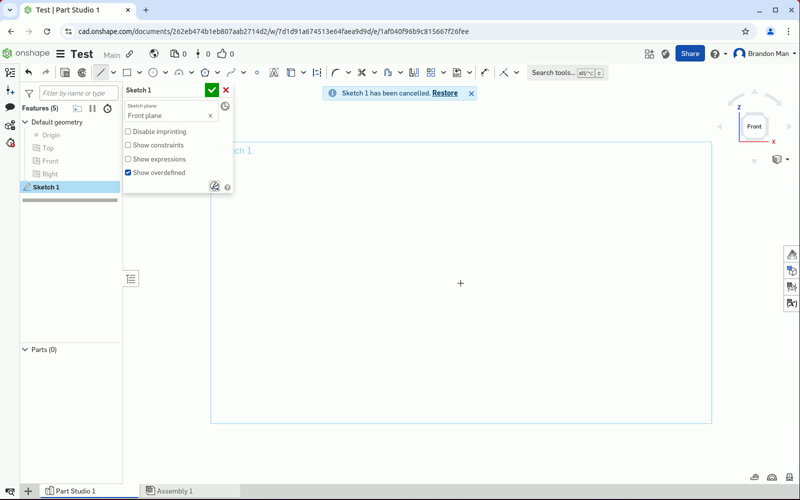
key_up(shift)
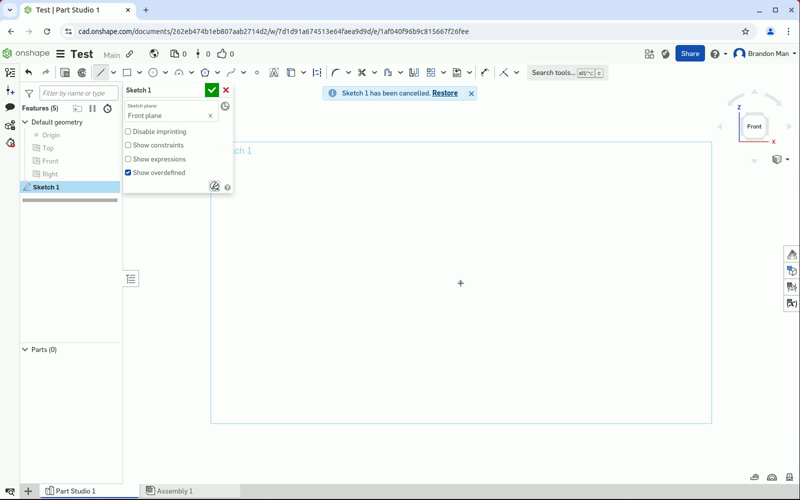
key_down(shift)
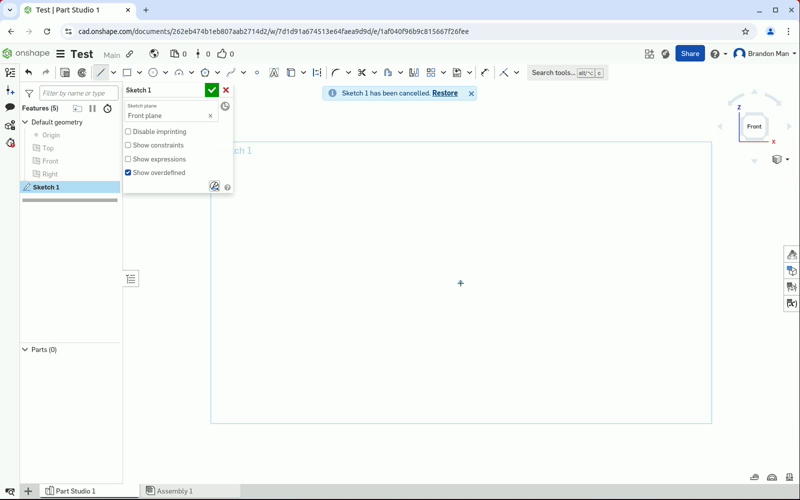
mouse_move(490, 282)
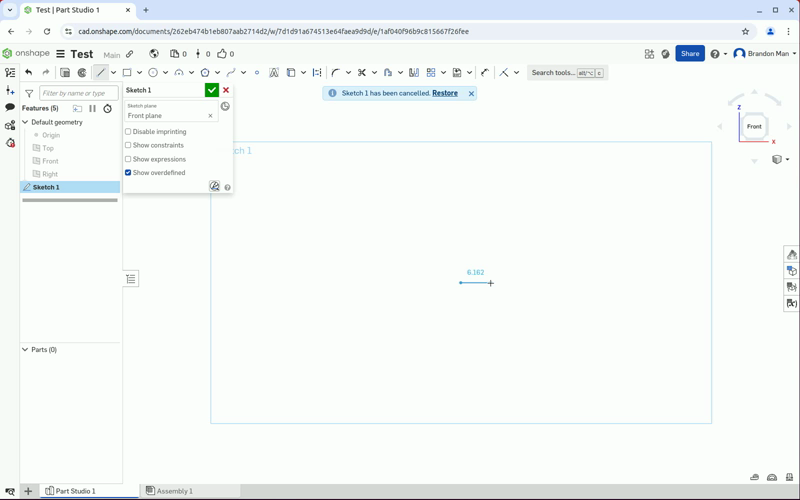
mouse_move(481, 282)
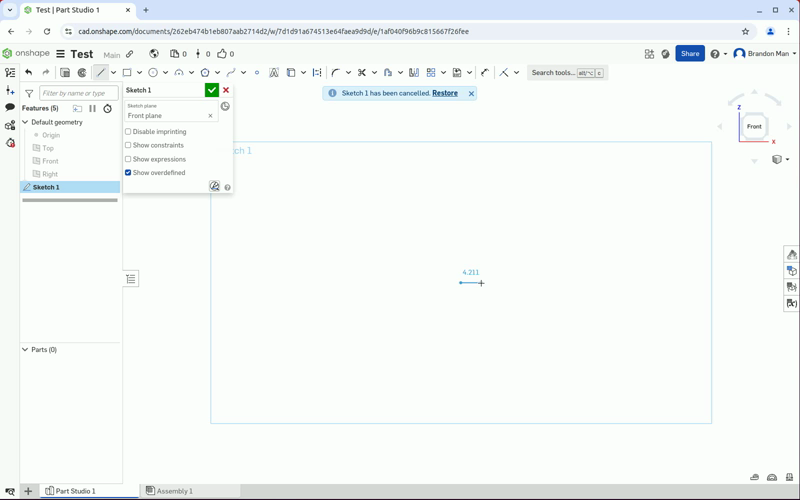
click(481, 282)
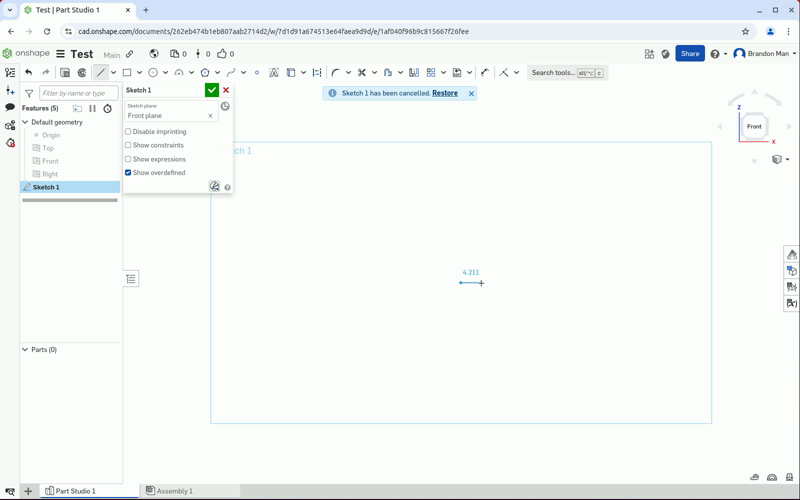
key_up(shift)
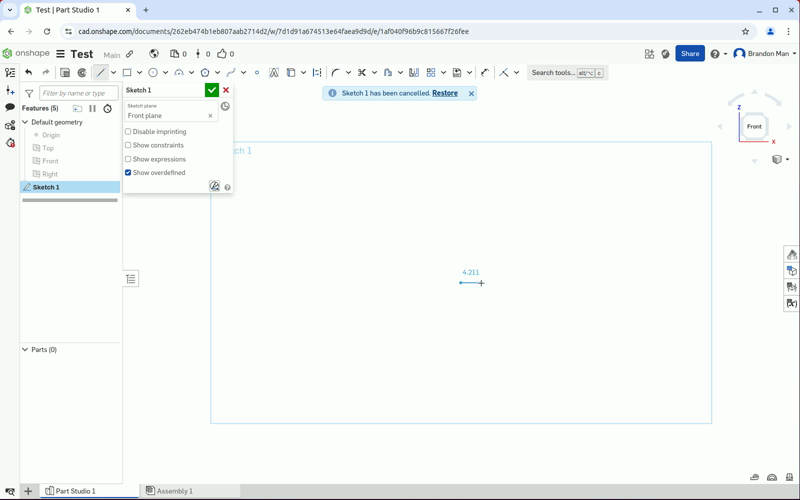
key_down(shift)
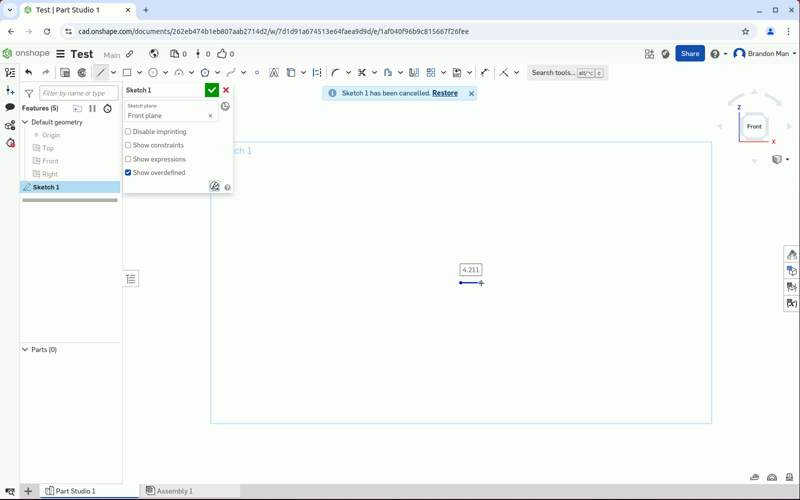
mouse_move(511, 282)
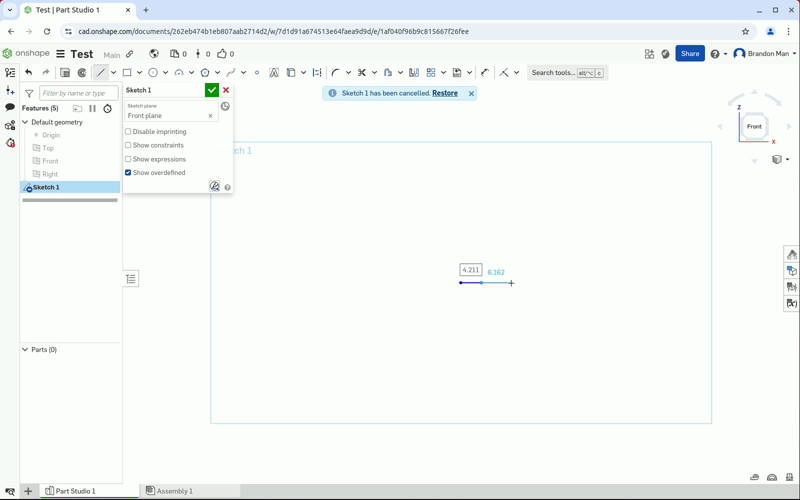
mouse_move(481, 258)
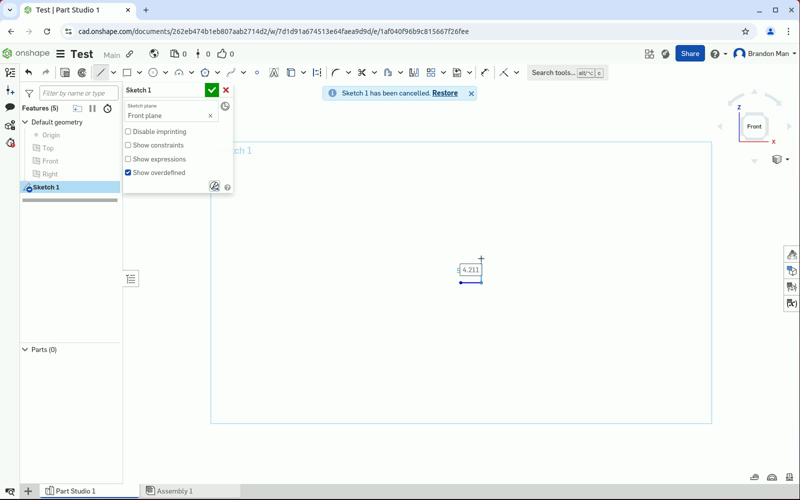
click(481, 258)
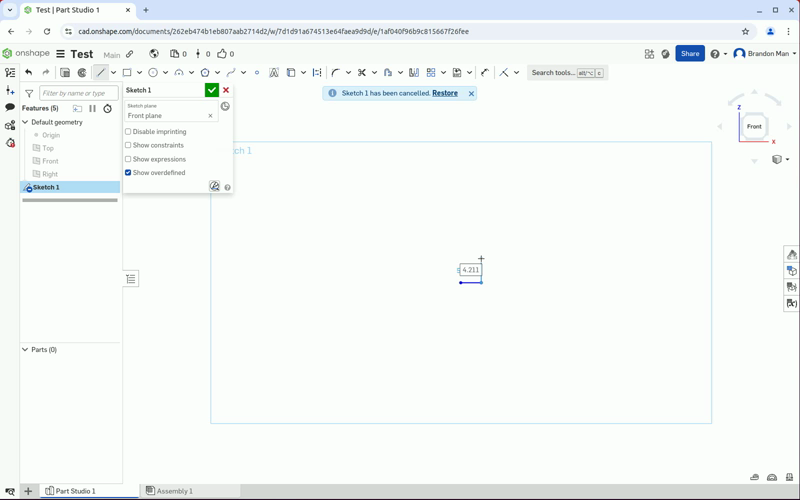
key_up(shift)
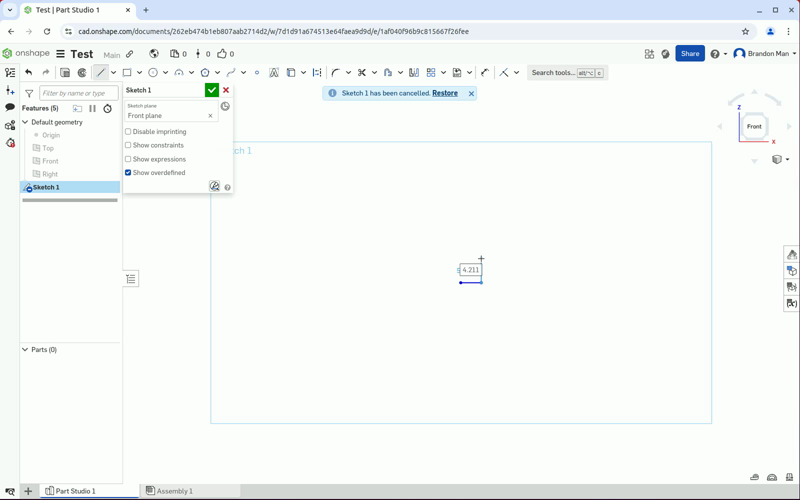
key_down(shift)
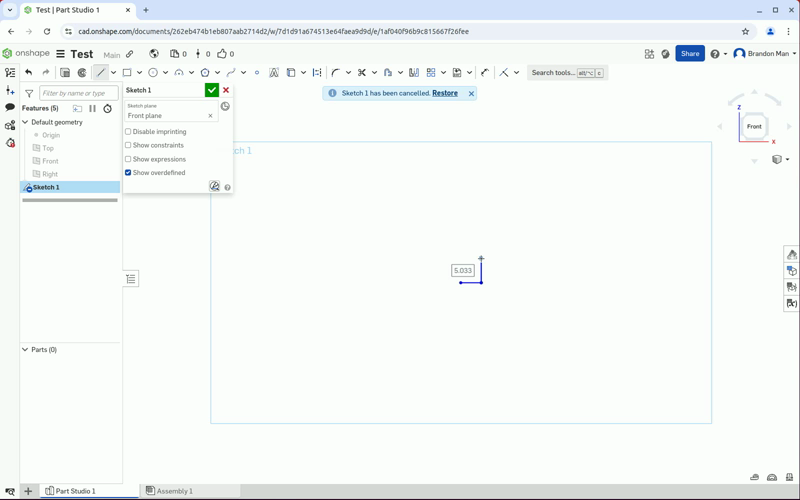
mouse_move(511, 258)
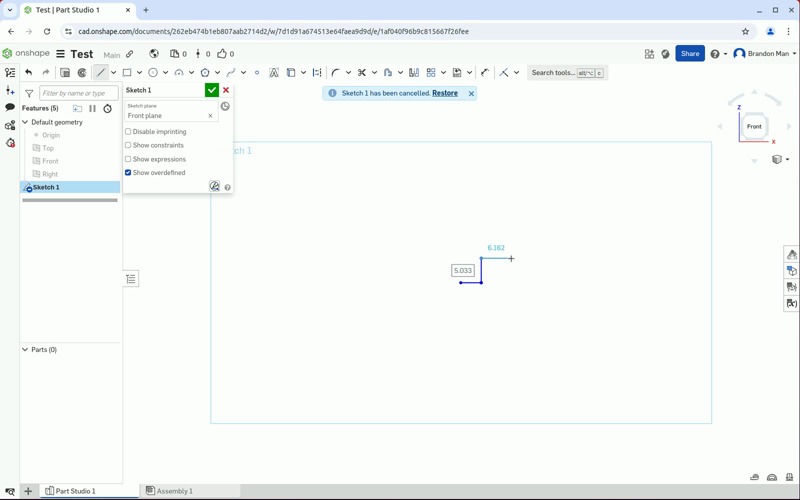
mouse_move(486, 258)
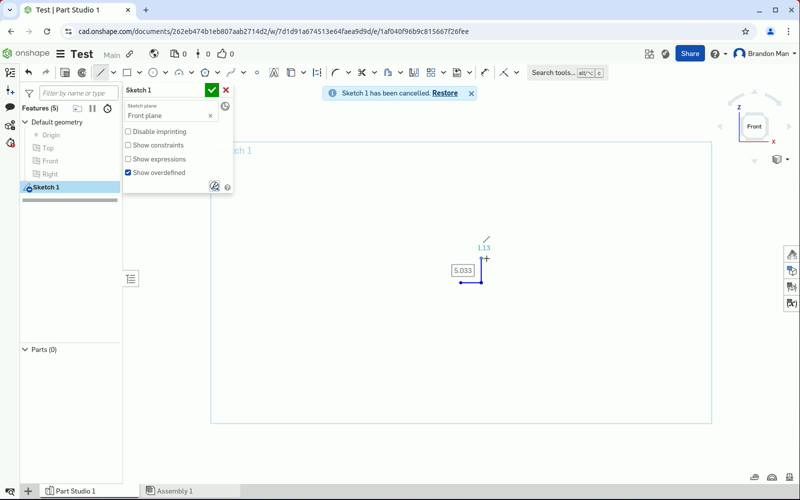
scroll(6)
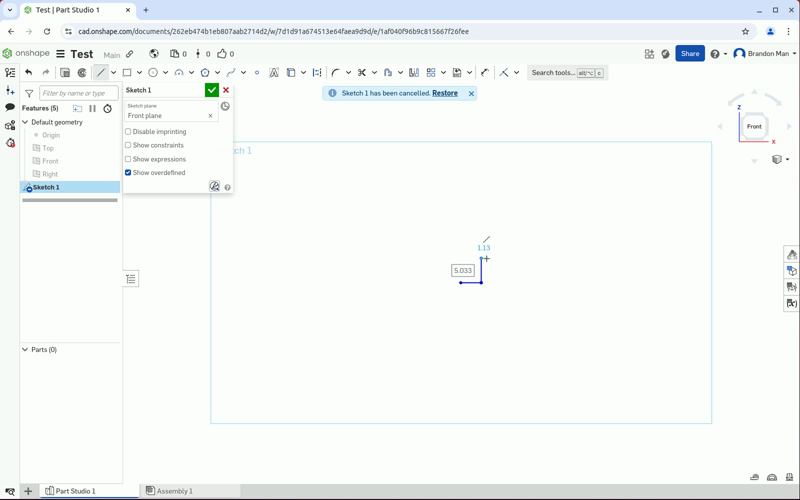
scroll(6)
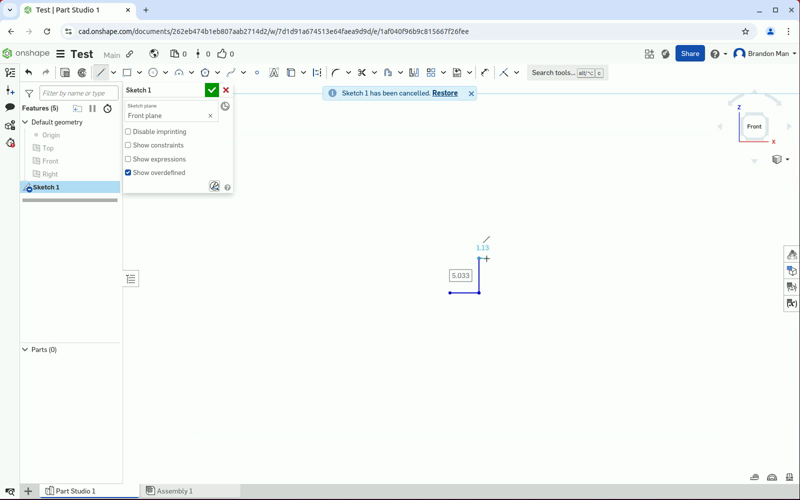
scroll(6)
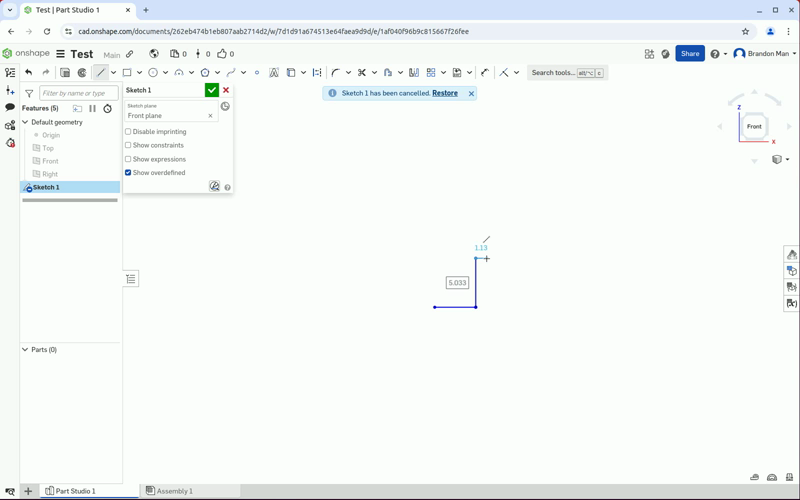
scroll(6)
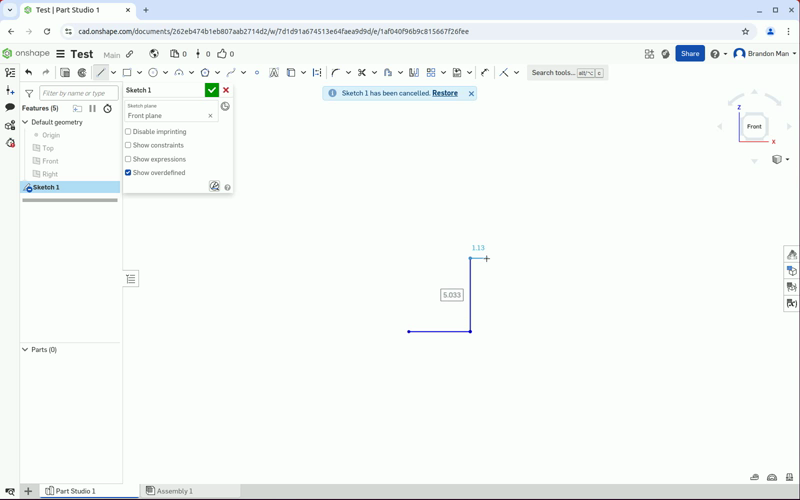
scroll(6)
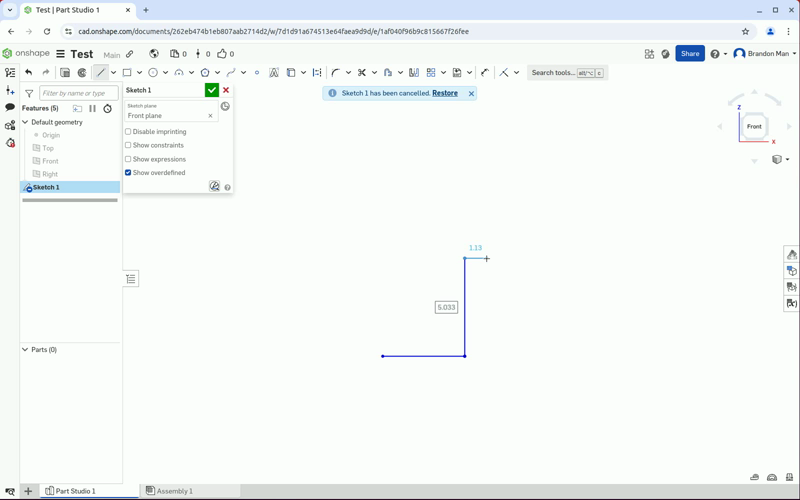
scroll(6)
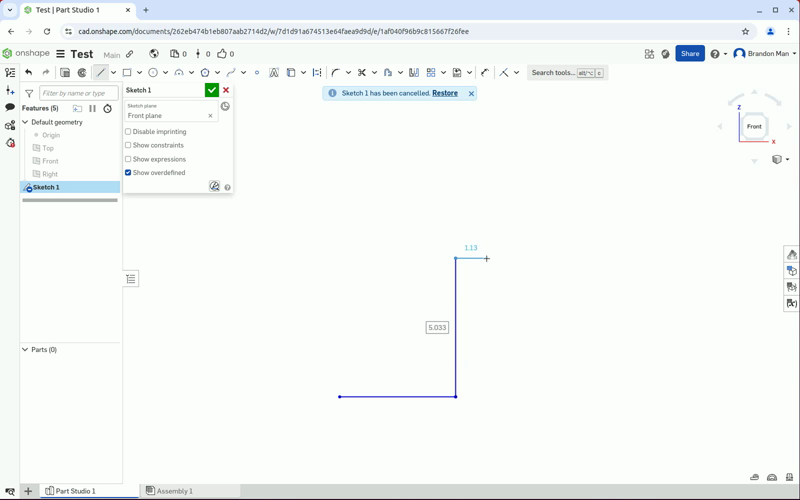
scroll(6)
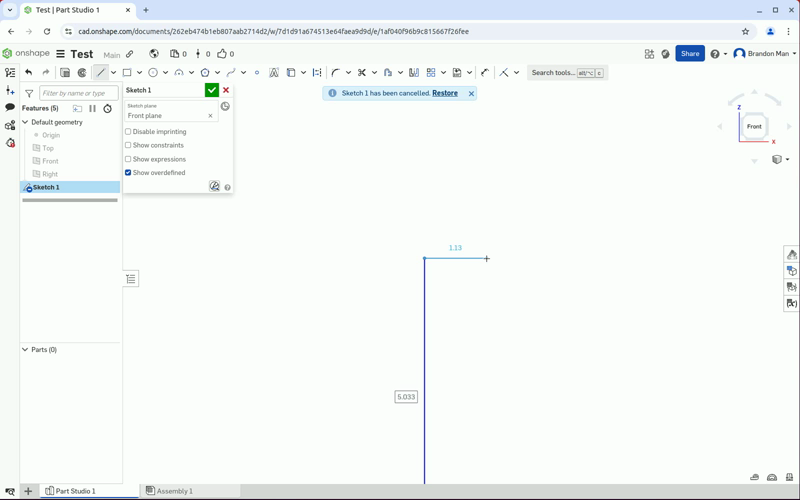
click(486, 258)
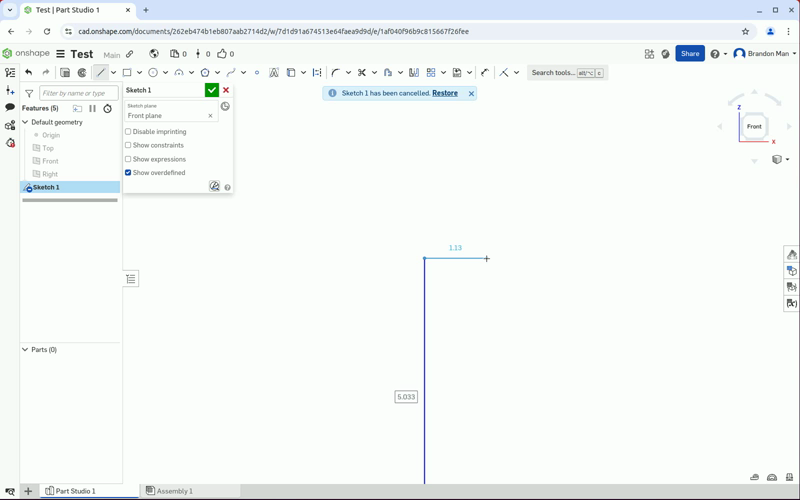
scroll(-6)
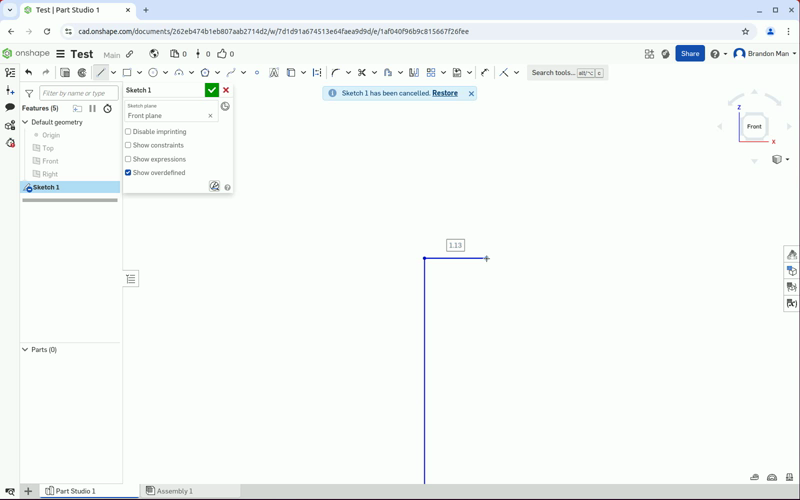
scroll(-6)
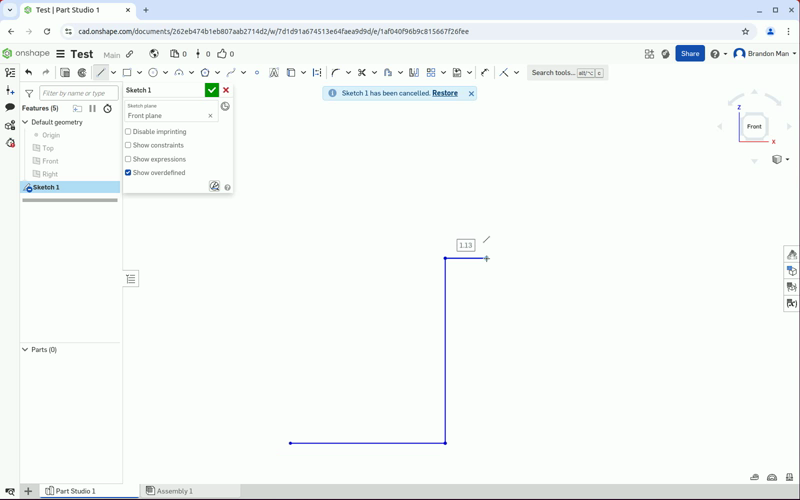
scroll(-6)
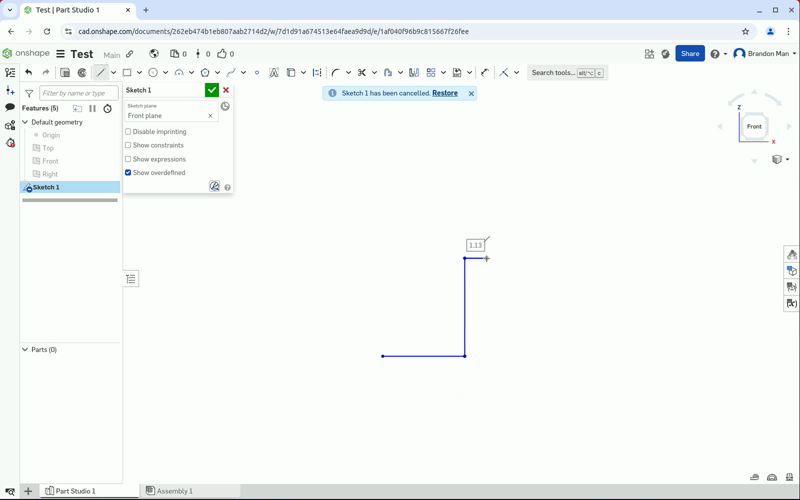
scroll(-6)
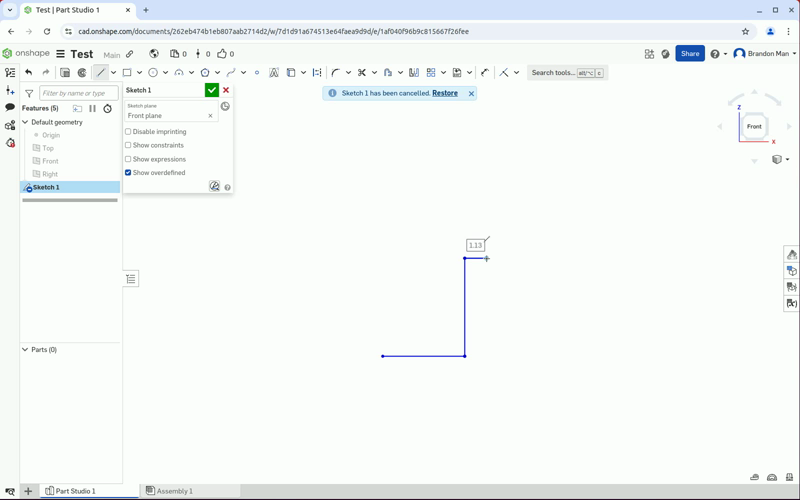
scroll(-6)
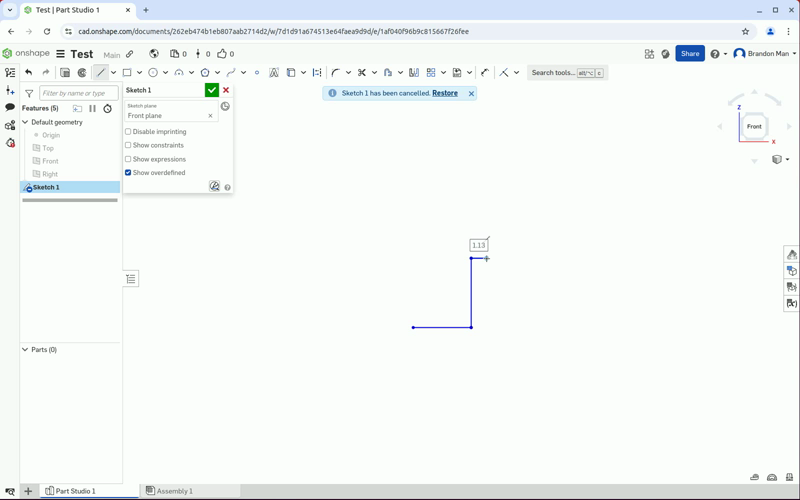
scroll(-6)
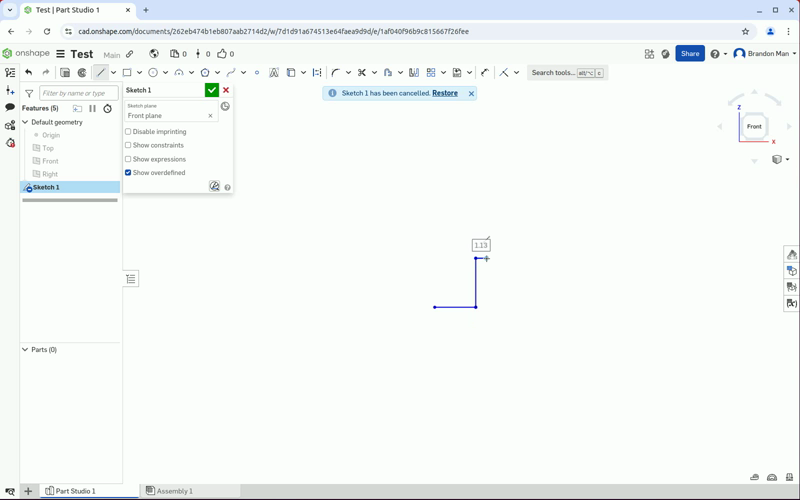
scroll(-6)
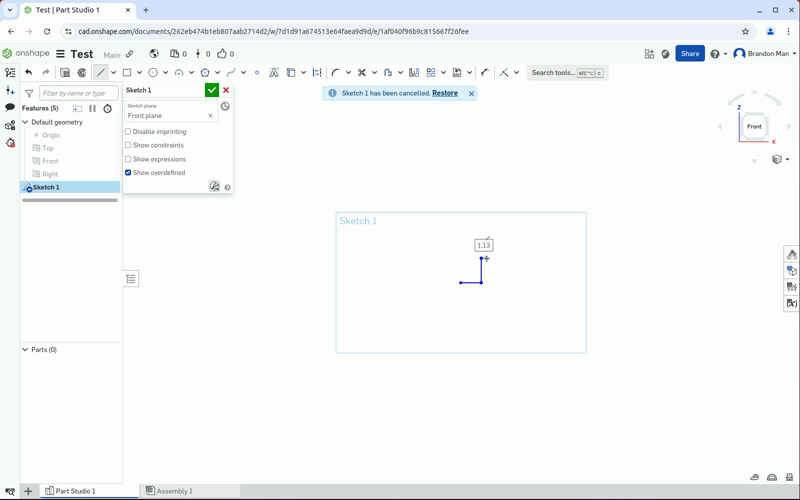
key_up(shift)
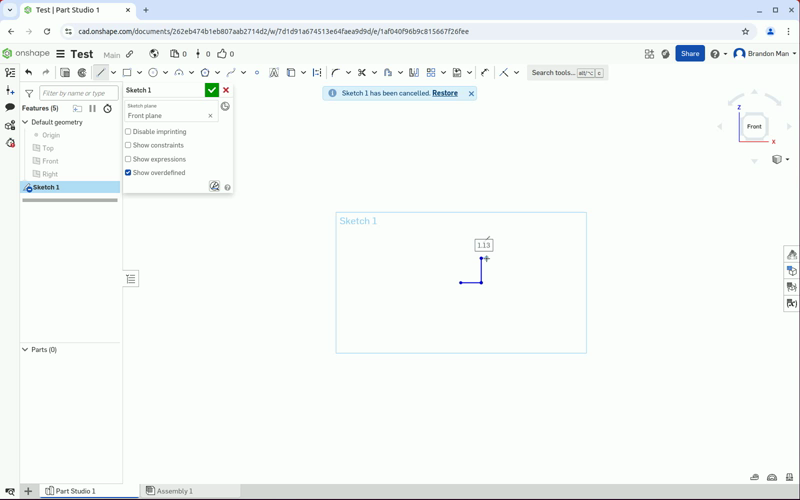
key_down(shift)
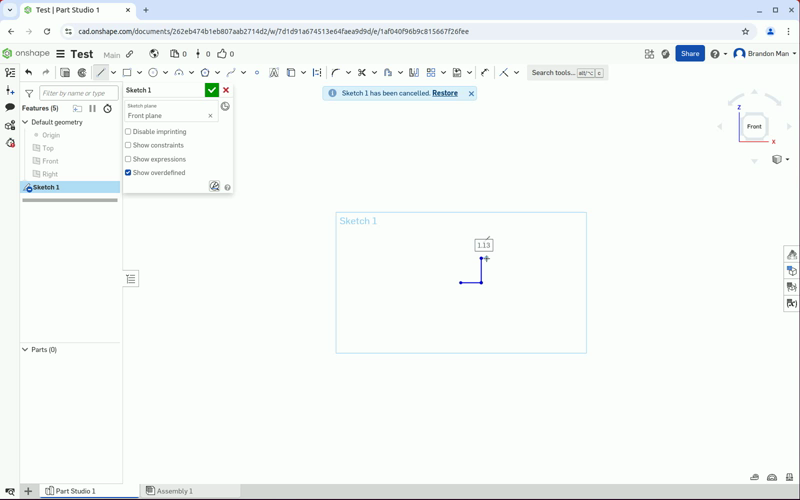
mouse_move(516, 258)
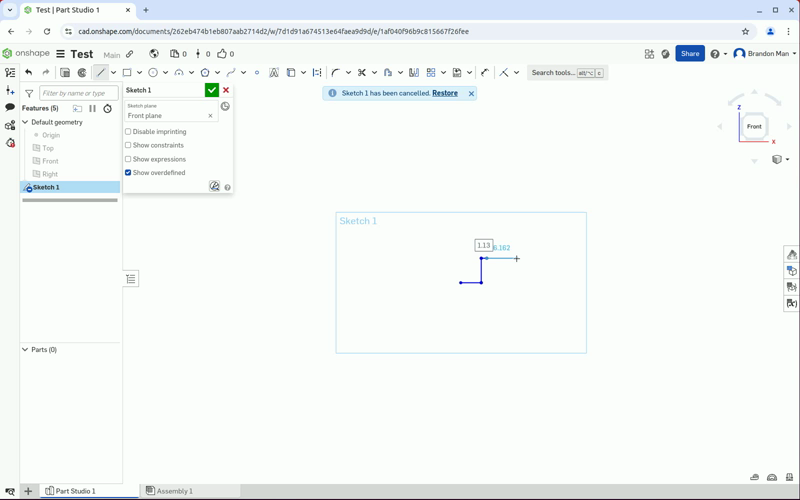
mouse_move(486, 239)
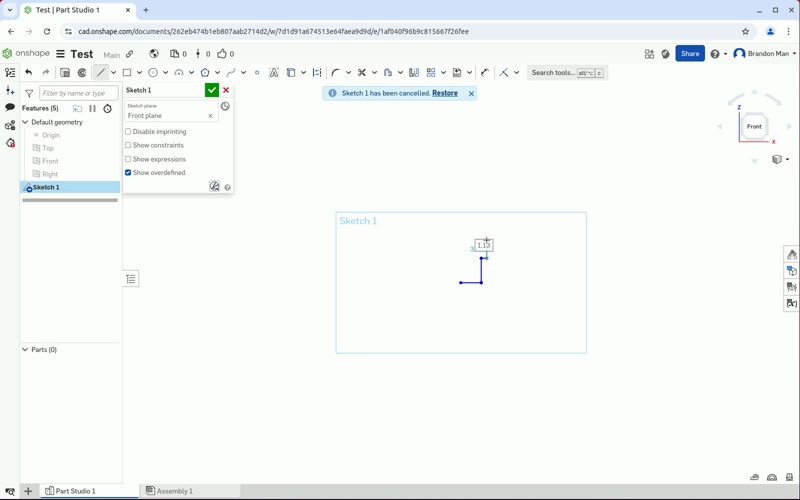
click(486, 239)
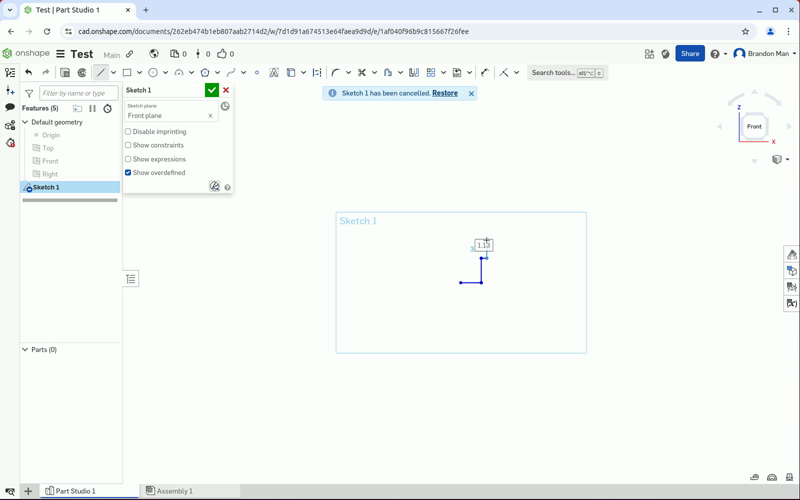
key_up(shift)
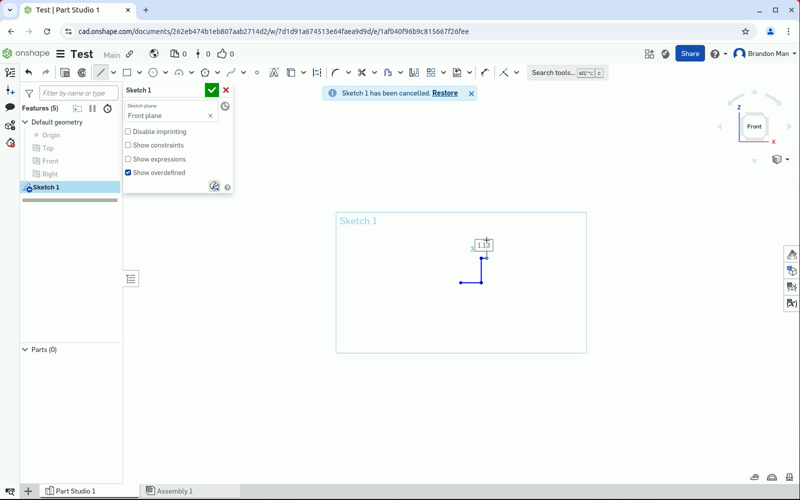
key_down(shift)
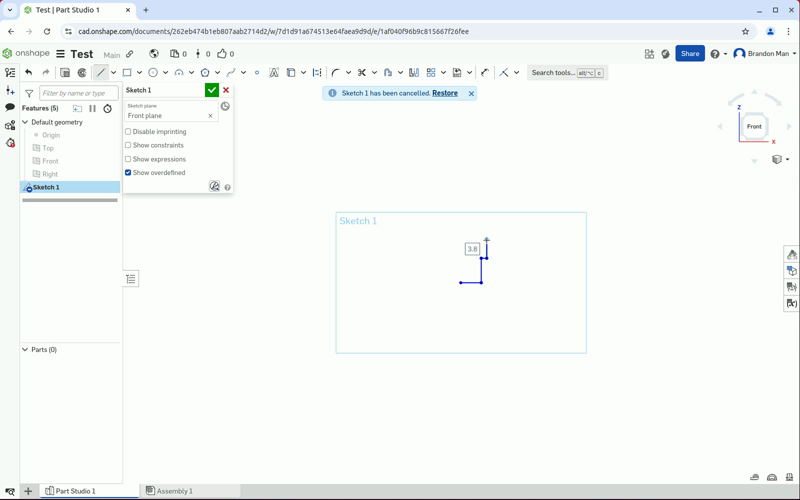
mouse_move(516, 239)
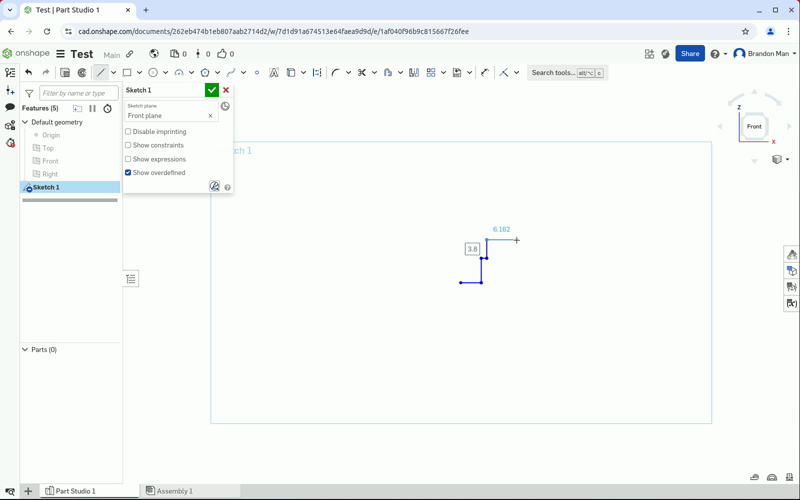
mouse_move(481, 239)
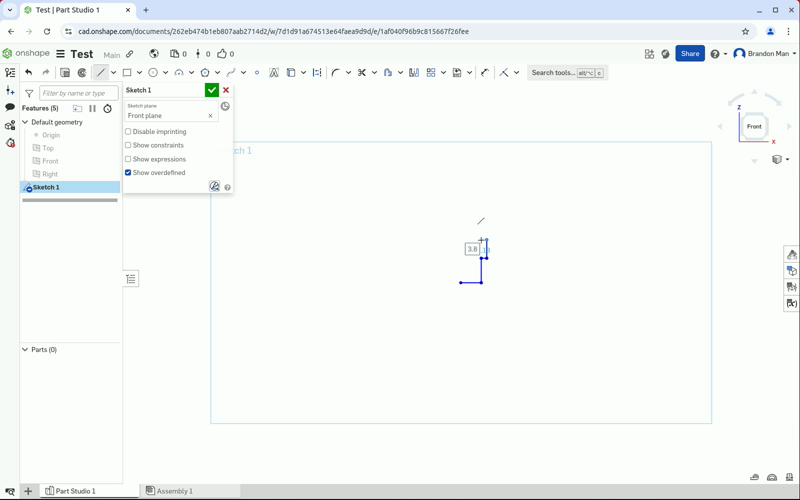
scroll(6)
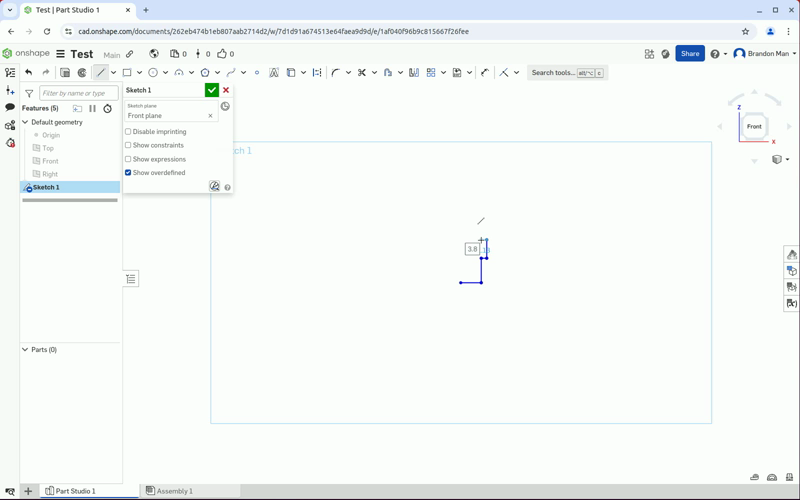
scroll(6)
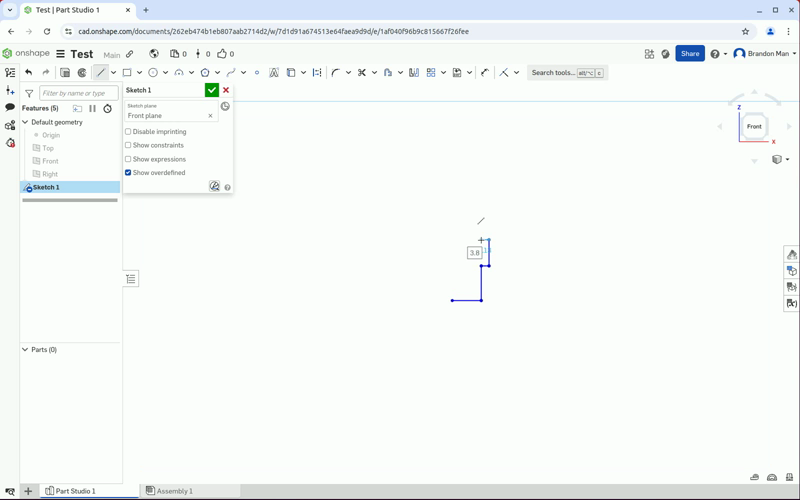
scroll(6)
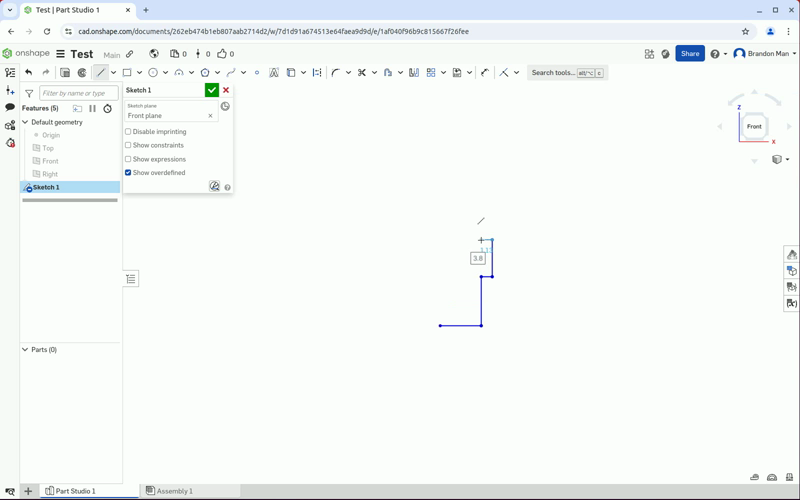
scroll(6)
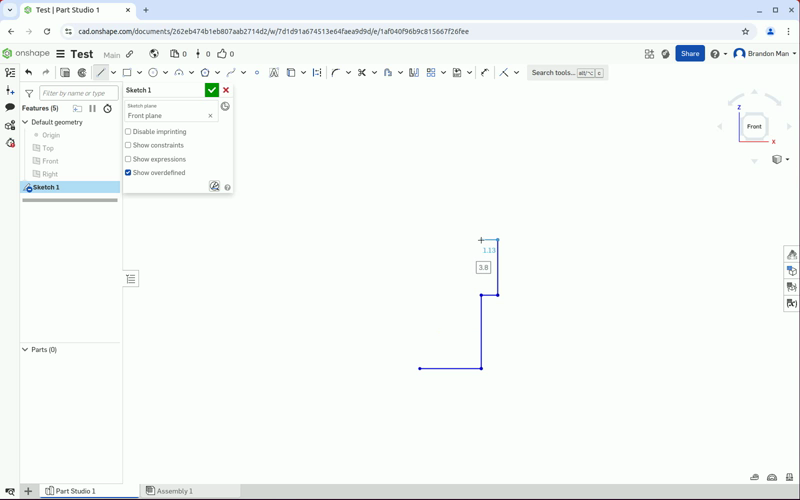
scroll(6)
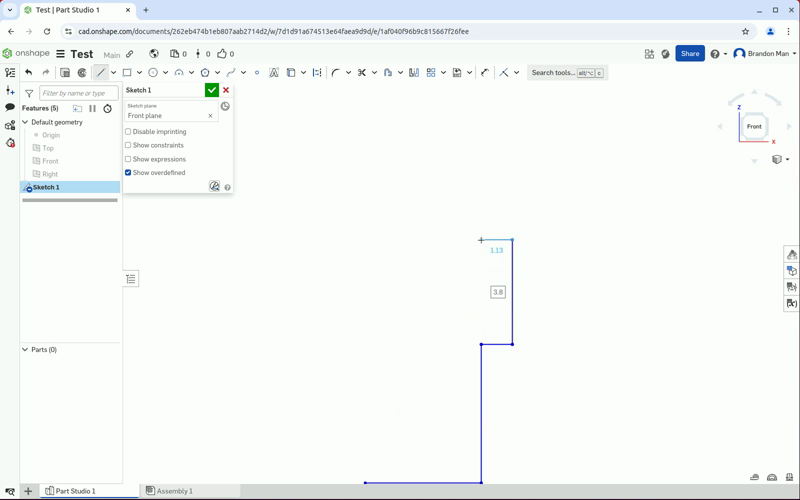
scroll(6)
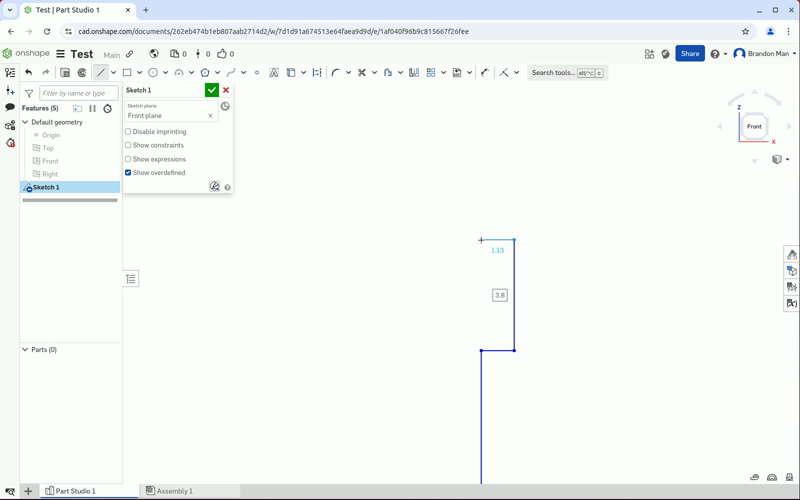
scroll(6)
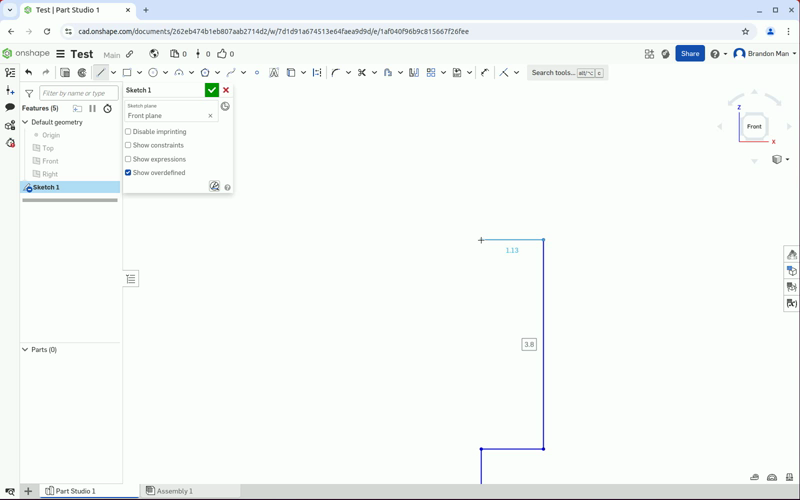
click(481, 239)
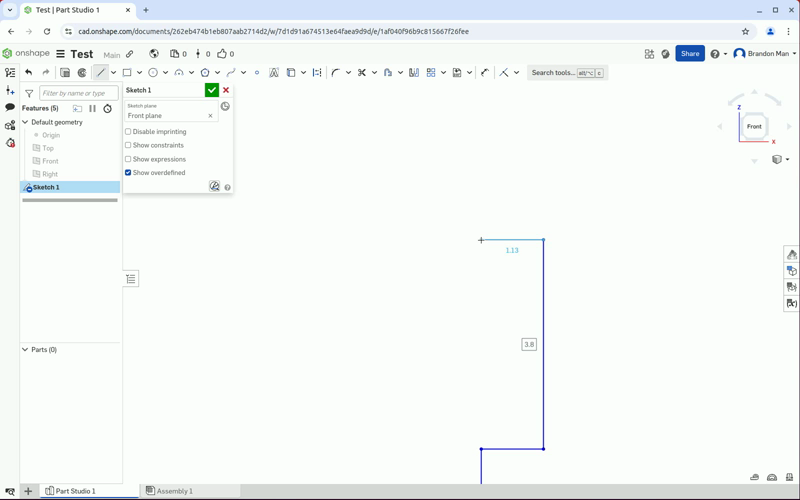
scroll(-6)
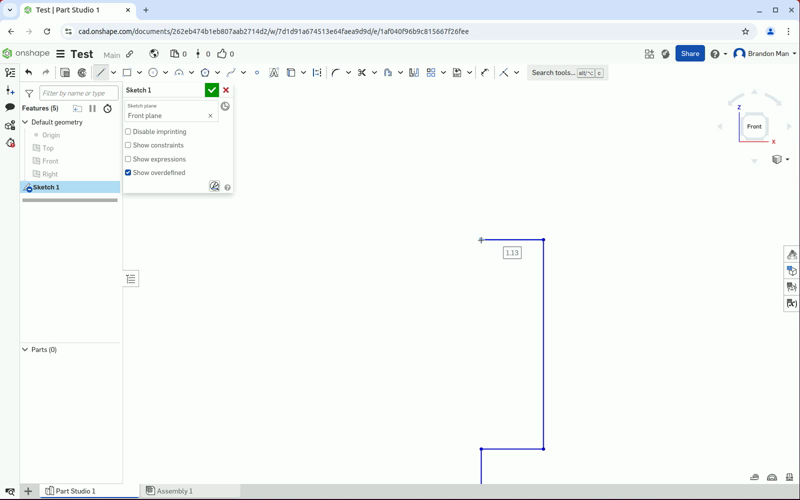
scroll(-6)
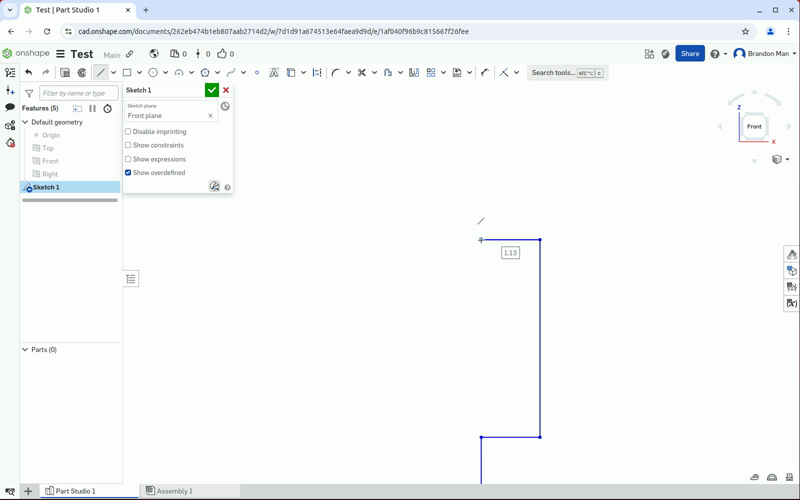
scroll(-6)
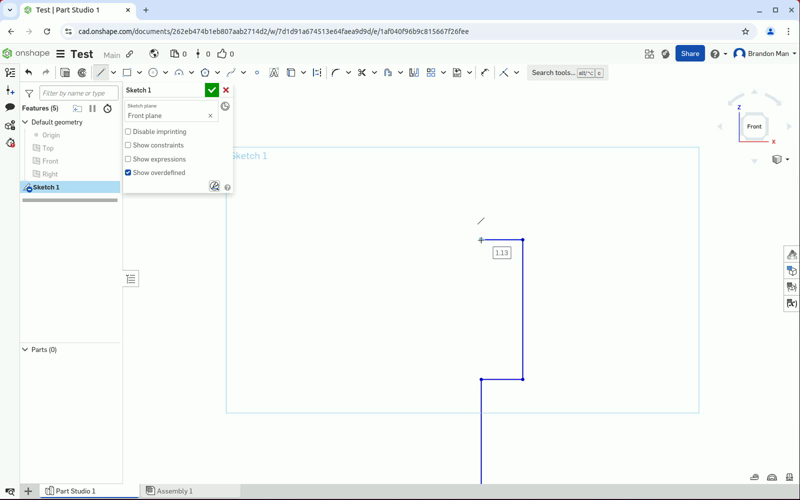
scroll(-6)
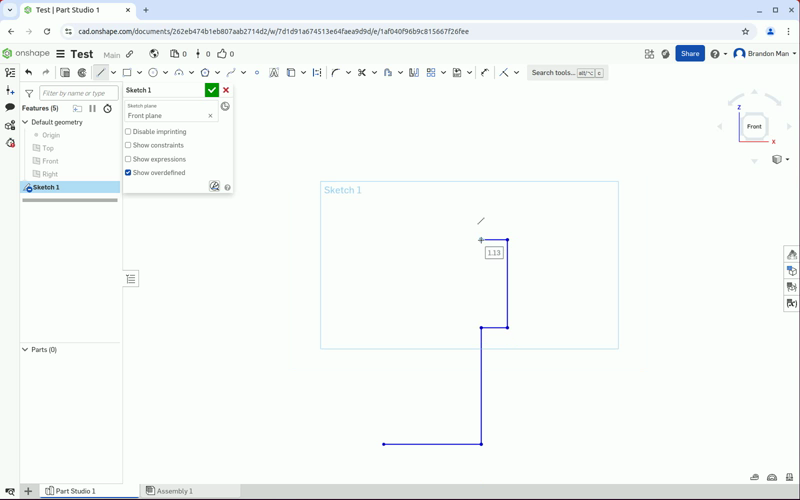
scroll(-6)
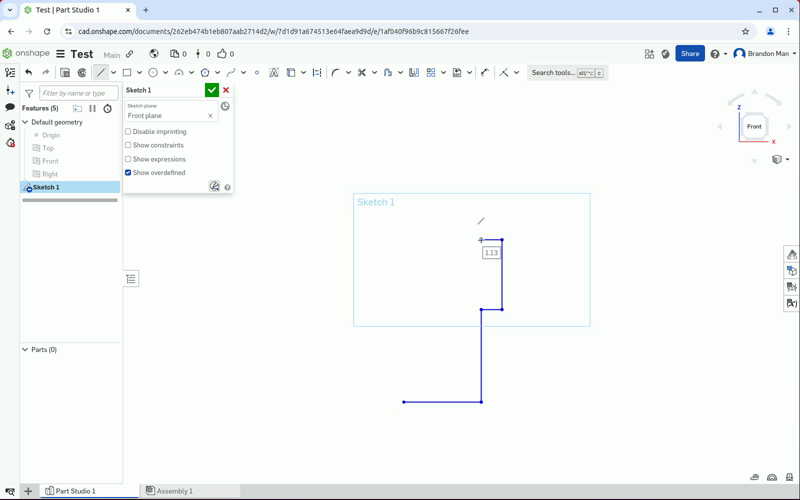
scroll(-6)
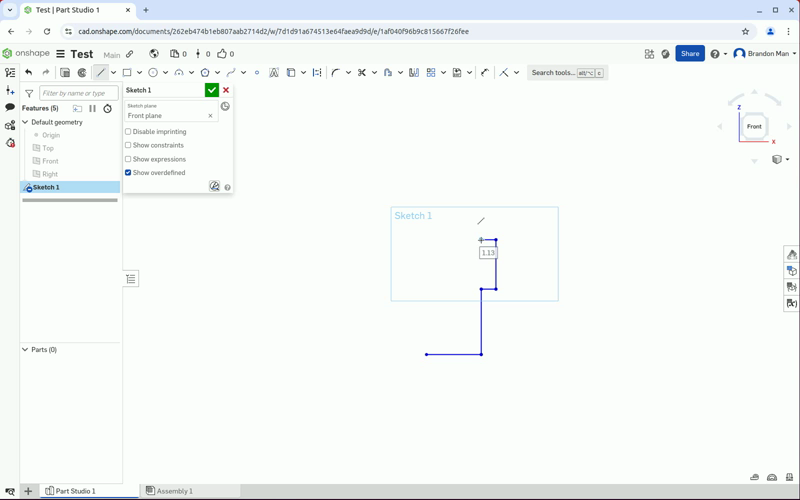
scroll(-6)
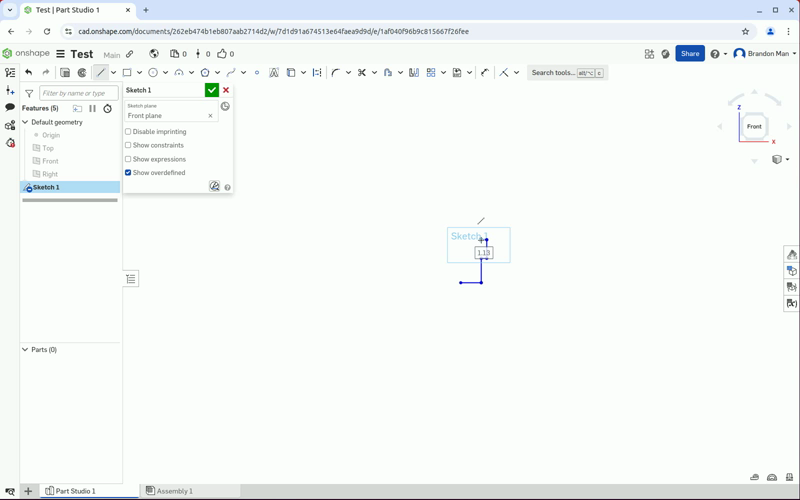
key_up(shift)
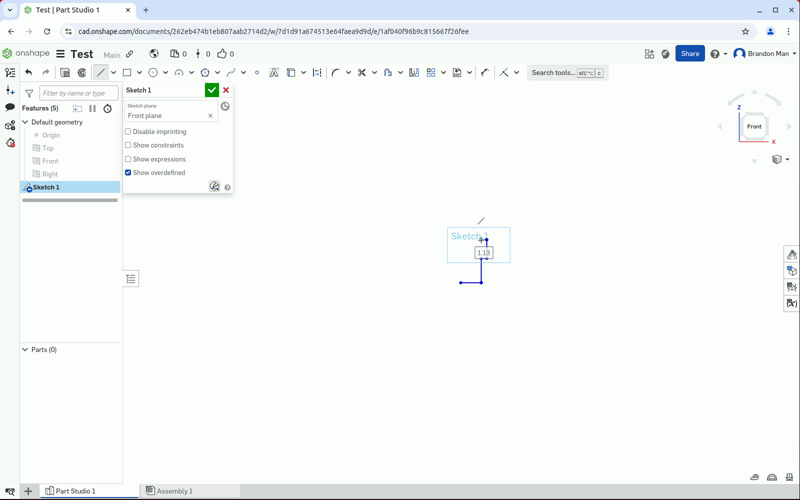
key_down(shift)
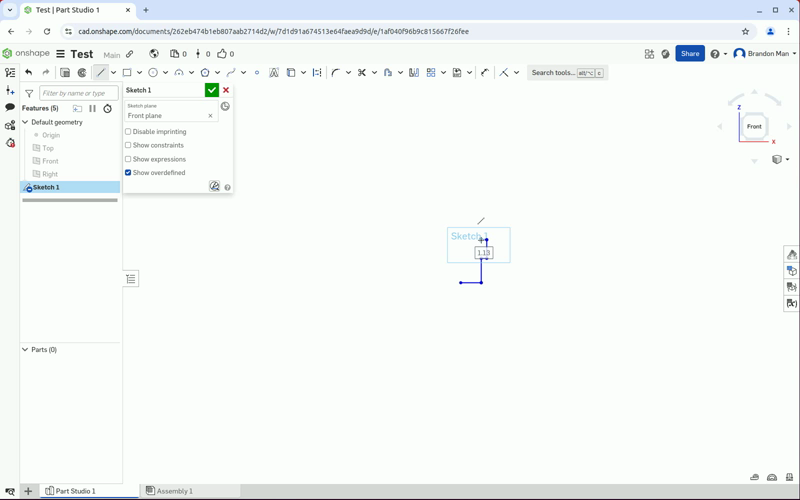
mouse_move(511, 239)
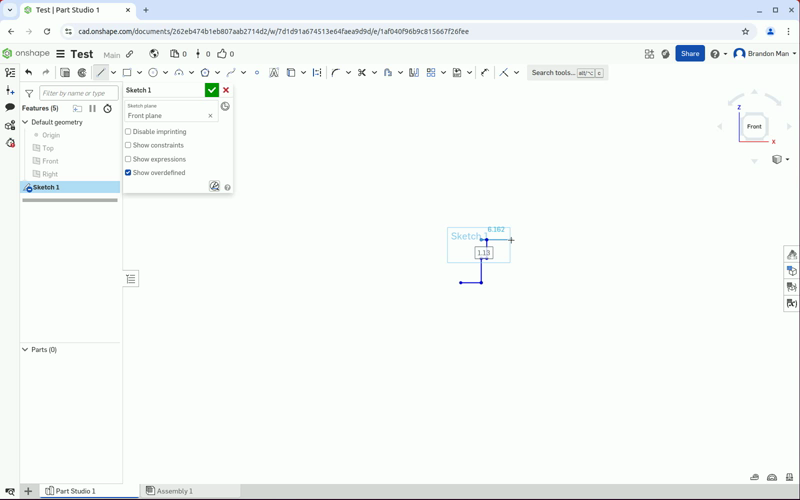
mouse_move(481, 215)
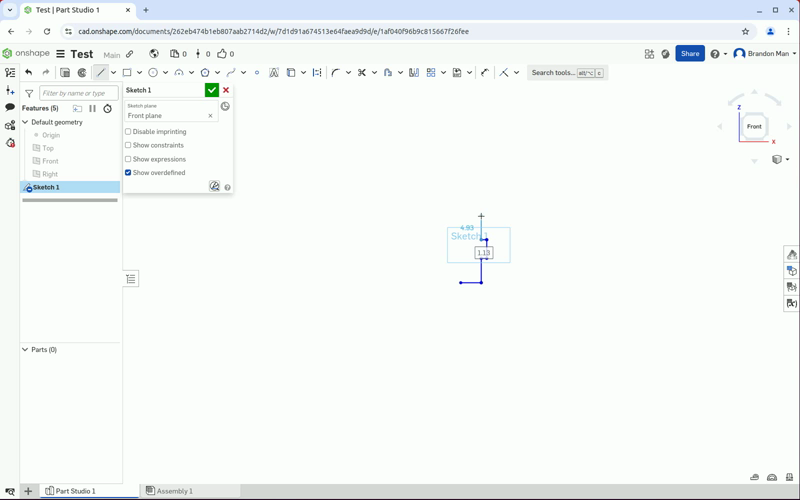
click(481, 215)
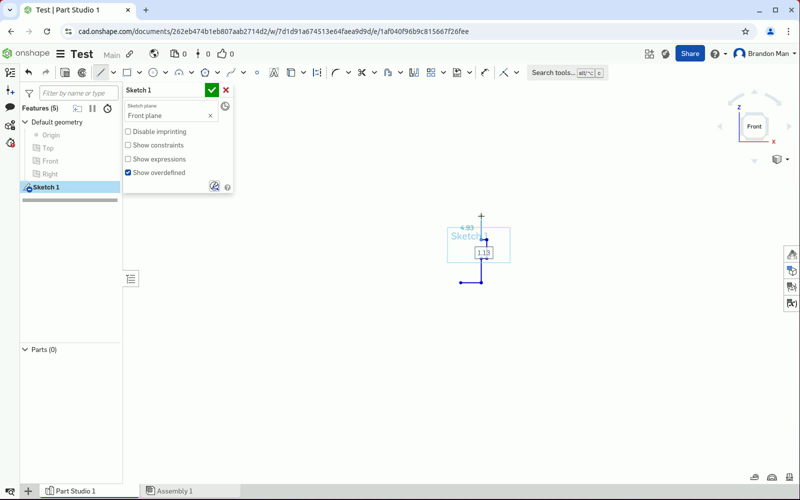
key_up(shift)
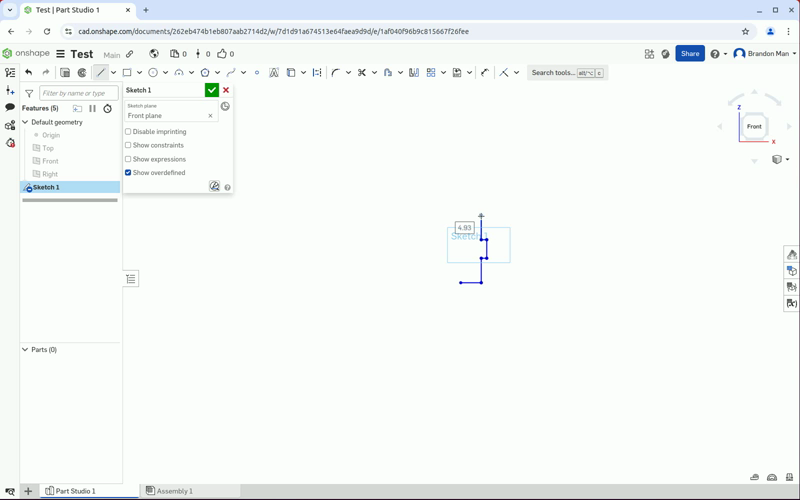
key_down(shift)
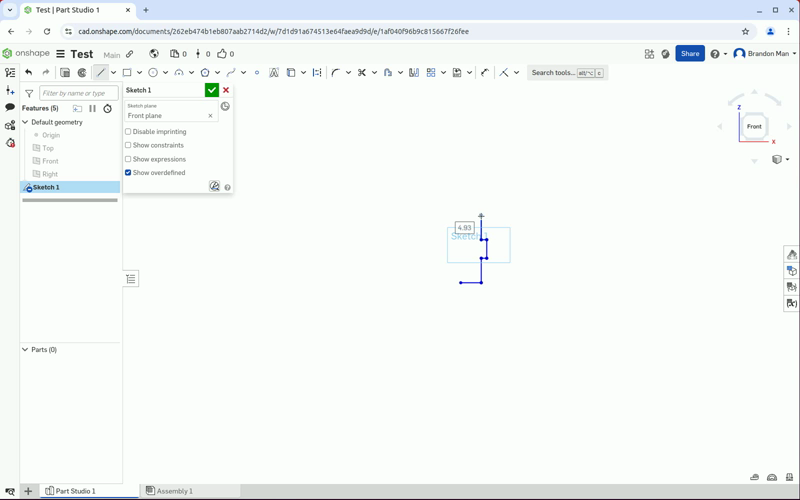
mouse_move(511, 215)
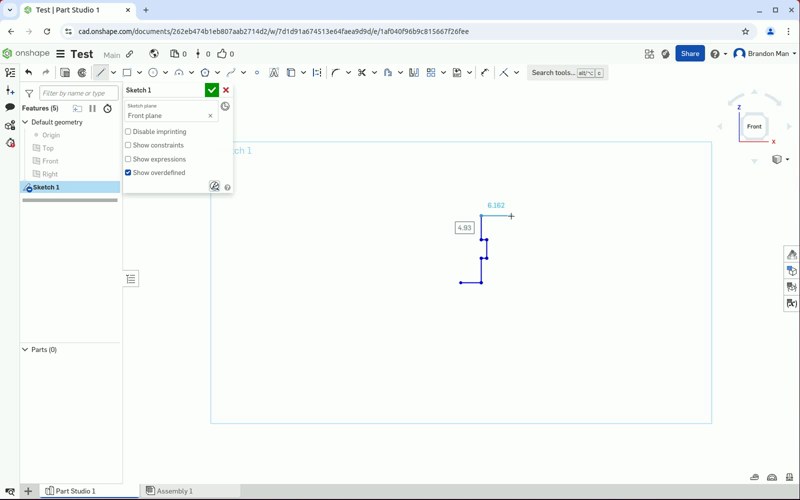
mouse_move(460, 215)
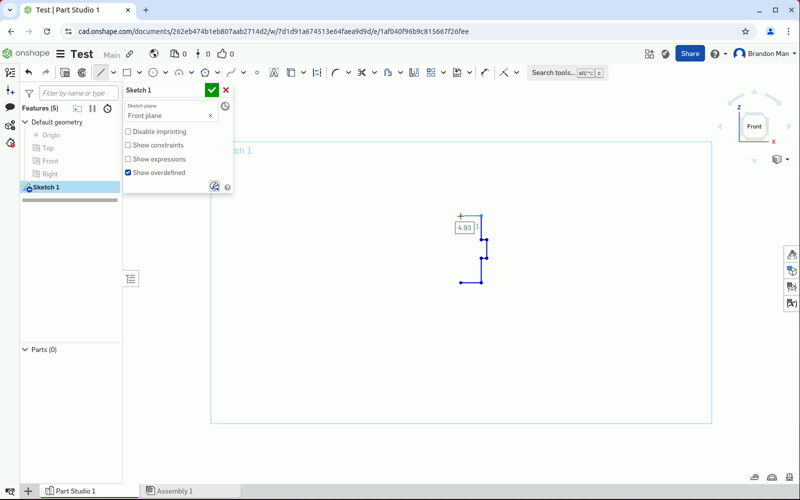
click(460, 215)
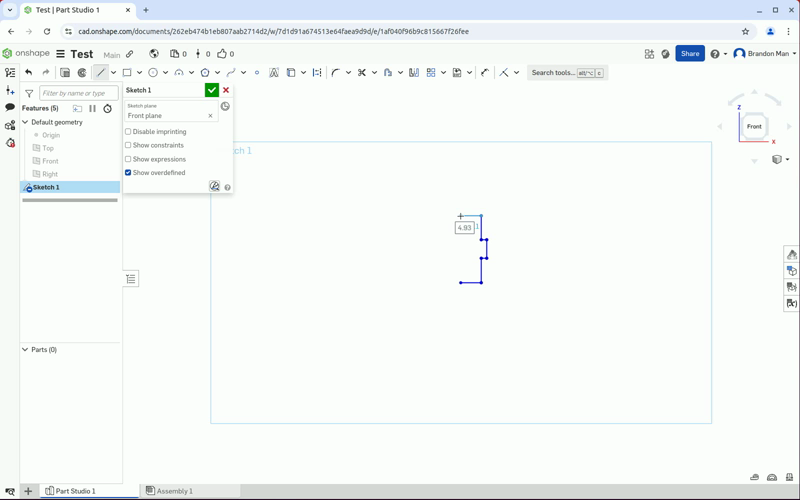
key_up(shift)
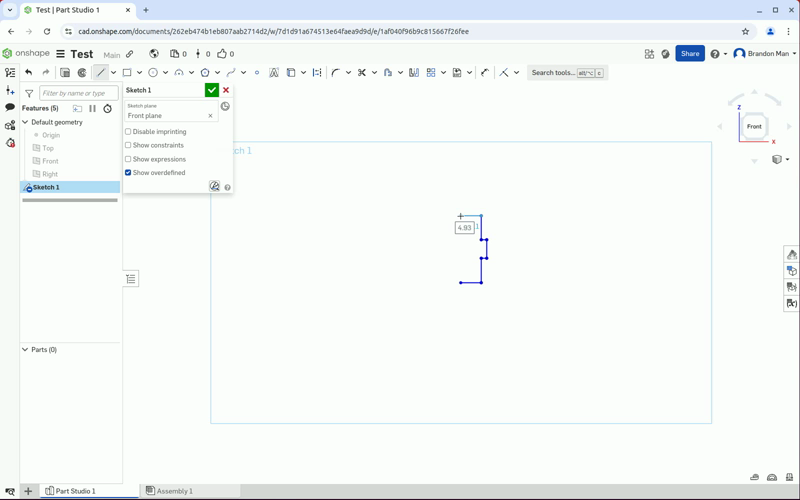
key_down(shift)
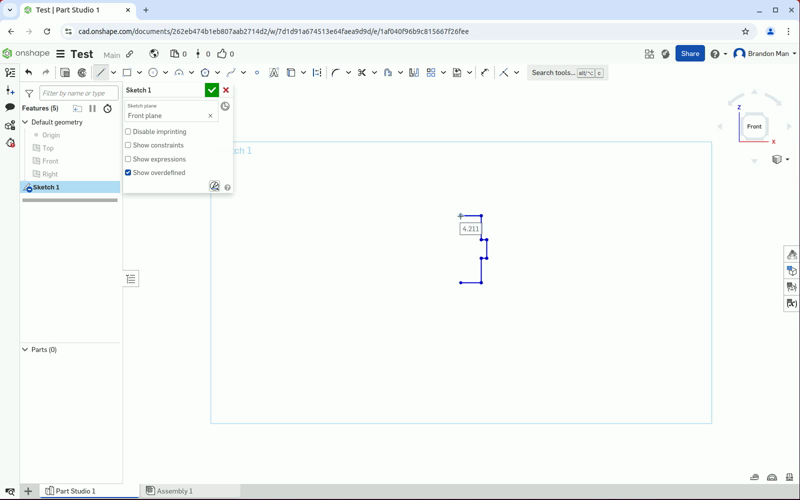
mouse_move(460, 282)
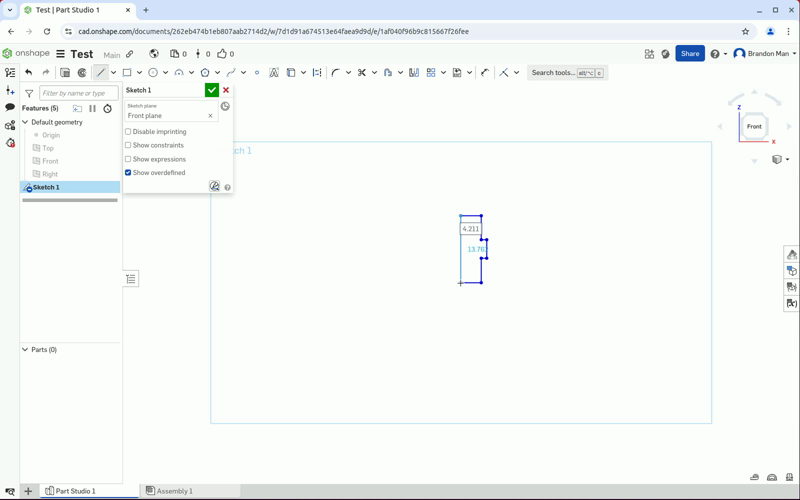
key_up(shift)
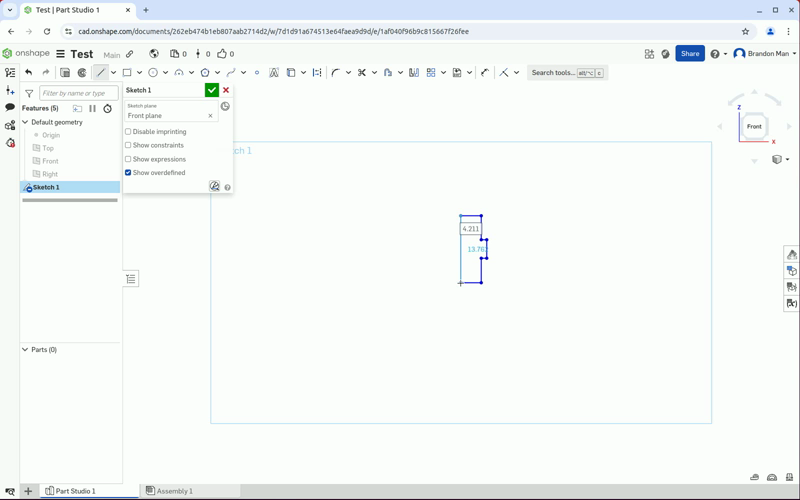
click(460, 282)
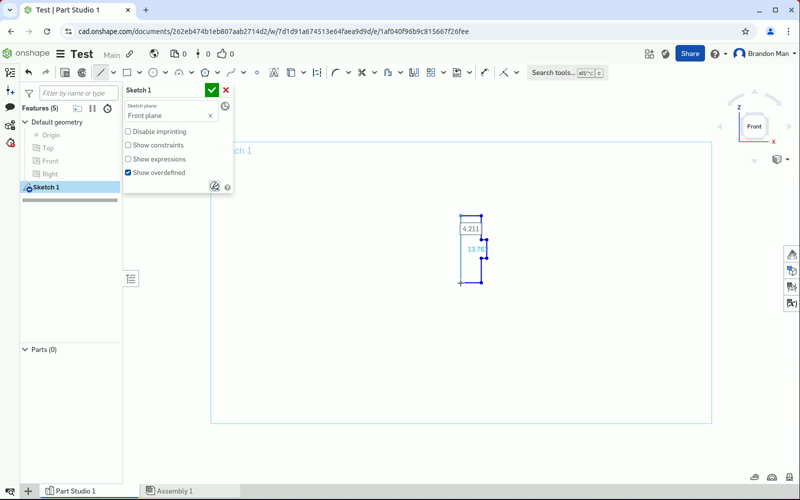
key(esc)
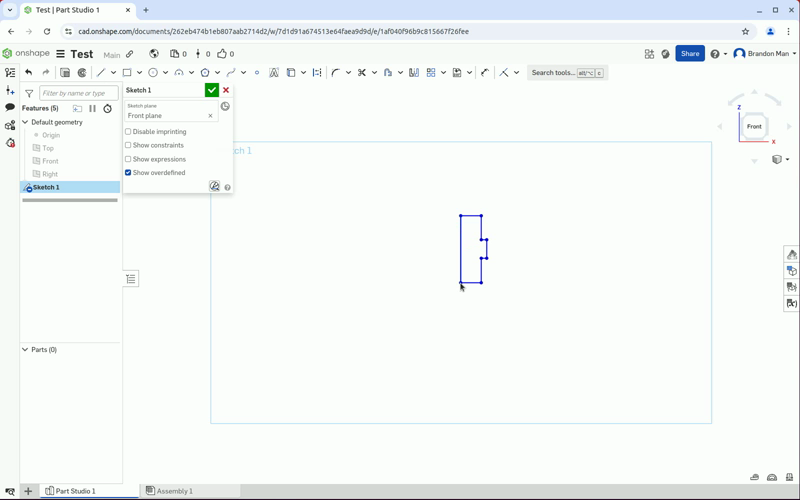
mouse_move(476, 262)
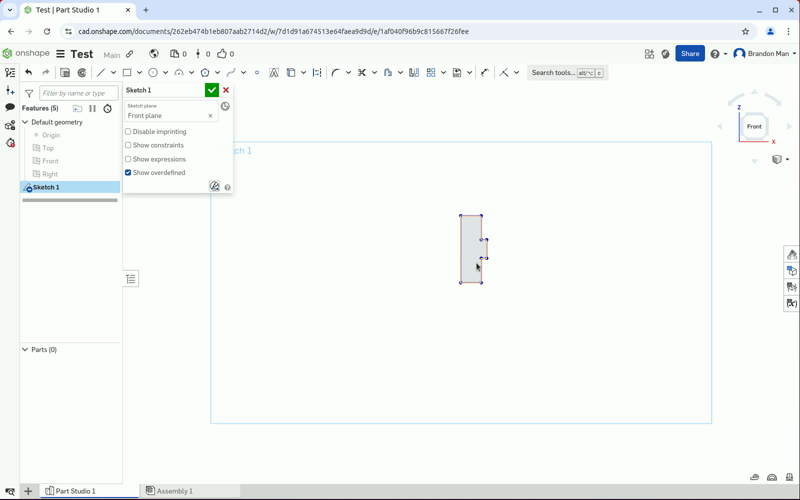
scroll(6)
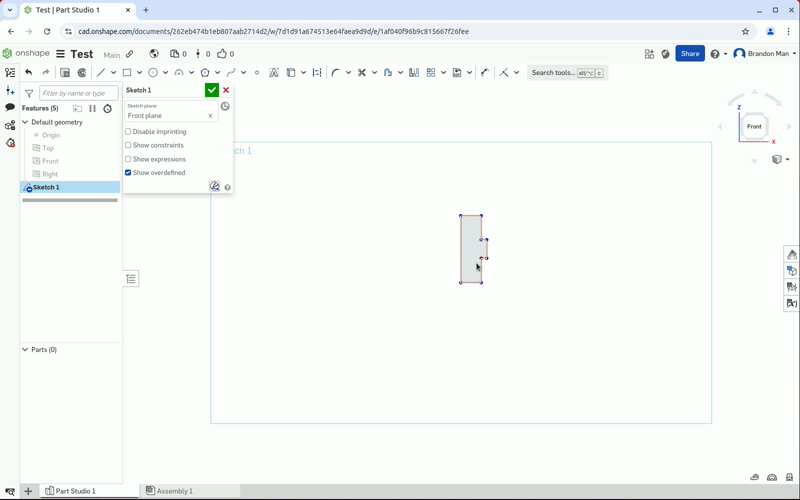
scroll(6)
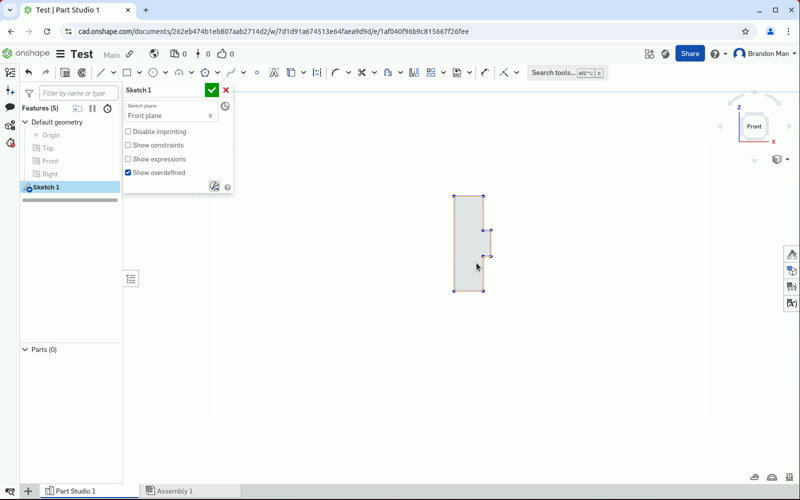
scroll(6)
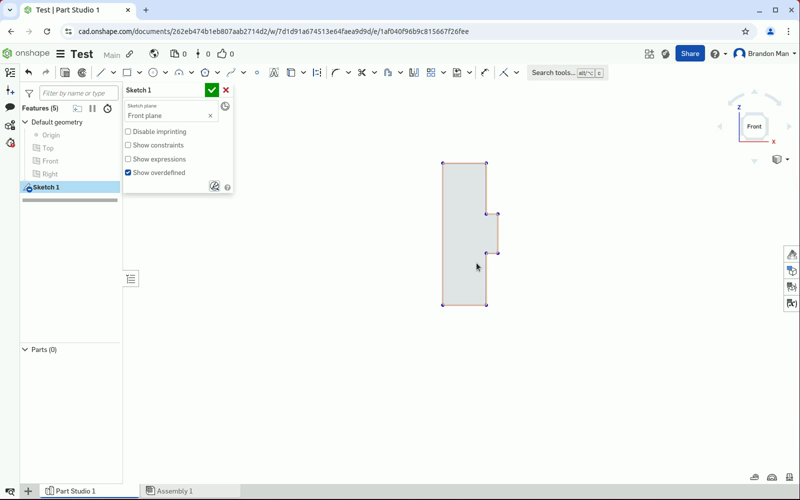
scroll(6)
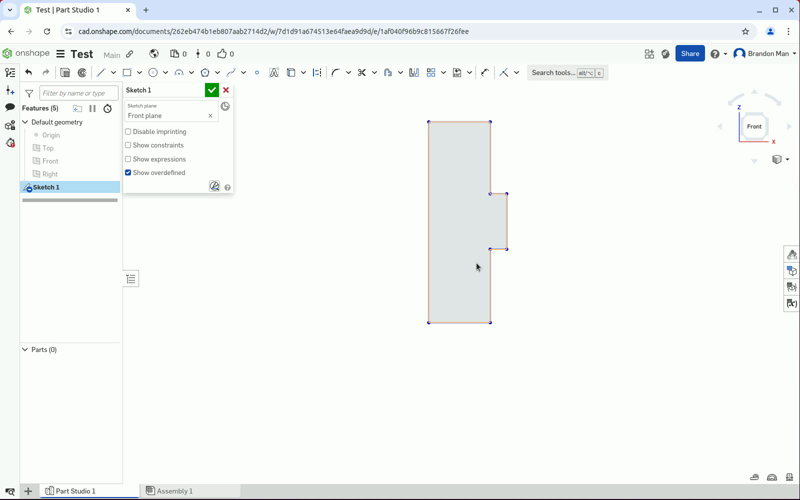
scroll(6)
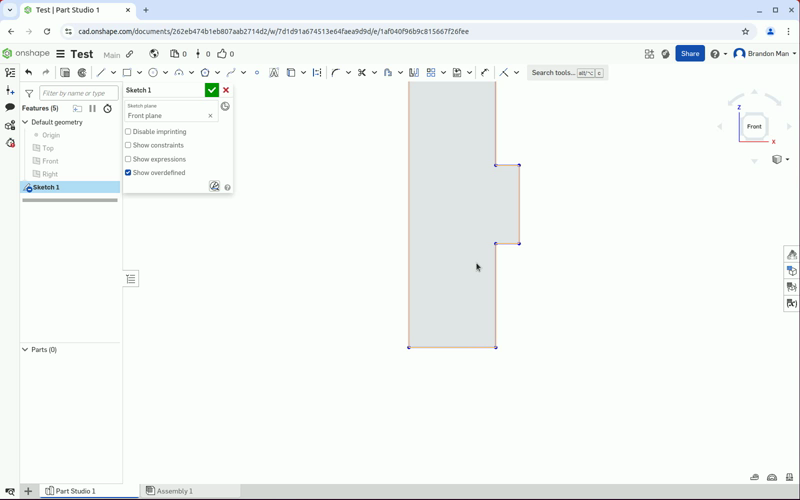
scroll(6)
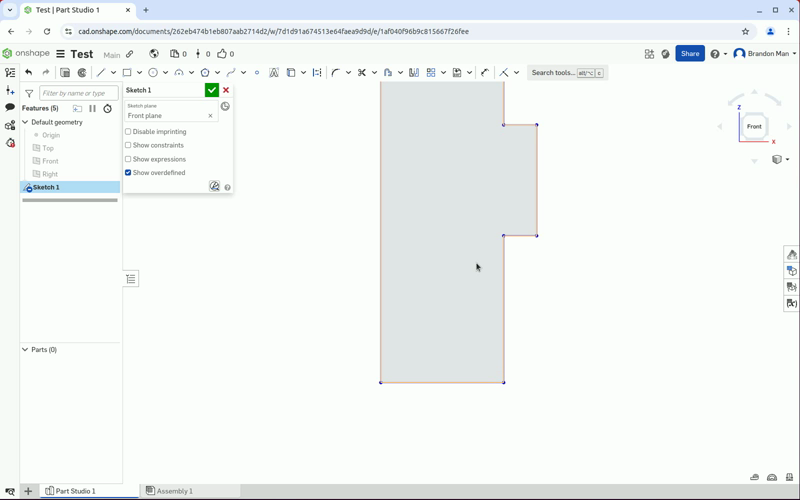
scroll(6)
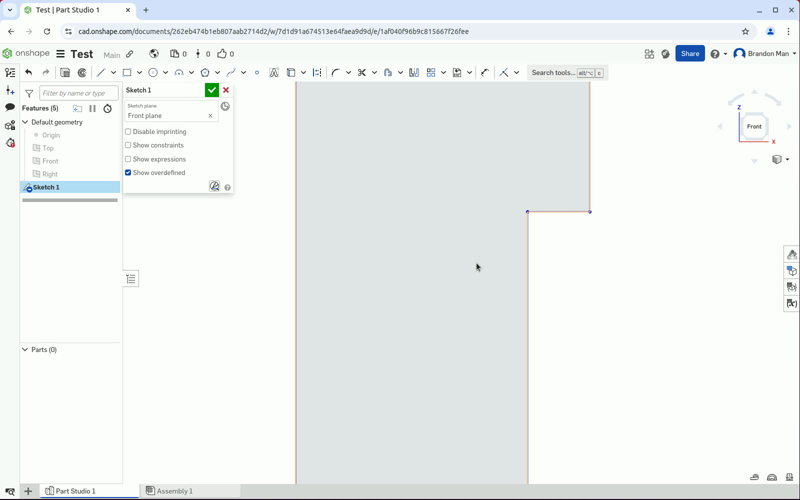
click(476, 262)
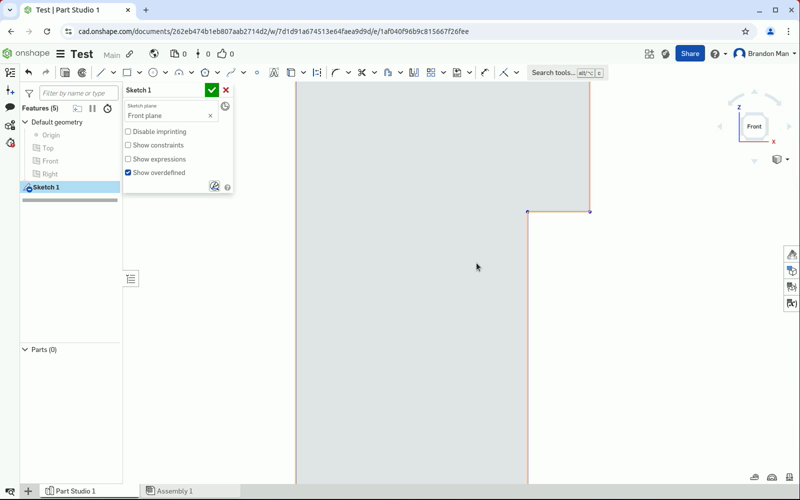
scroll(-6)
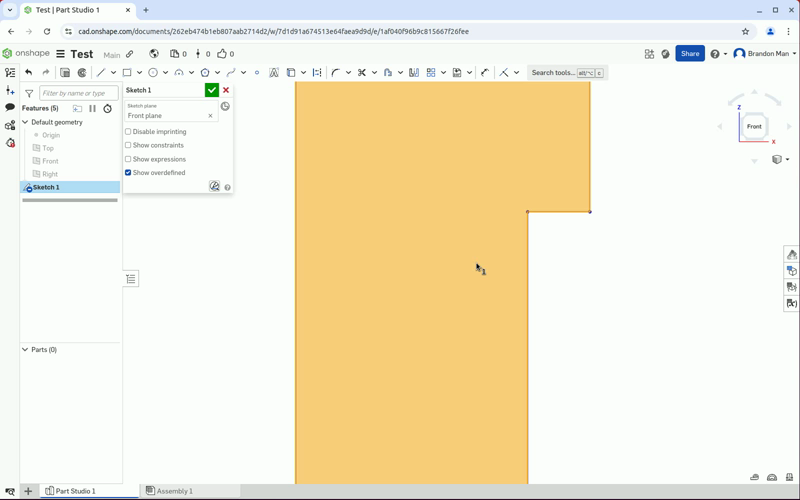
scroll(-6)
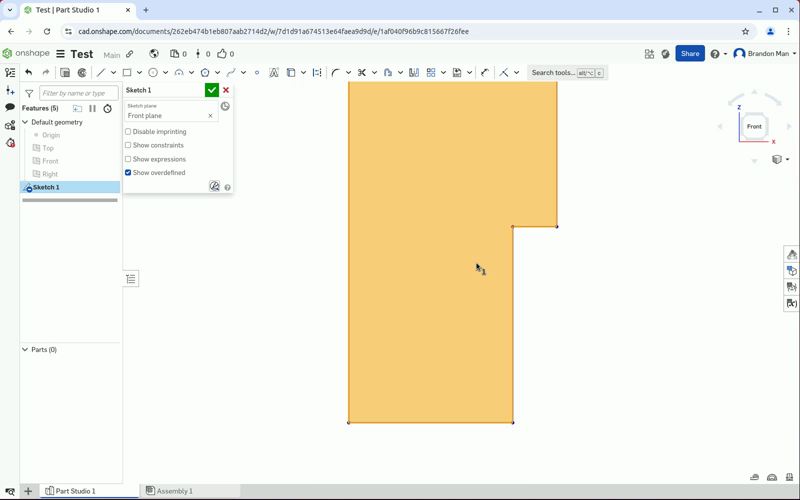
scroll(-6)
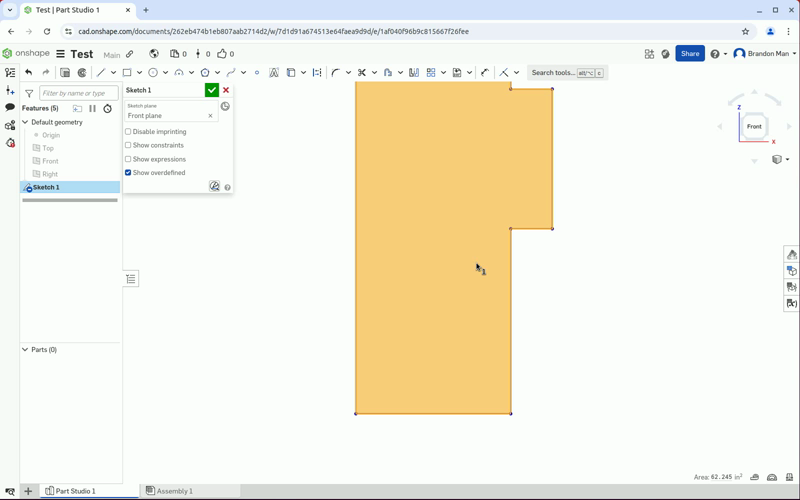
scroll(-6)
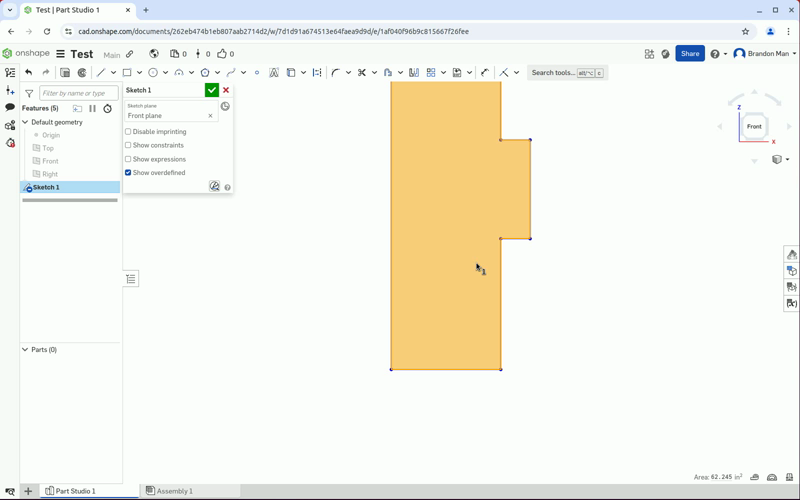
scroll(-6)
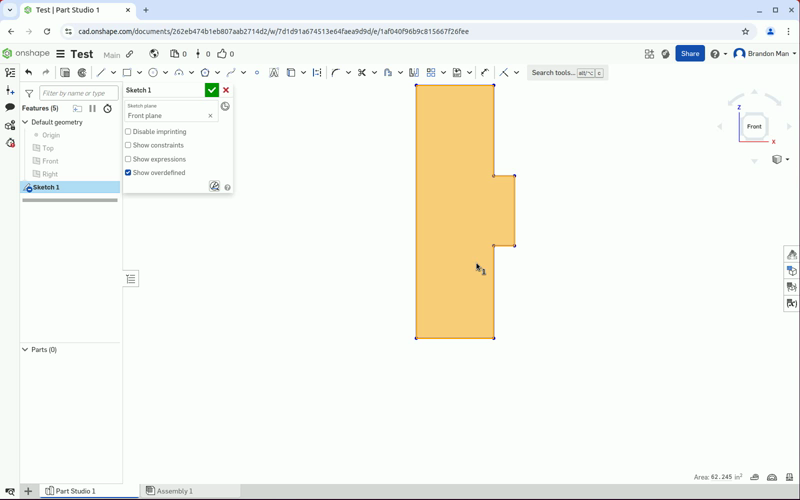
scroll(-6)
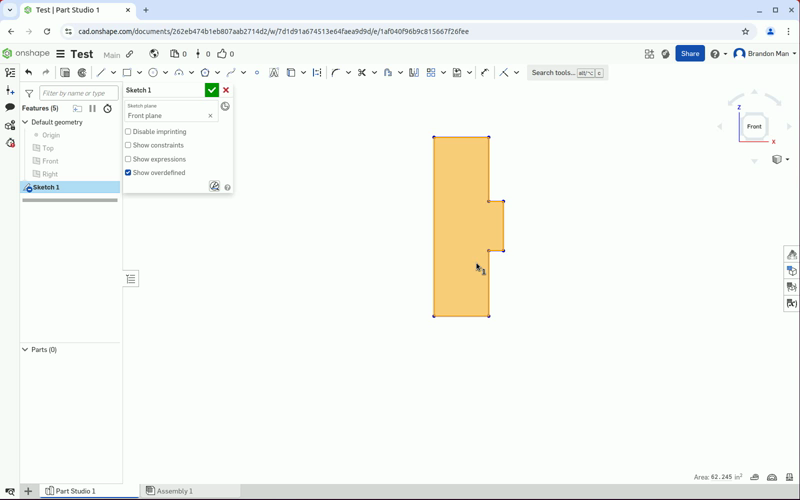
scroll(-6)
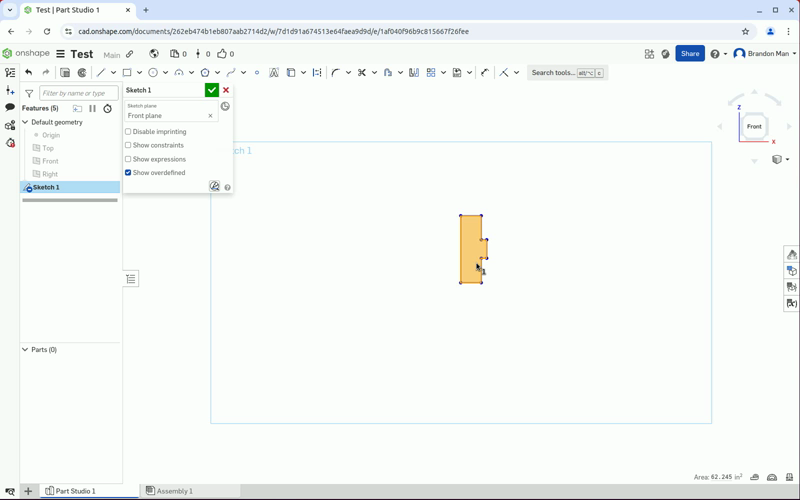
mouse_move(73, 352)
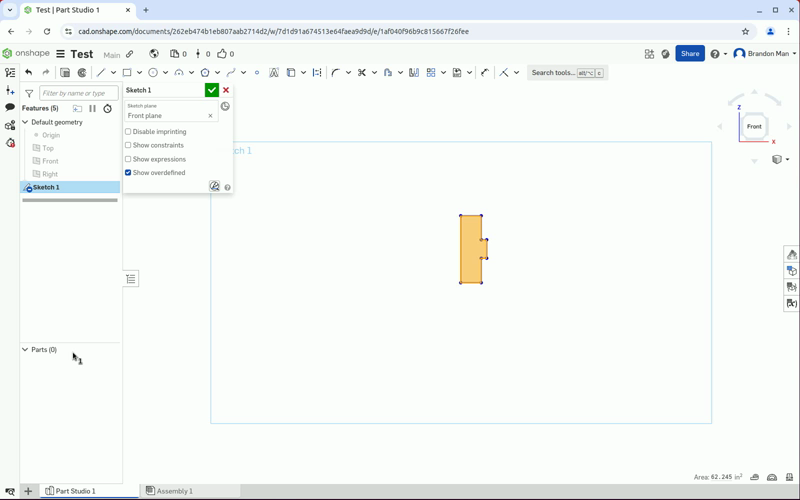
key(shift+y)
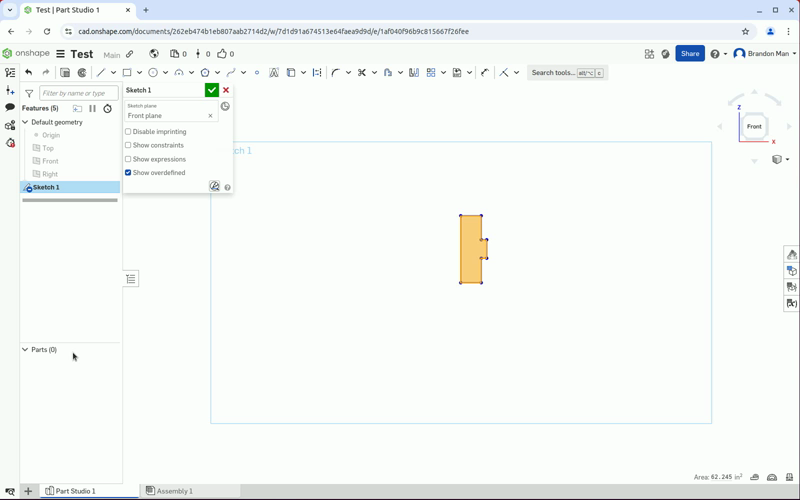
key(shift+e)
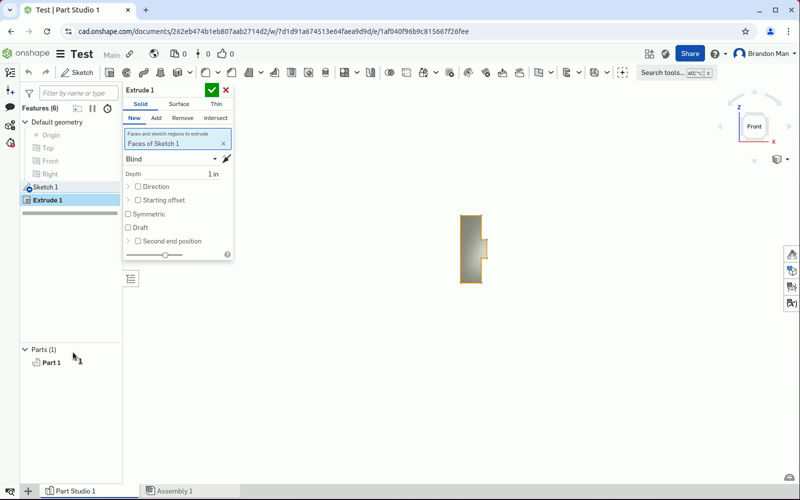
mouse_move(143, 106)
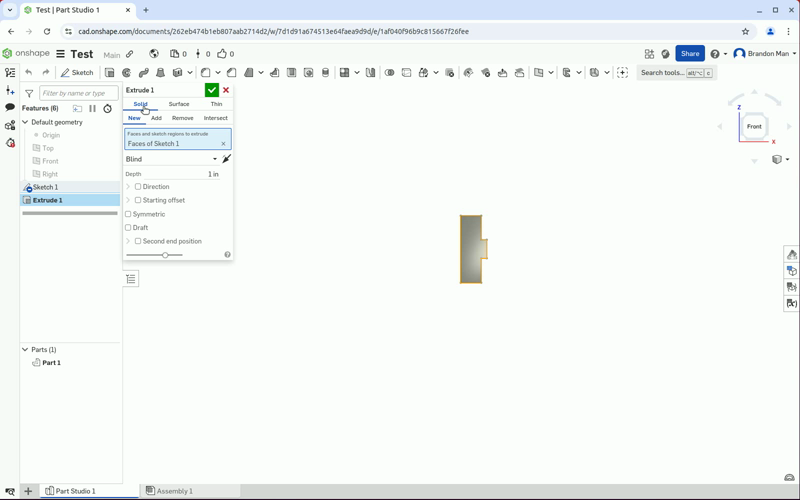
click(143, 106)
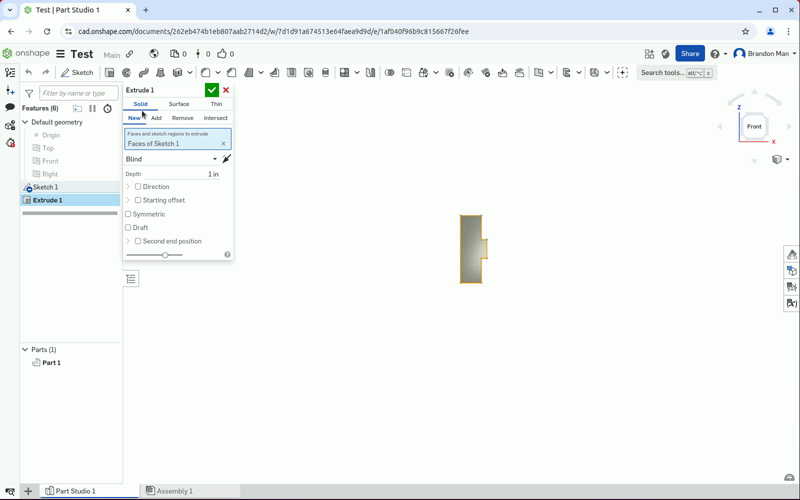
mouse_move(137, 120)
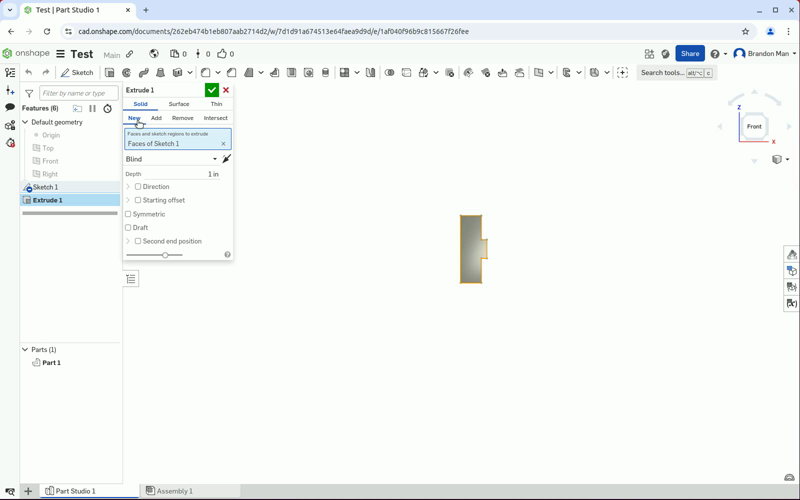
click(137, 120)
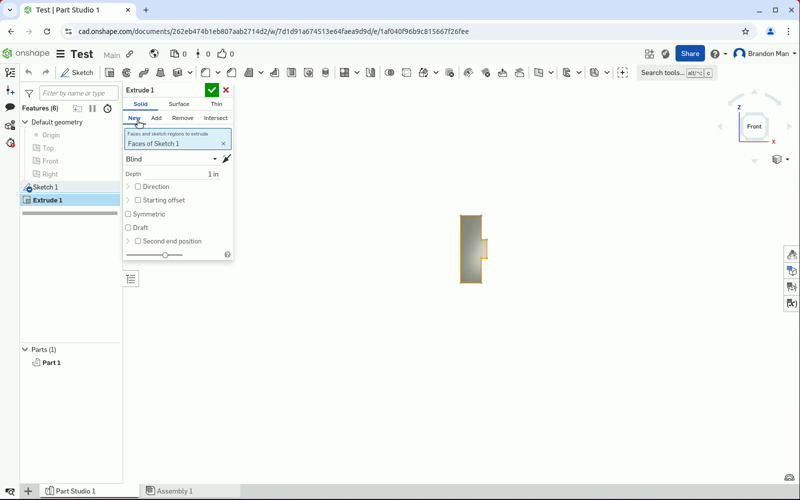
key(tab, 4)
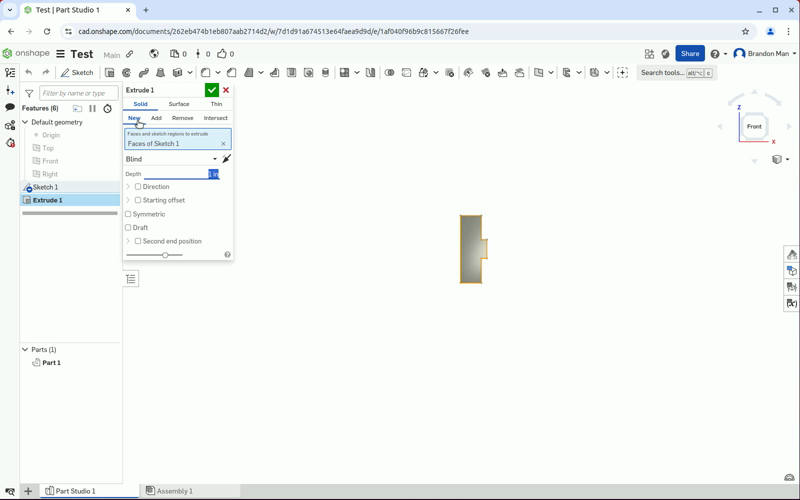
text(-4.092)
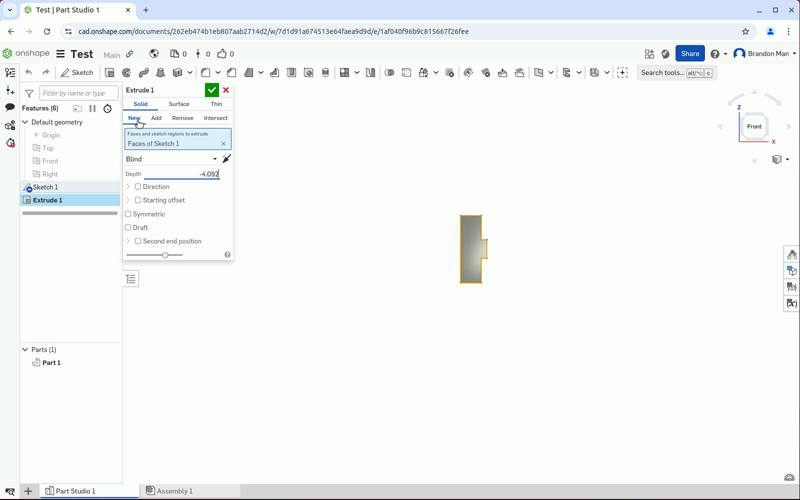
key(enter)
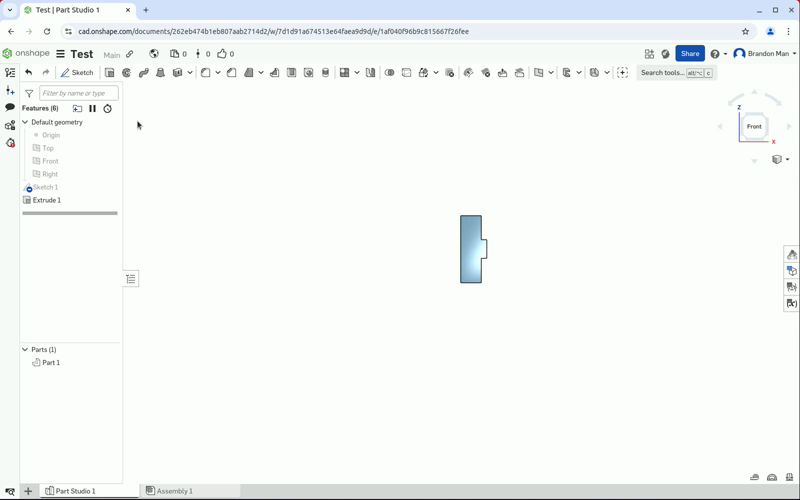
key(shift+h)
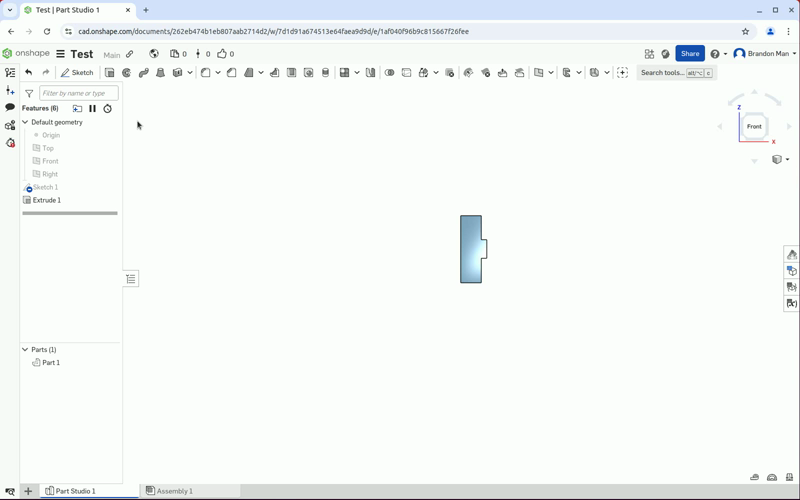
key(shift+h)
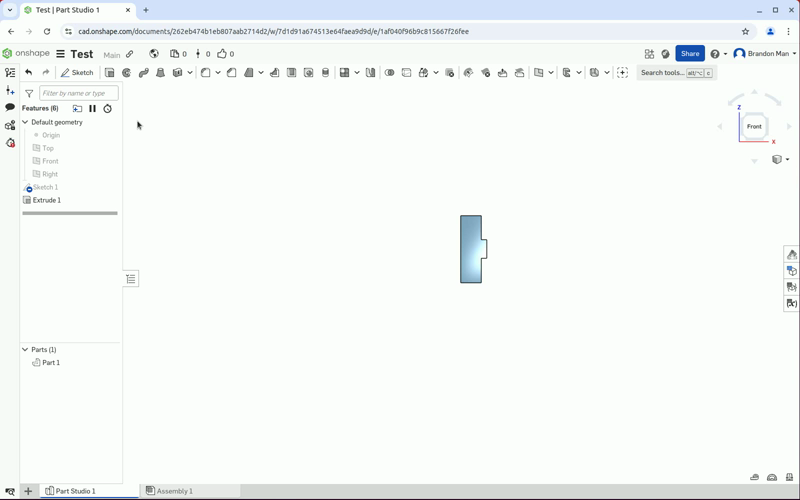
mouse_move(73, 189)
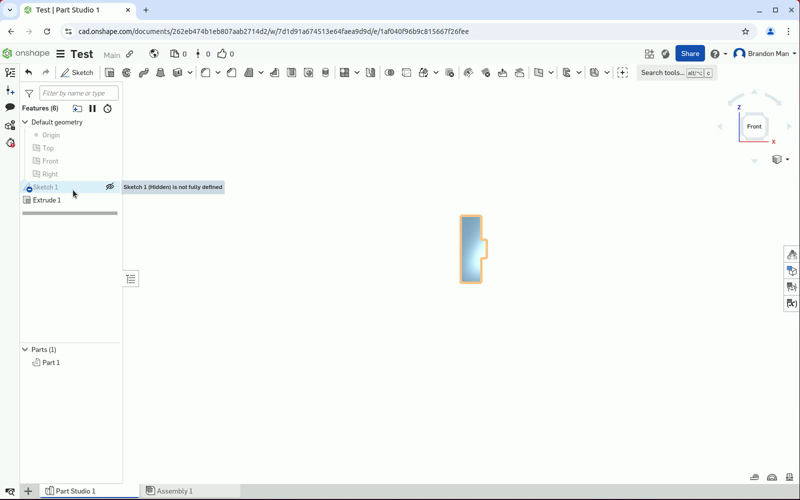
click(73, 189)
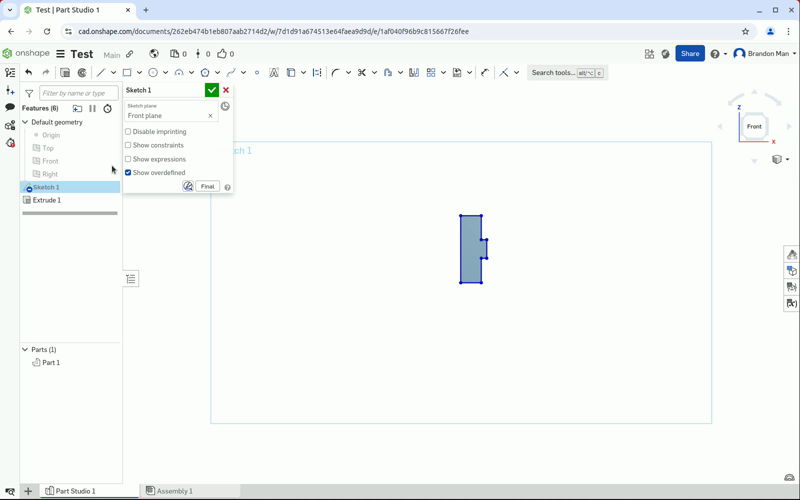
mouse_move(229, 92)
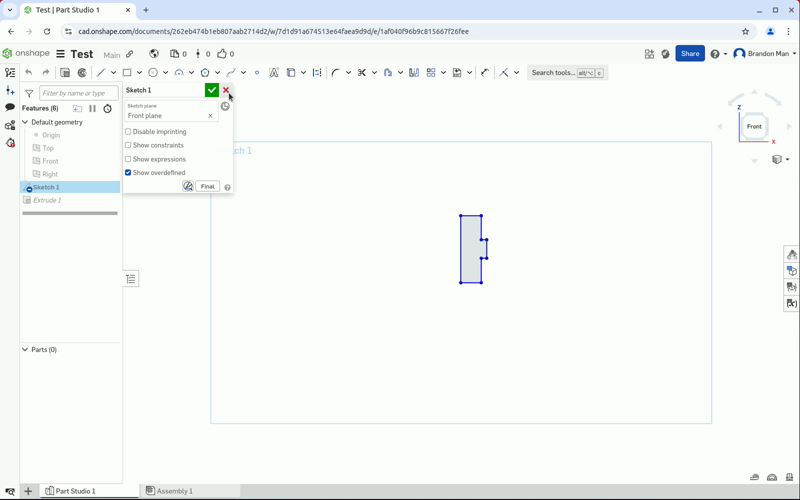
click(229, 92)
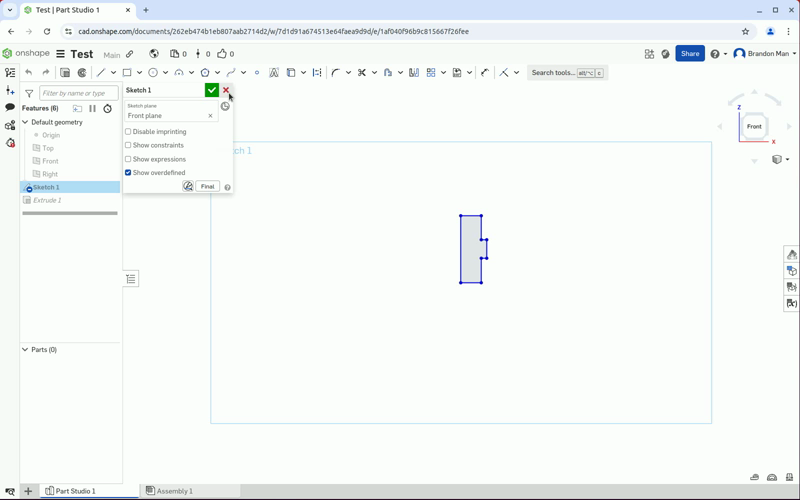
key(shift+s)
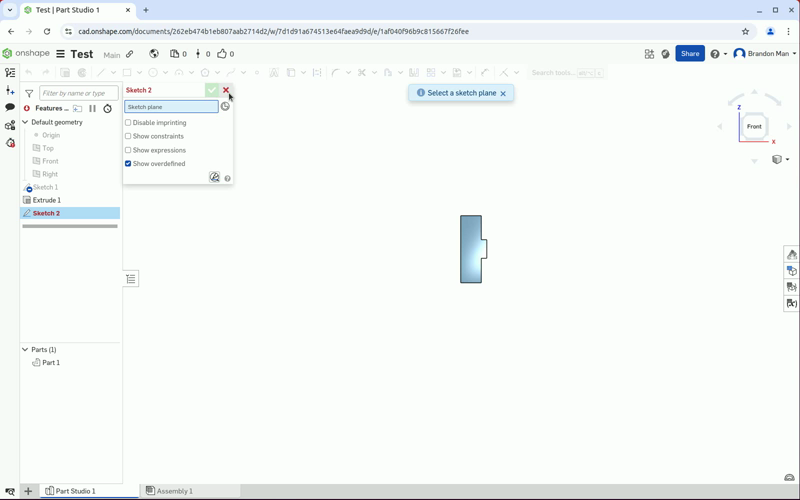
mouse_move(73, 163)
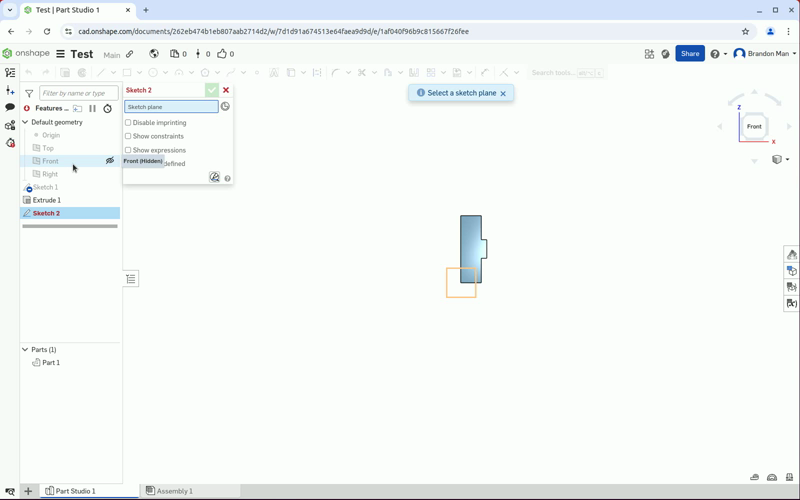
click(73, 163)
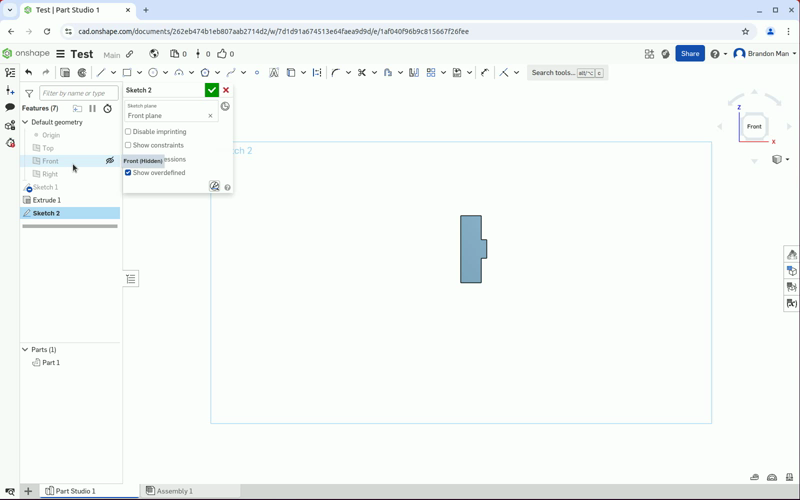
mouse_move(73, 352)
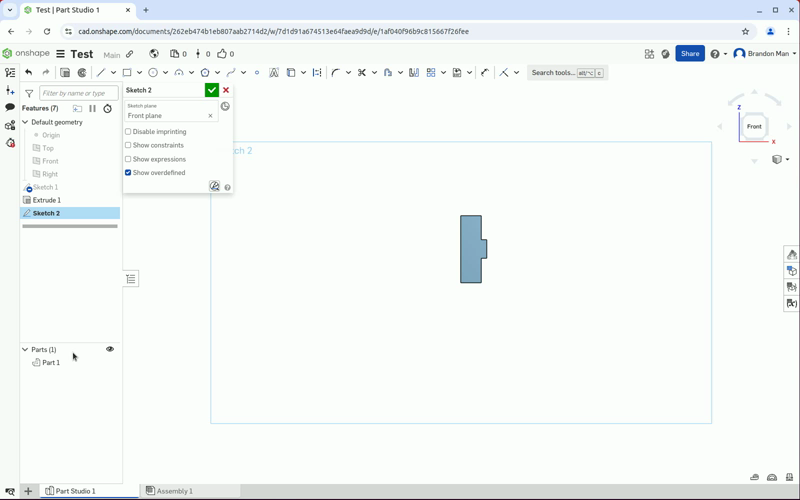
key(y)
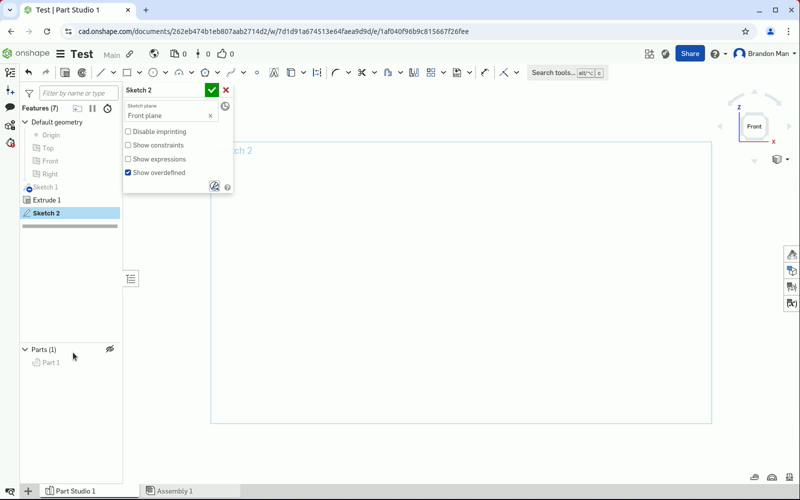
key(l)
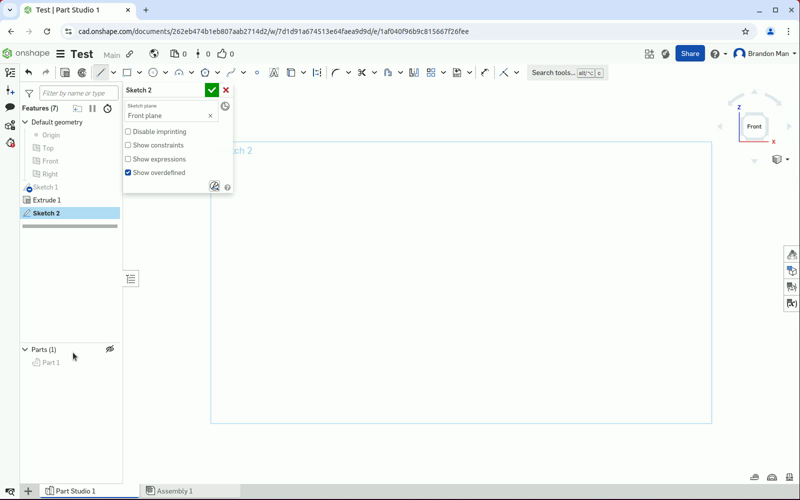
key_down(shift)
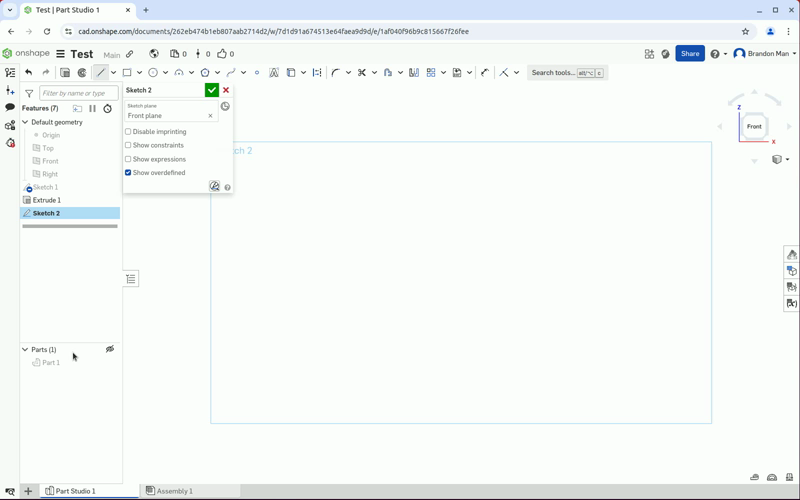
mouse_move(489, 282)
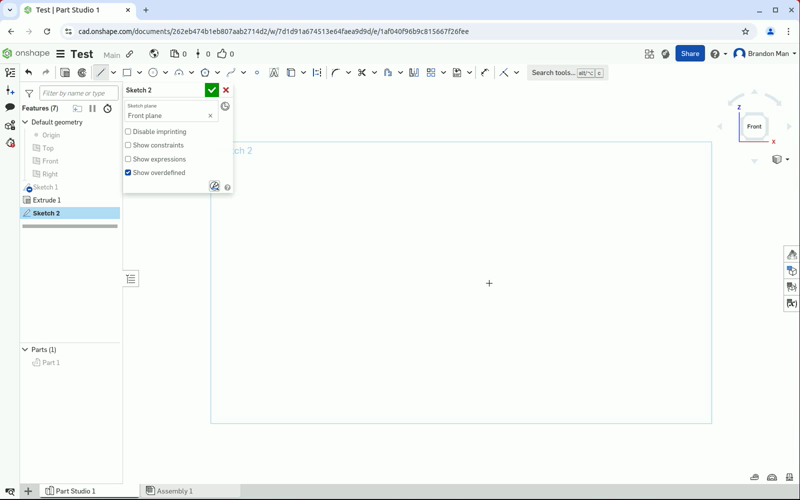
click(489, 282)
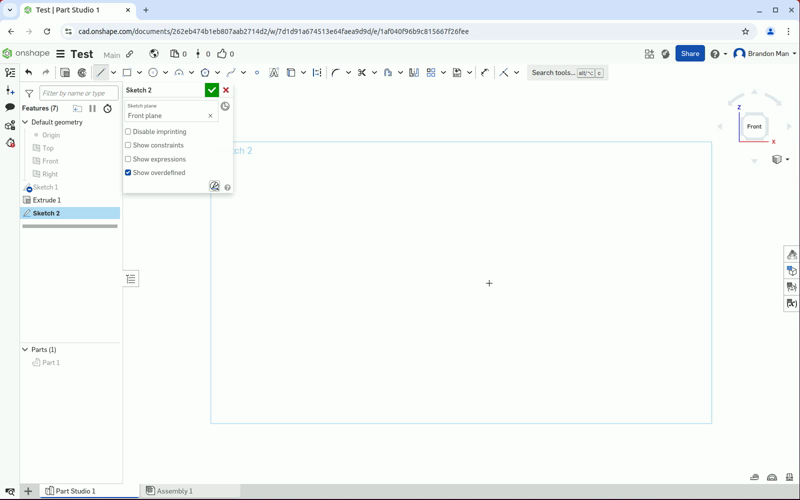
key_up(shift)
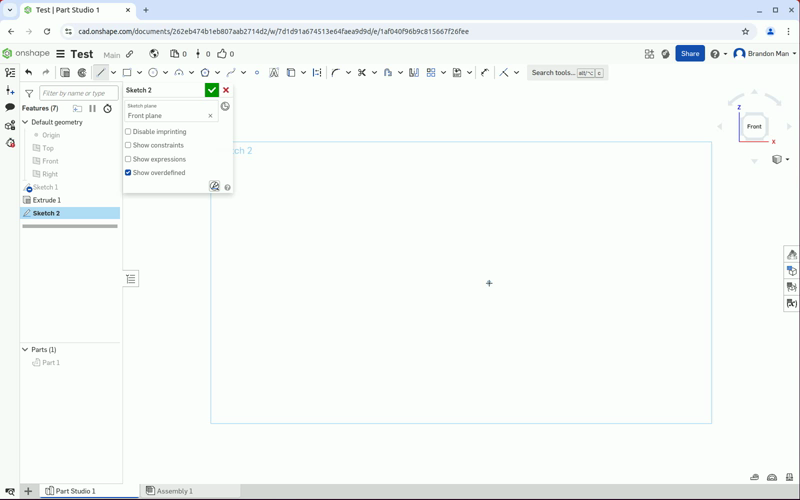
key_down(shift)
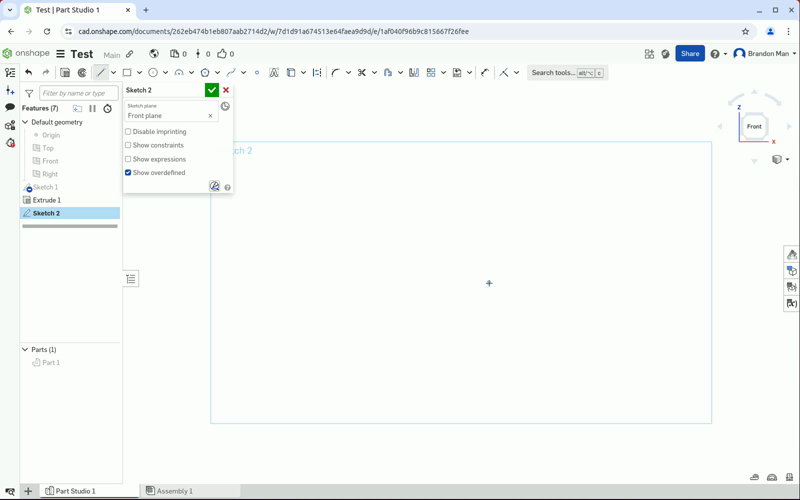
mouse_move(519, 282)
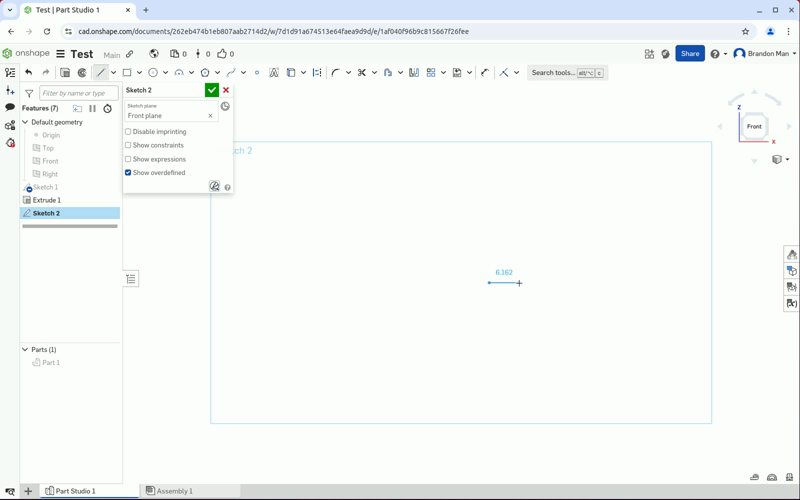
mouse_move(509, 282)
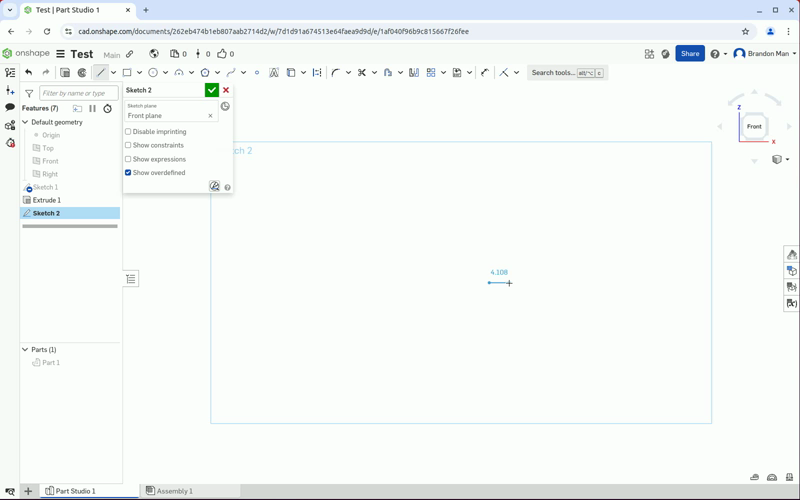
click(509, 282)
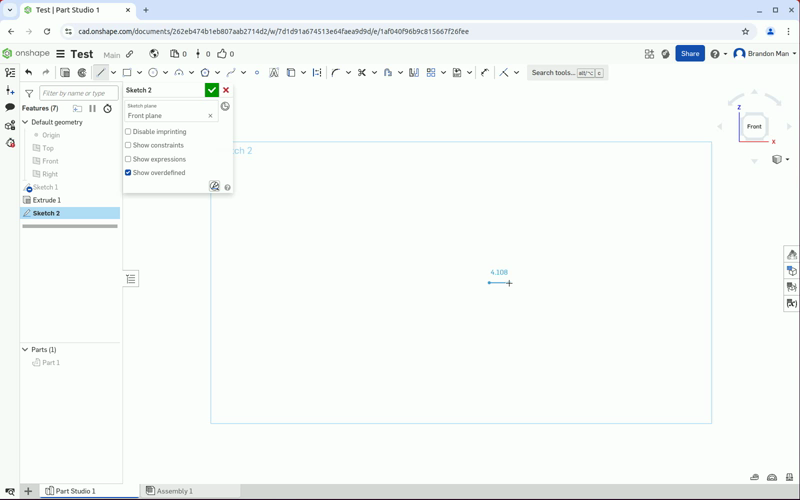
key_up(shift)
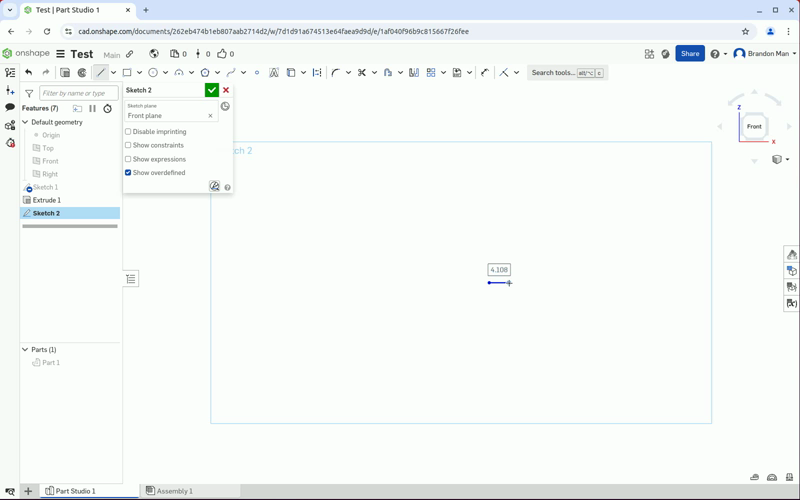
key_down(shift)
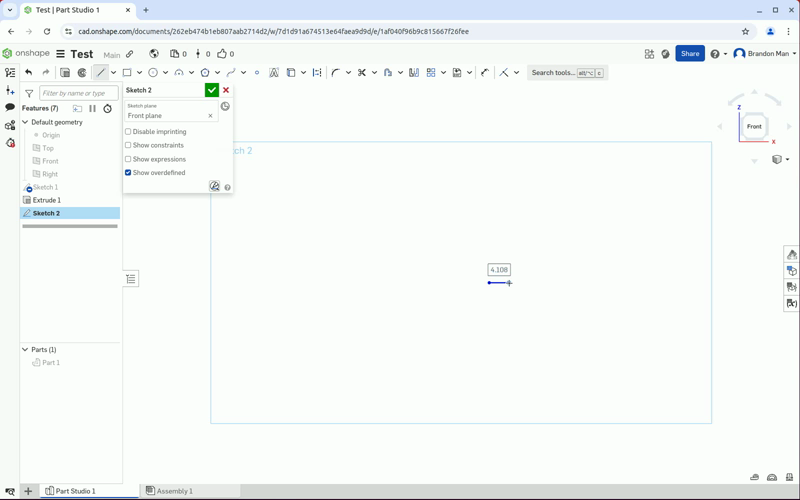
mouse_move(539, 282)
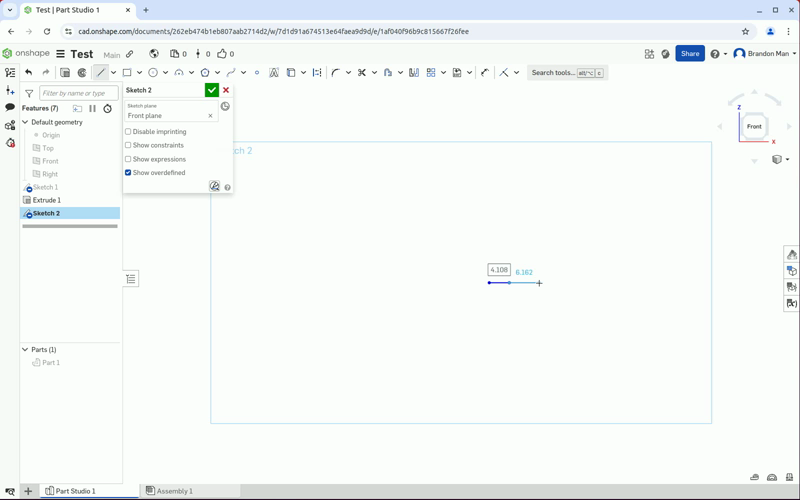
mouse_move(509, 278)
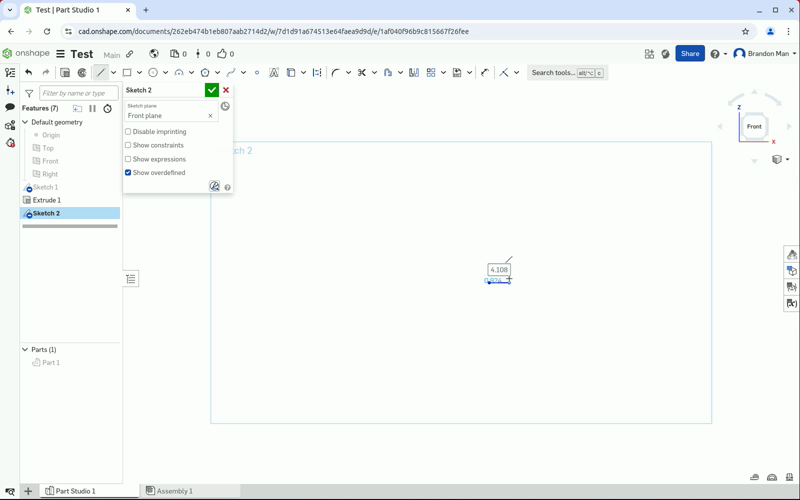
scroll(6)
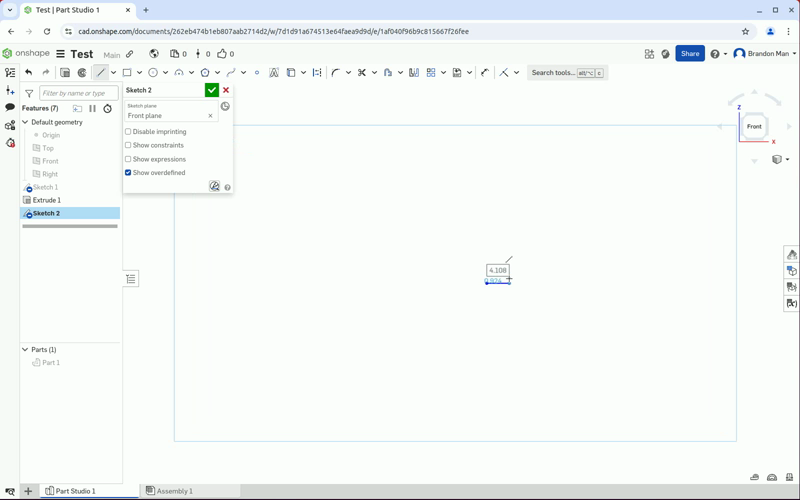
scroll(6)
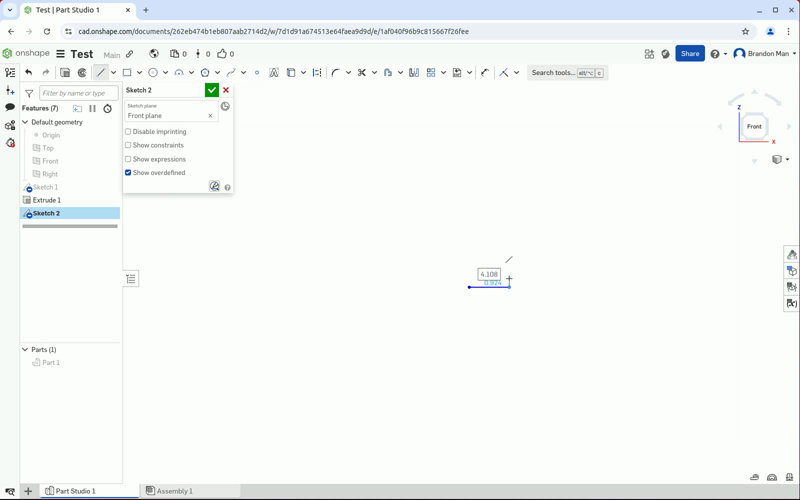
scroll(6)
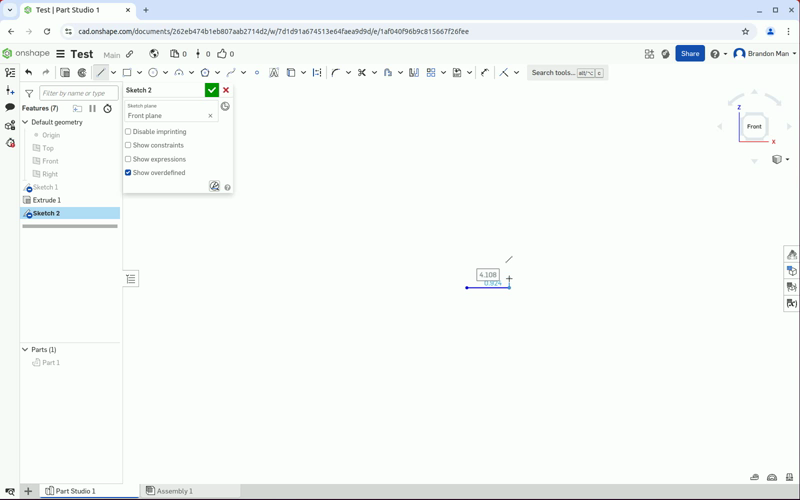
scroll(6)
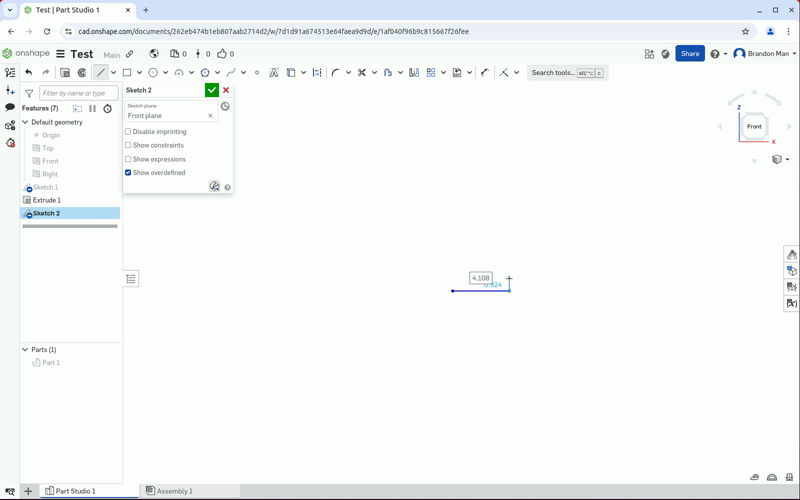
scroll(6)
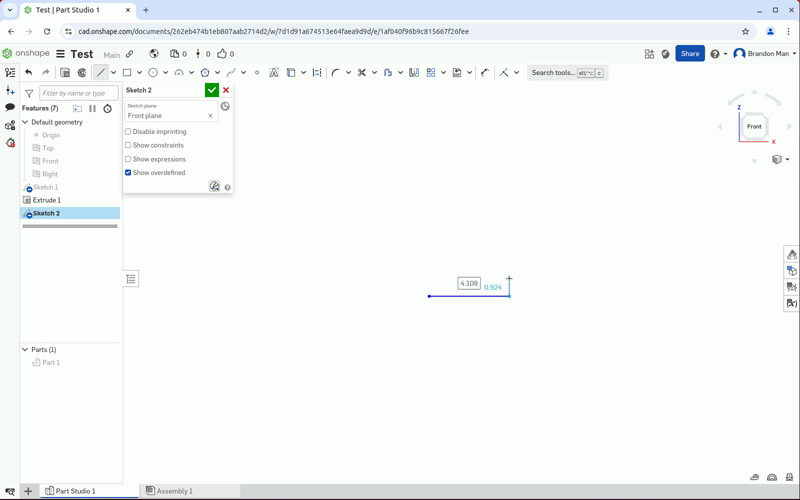
scroll(6)
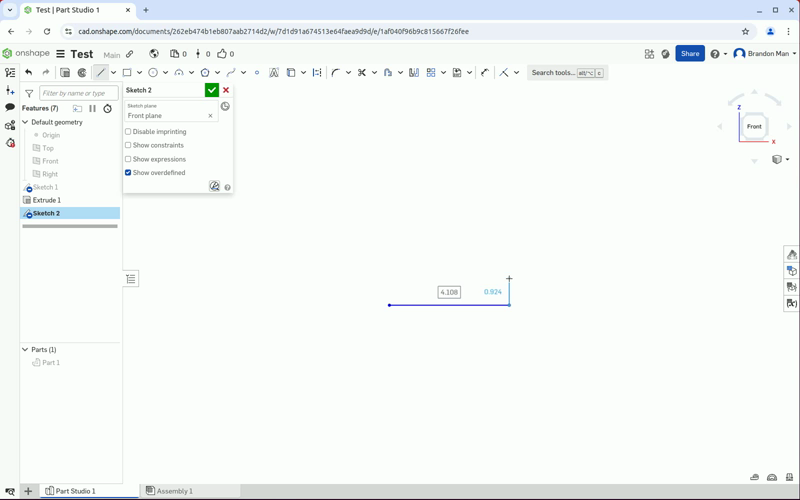
scroll(6)
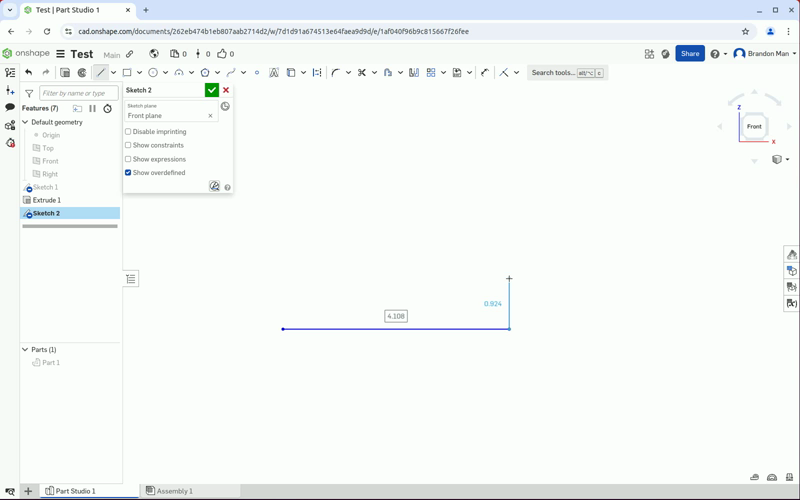
click(509, 278)
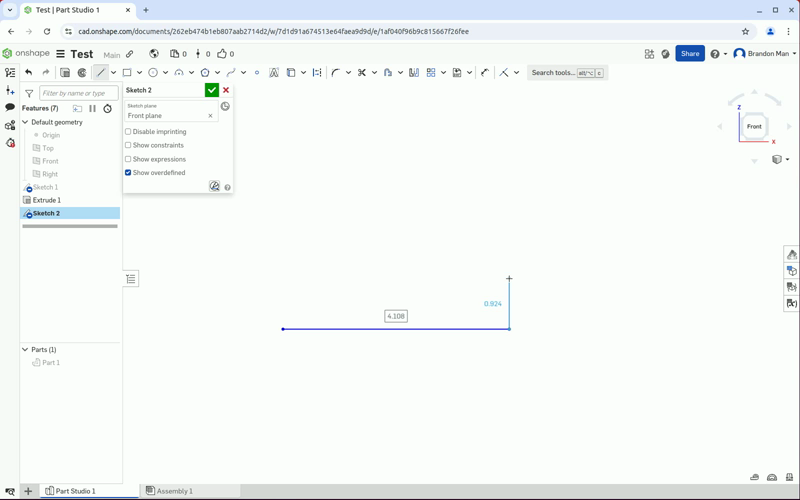
scroll(-6)
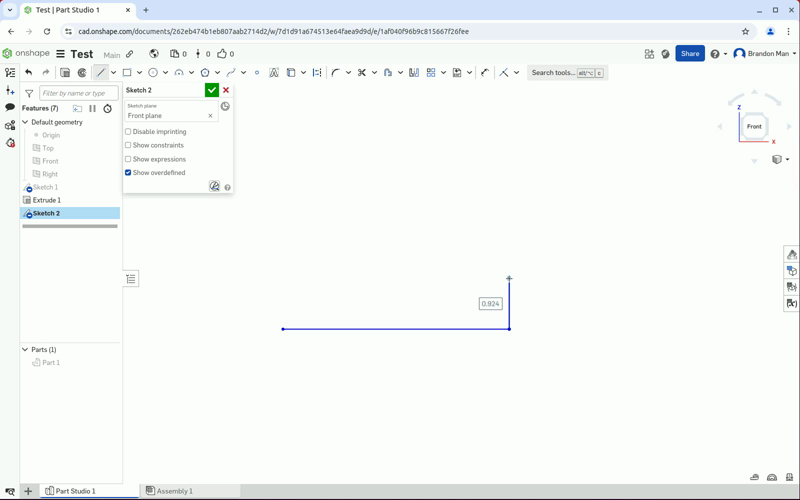
scroll(-6)
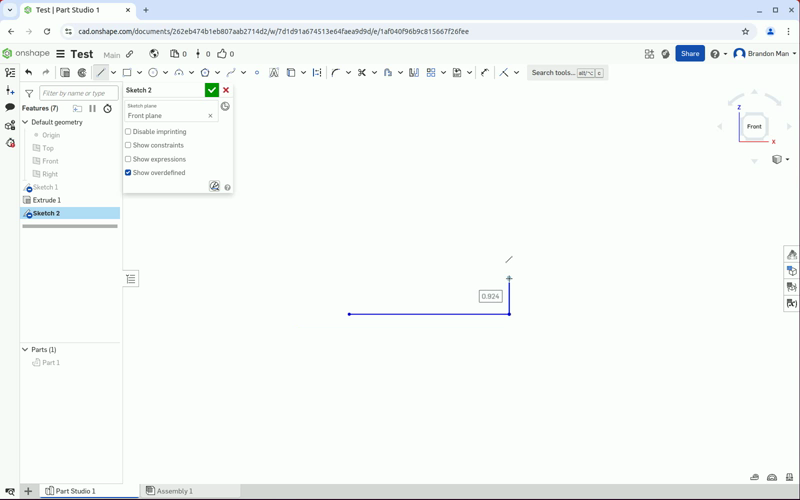
scroll(-6)
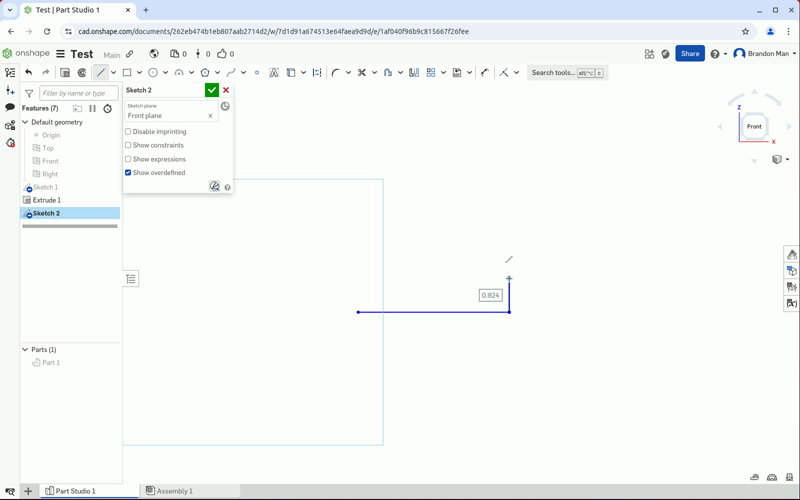
scroll(-6)
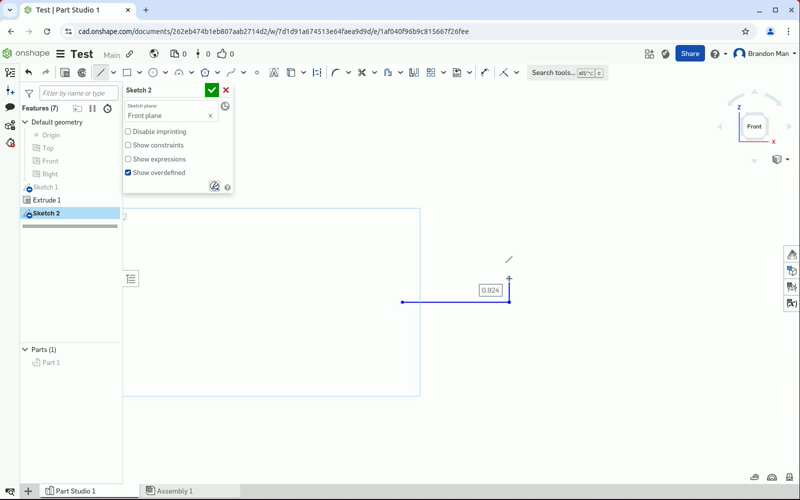
scroll(-6)
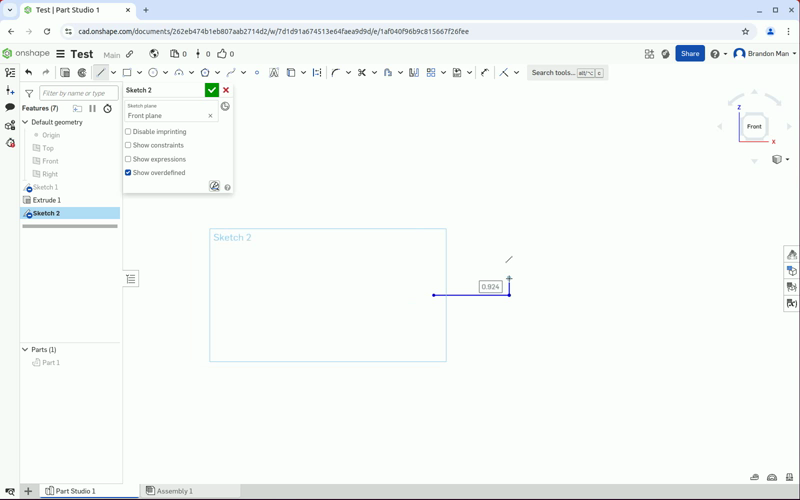
scroll(-6)
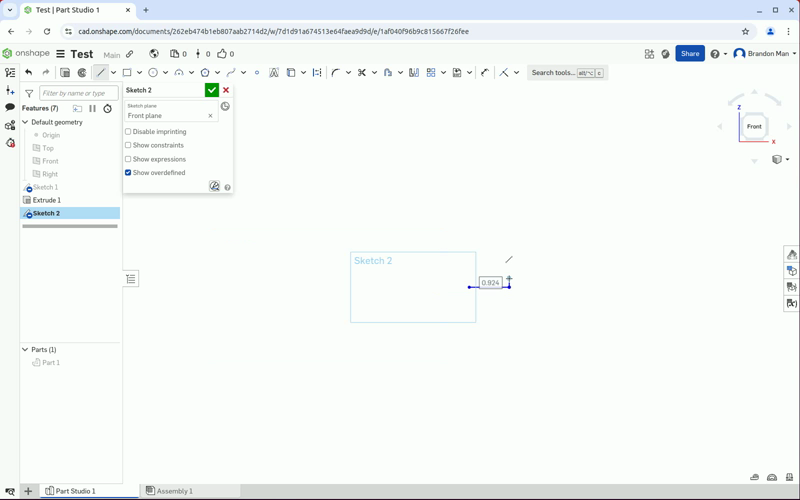
scroll(-6)
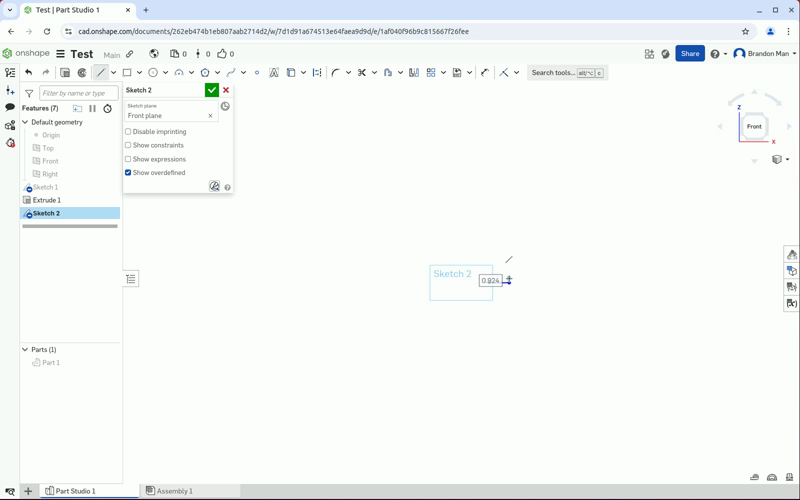
key_up(shift)
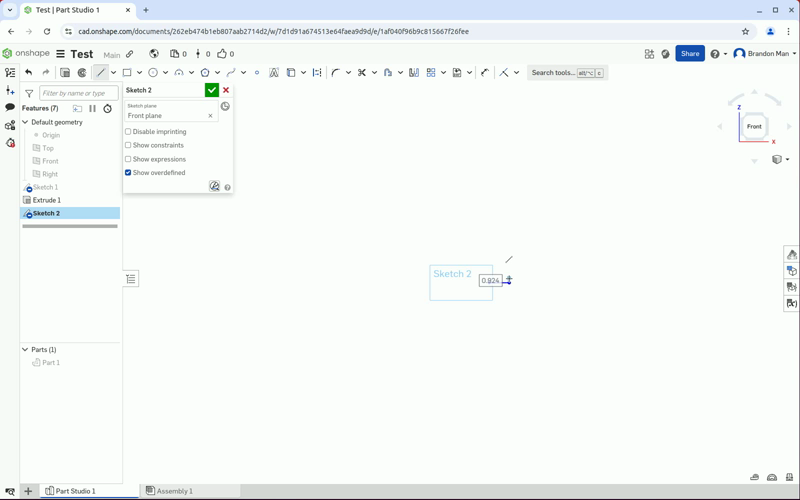
key(esc)
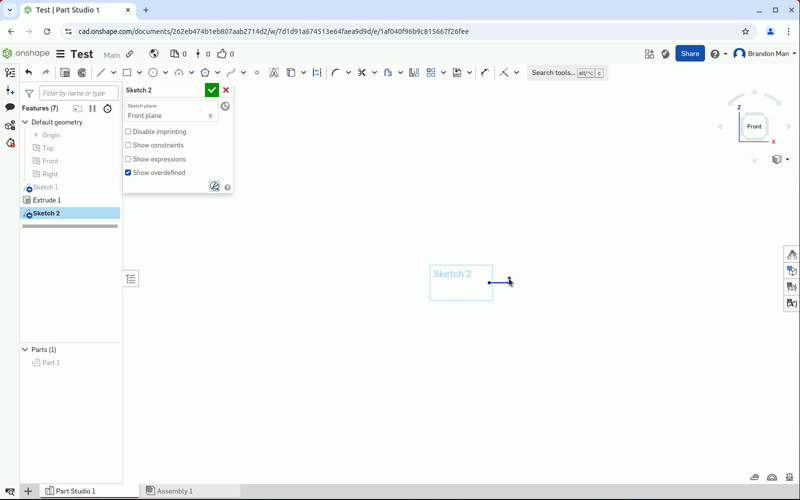
key(a)
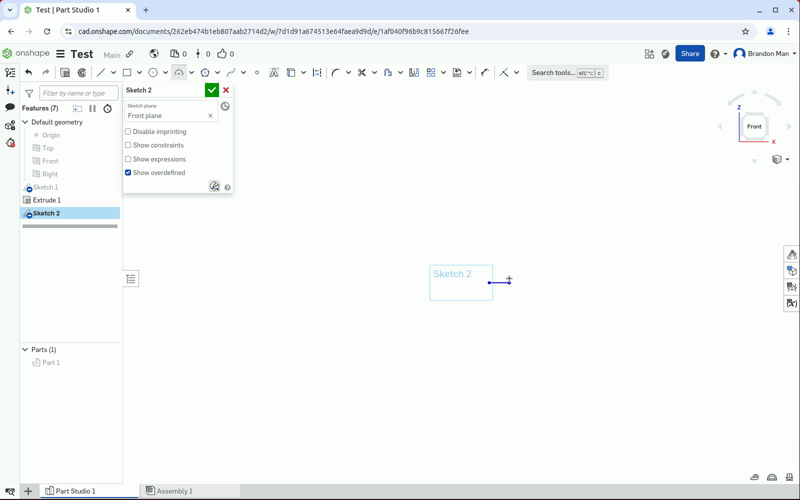
mouse_move(509, 278)
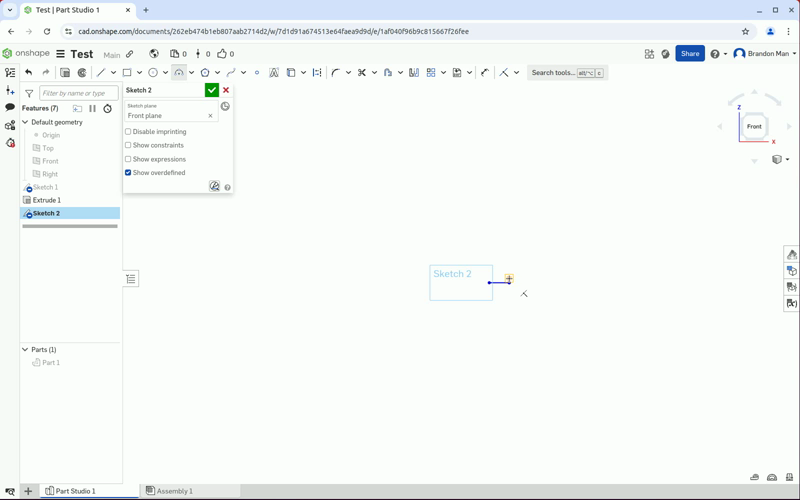
click(509, 278)
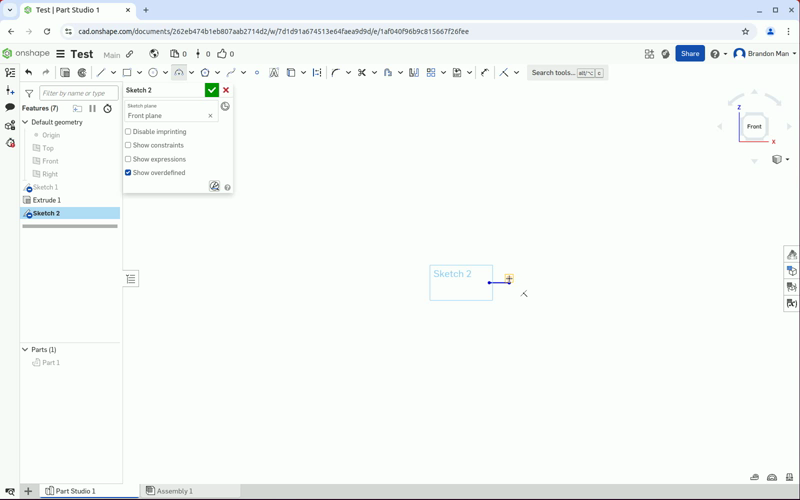
key_down(shift)
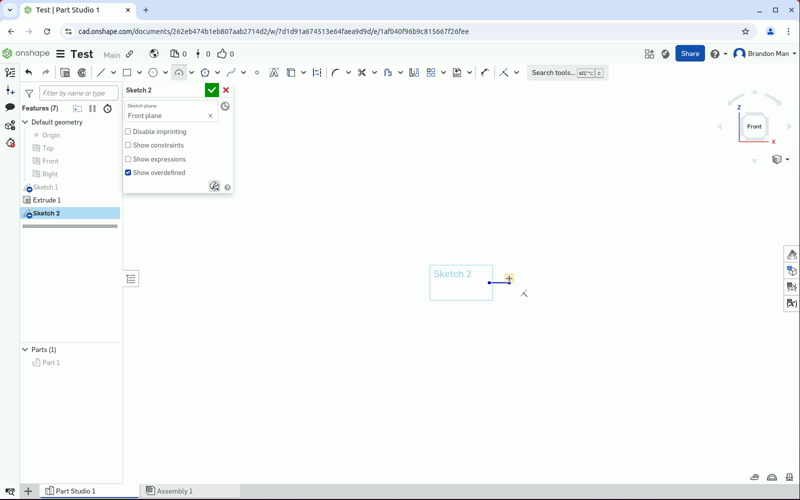
mouse_move(563, 250)
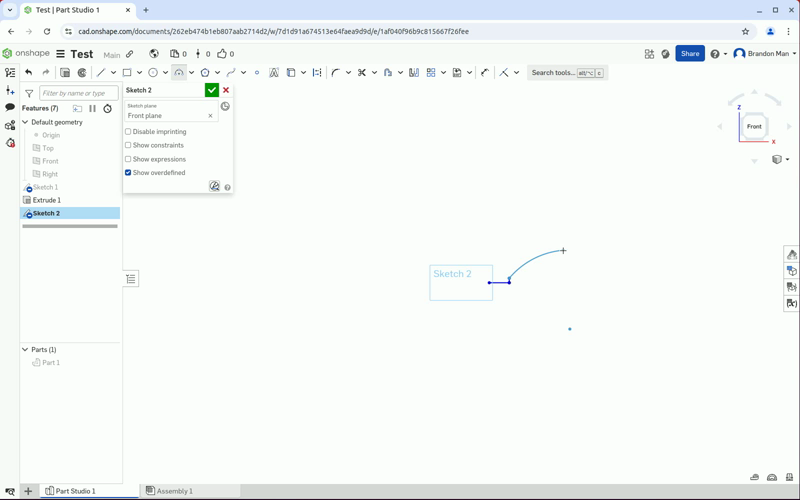
click(563, 250)
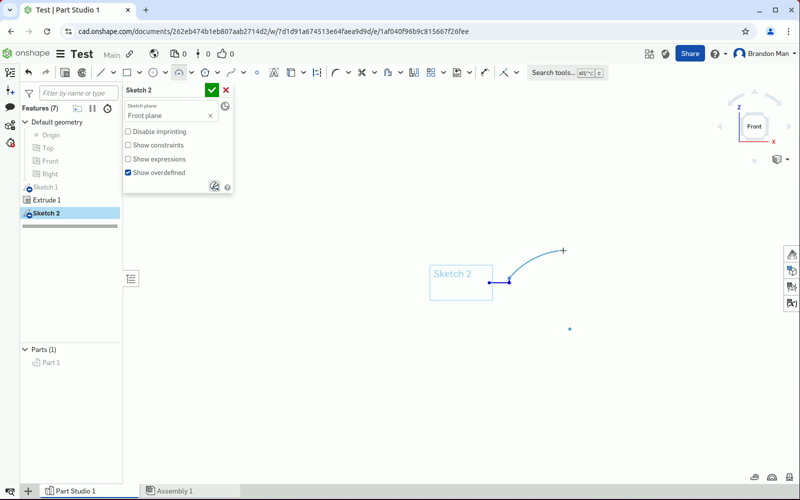
mouse_move(543, 278)
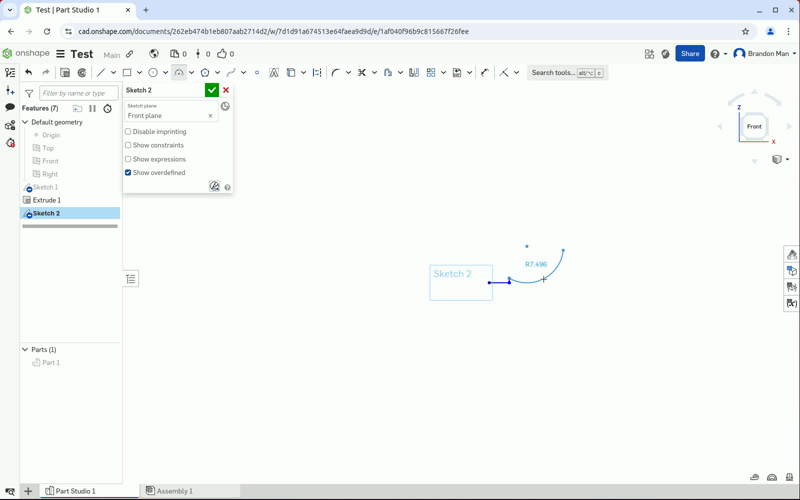
click(543, 278)
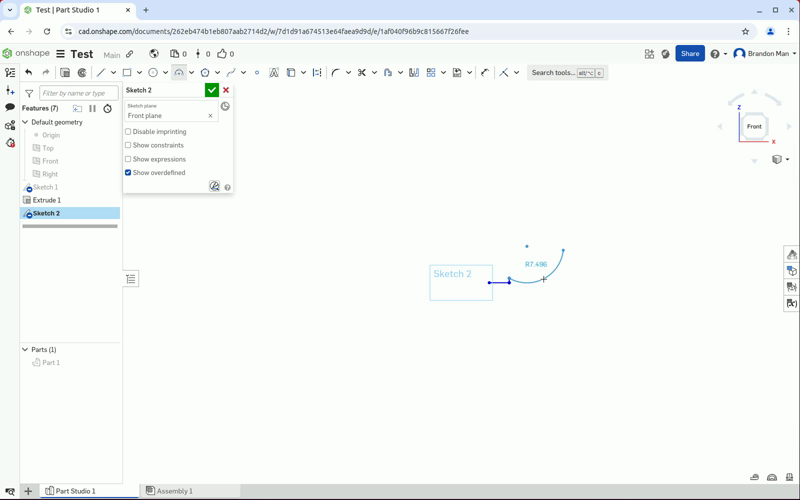
key_up(shift)
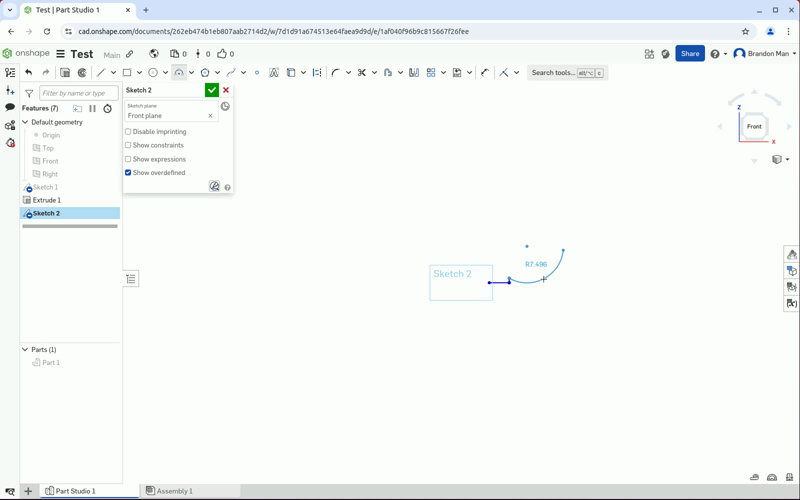
key(esc)
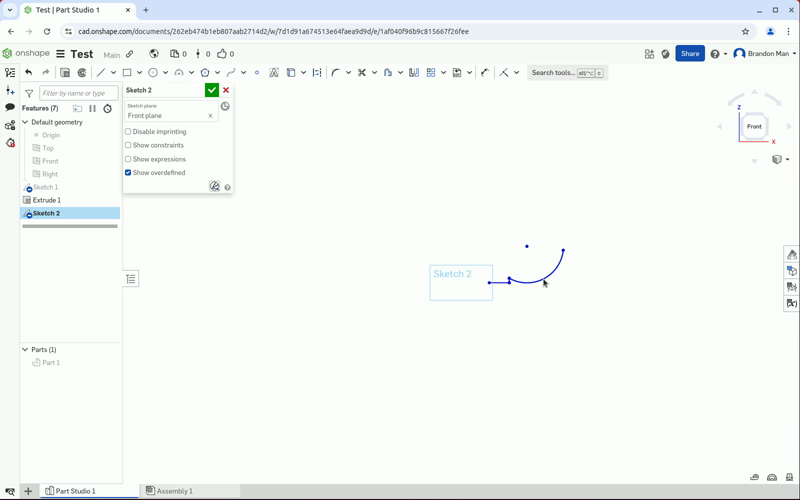
key(l)
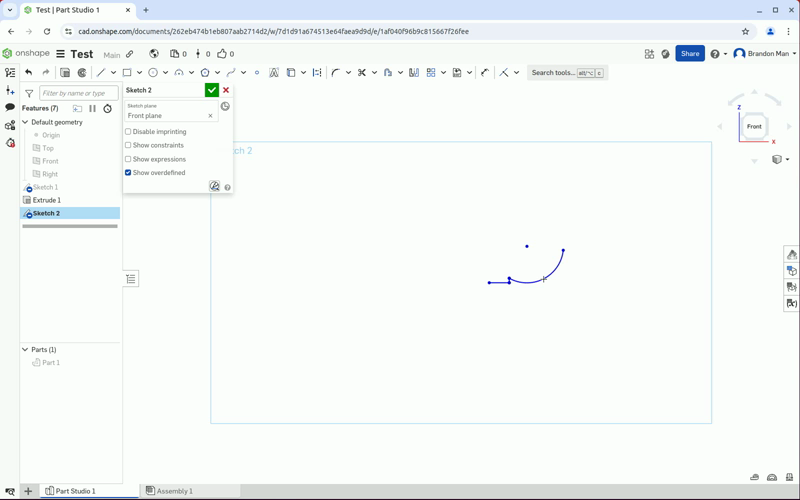
mouse_move(563, 250)
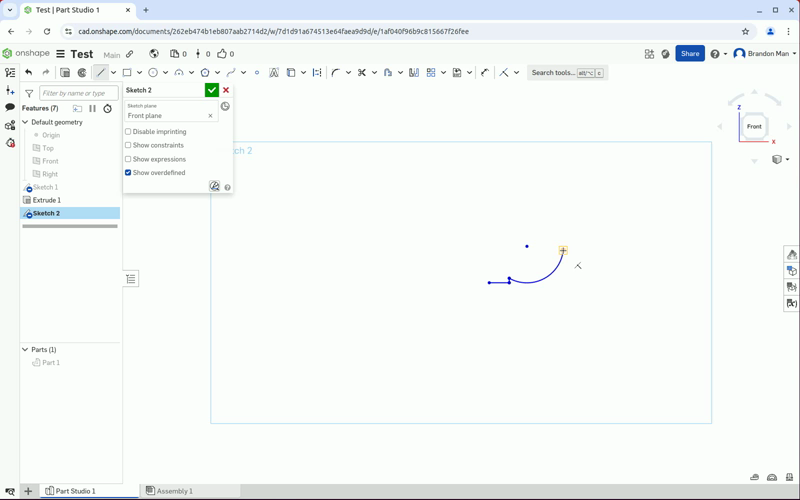
click(563, 250)
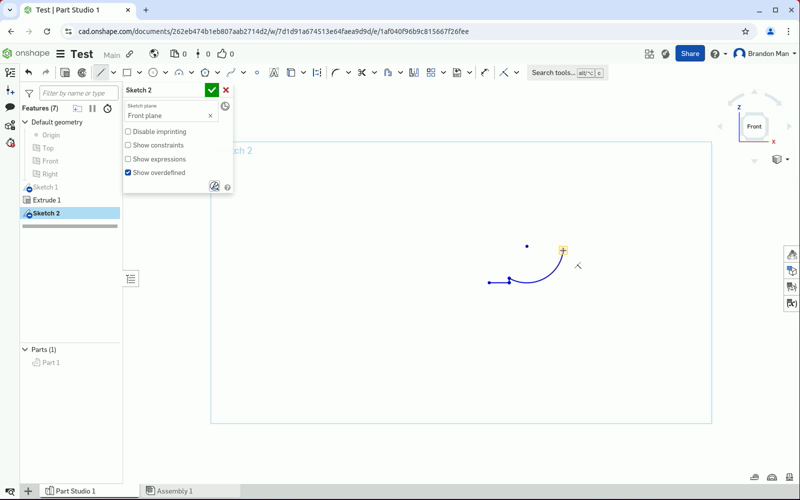
key_down(shift)
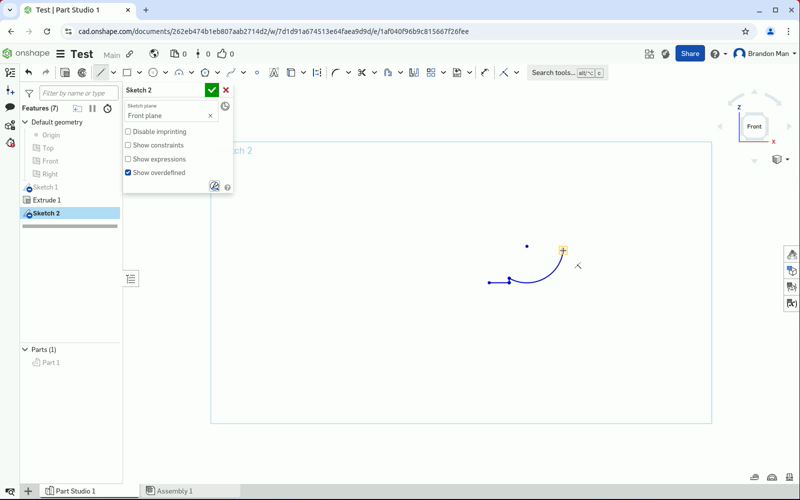
mouse_move(589, 250)
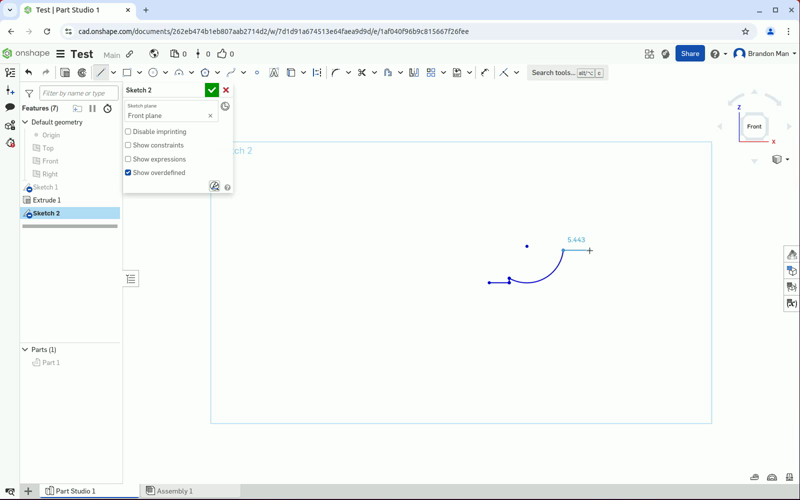
mouse_move(542, 249)
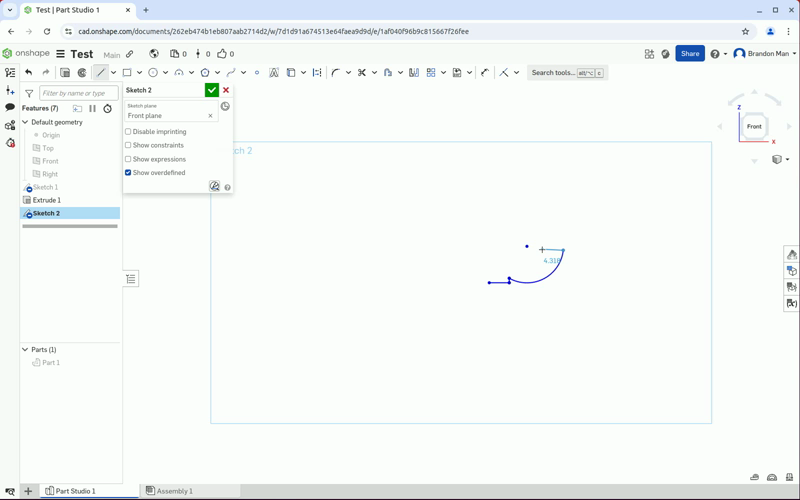
click(542, 249)
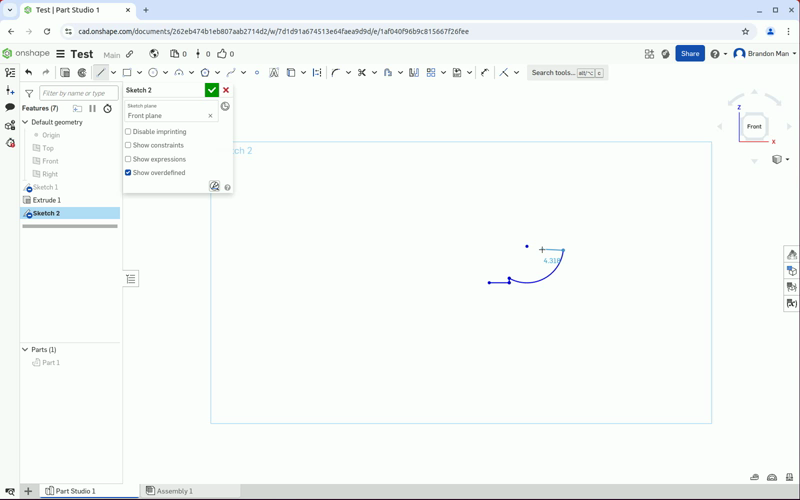
key_up(shift)
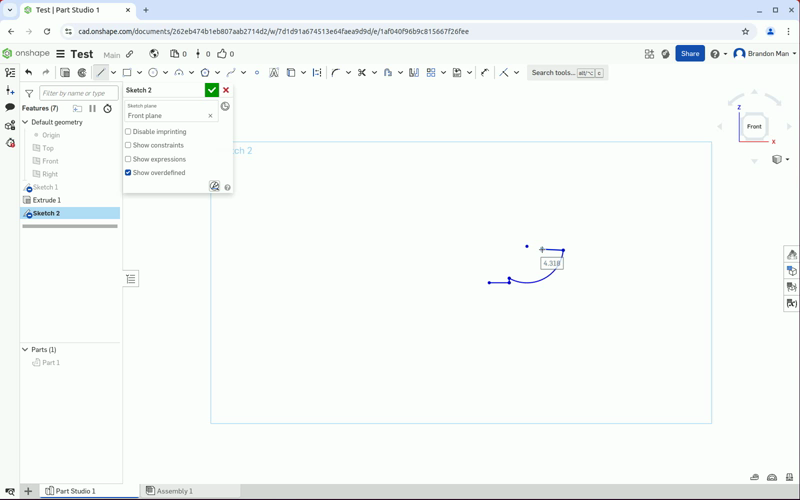
key(esc)
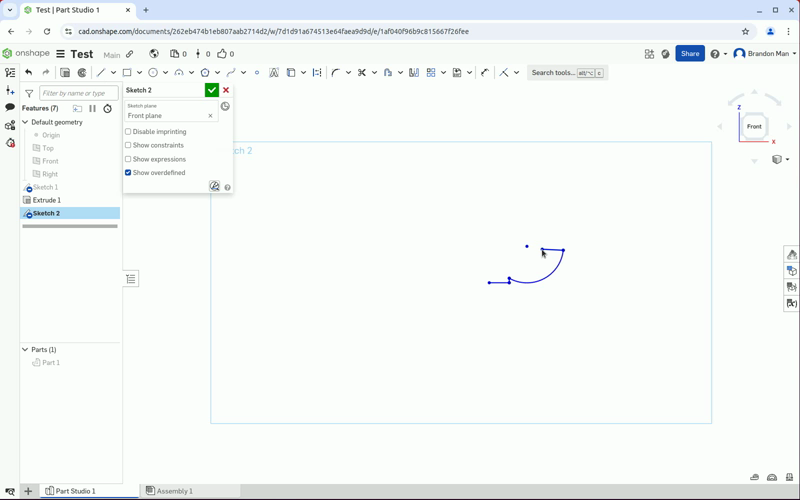
key(a)
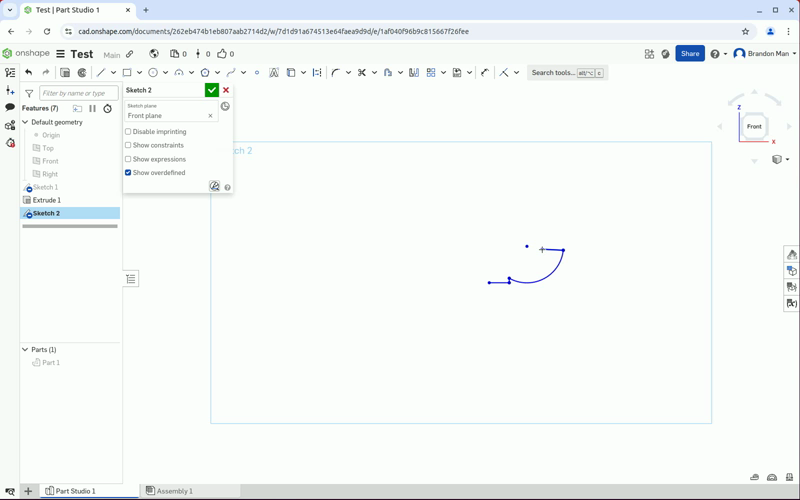
mouse_move(542, 249)
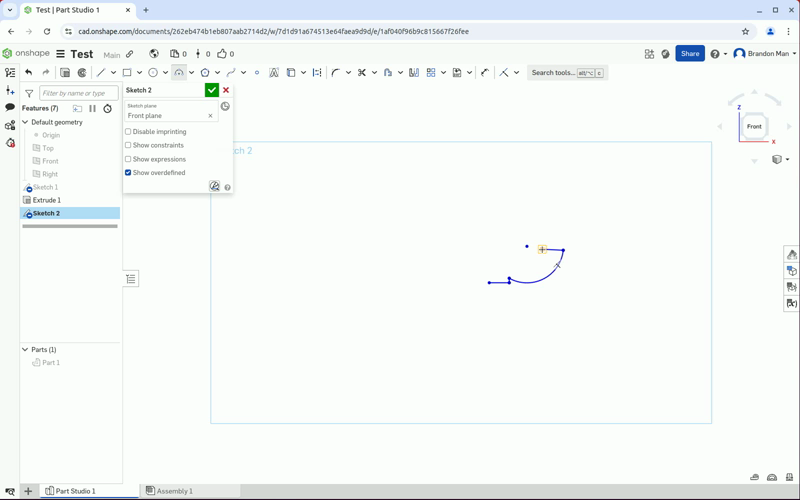
click(542, 249)
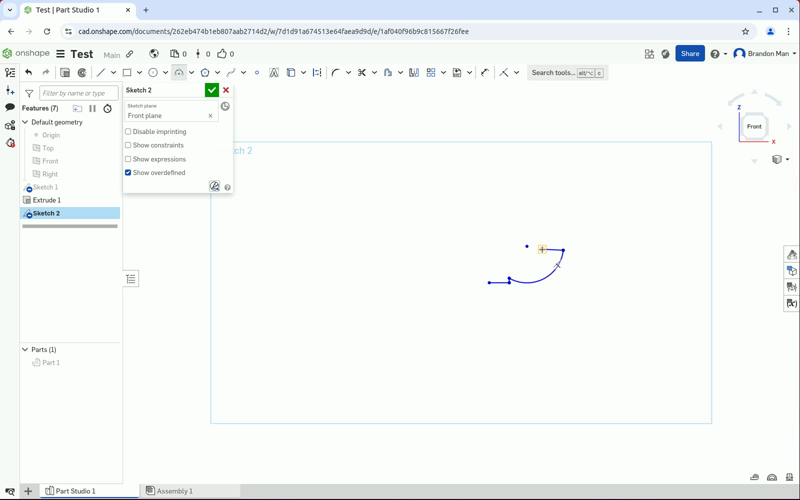
key_down(shift)
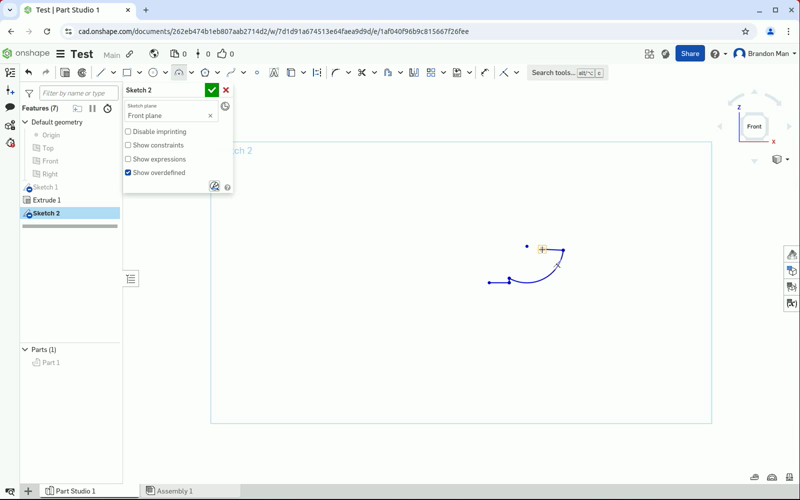
mouse_move(541, 245)
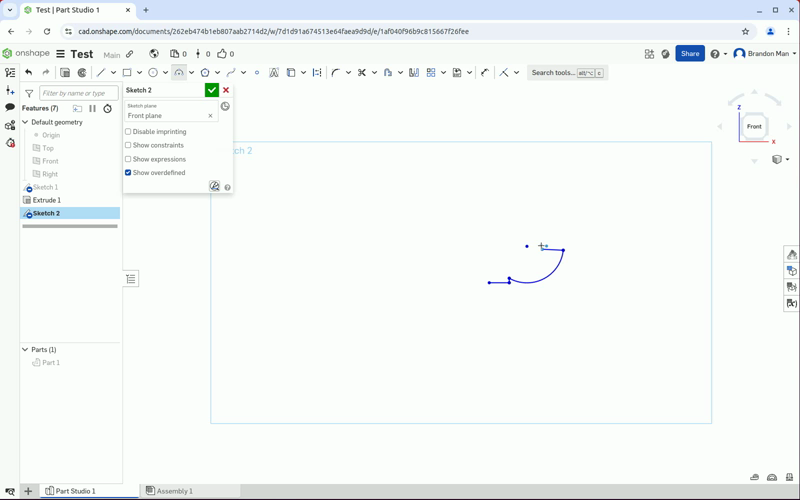
scroll(6)
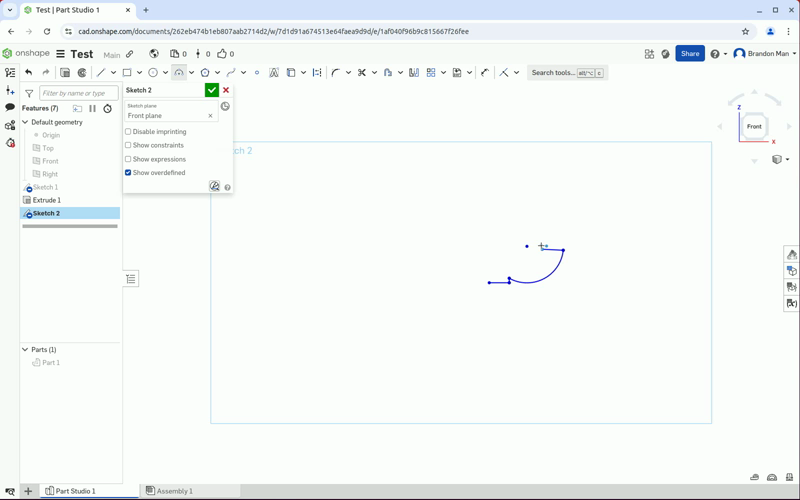
scroll(6)
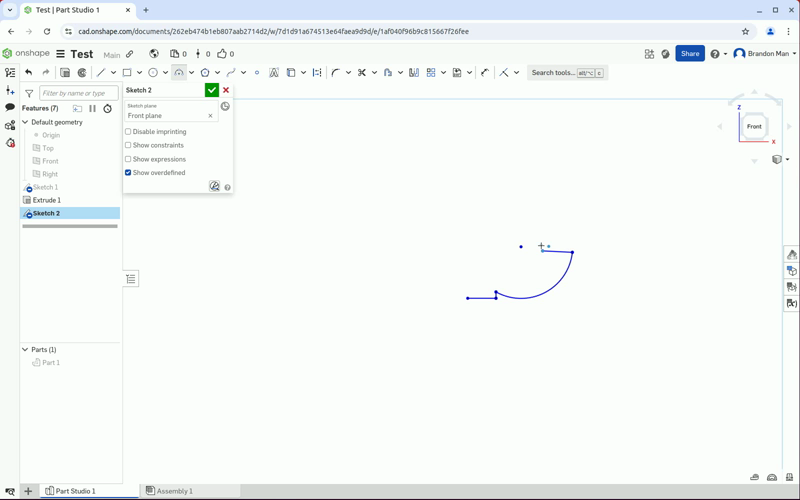
scroll(6)
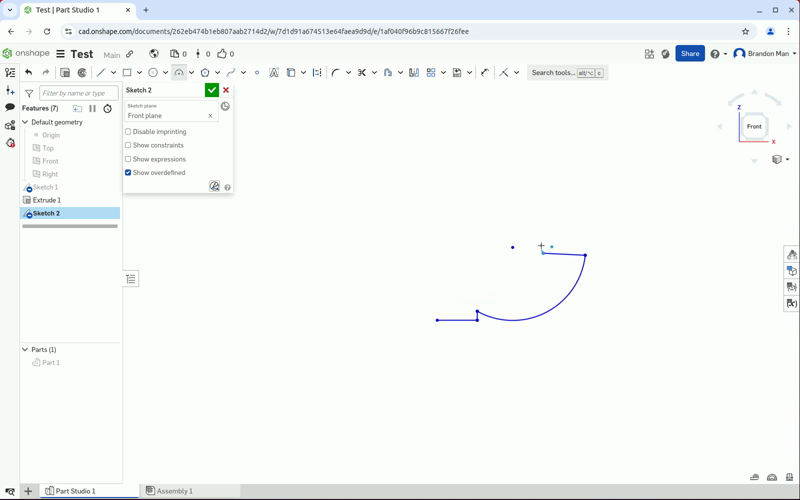
scroll(6)
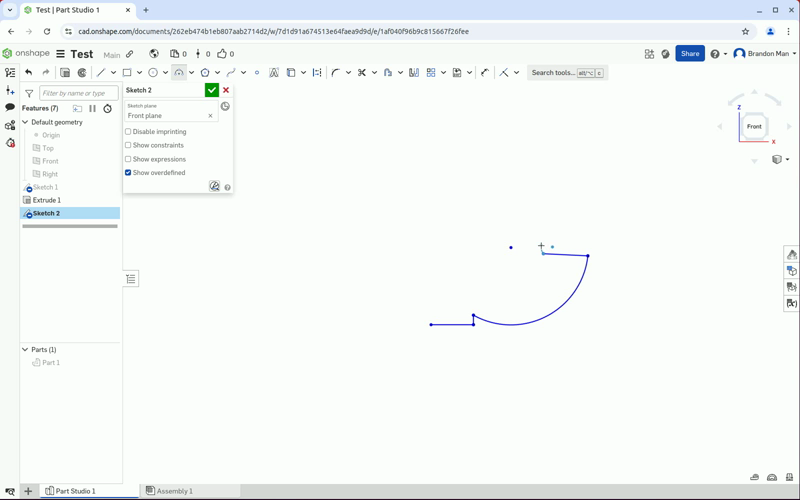
scroll(6)
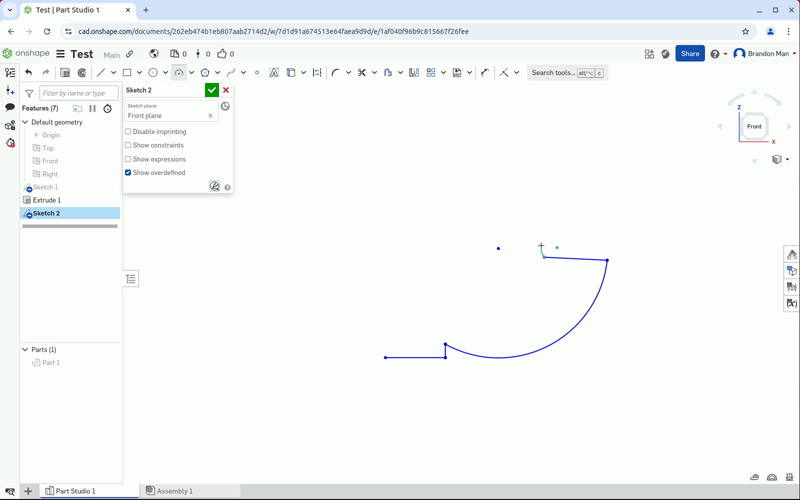
scroll(6)
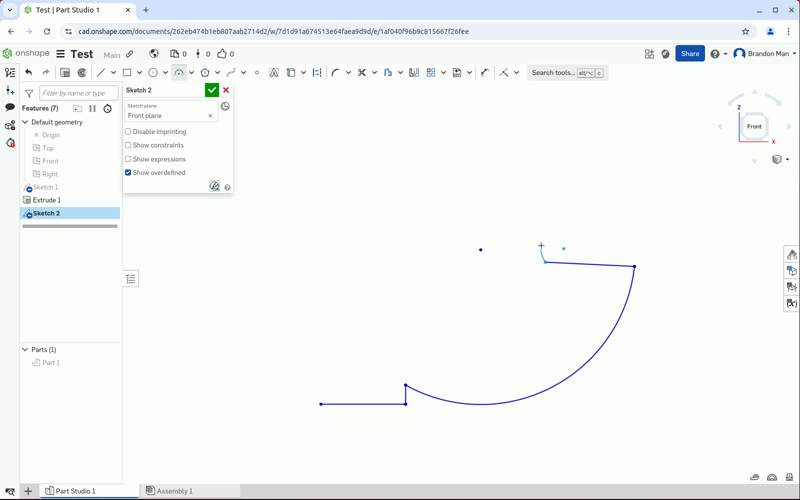
scroll(6)
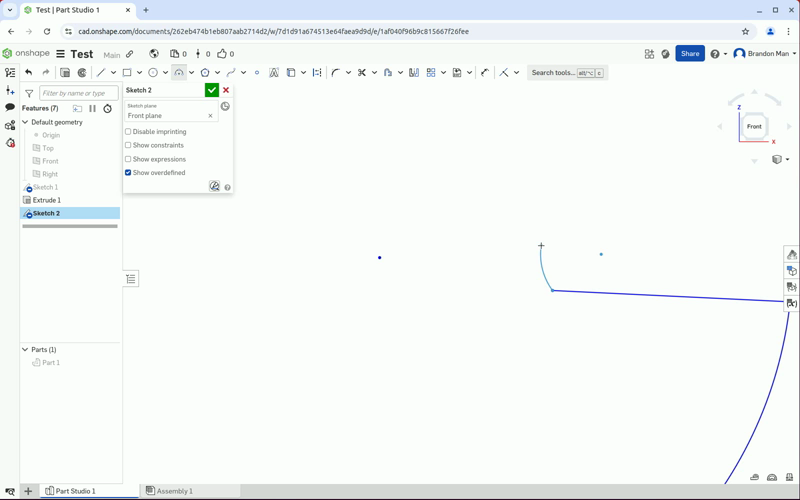
click(541, 245)
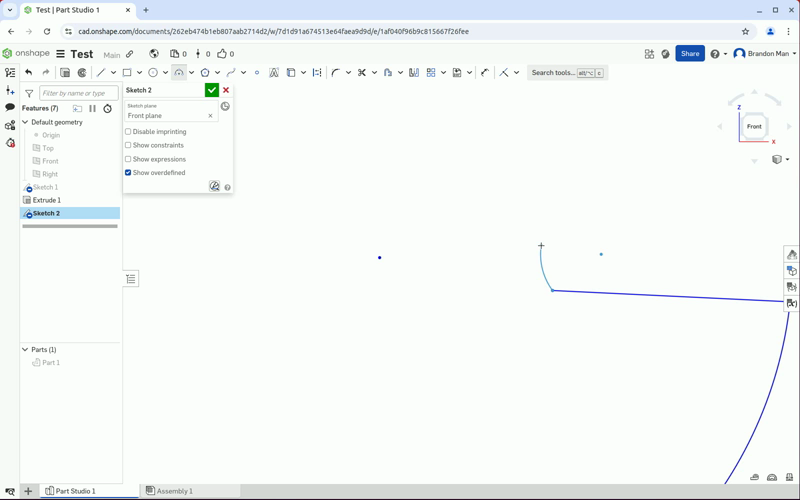
scroll(-6)
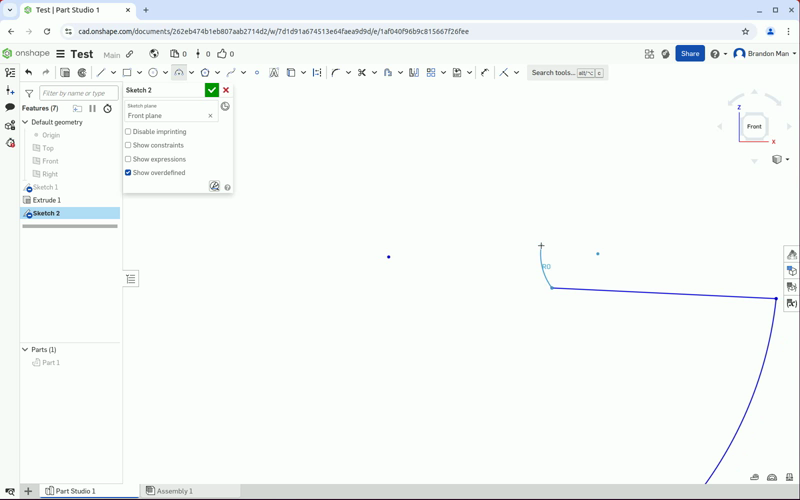
scroll(-6)
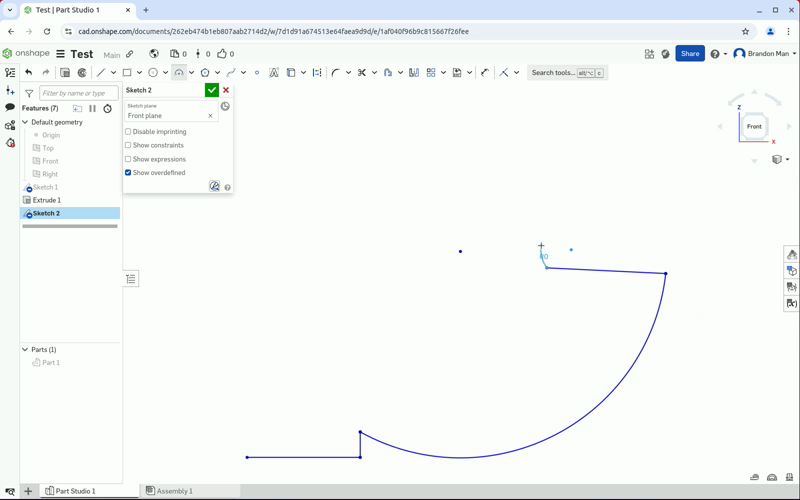
scroll(-6)
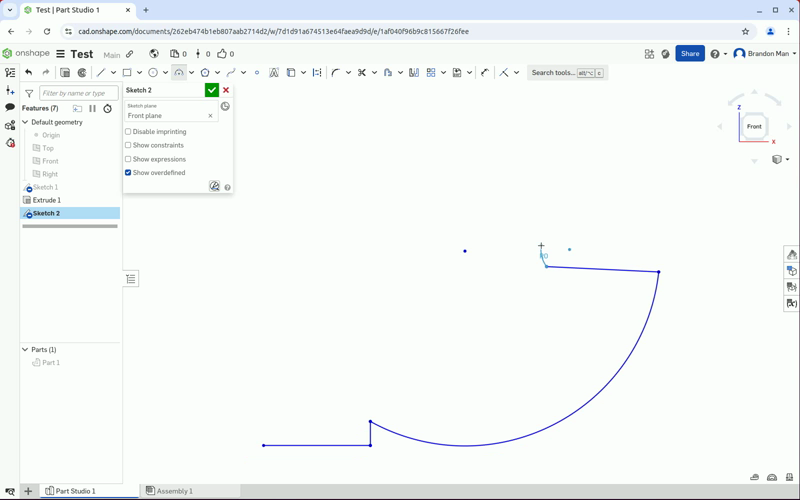
scroll(-6)
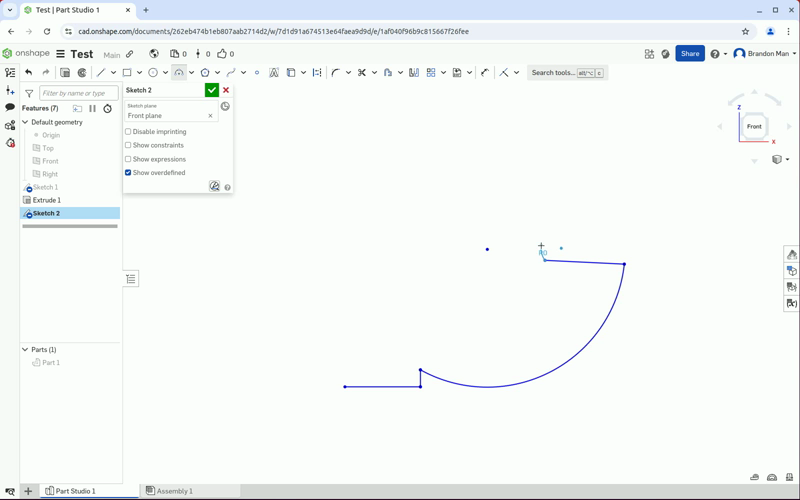
scroll(-6)
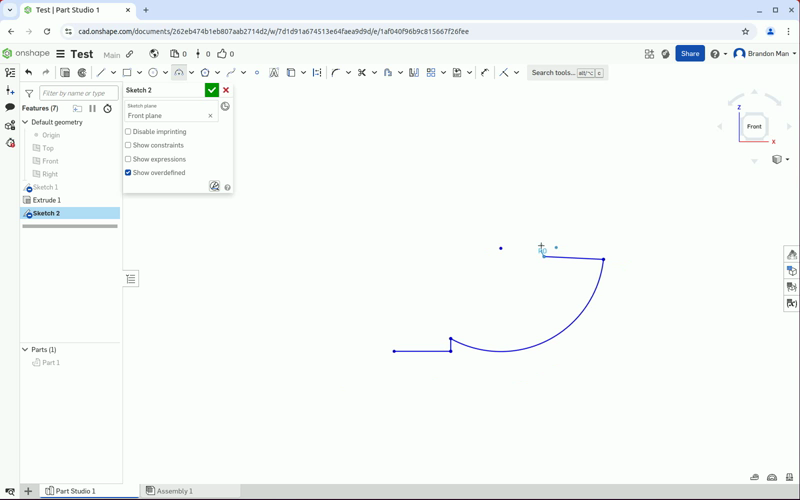
scroll(-6)
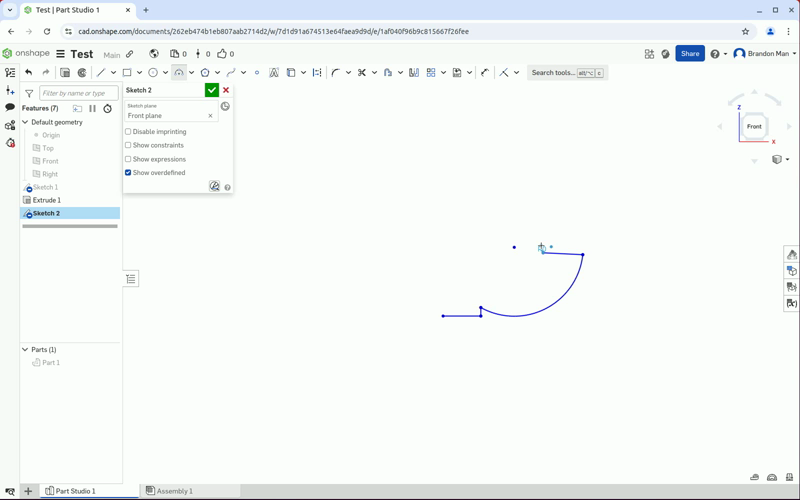
scroll(-6)
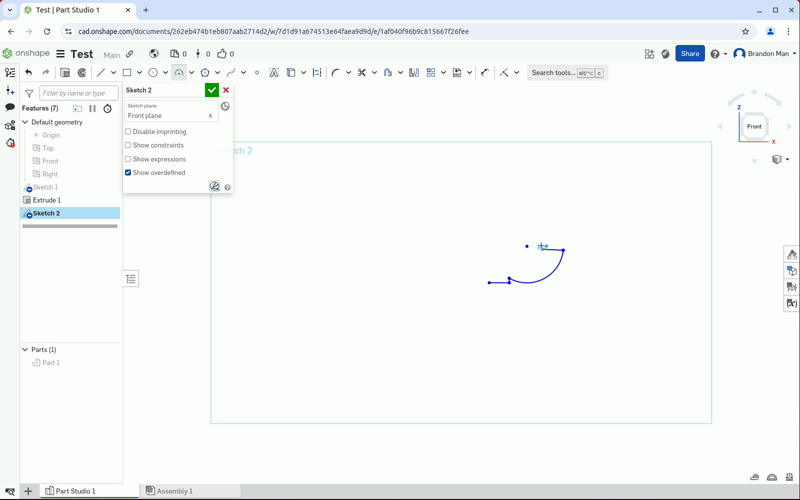
mouse_move(512, 253)
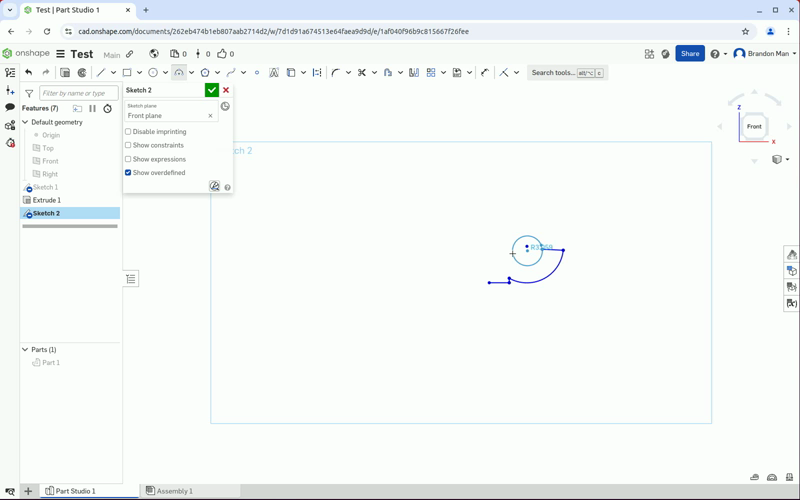
scroll(6)
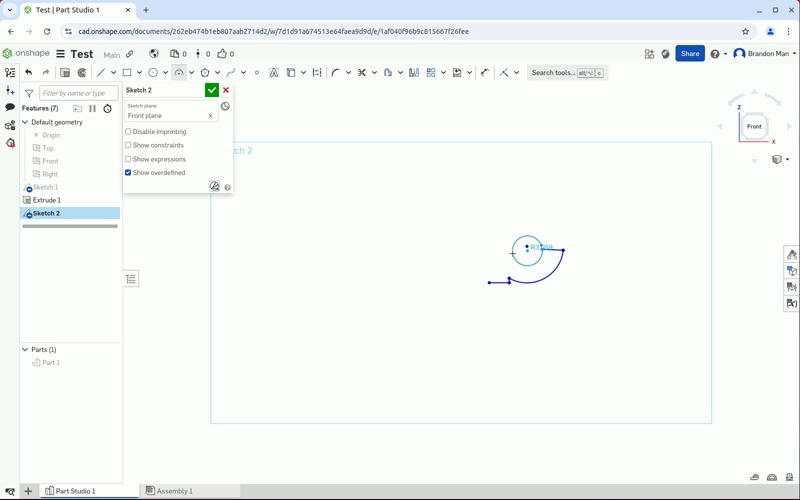
scroll(6)
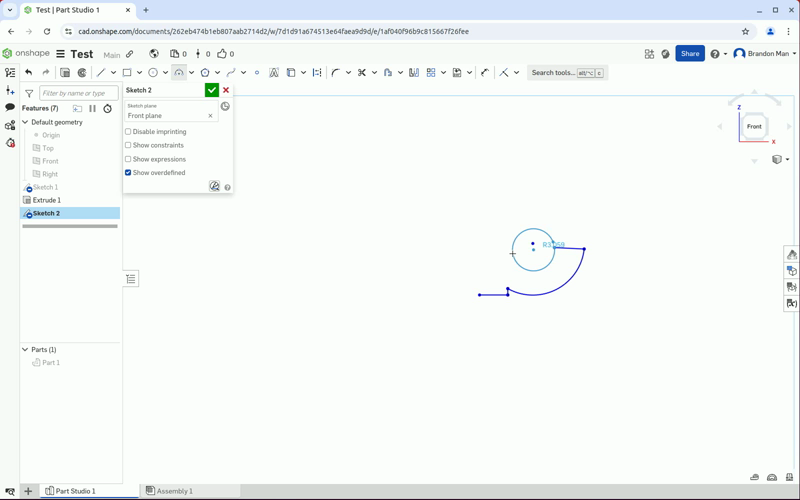
scroll(6)
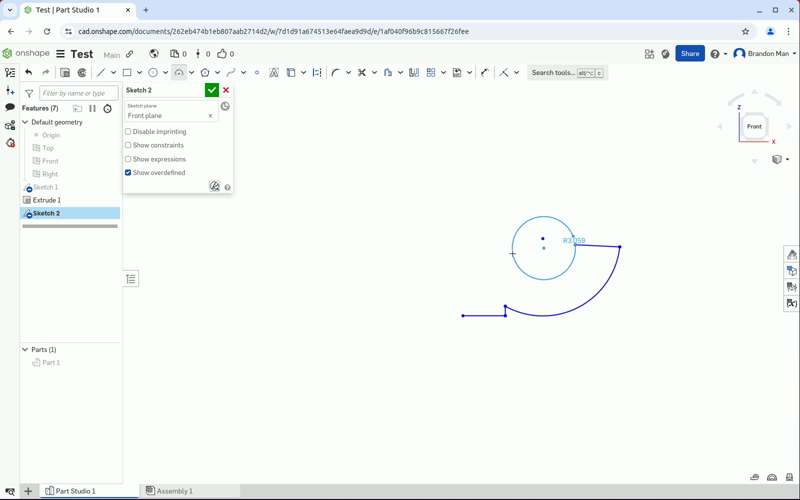
scroll(6)
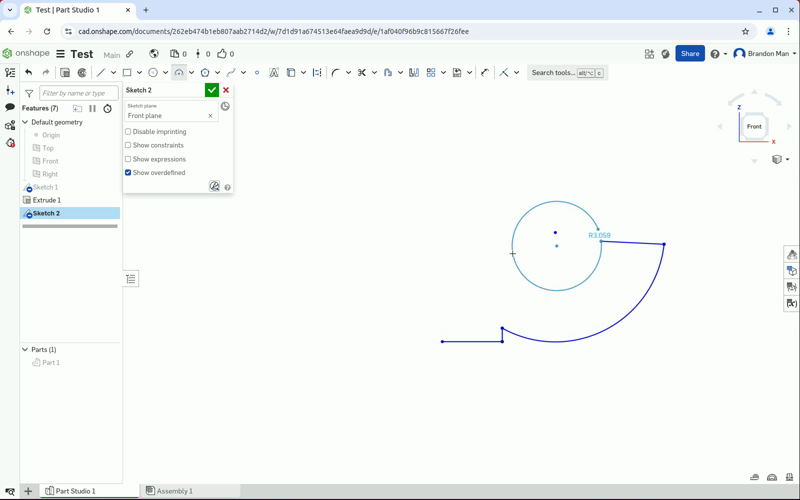
scroll(6)
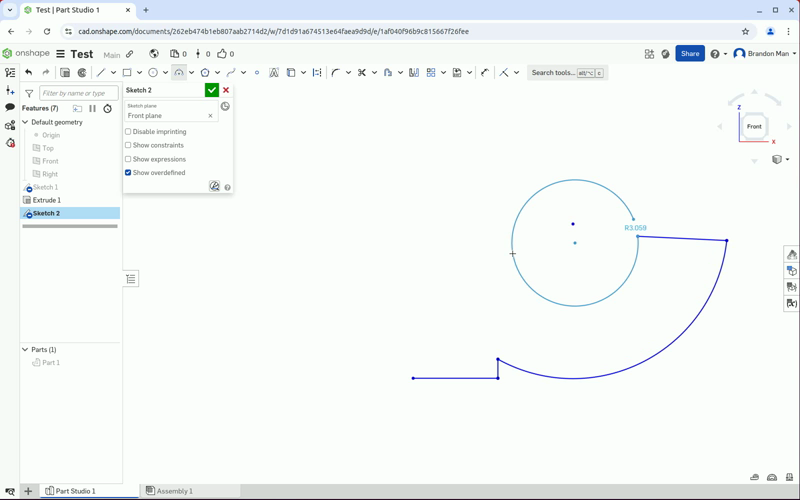
scroll(6)
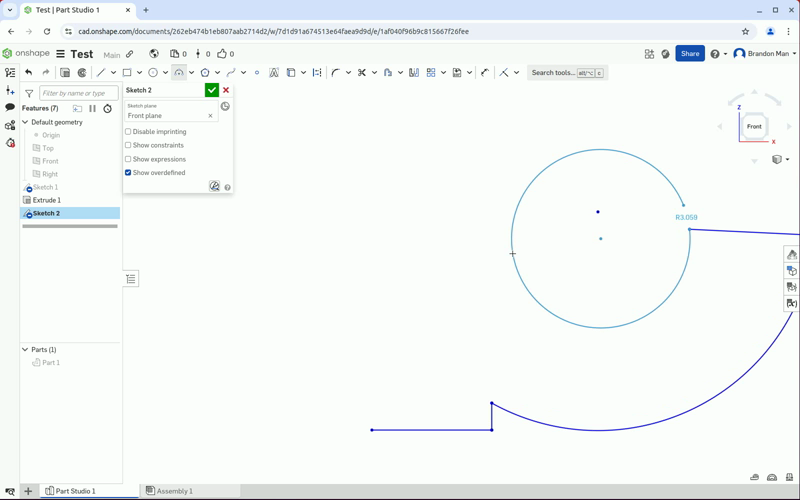
scroll(6)
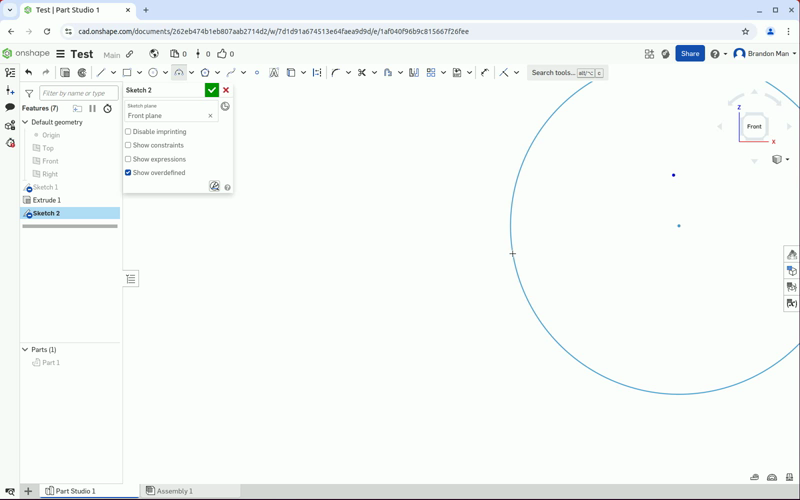
click(512, 253)
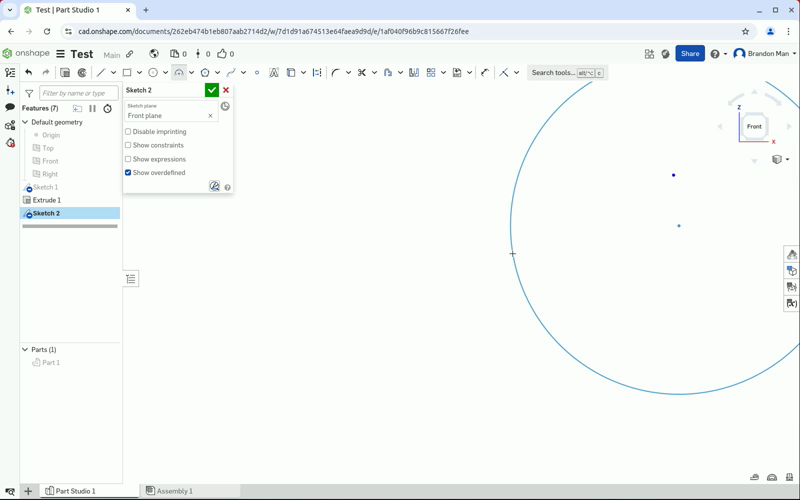
scroll(-6)
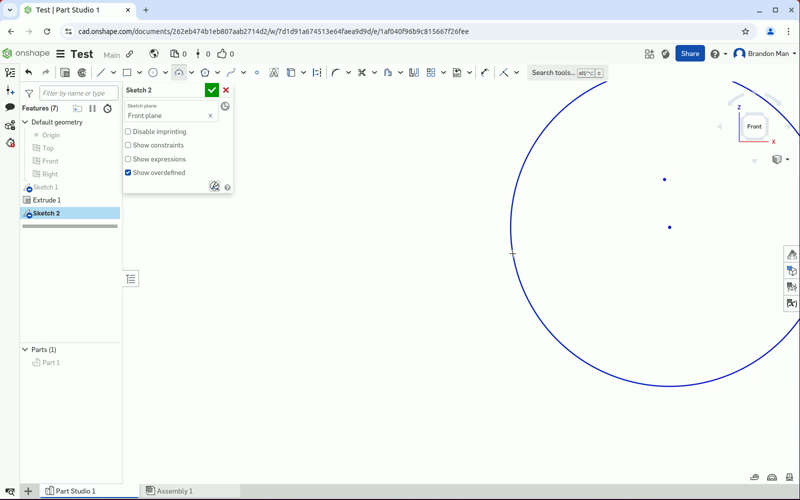
scroll(-6)
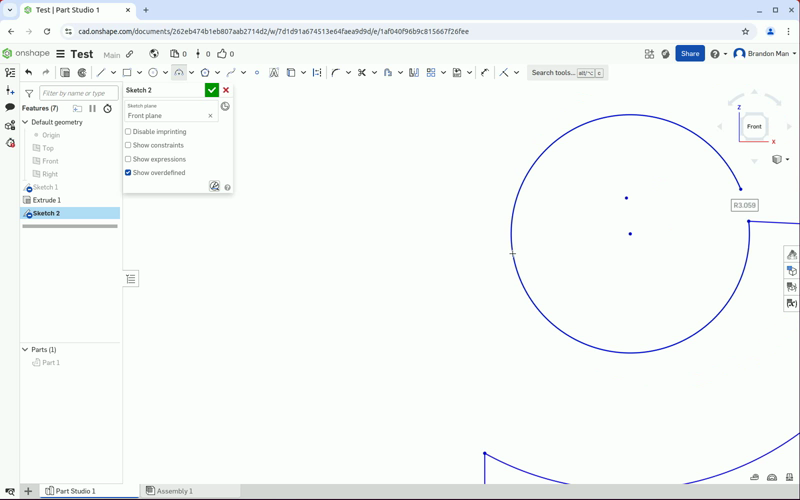
scroll(-6)
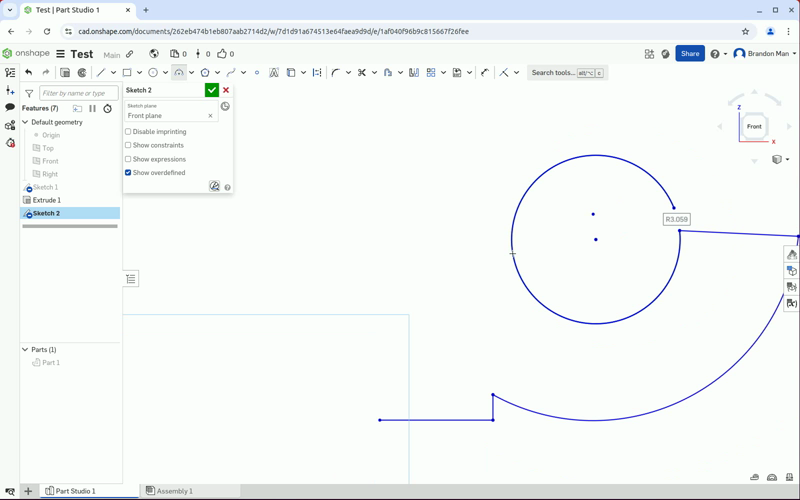
scroll(-6)
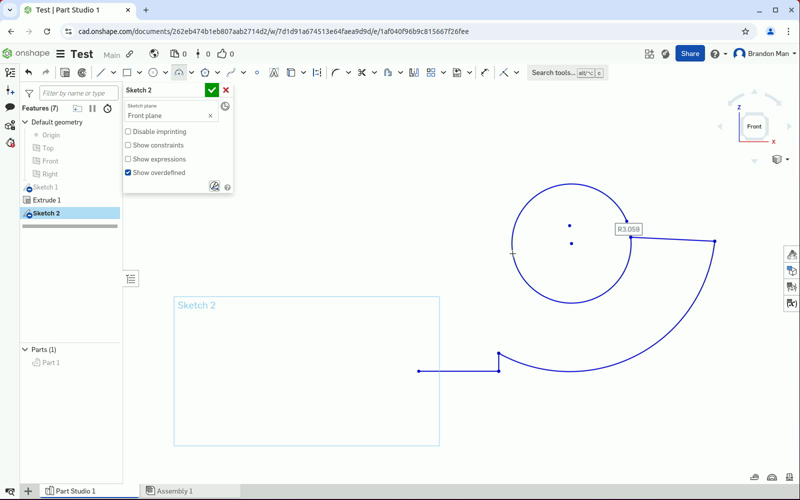
scroll(-6)
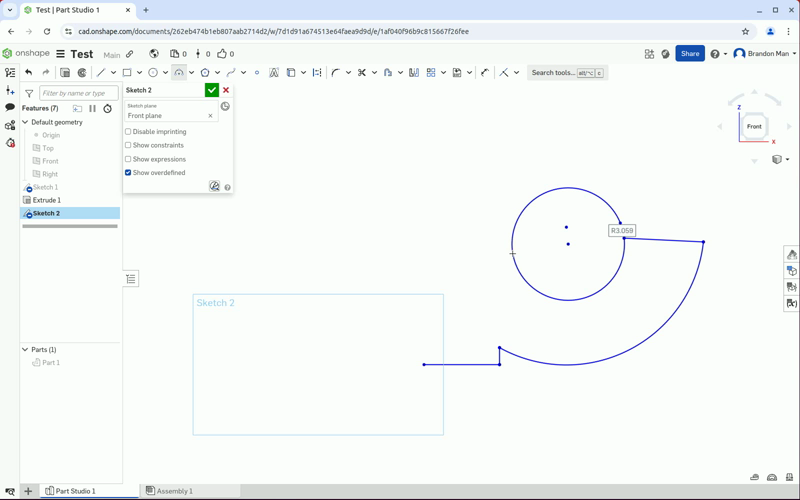
scroll(-6)
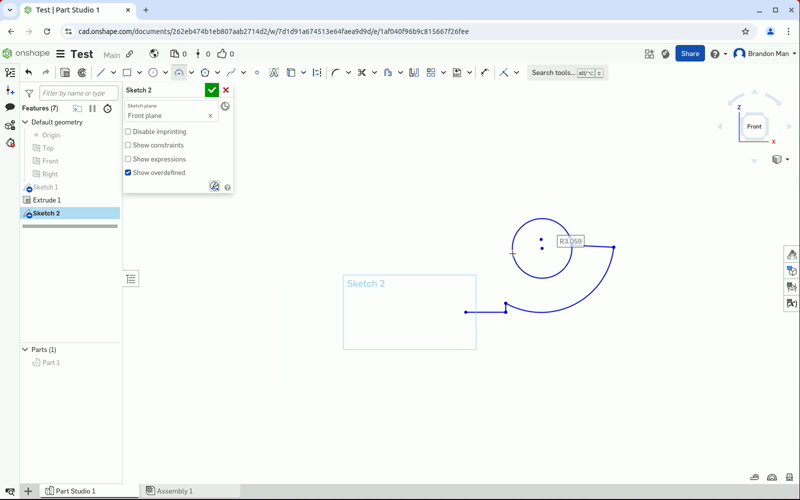
scroll(-6)
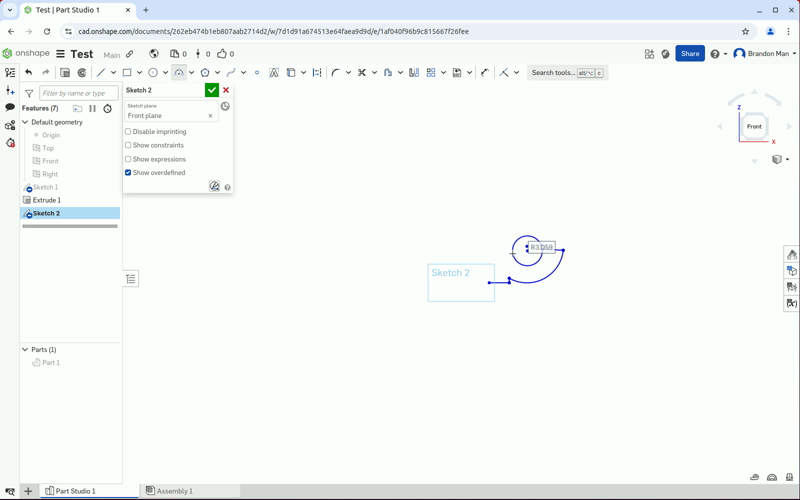
key_up(shift)
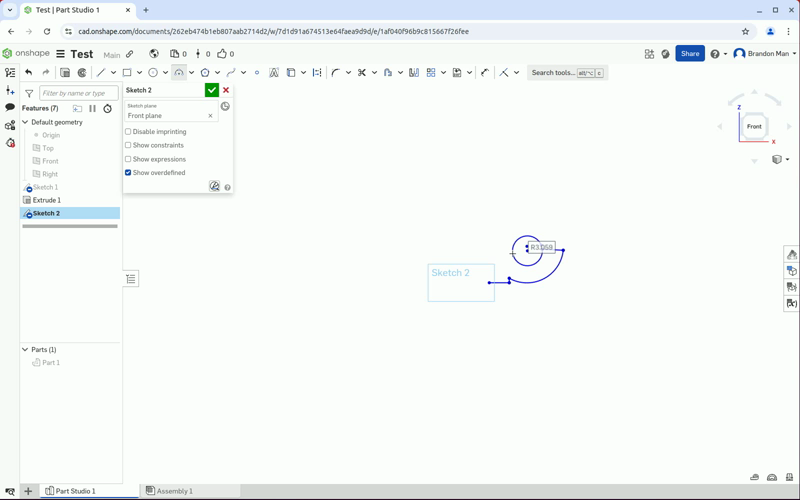
key(esc)
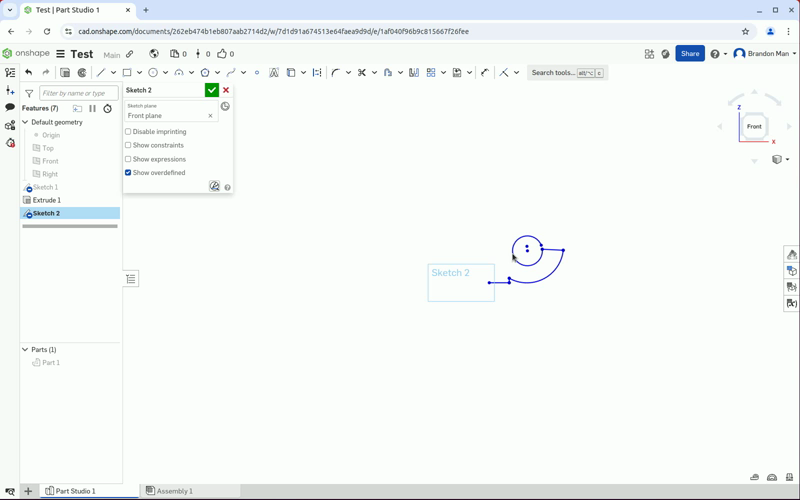
key(l)
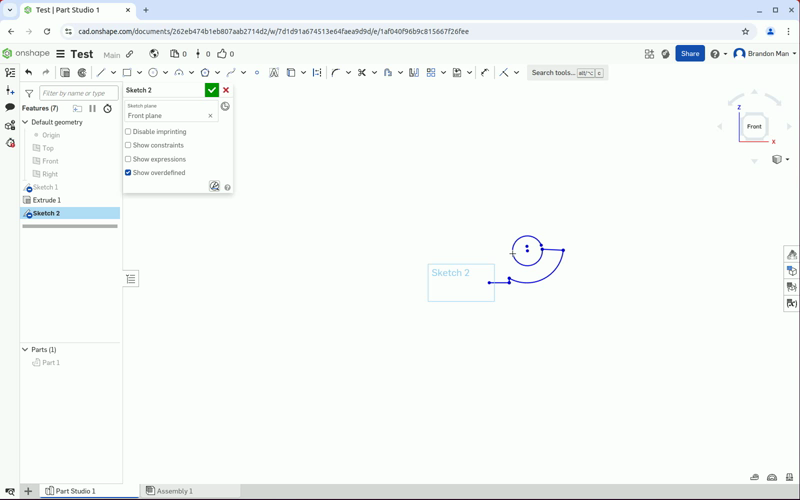
mouse_move(541, 245)
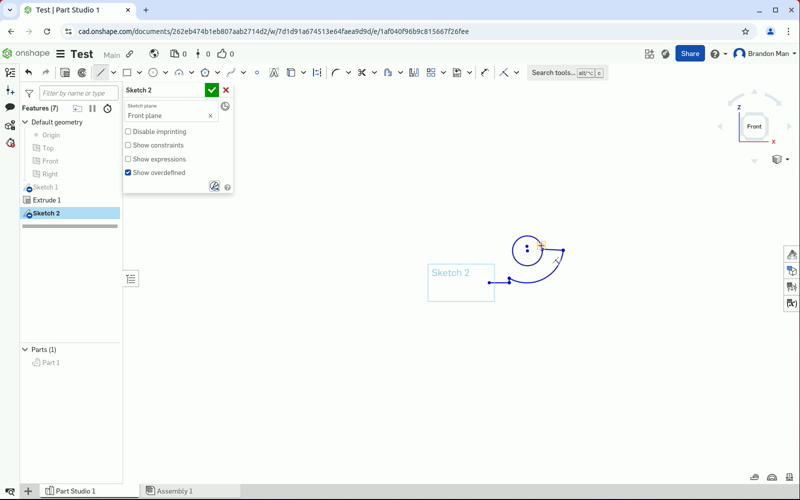
scroll(6)
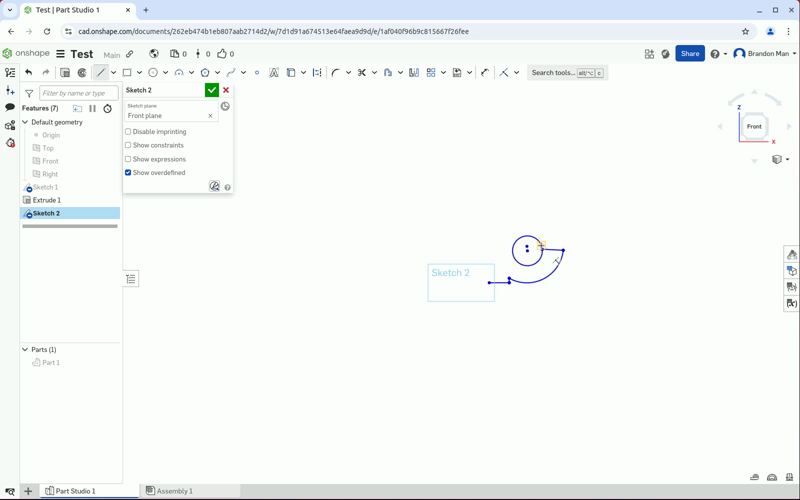
scroll(6)
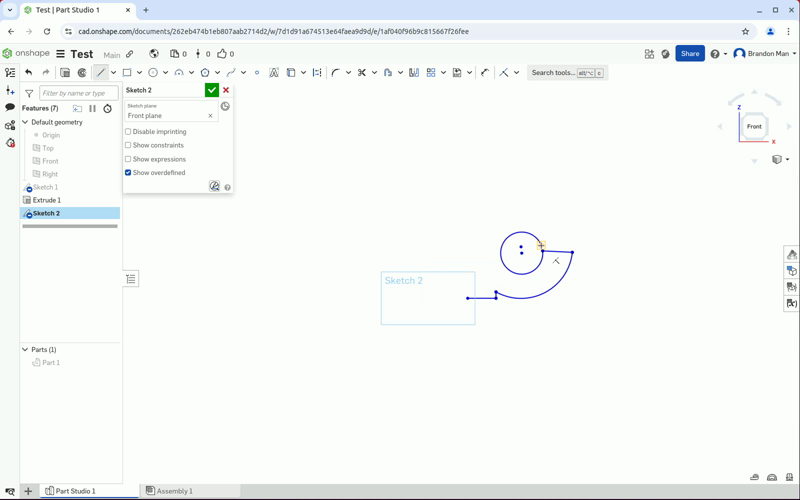
scroll(6)
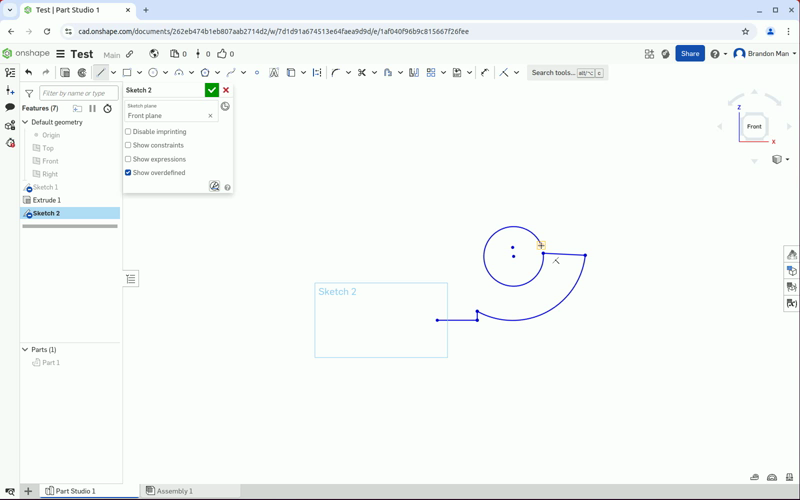
scroll(6)
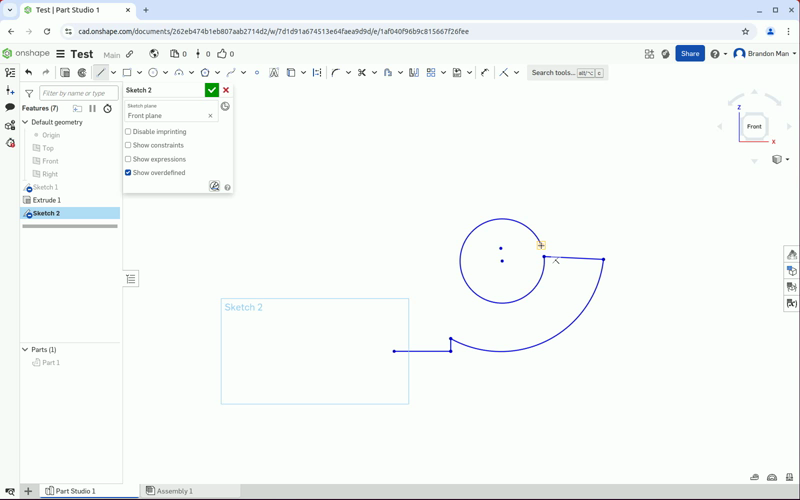
scroll(6)
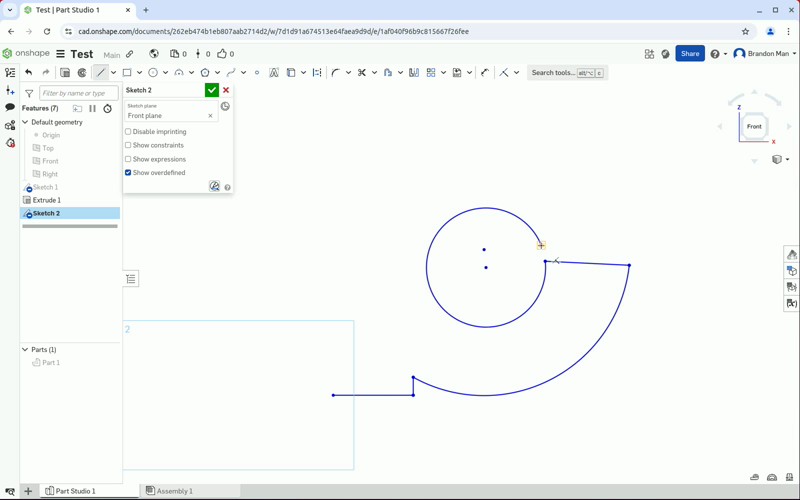
scroll(6)
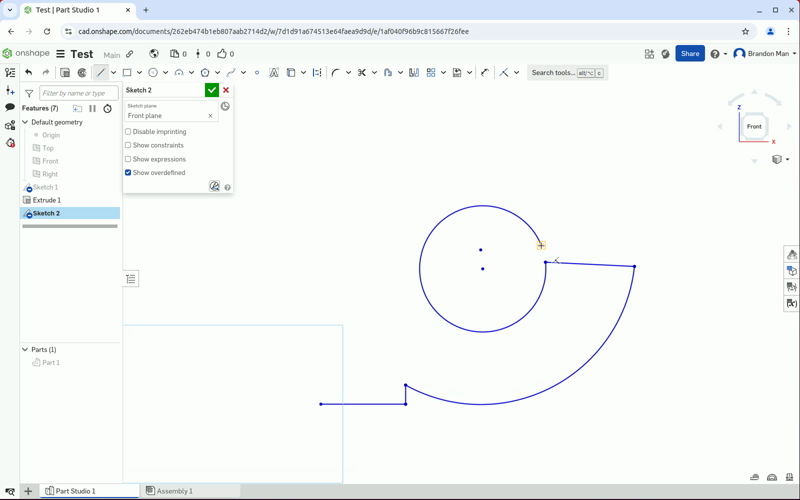
scroll(6)
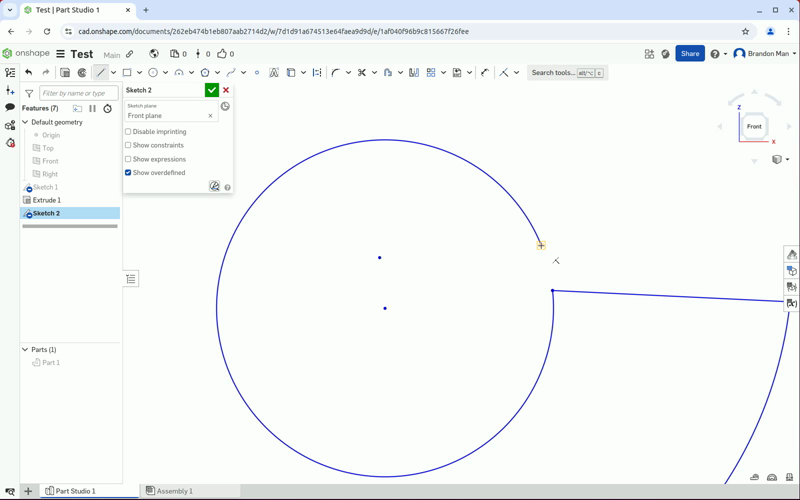
click(541, 245)
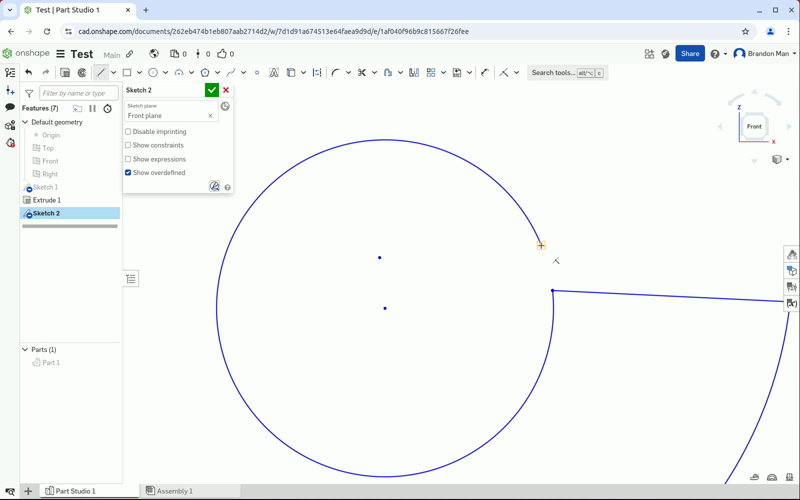
scroll(-6)
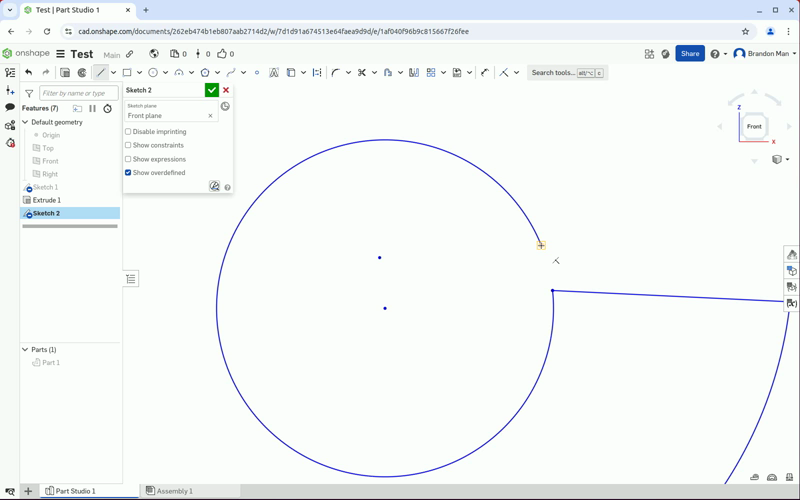
scroll(-6)
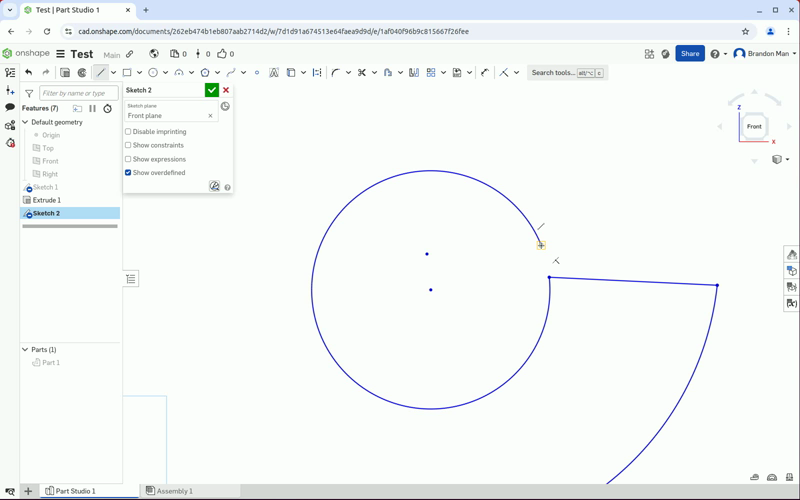
scroll(-6)
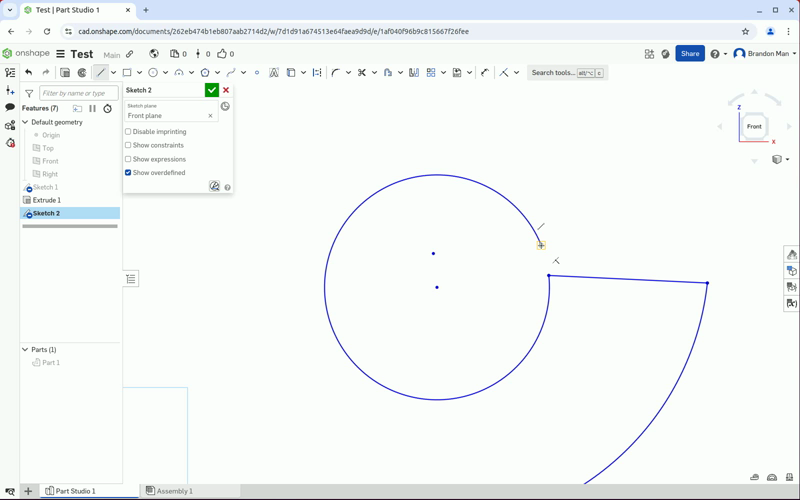
scroll(-6)
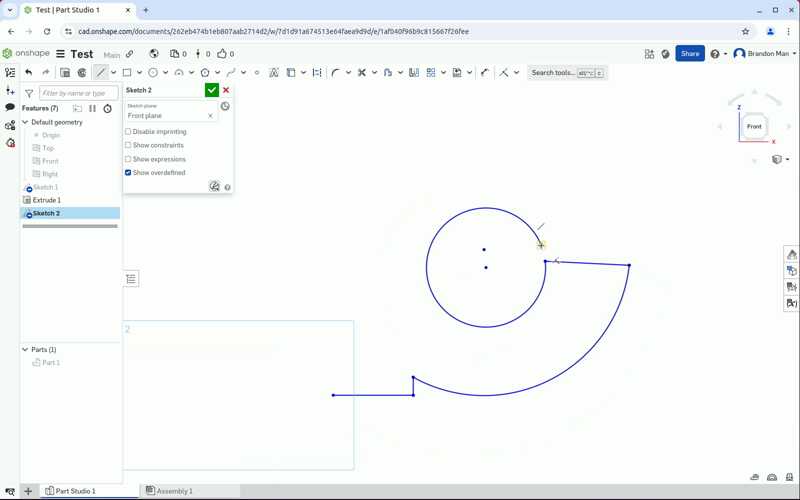
scroll(-6)
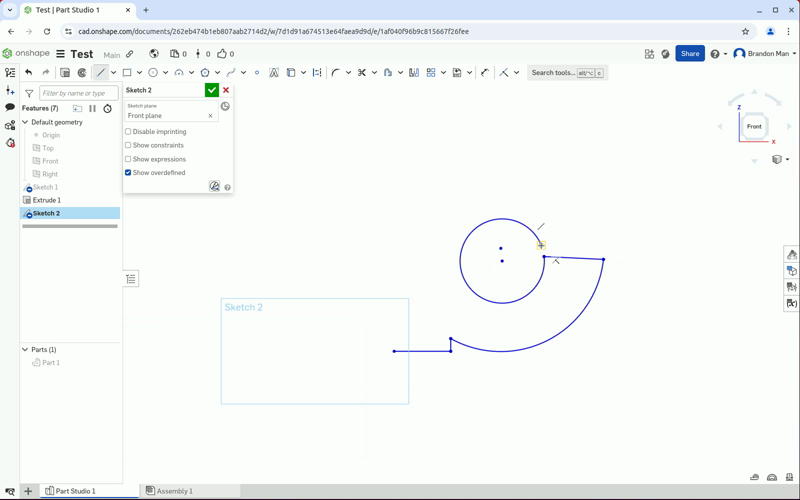
scroll(-6)
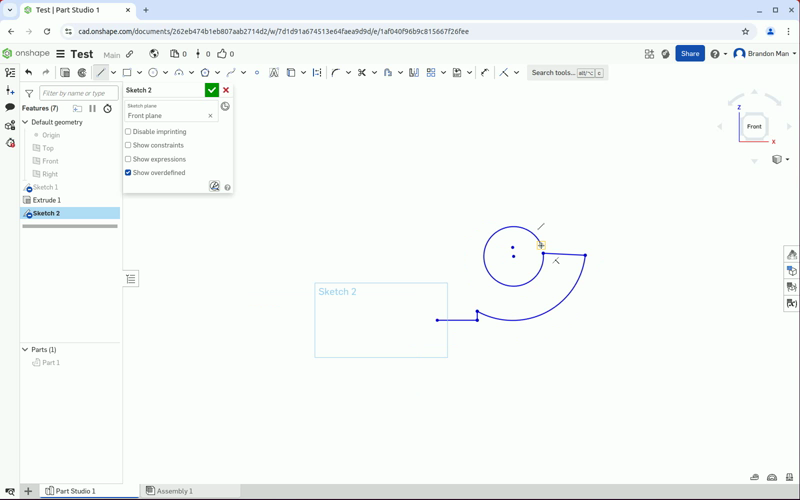
scroll(-6)
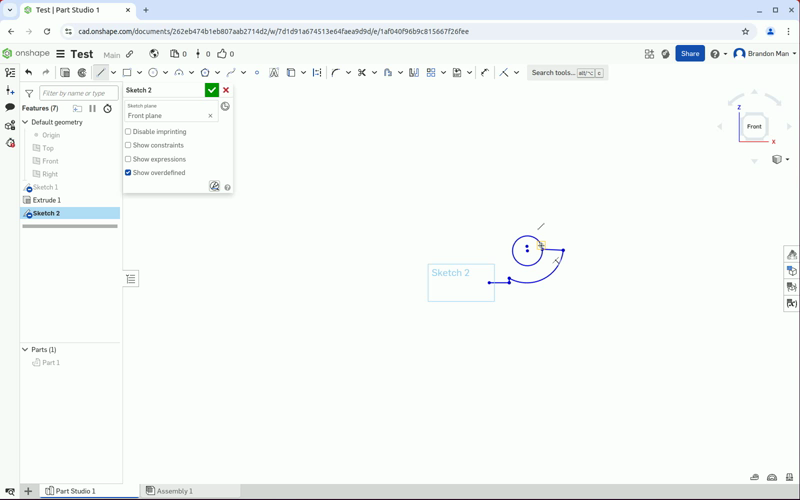
key_down(shift)
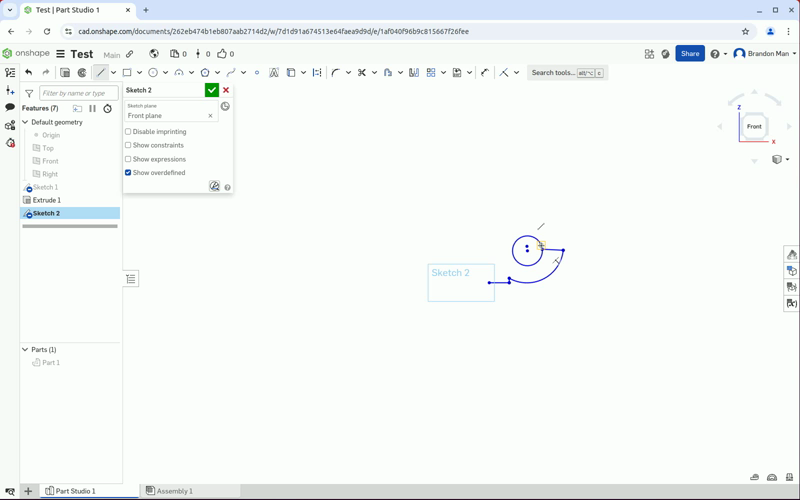
mouse_move(571, 245)
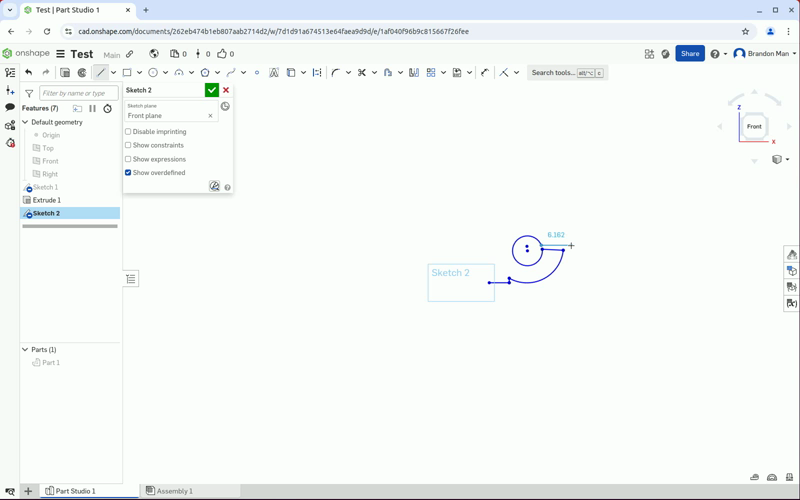
mouse_move(563, 243)
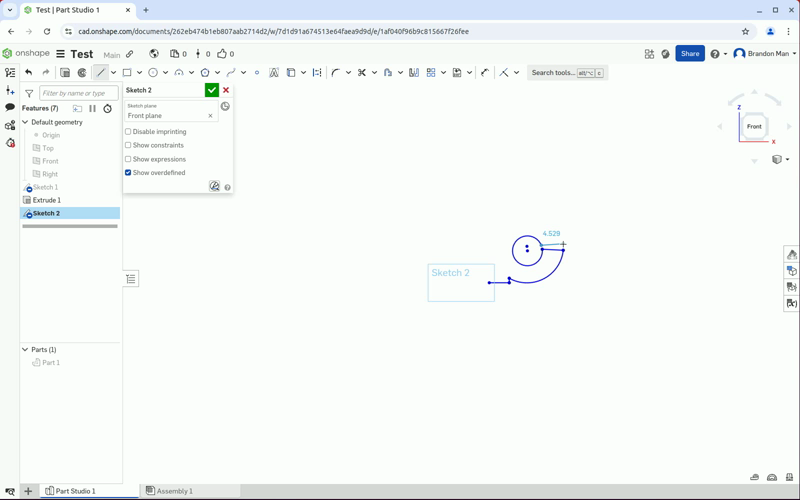
click(563, 243)
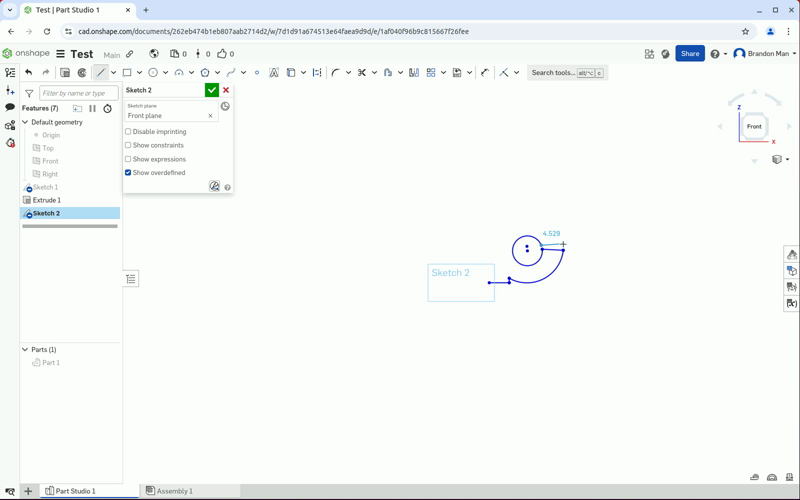
key_up(shift)
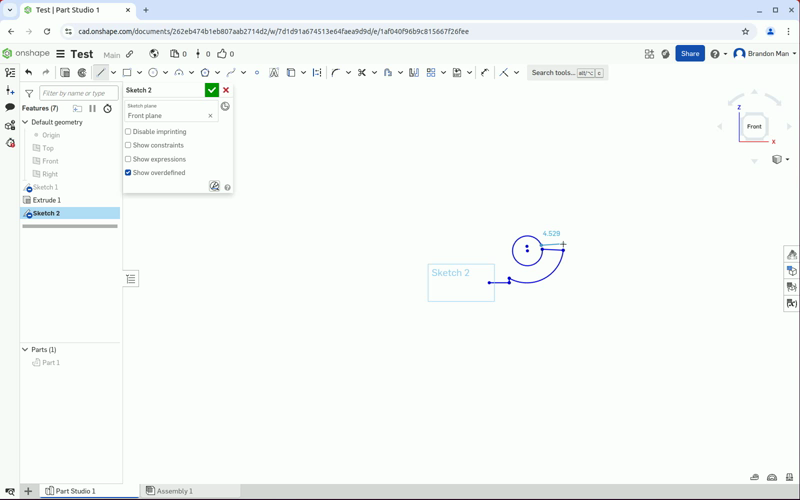
key(esc)
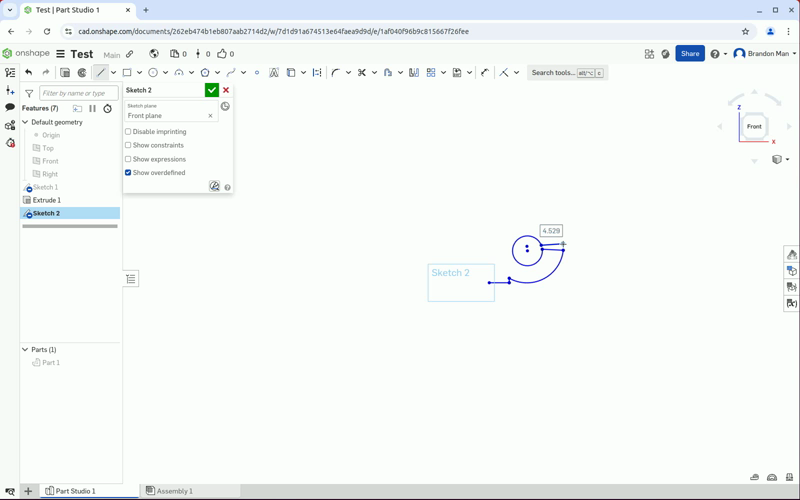
key(a)
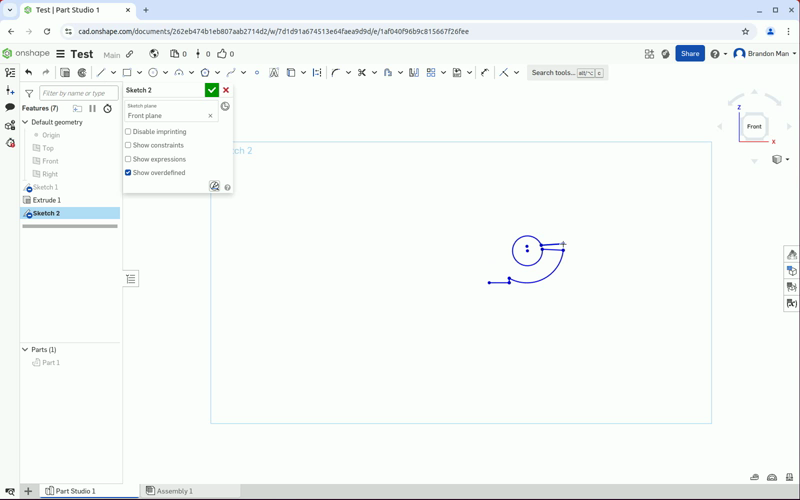
mouse_move(563, 243)
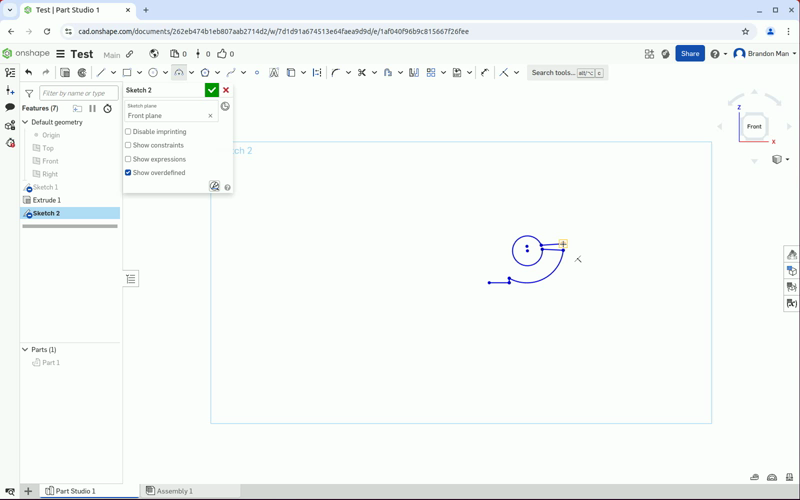
click(563, 243)
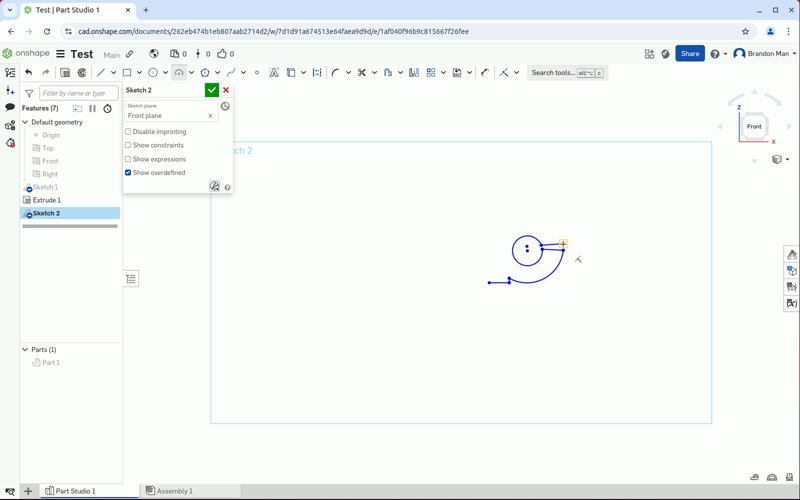
key_down(shift)
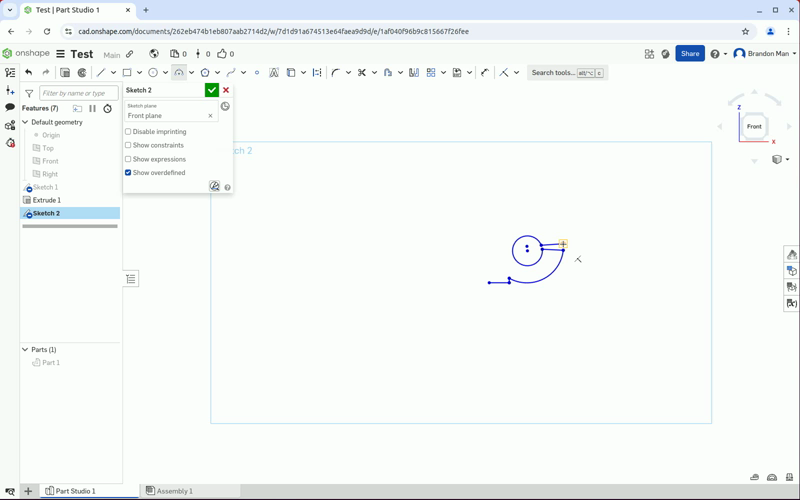
mouse_move(509, 220)
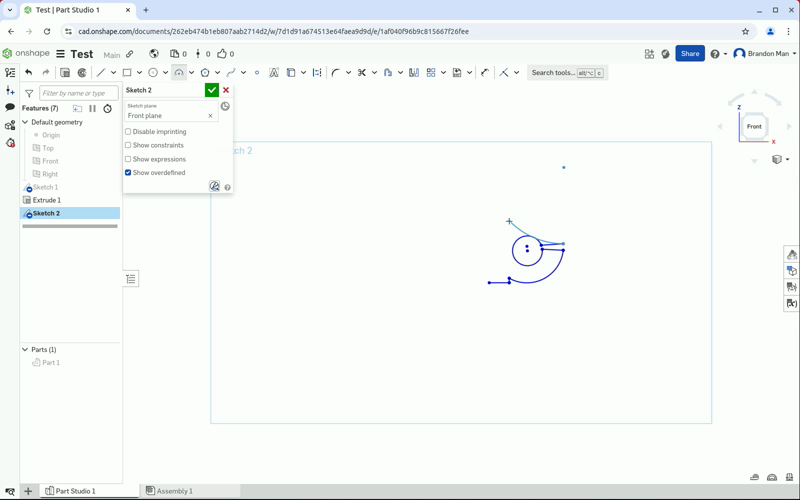
click(509, 220)
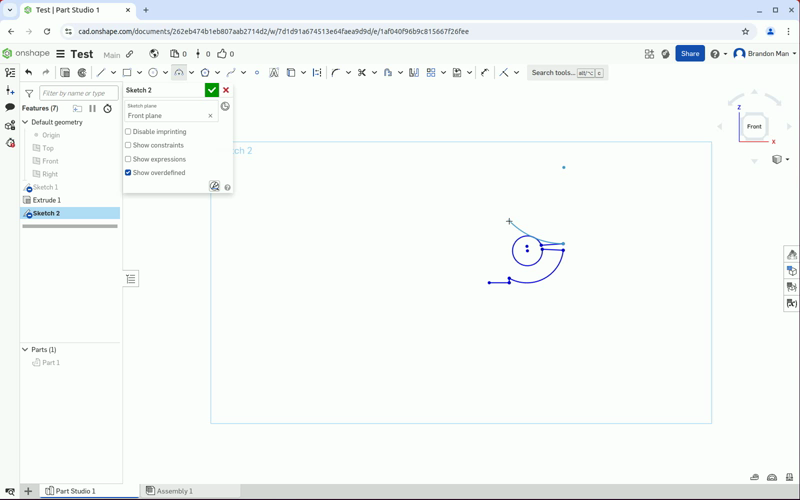
mouse_move(542, 218)
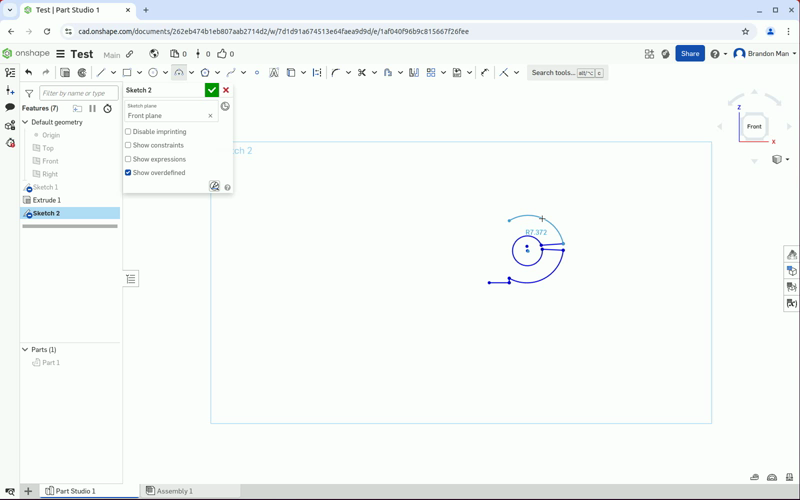
click(542, 218)
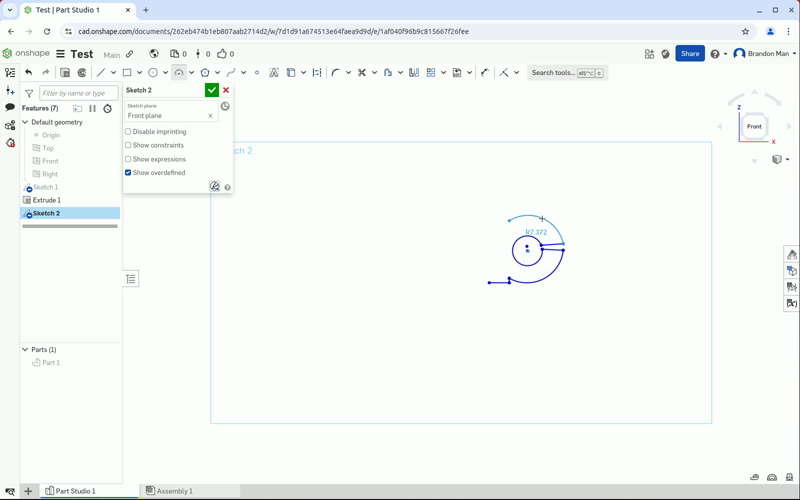
key_up(shift)
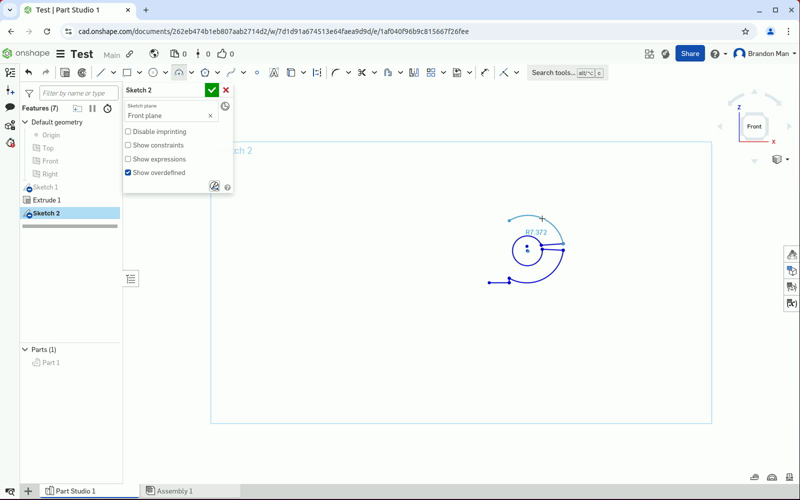
key(esc)
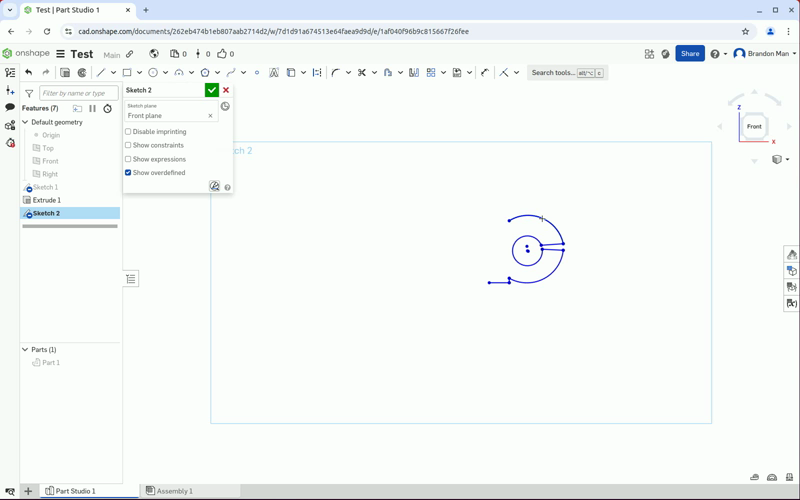
key(l)
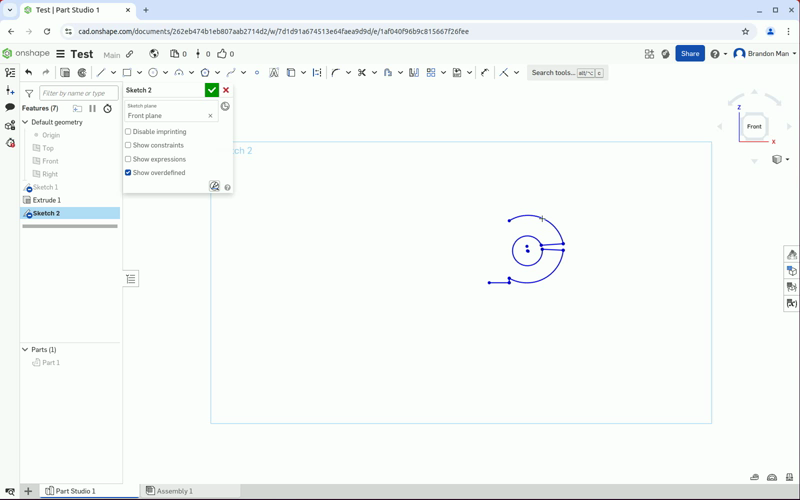
mouse_move(509, 220)
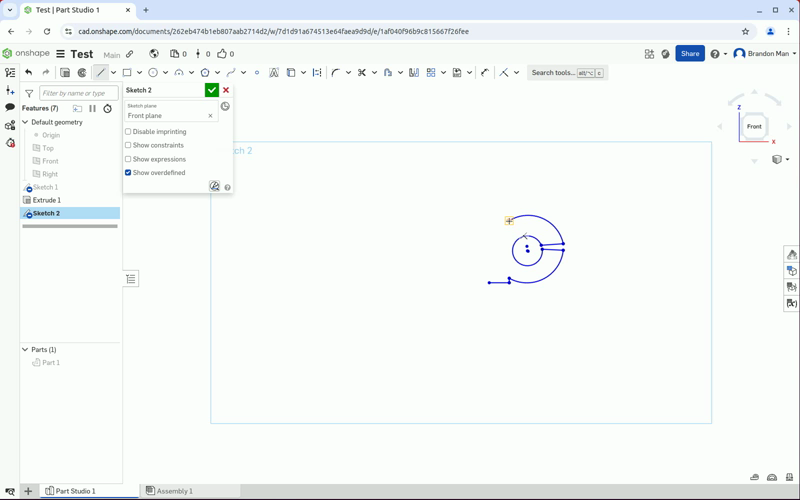
click(509, 220)
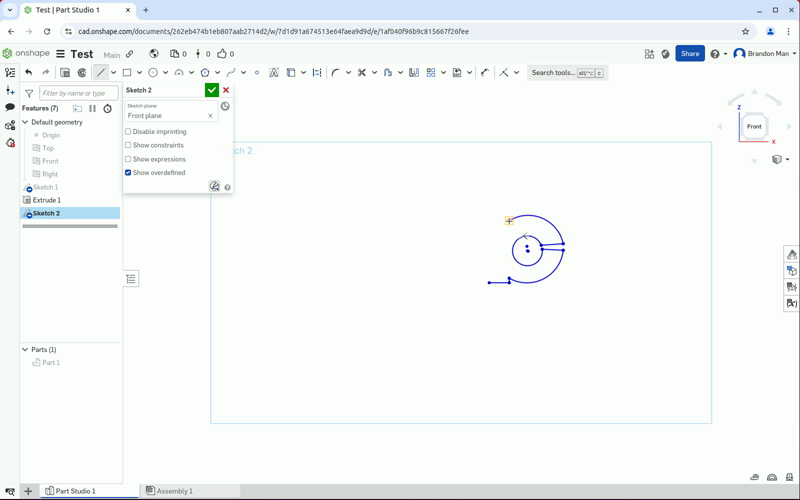
key_down(shift)
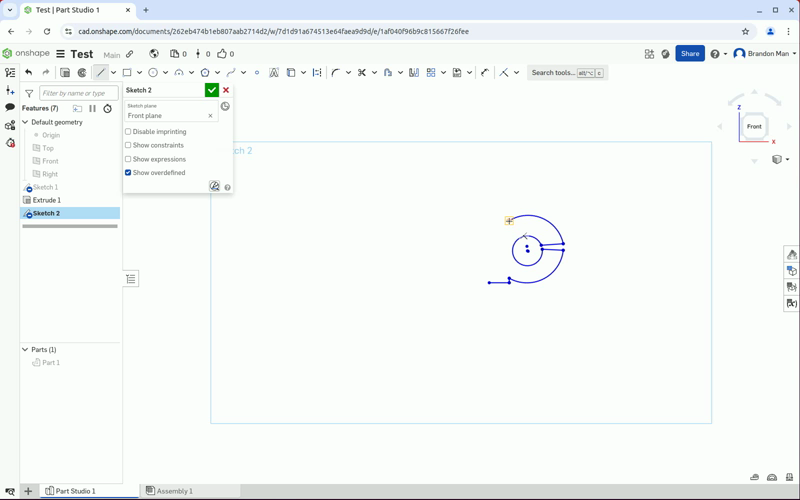
mouse_move(539, 220)
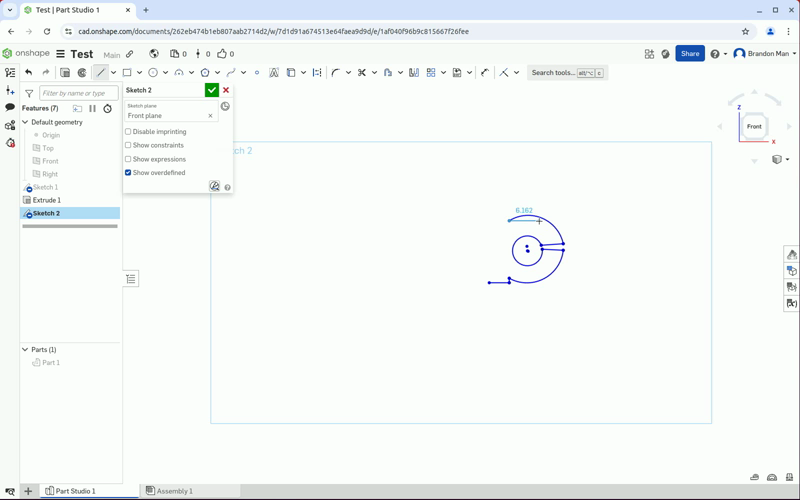
mouse_move(509, 214)
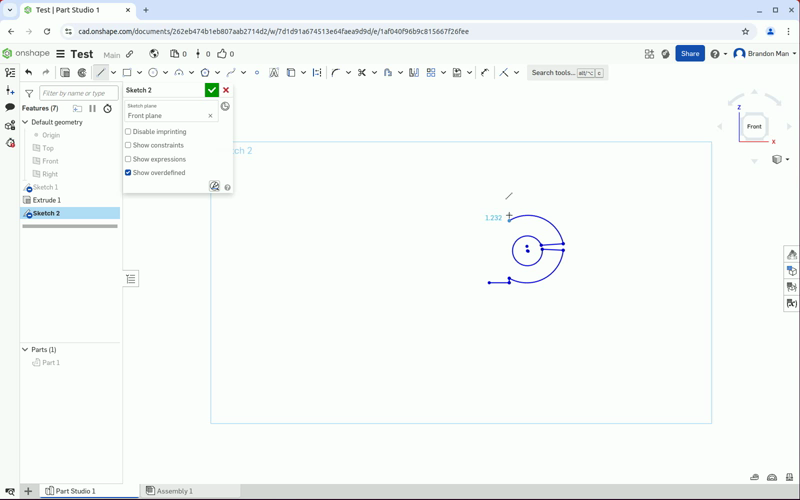
scroll(6)
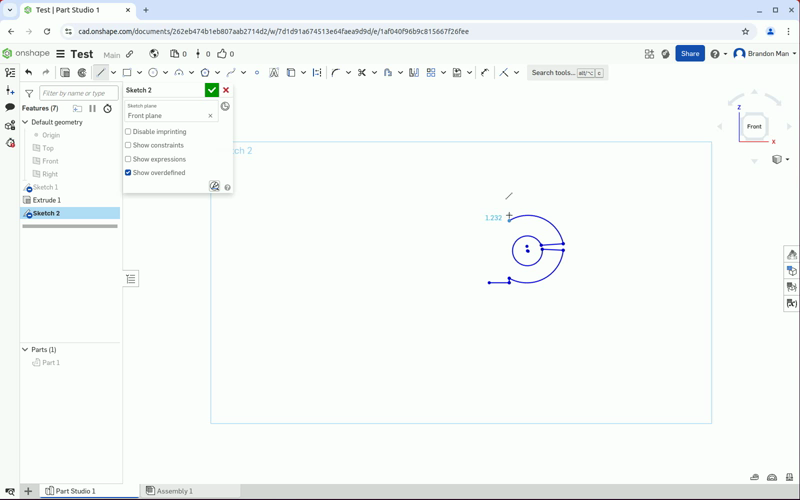
scroll(6)
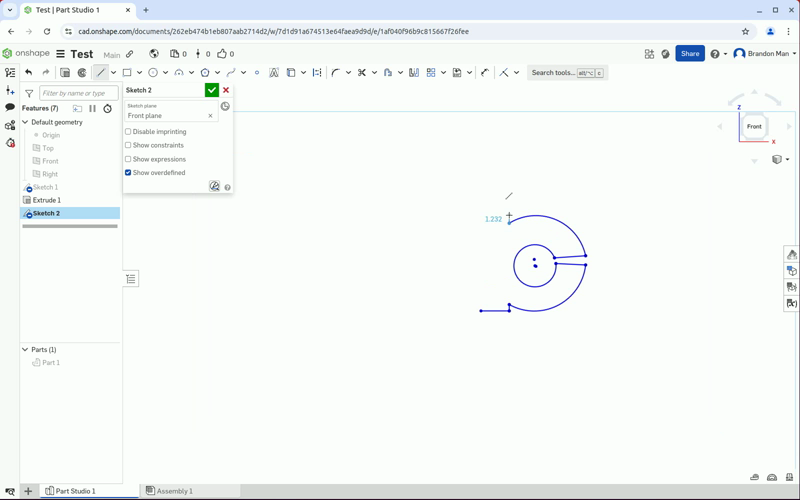
scroll(6)
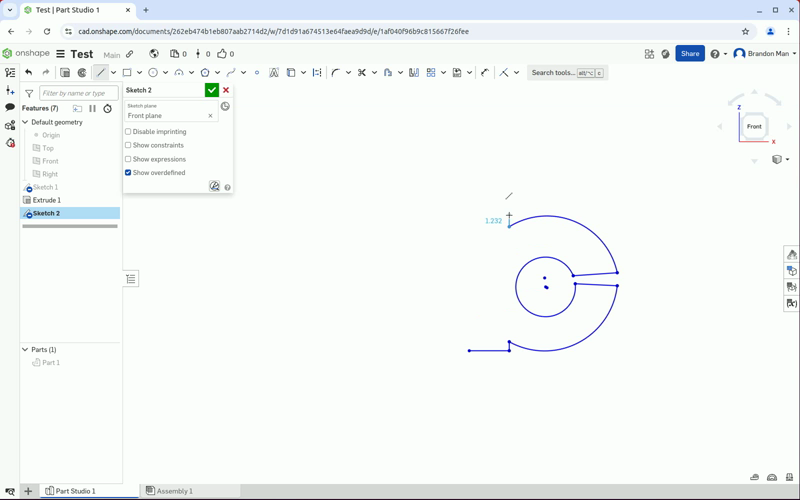
scroll(6)
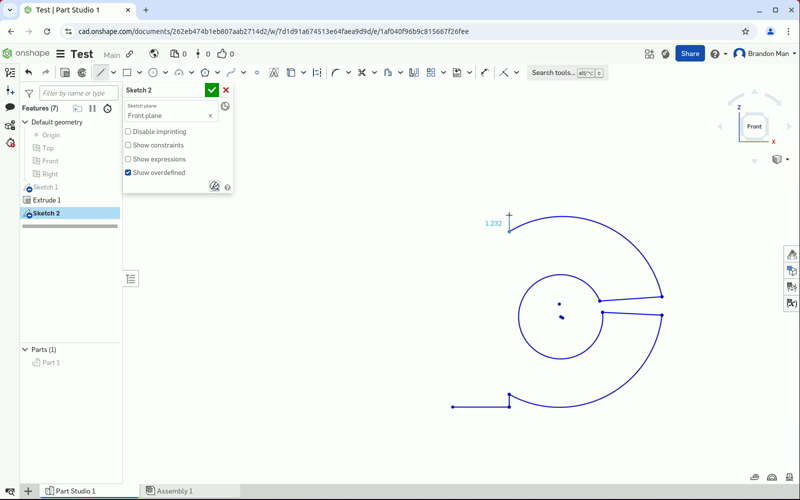
scroll(6)
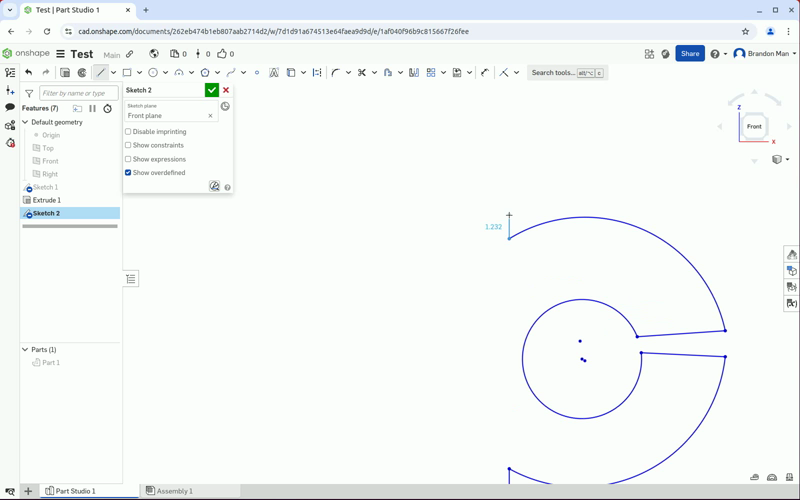
scroll(6)
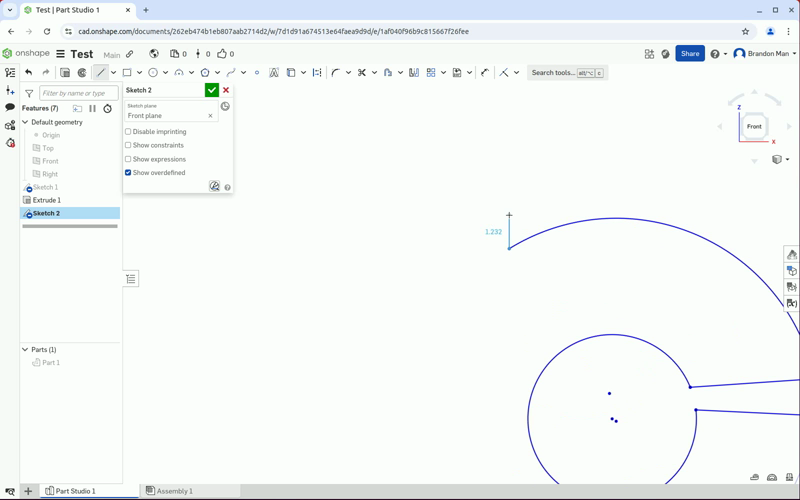
scroll(6)
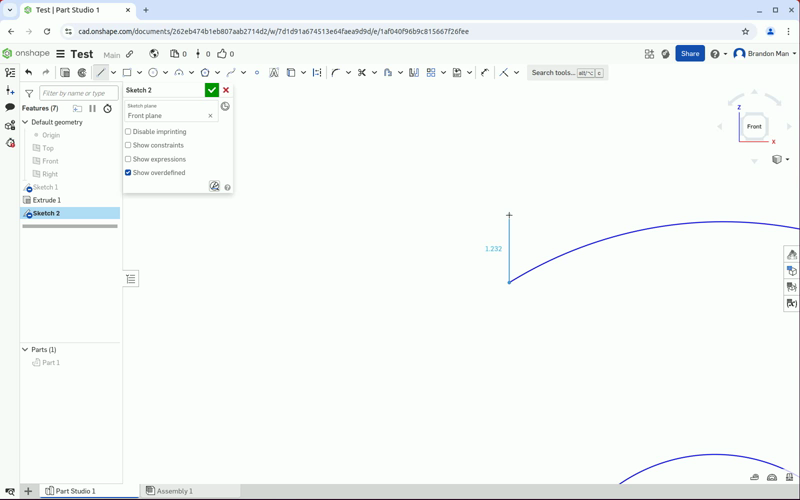
click(509, 214)
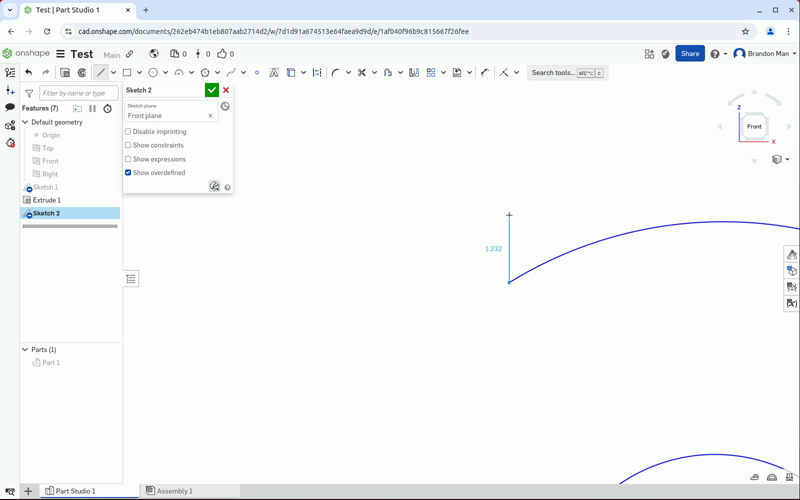
scroll(-6)
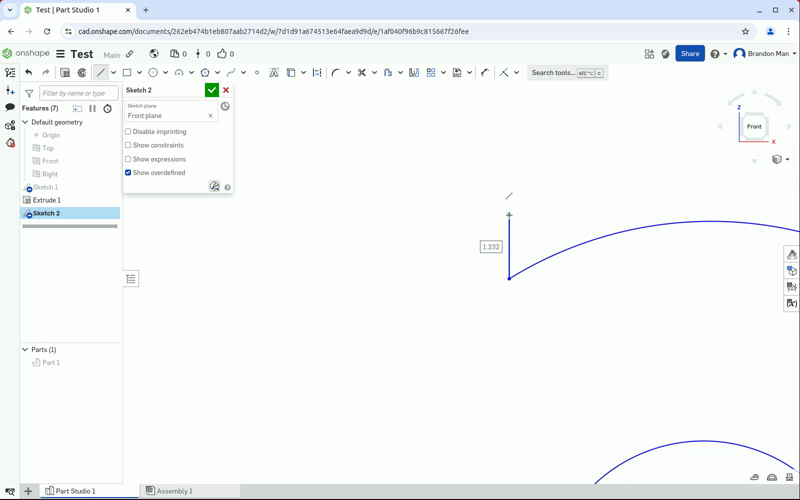
scroll(-6)
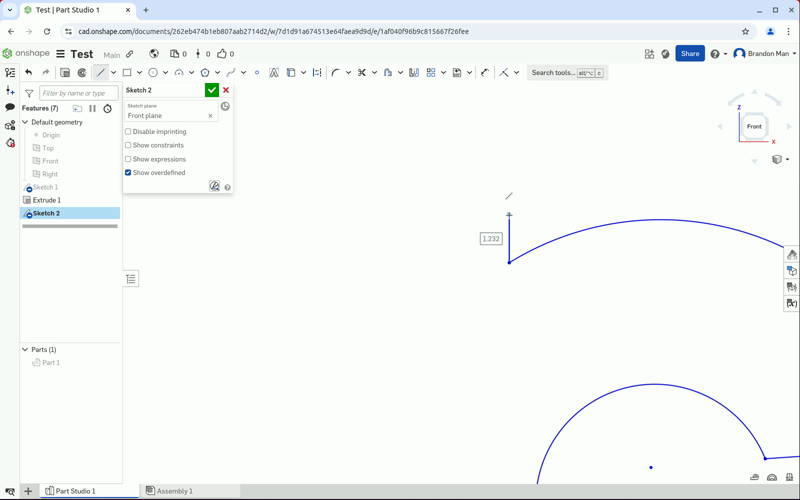
scroll(-6)
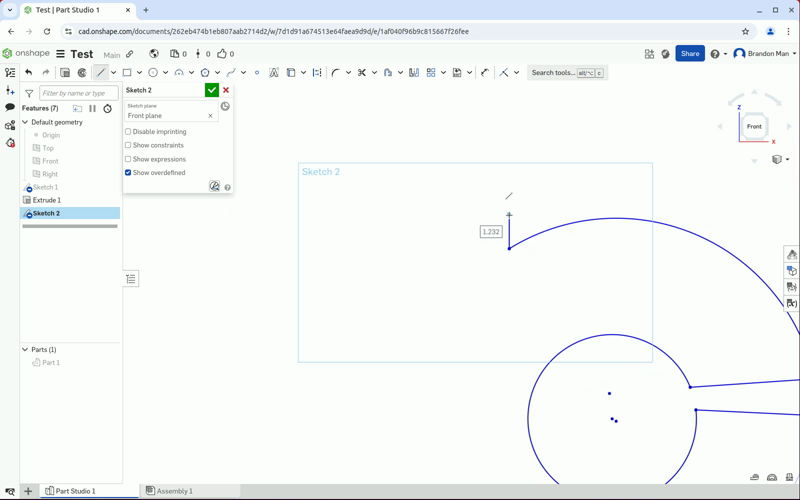
scroll(-6)
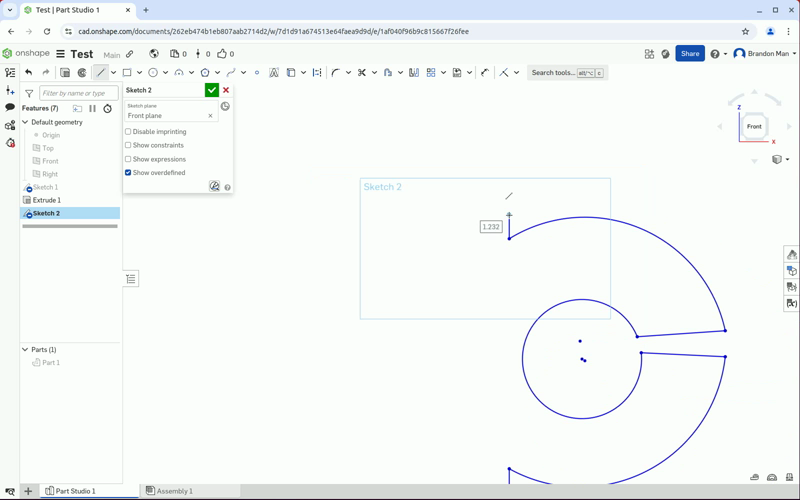
scroll(-6)
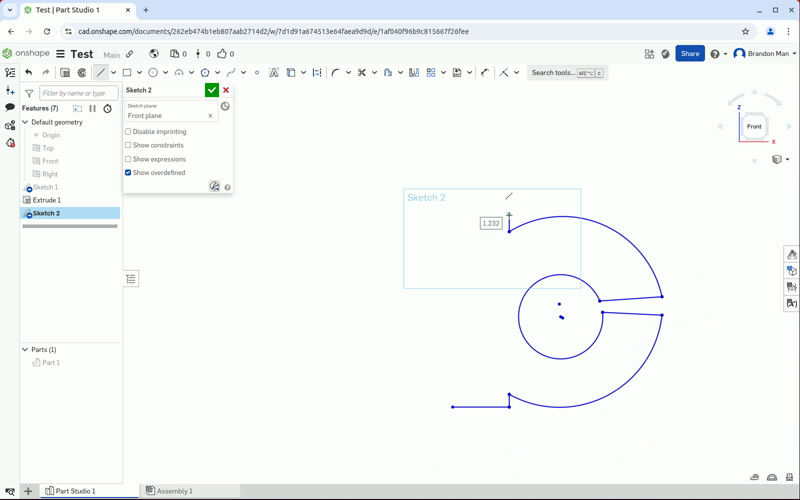
scroll(-6)
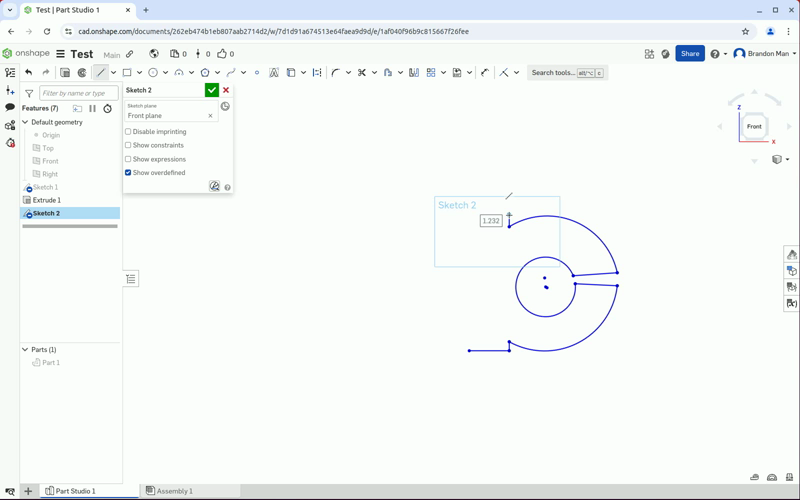
scroll(-6)
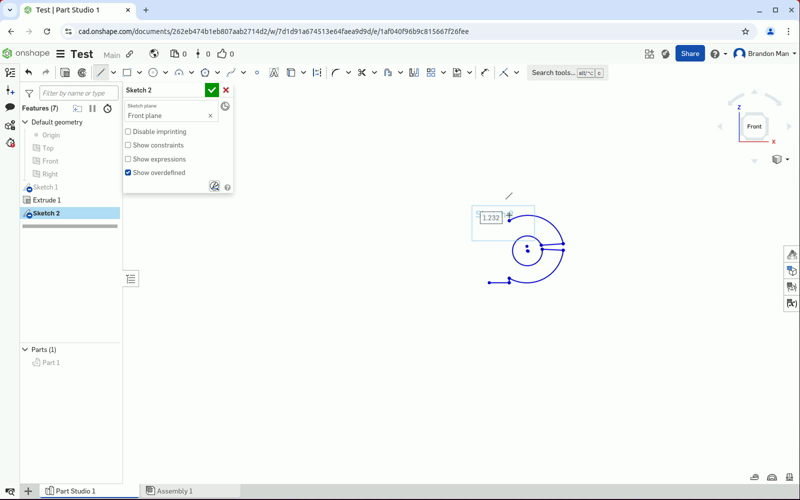
key_up(shift)
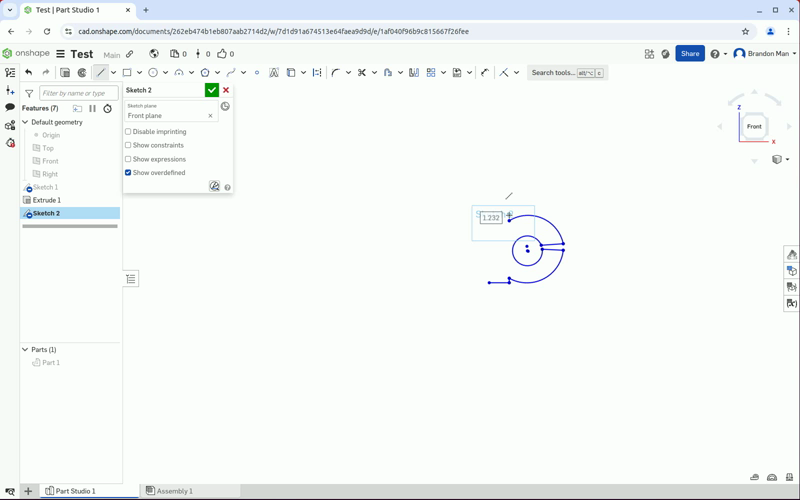
key_down(shift)
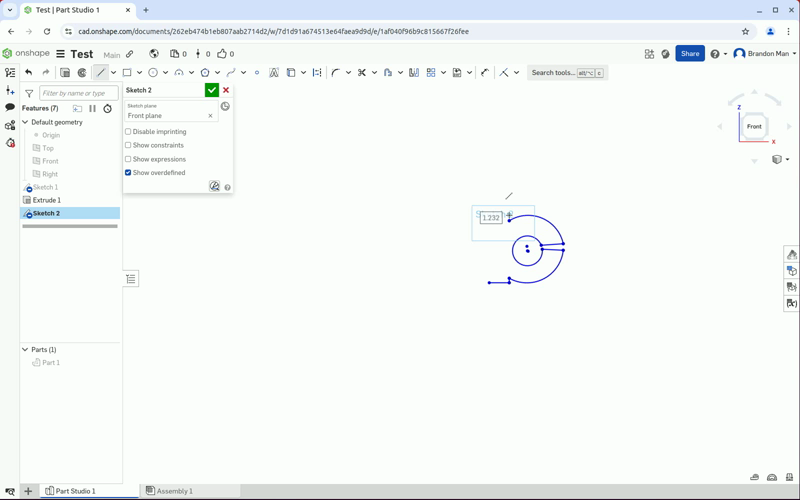
mouse_move(539, 214)
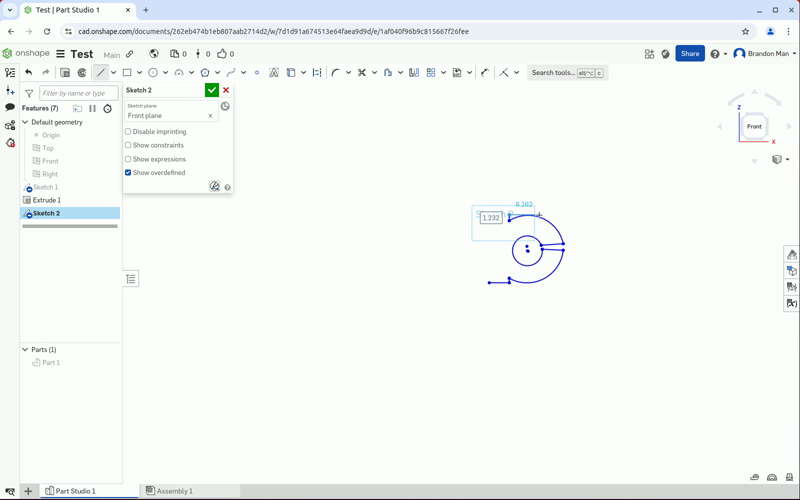
mouse_move(489, 214)
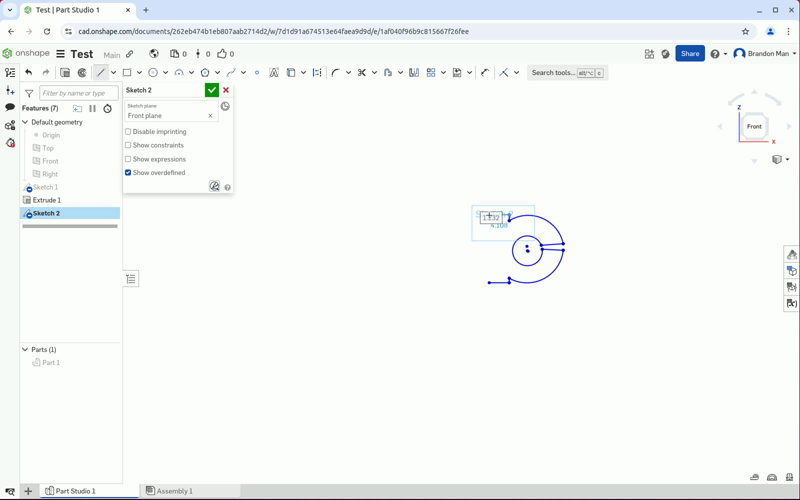
click(489, 214)
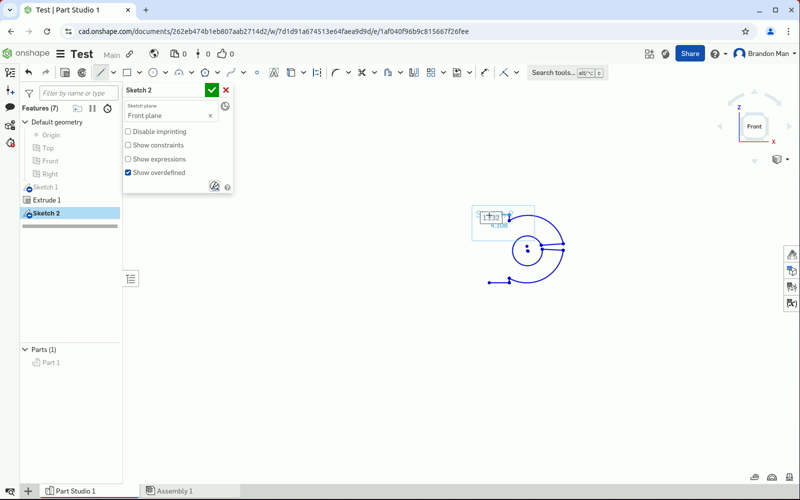
key_up(shift)
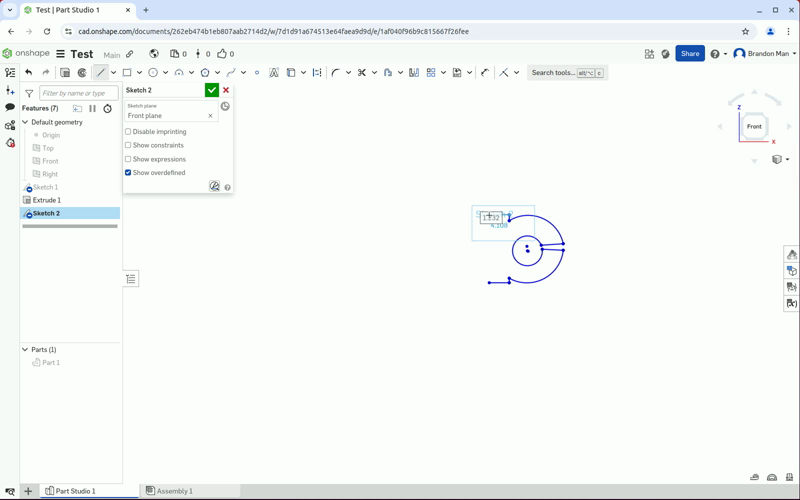
key_down(shift)
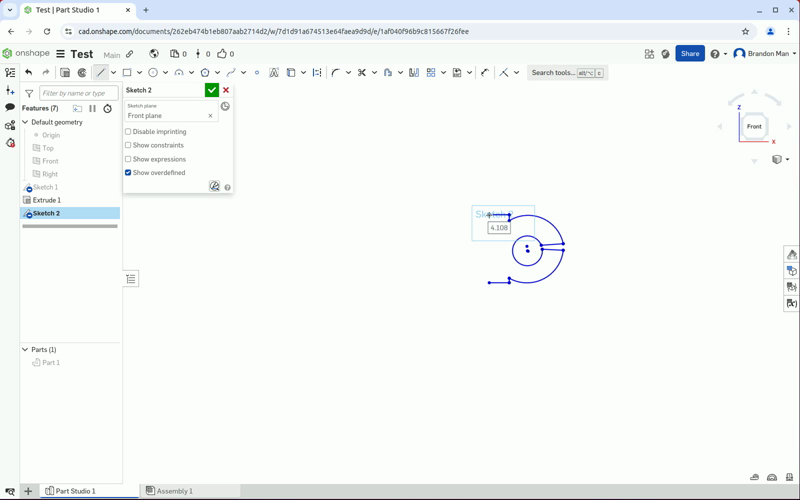
mouse_move(489, 282)
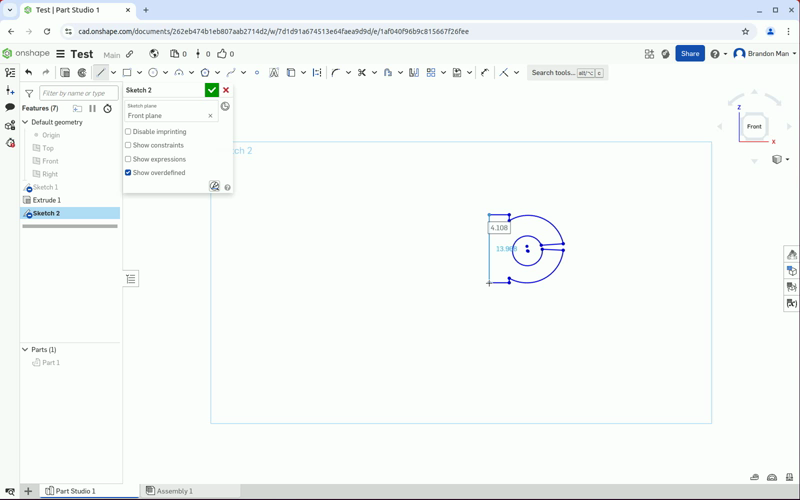
key_up(shift)
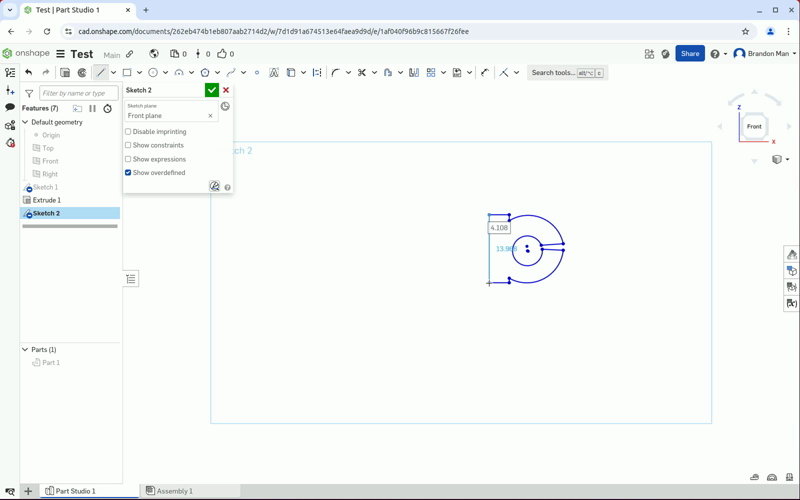
click(489, 282)
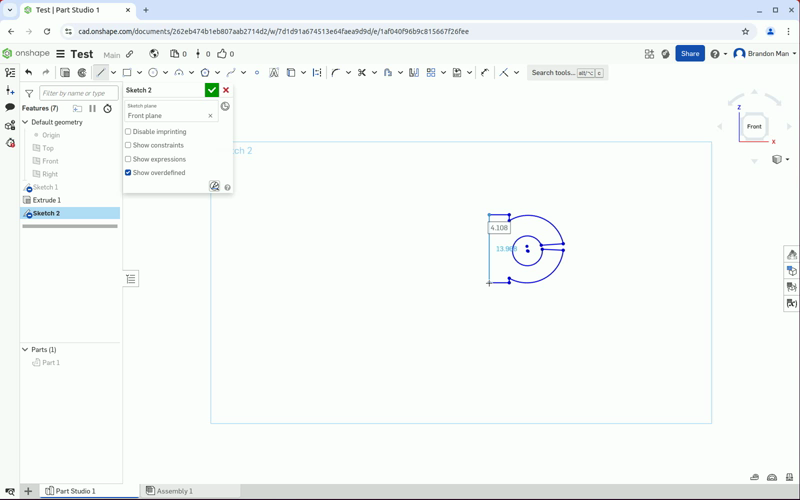
key(esc)
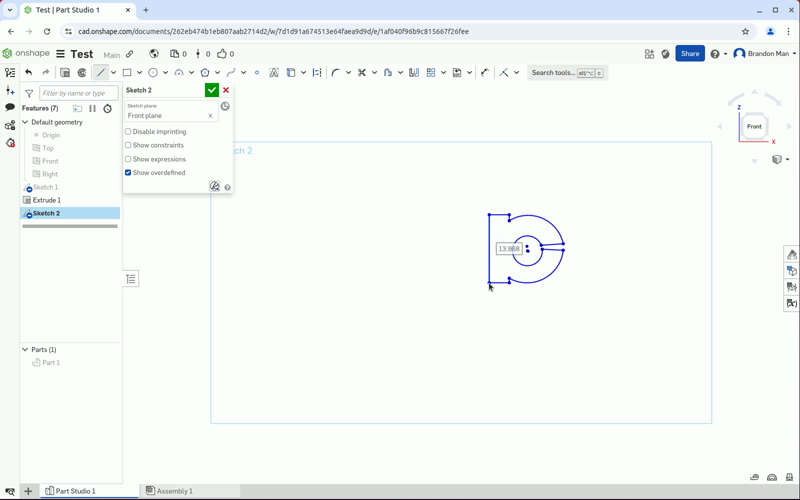
mouse_move(497, 241)
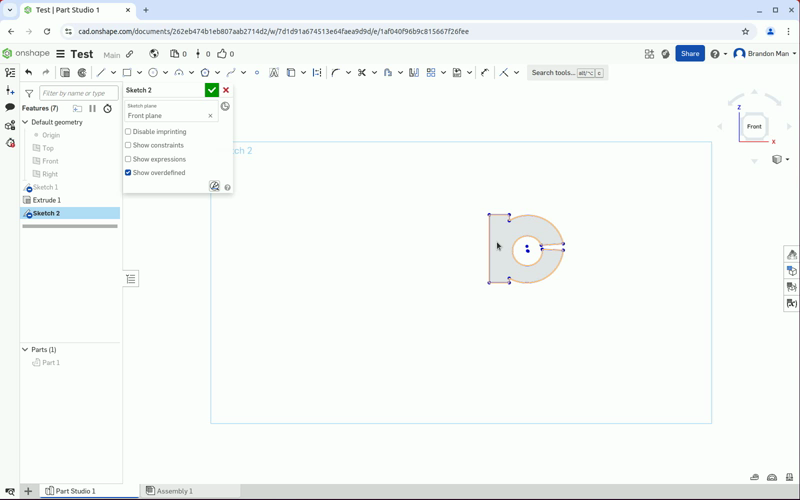
click(497, 241)
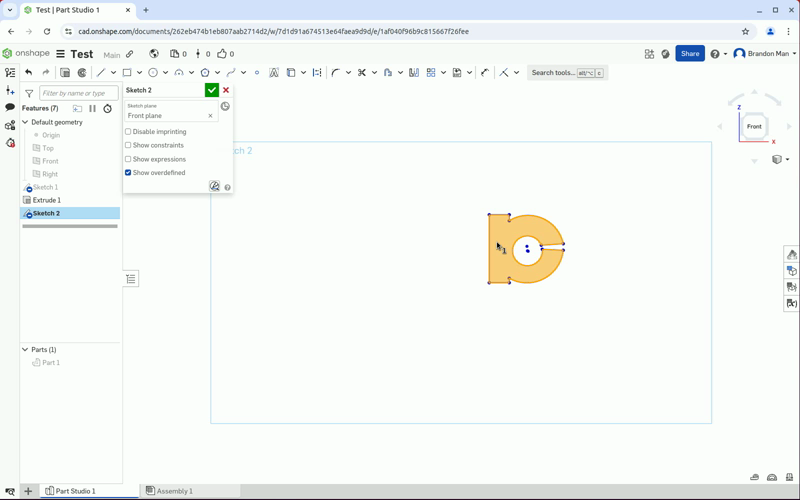
mouse_move(73, 352)
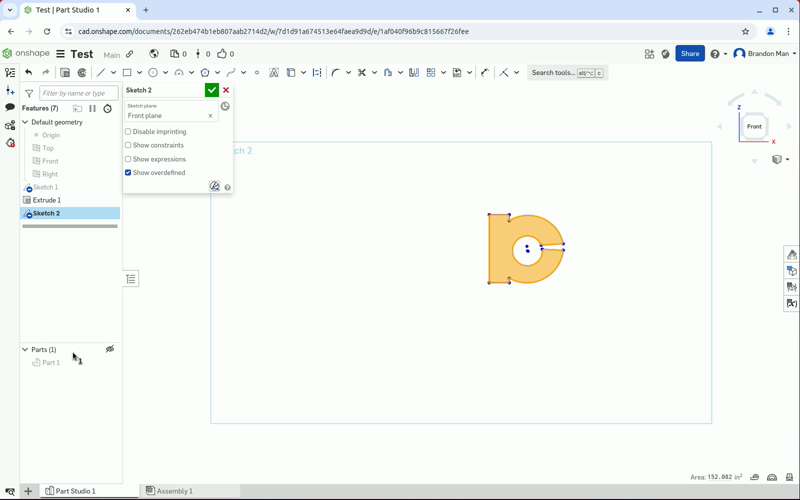
key(shift+y)
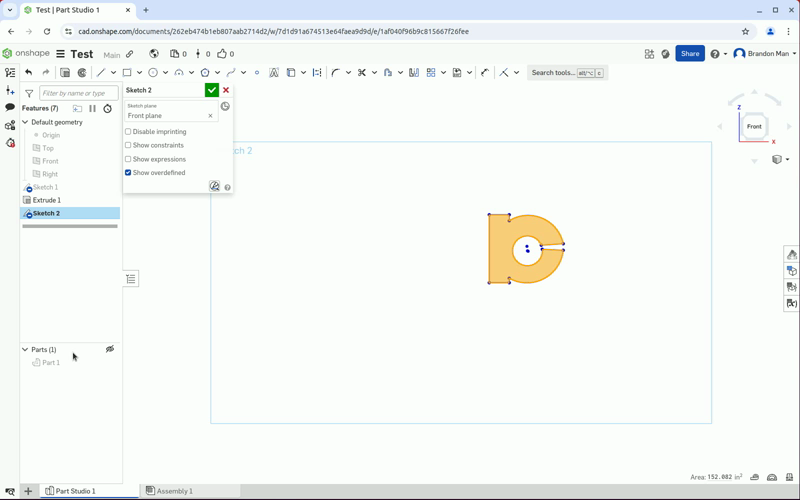
key(shift+e)
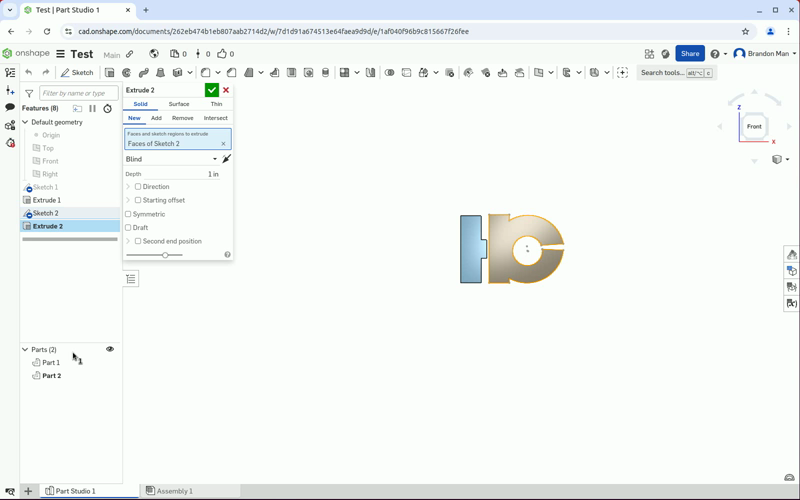
mouse_move(143, 106)
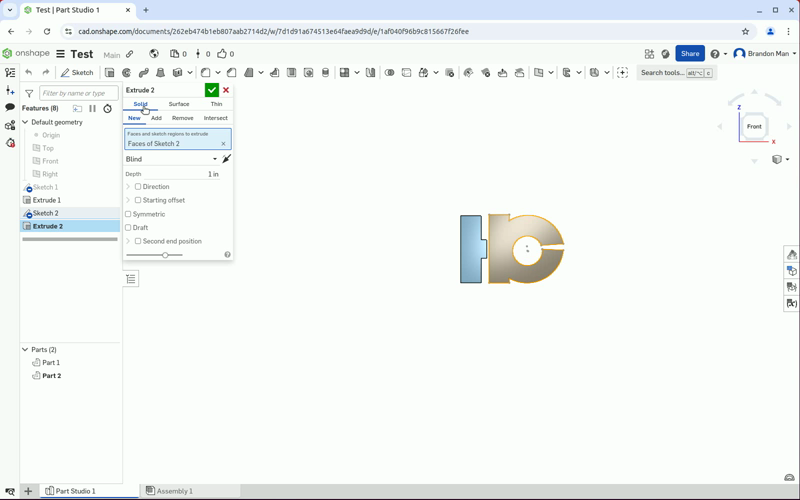
click(143, 106)
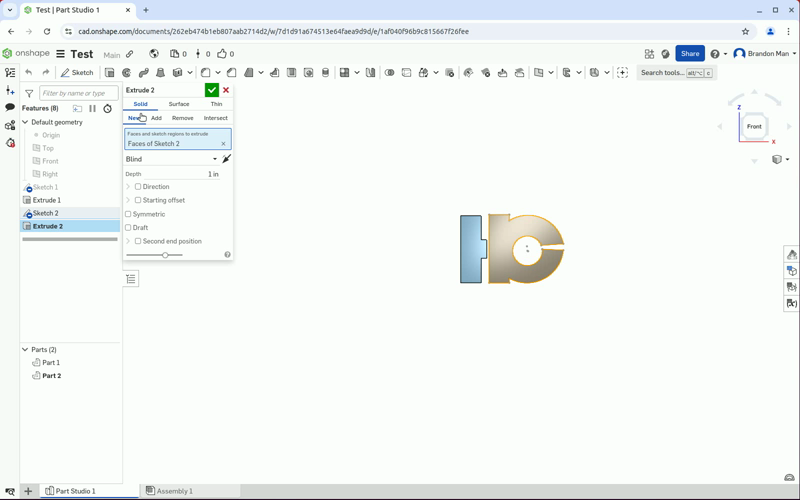
mouse_move(137, 120)
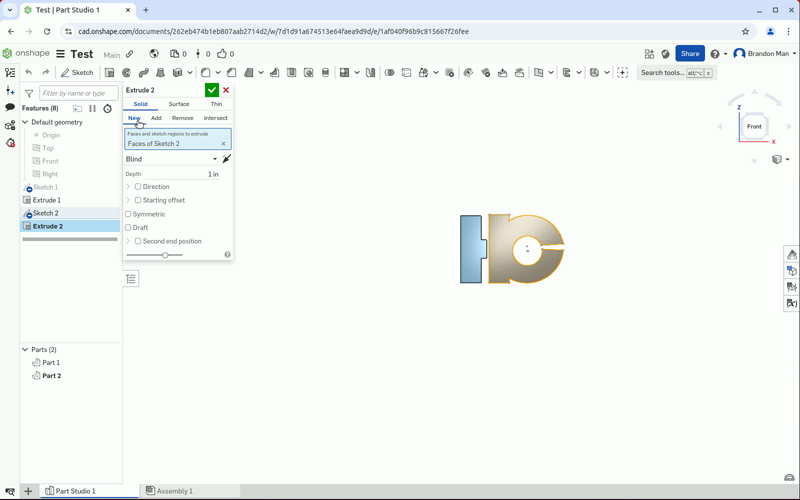
click(137, 120)
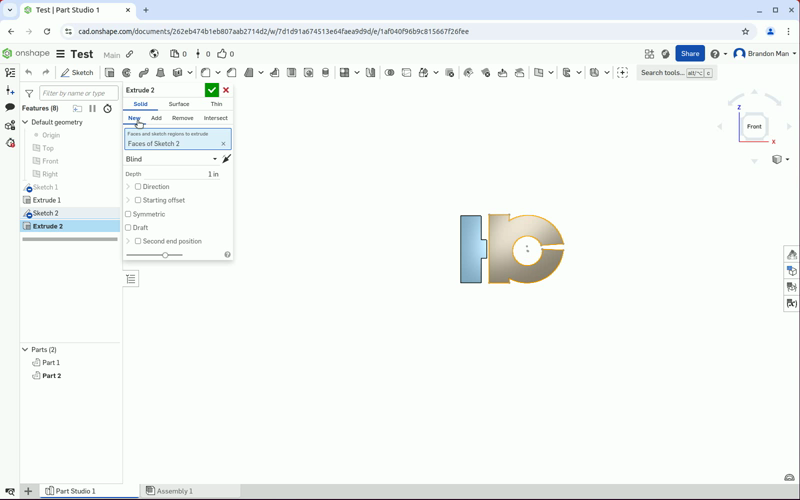
key(tab, 4)
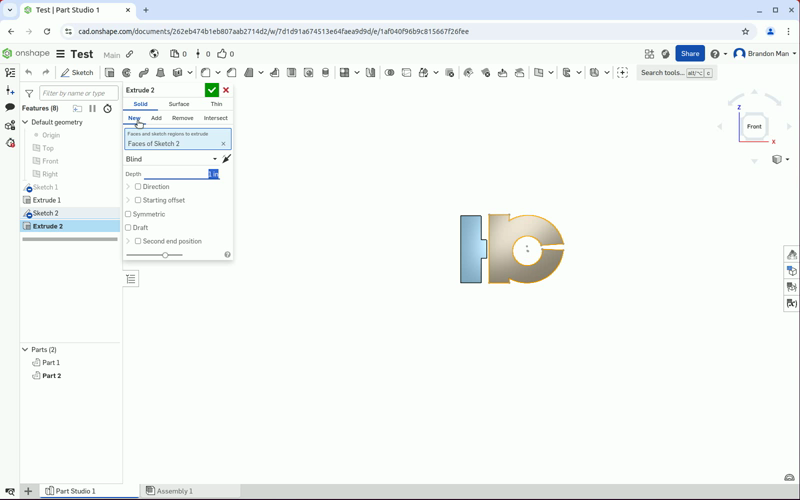
text(-4.092)
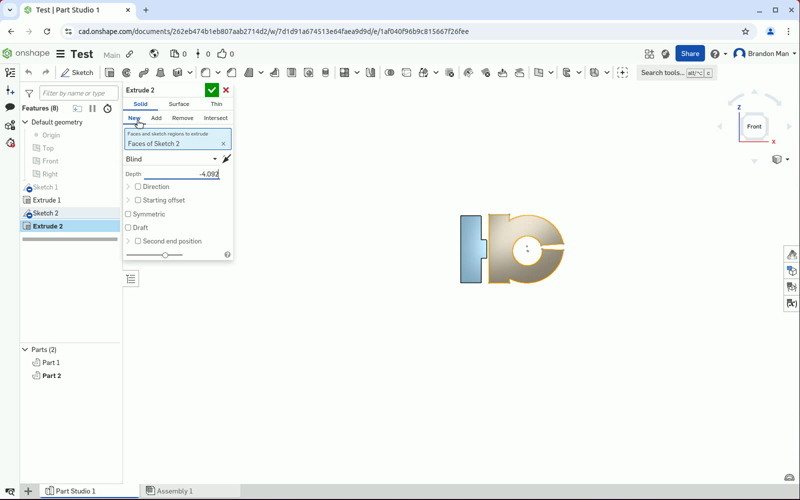
key(enter)
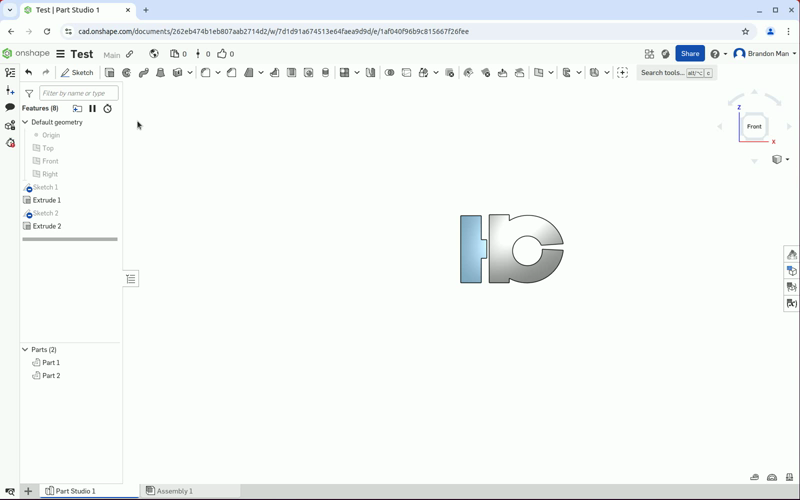
key(shift+h)
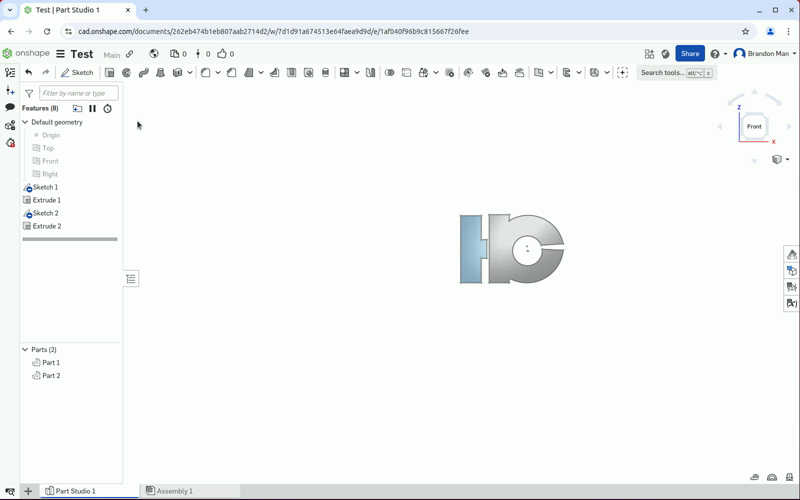
key(shift+h)
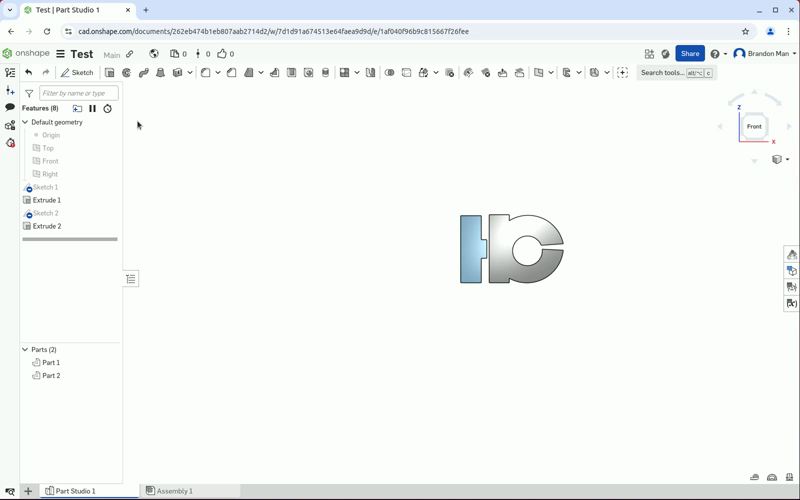
mouse_move(73, 189)
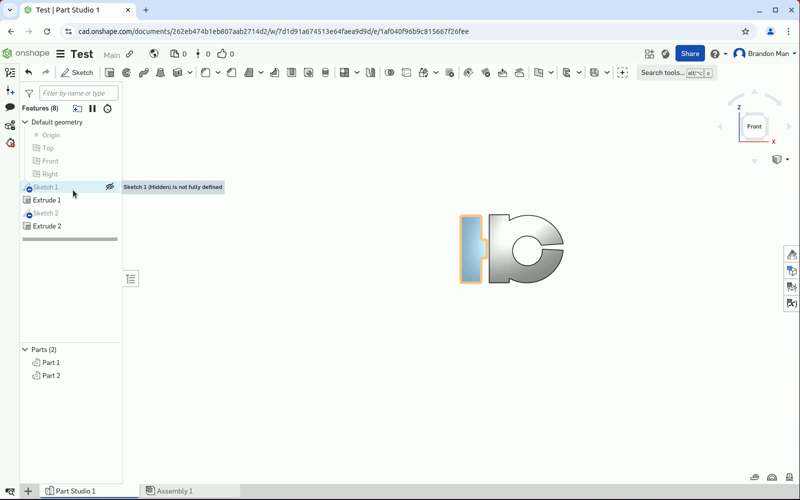
click(73, 189)
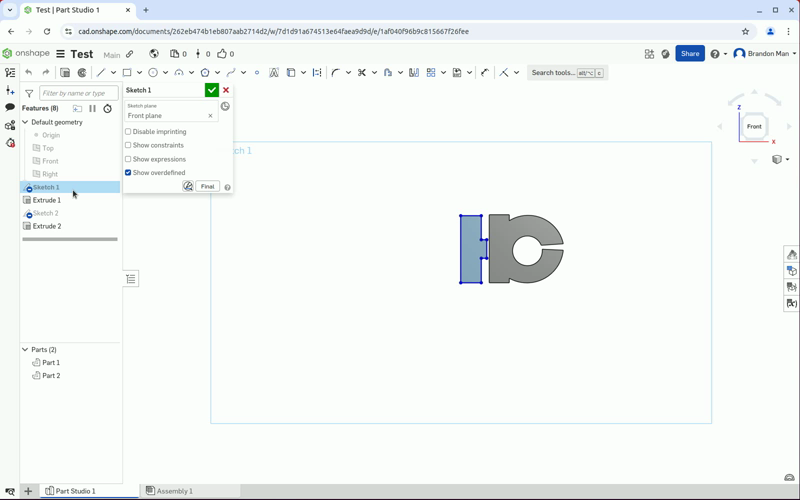
mouse_move(229, 92)
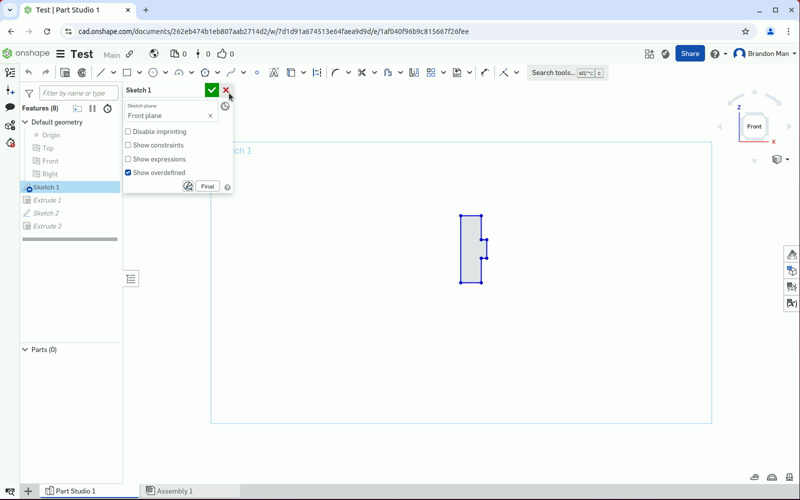
click(229, 92)
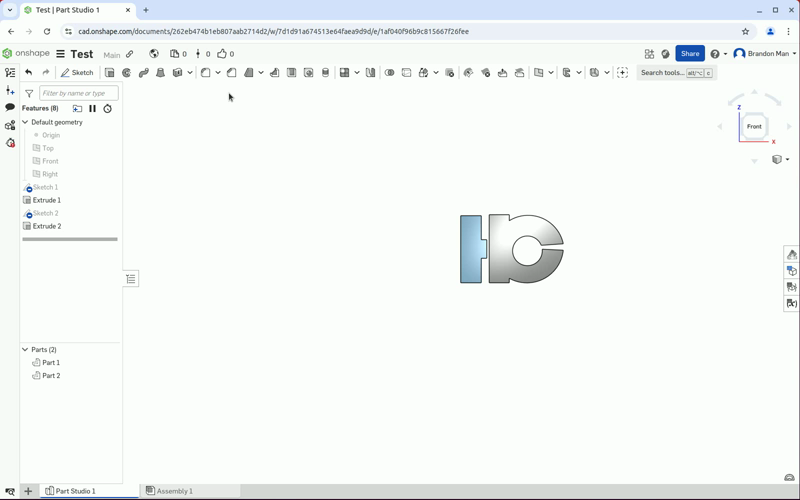
mouse_move(73, 352)
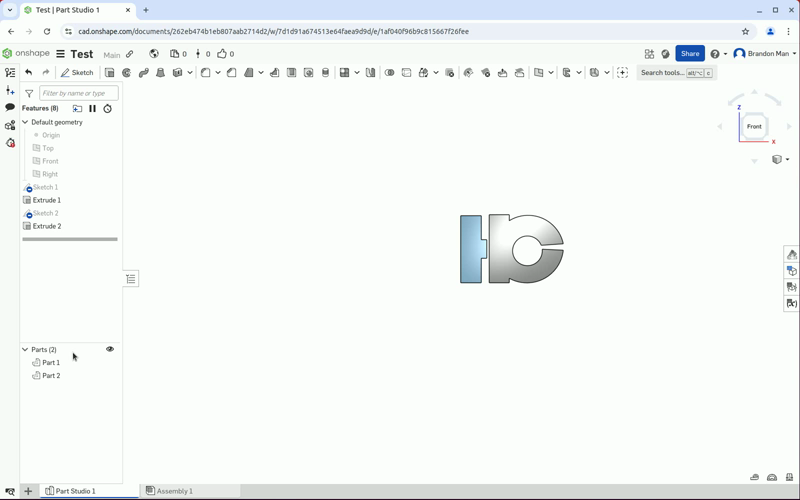
key(y)
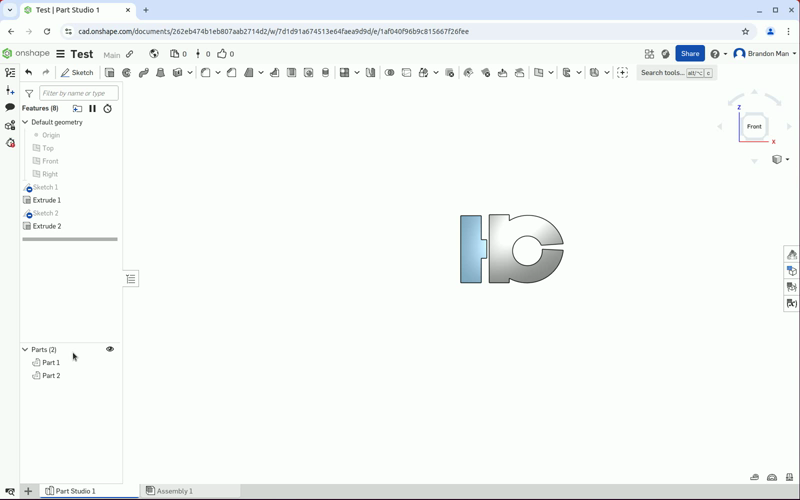
key(shift+p)
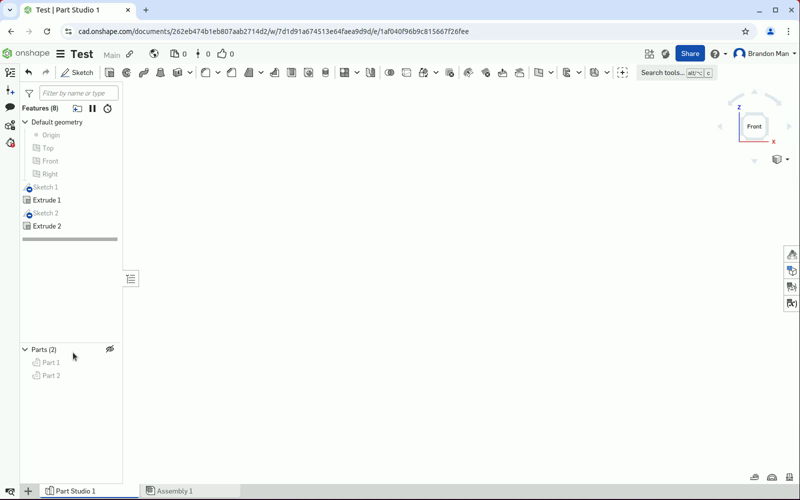
key(space)
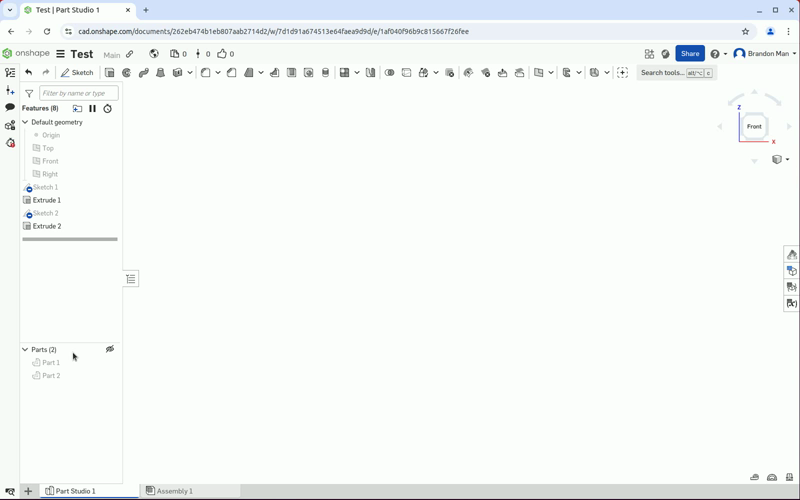
key_down(shift)
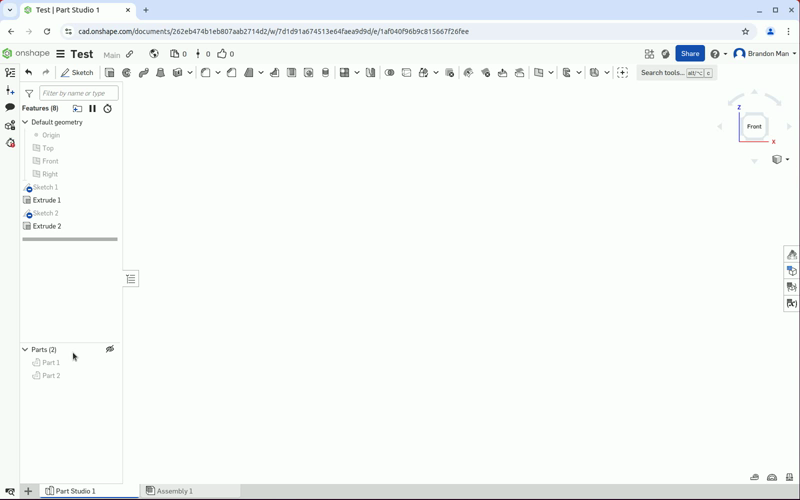
key(down)
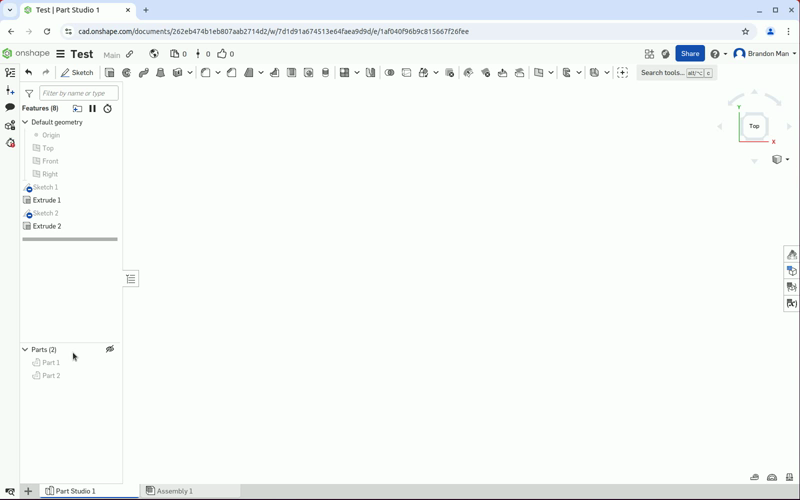
key_up(shift)
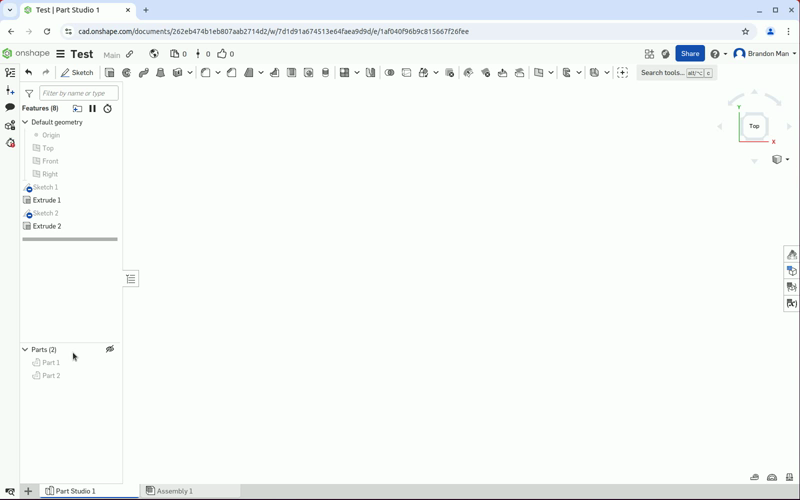
mouse_move(73, 352)
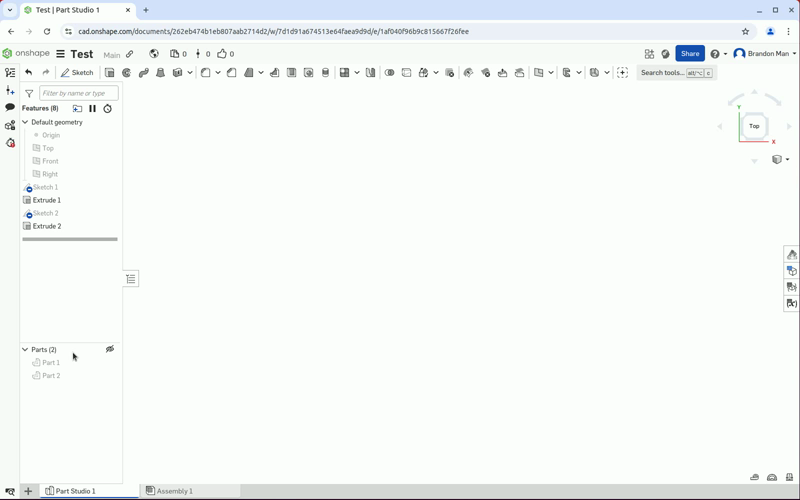
key(shift+y)
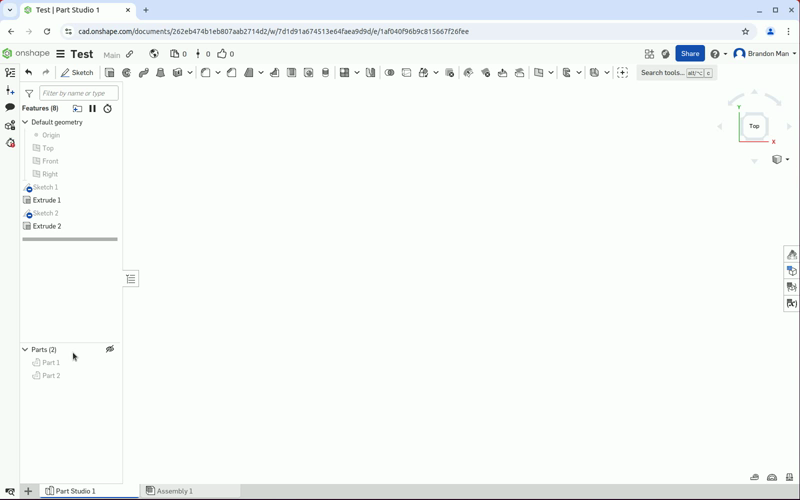
key(shift+s)
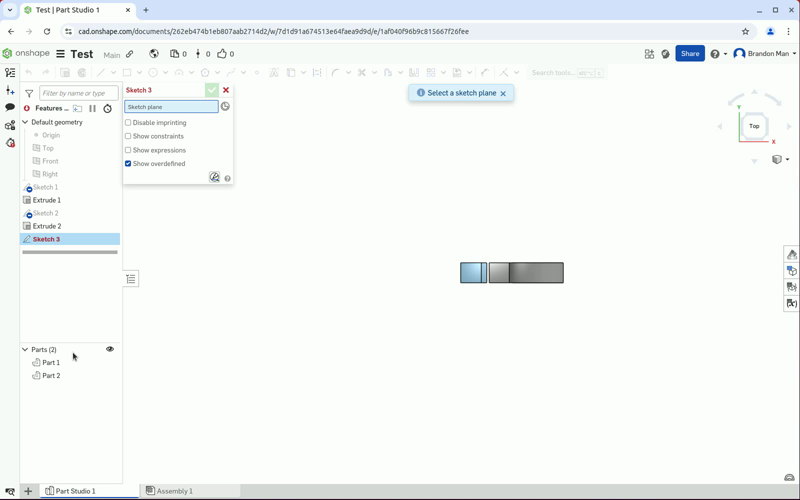
mouse_move(73, 150)
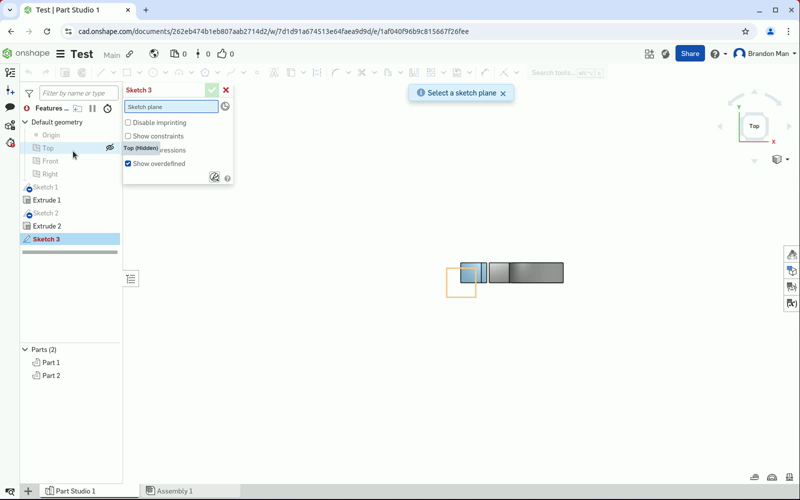
click(73, 150)
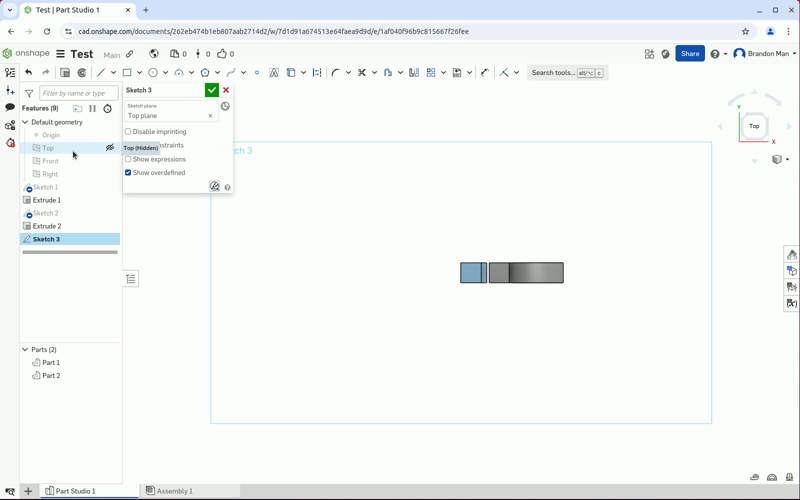
mouse_move(73, 352)
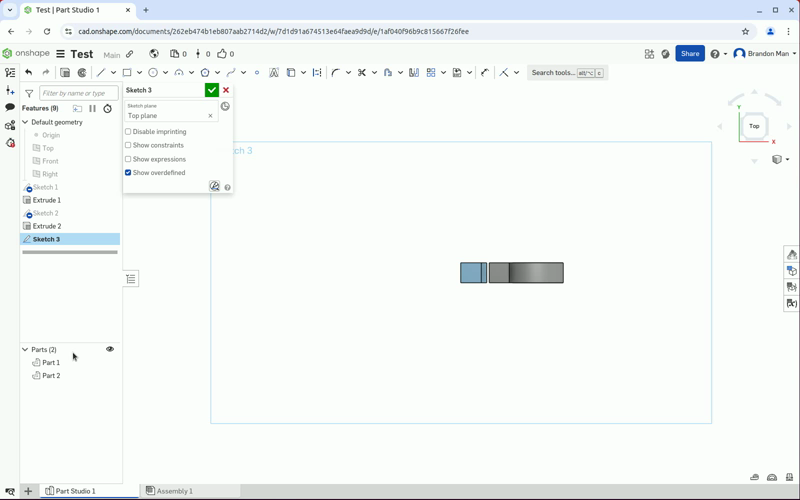
key(y)
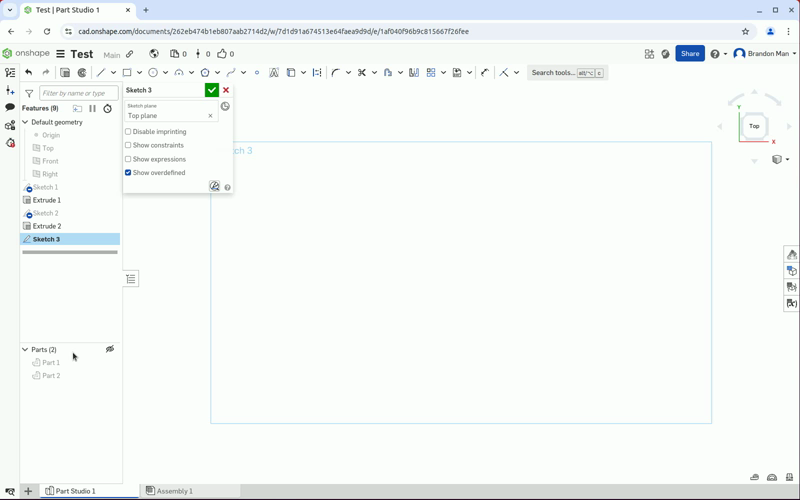
key(l)
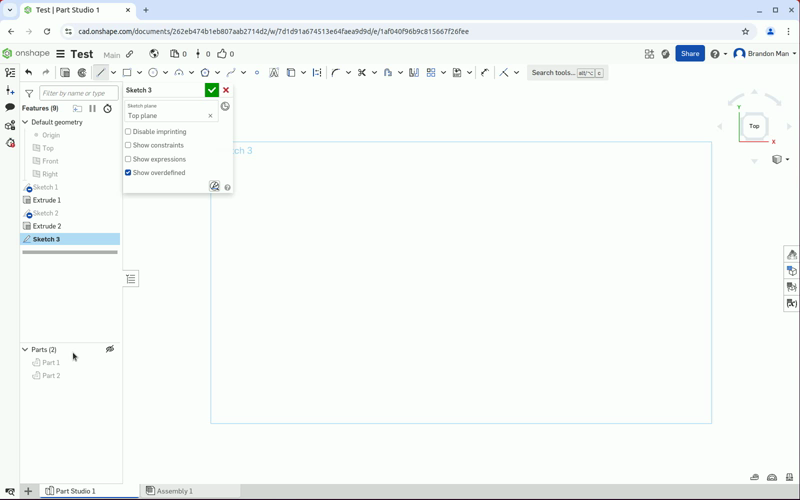
key_down(shift)
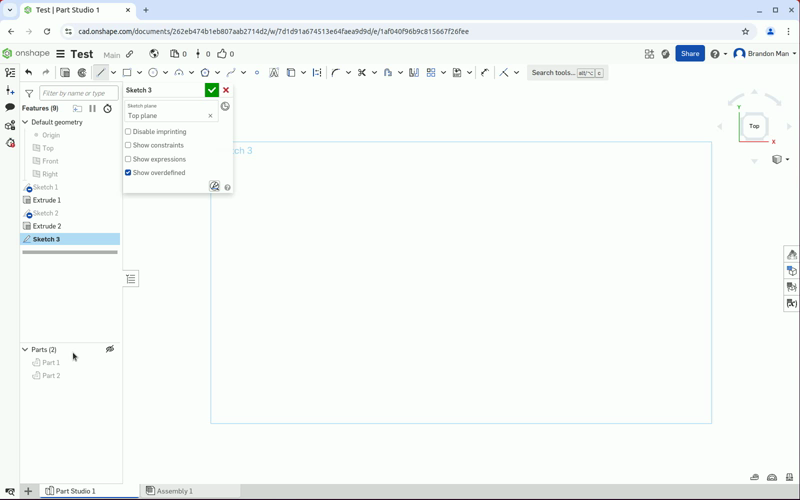
mouse_move(443, 288)
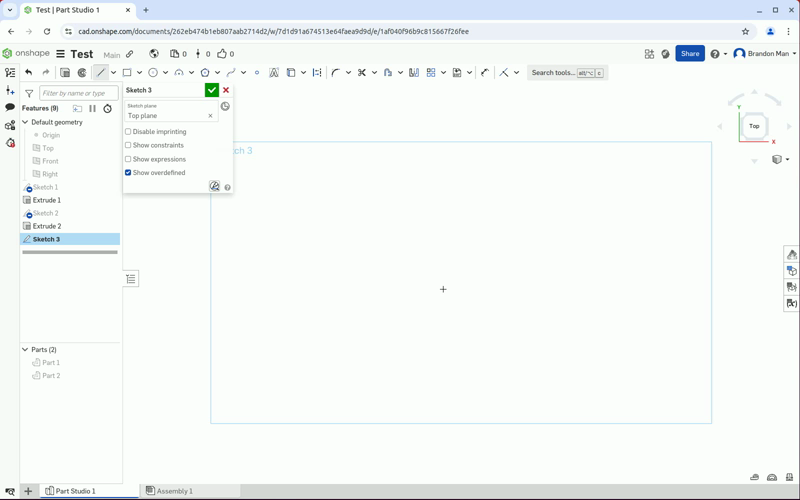
click(443, 288)
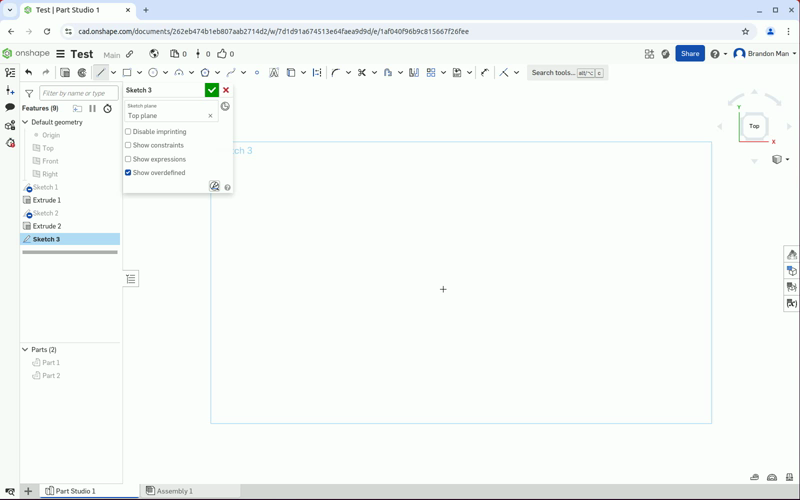
key_up(shift)
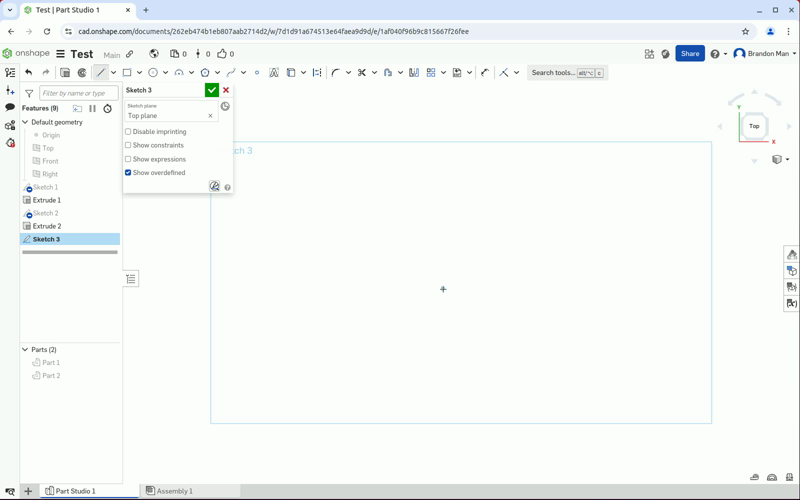
key_down(shift)
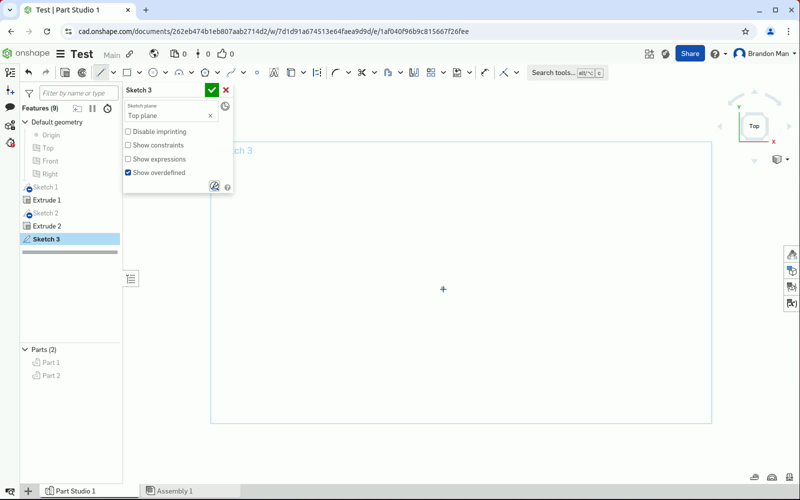
mouse_move(473, 288)
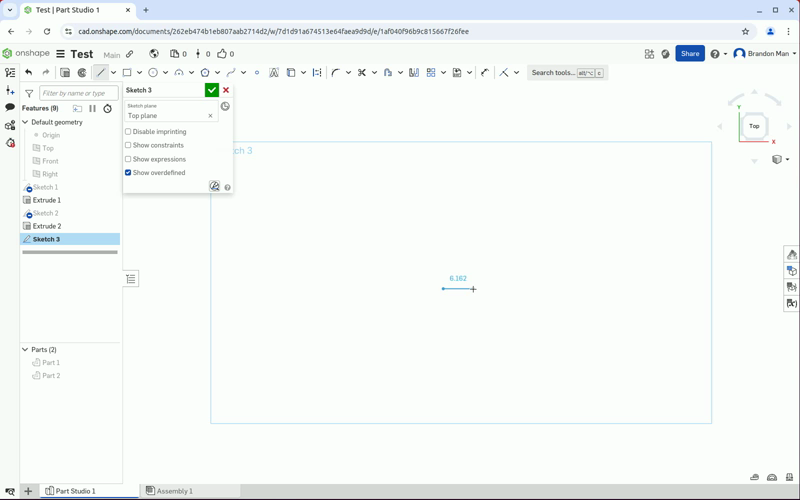
mouse_move(451, 297)
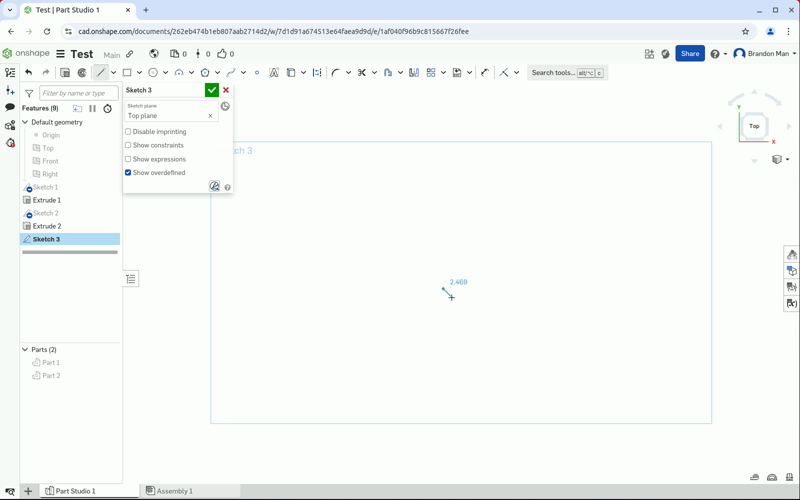
click(451, 297)
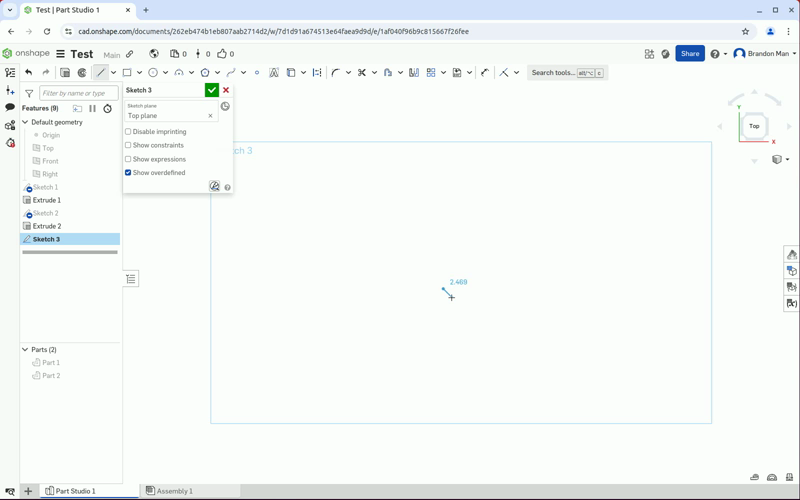
key_up(shift)
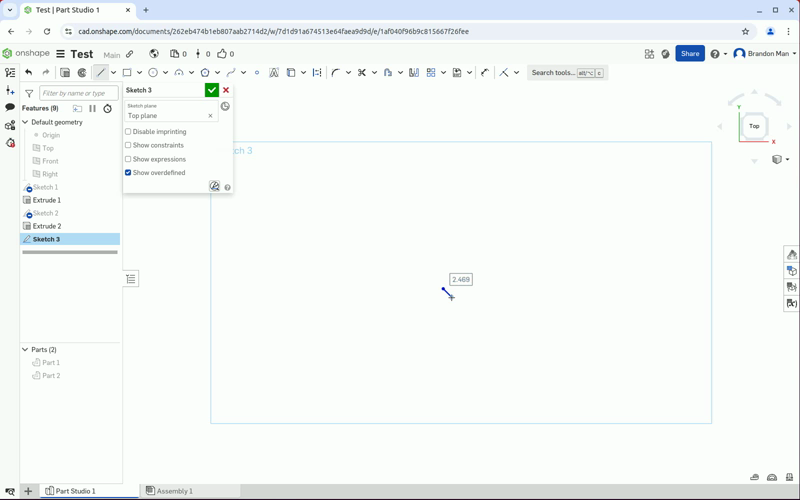
key_down(shift)
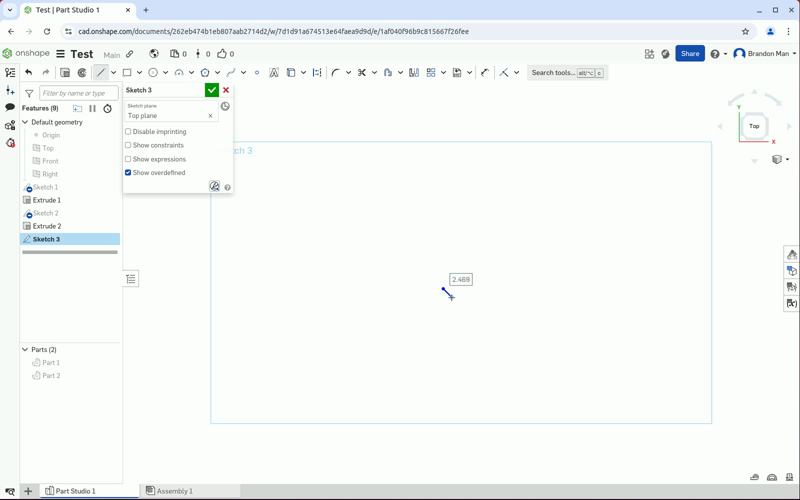
mouse_move(564, 297)
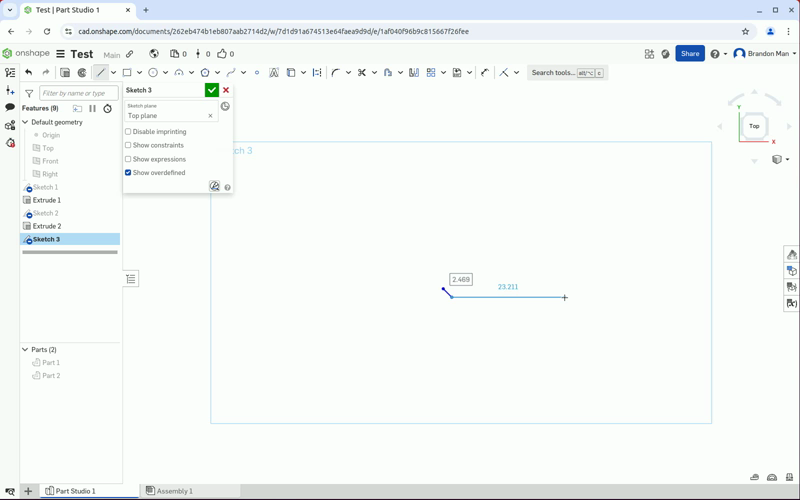
click(564, 297)
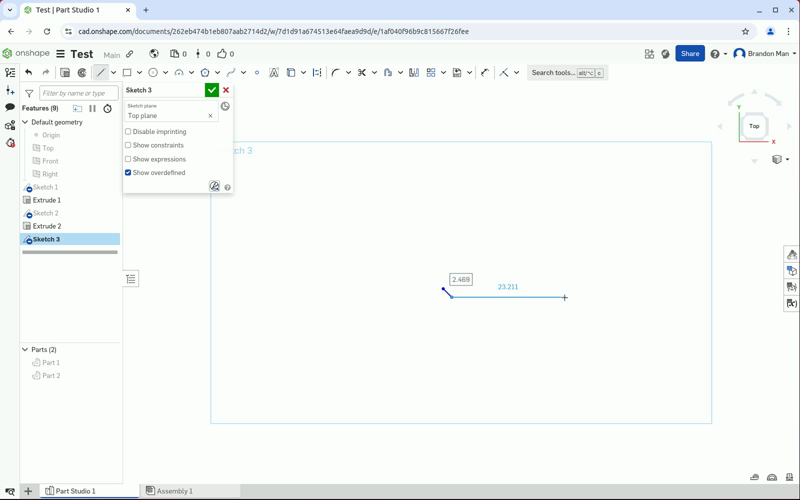
key_up(shift)
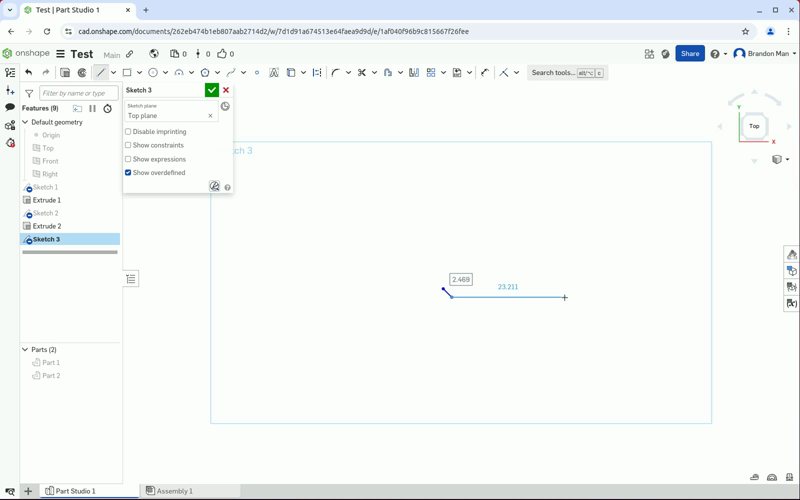
key_down(shift)
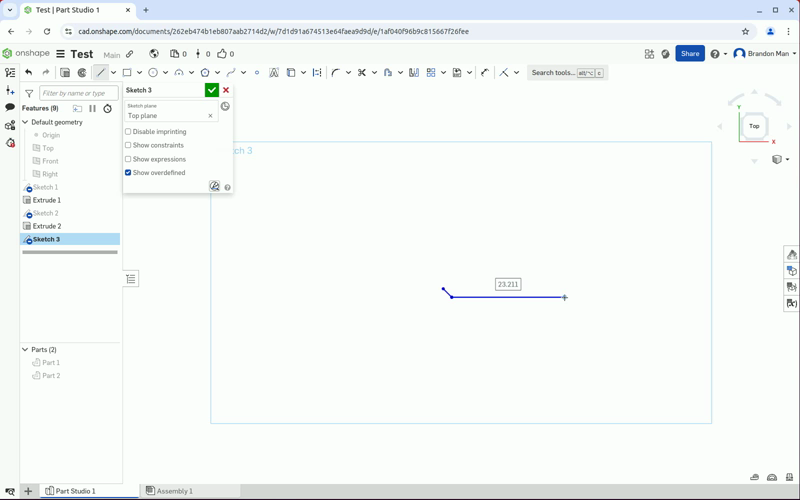
mouse_move(589, 297)
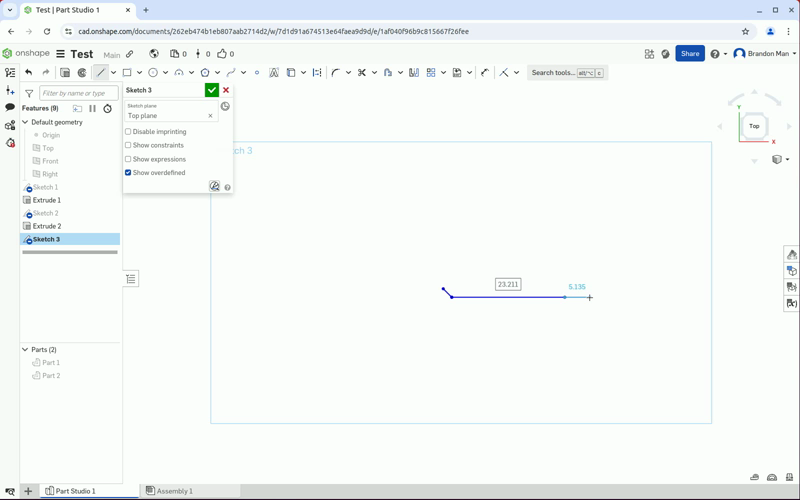
mouse_move(573, 288)
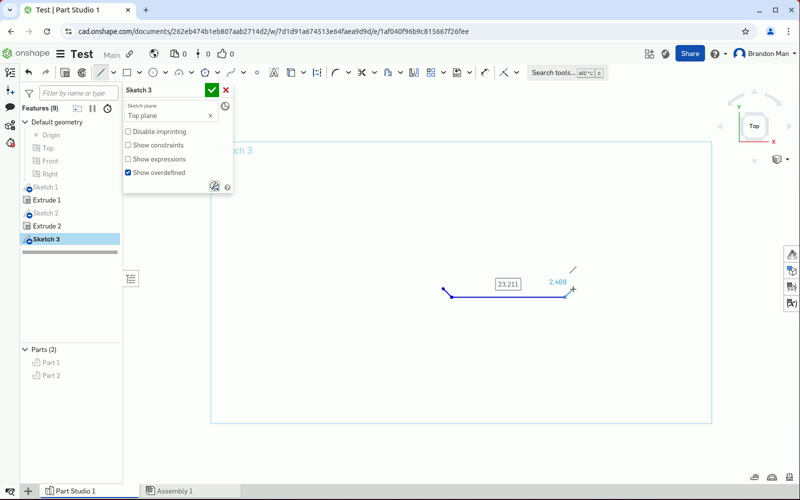
click(573, 288)
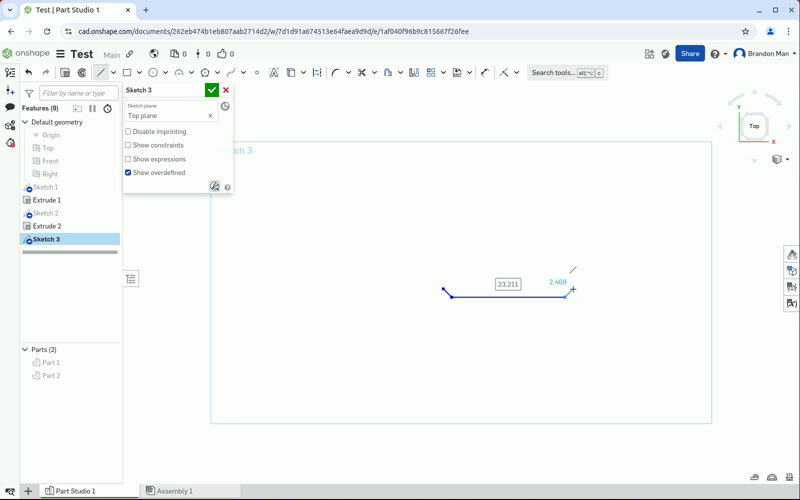
key_up(shift)
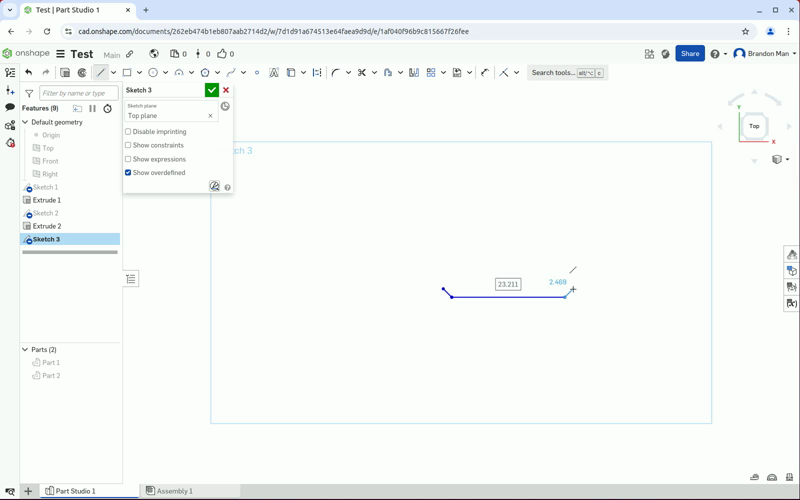
key_down(shift)
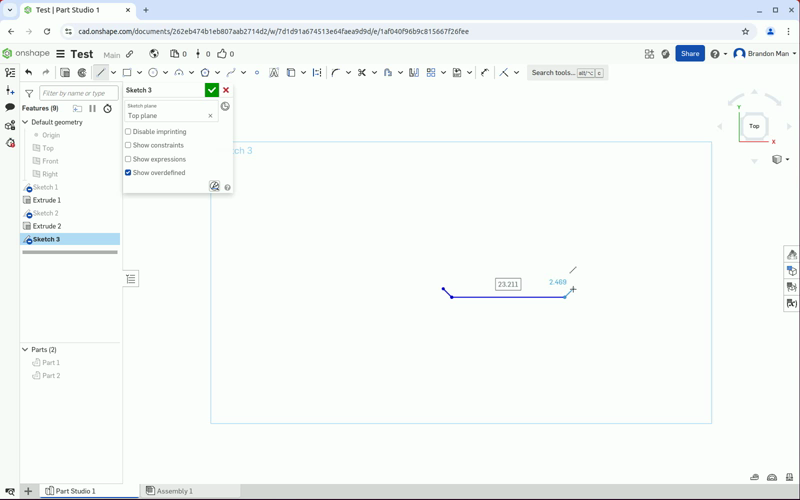
mouse_move(589, 288)
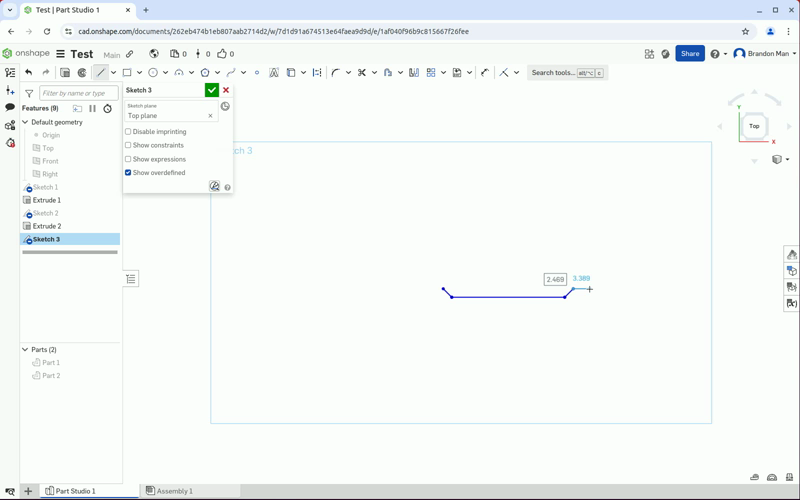
mouse_move(573, 257)
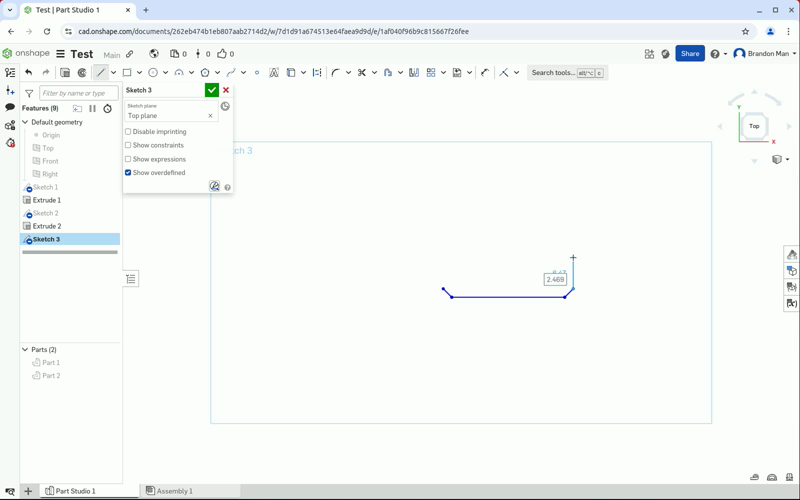
click(573, 257)
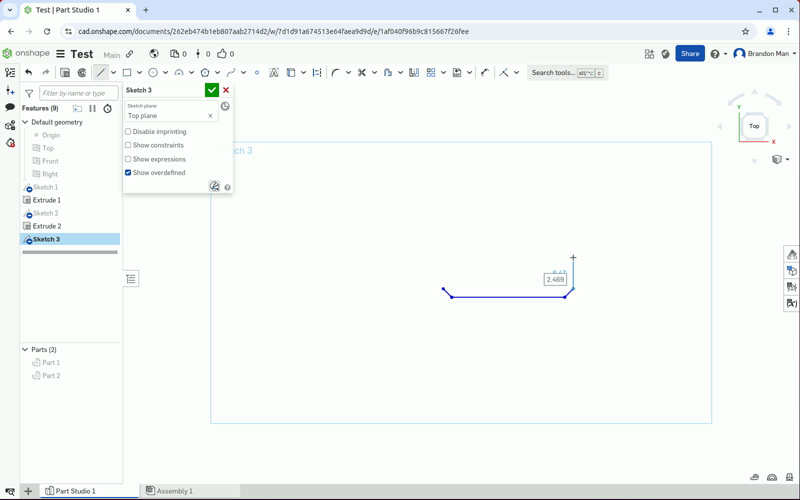
key_up(shift)
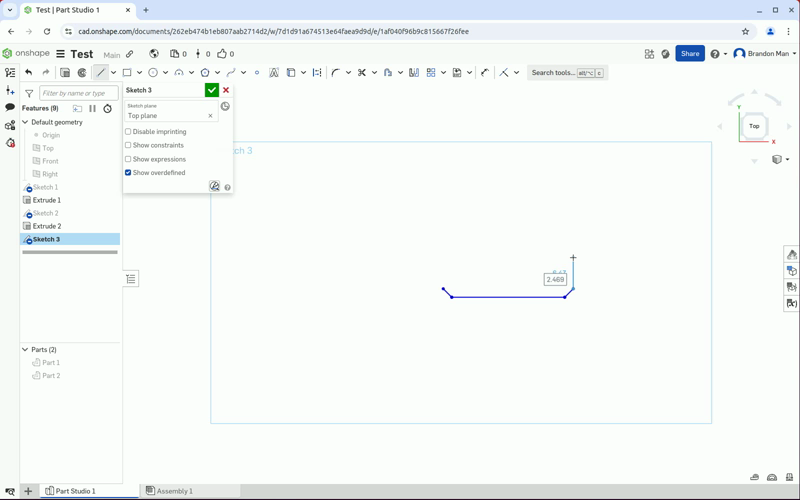
key_down(shift)
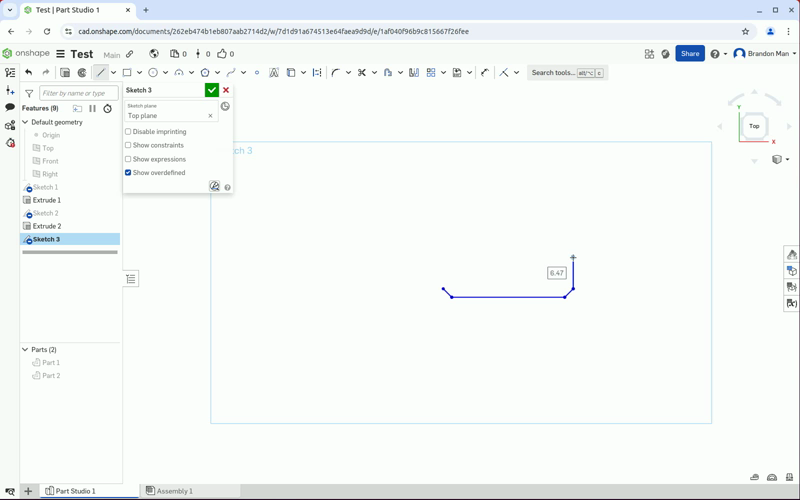
mouse_move(589, 257)
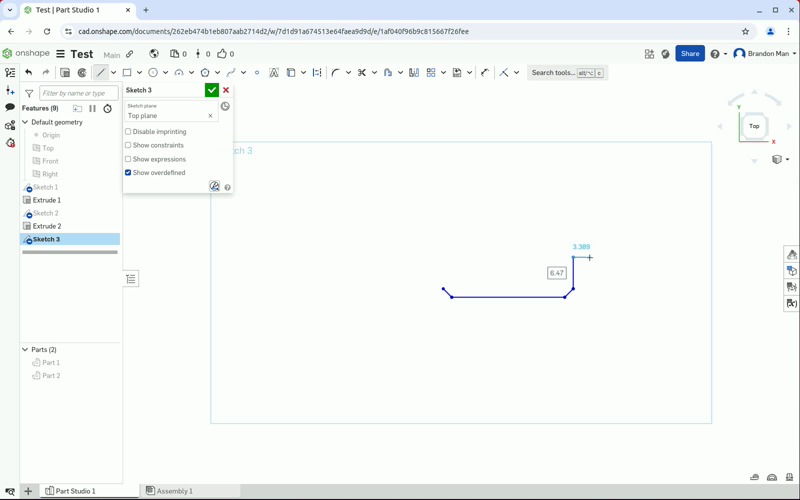
mouse_move(564, 247)
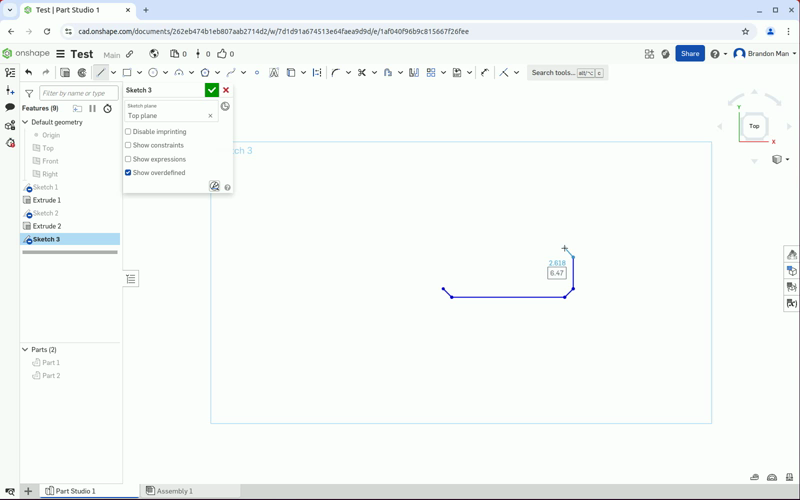
click(564, 247)
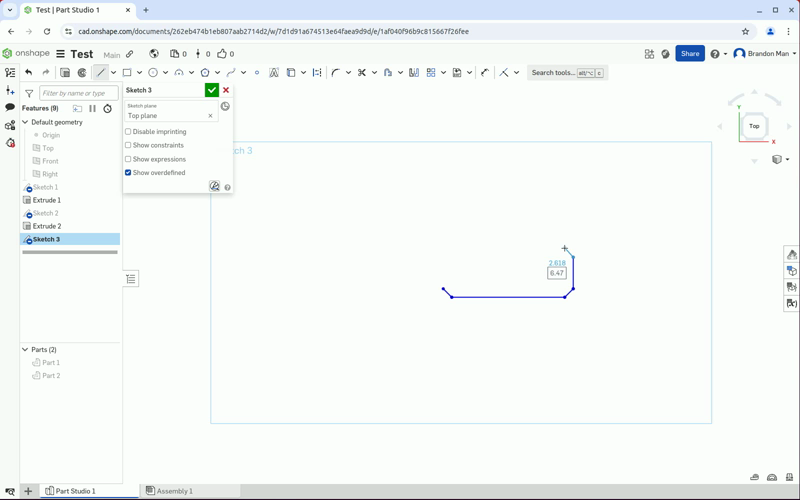
key_up(shift)
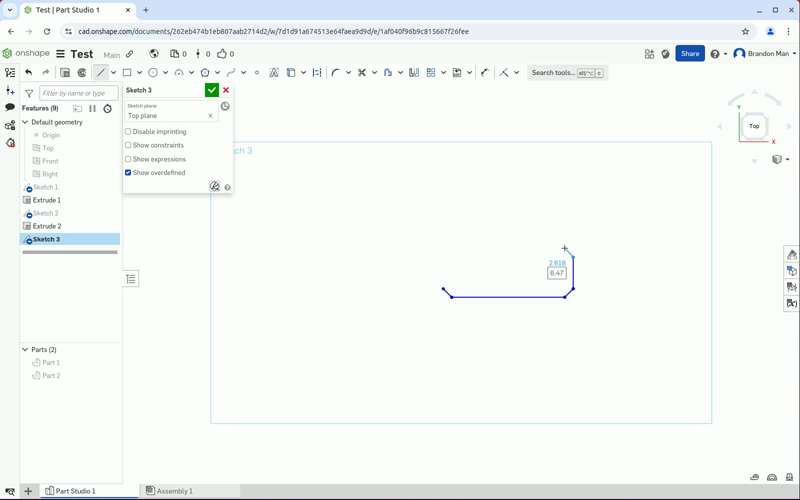
key_down(shift)
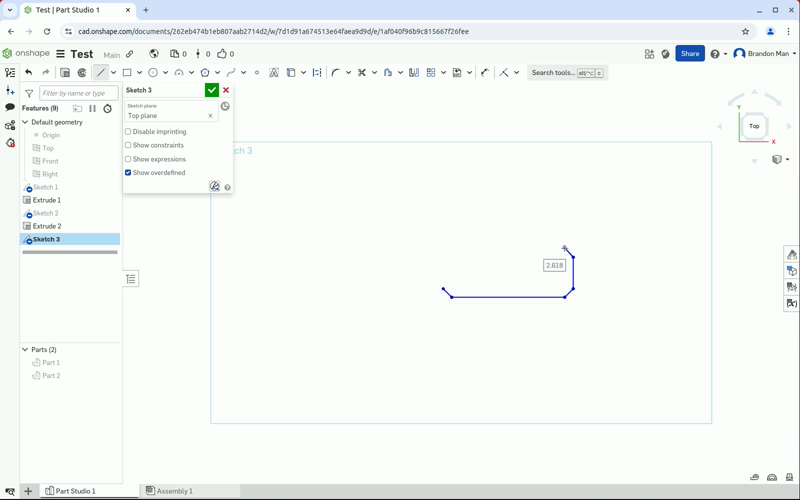
mouse_move(451, 247)
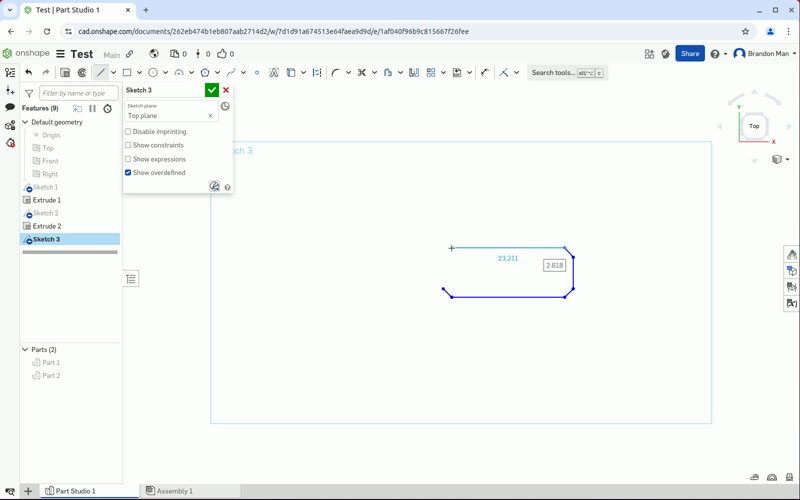
click(451, 247)
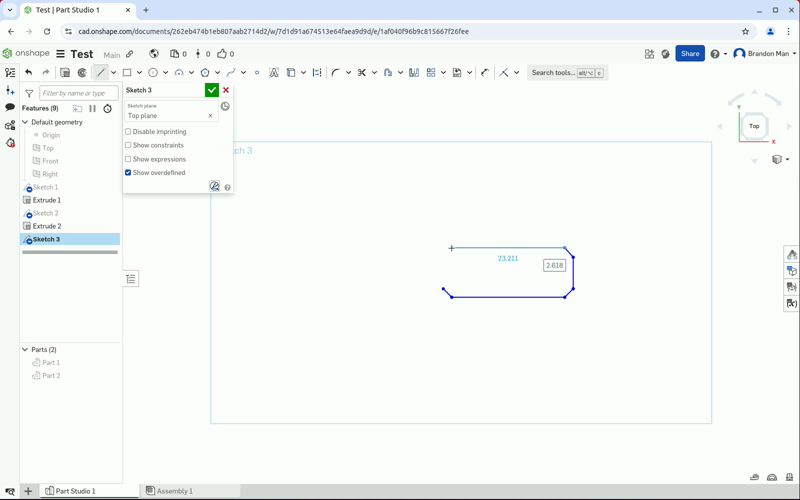
key_up(shift)
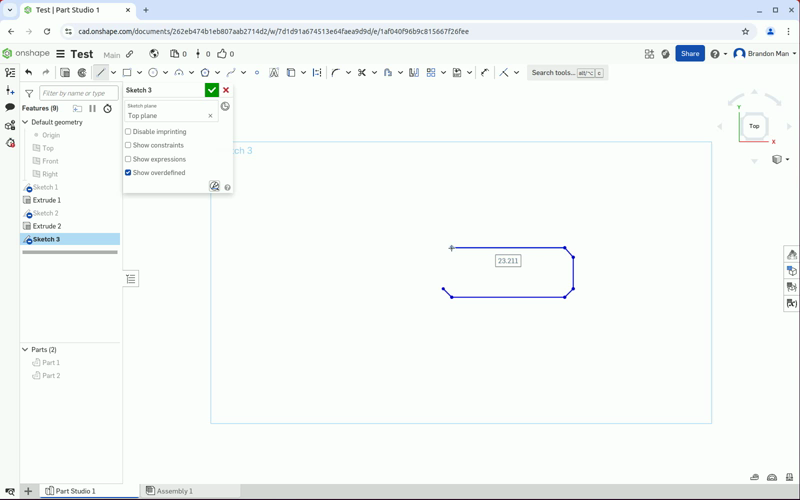
key_down(shift)
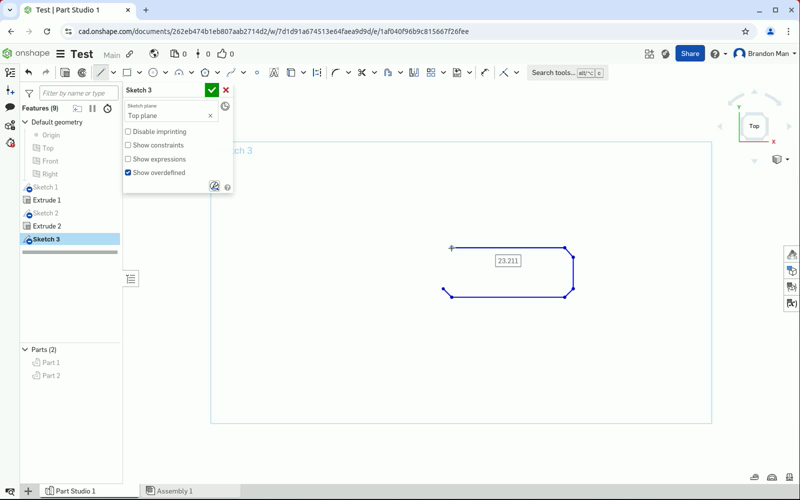
mouse_move(481, 247)
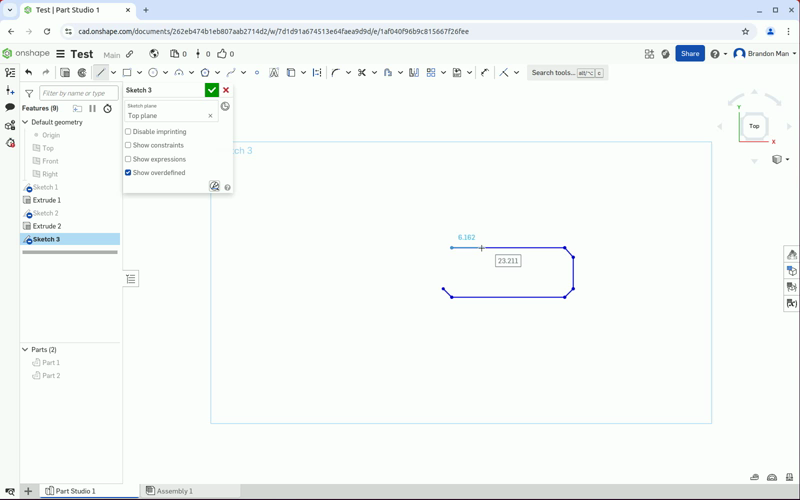
mouse_move(443, 257)
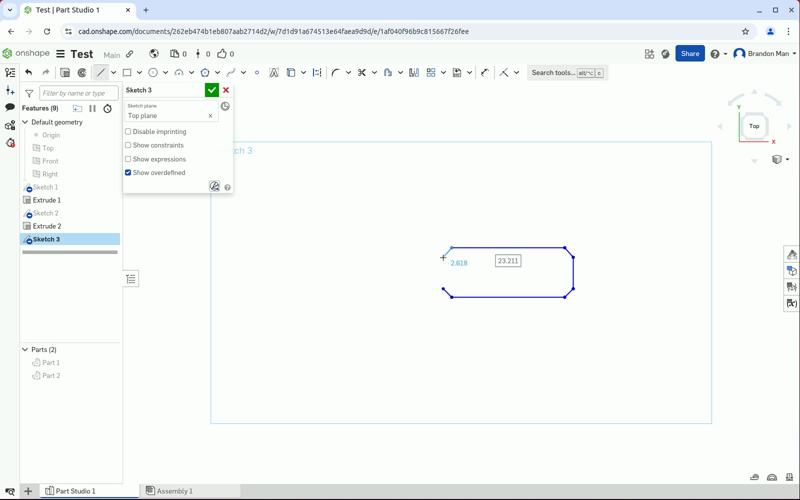
click(443, 257)
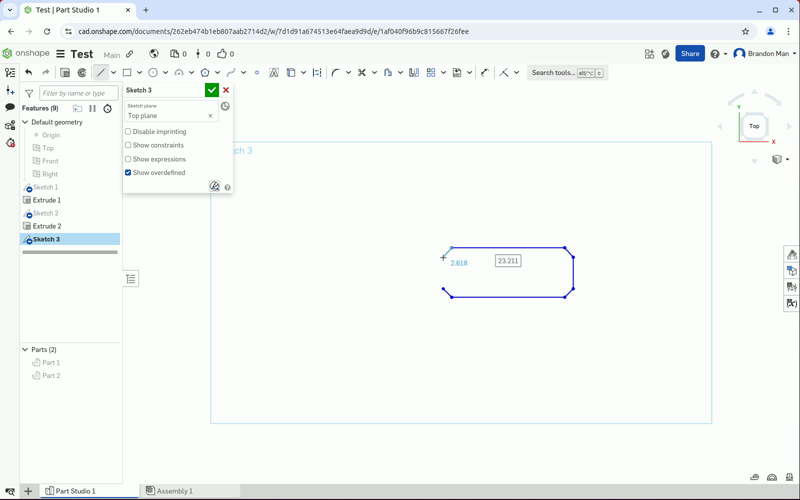
key_up(shift)
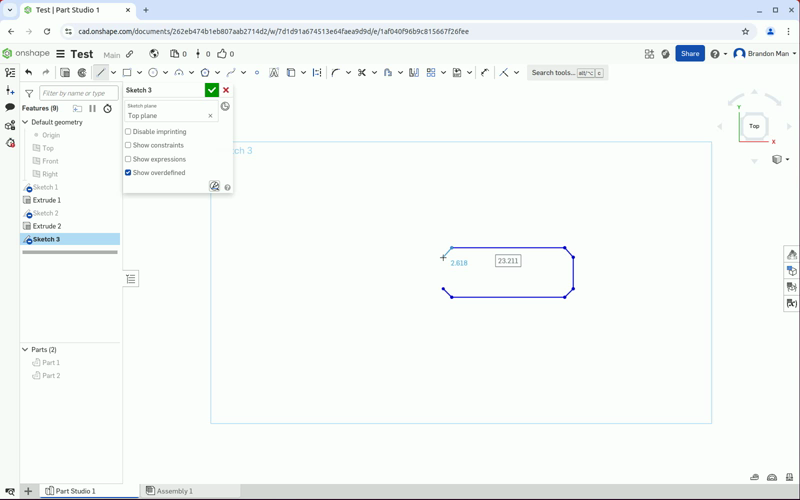
mouse_move(473, 257)
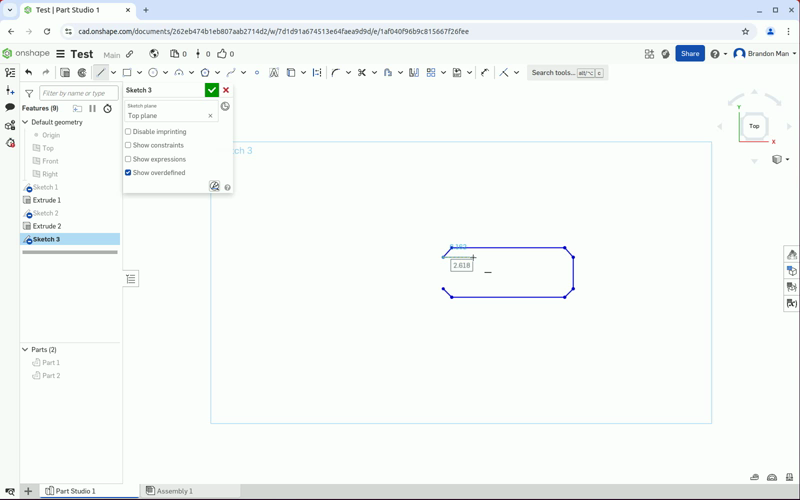
key_down(shift)
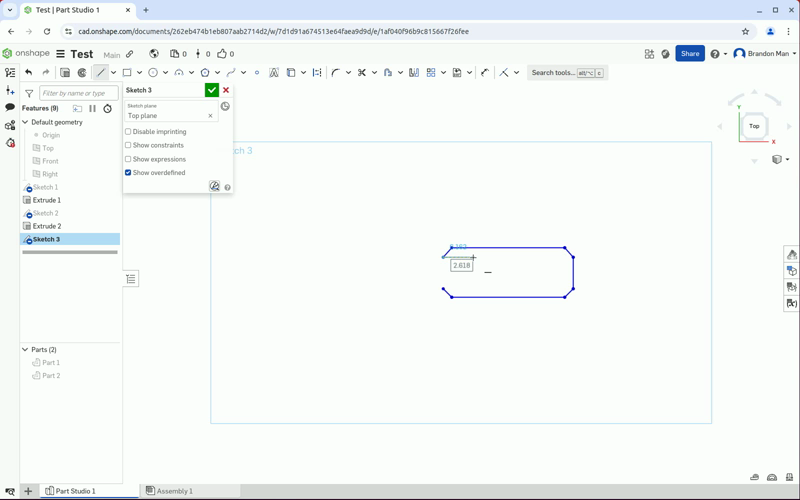
mouse_move(443, 288)
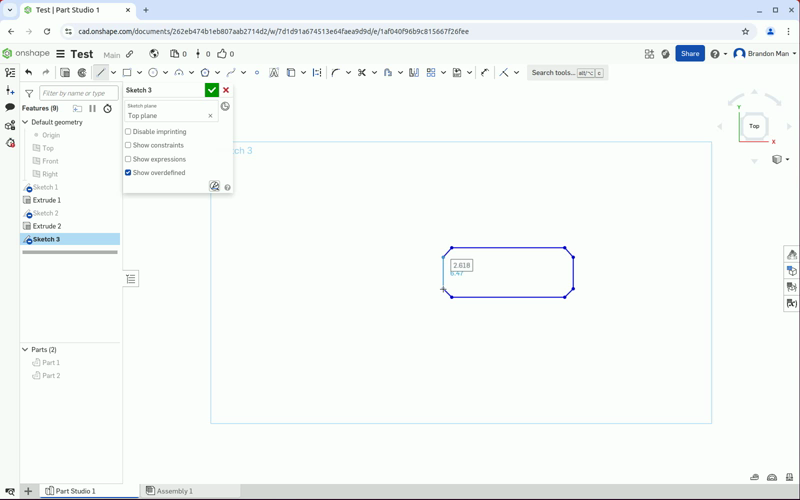
key_up(shift)
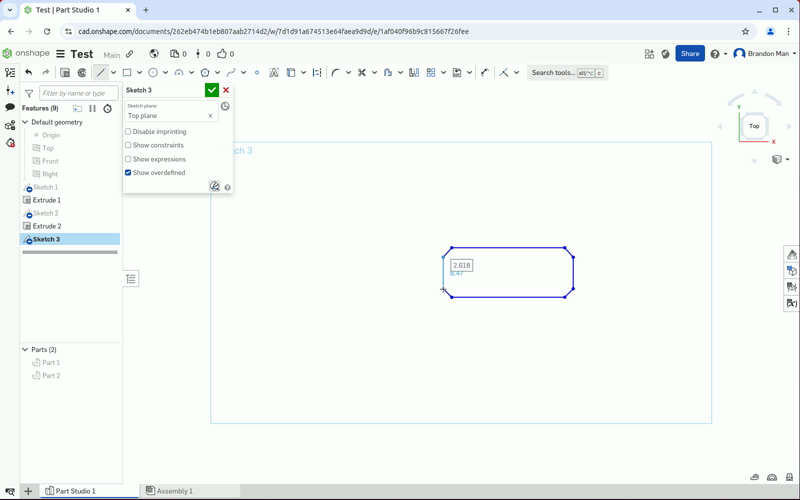
click(443, 288)
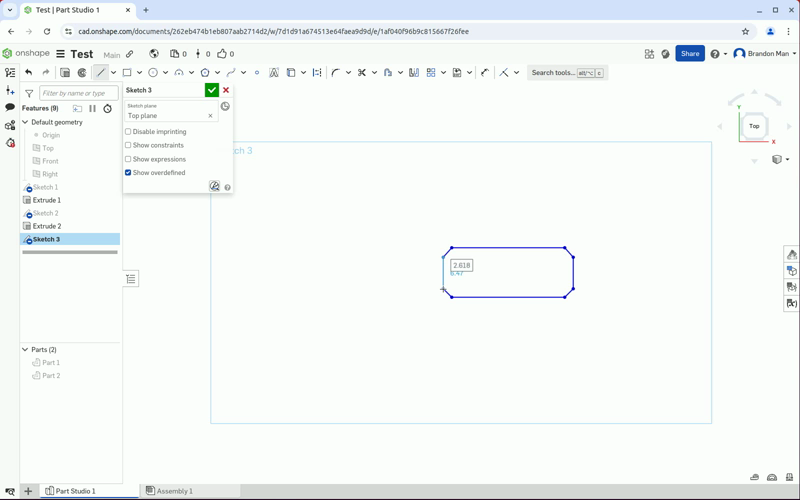
key(esc)
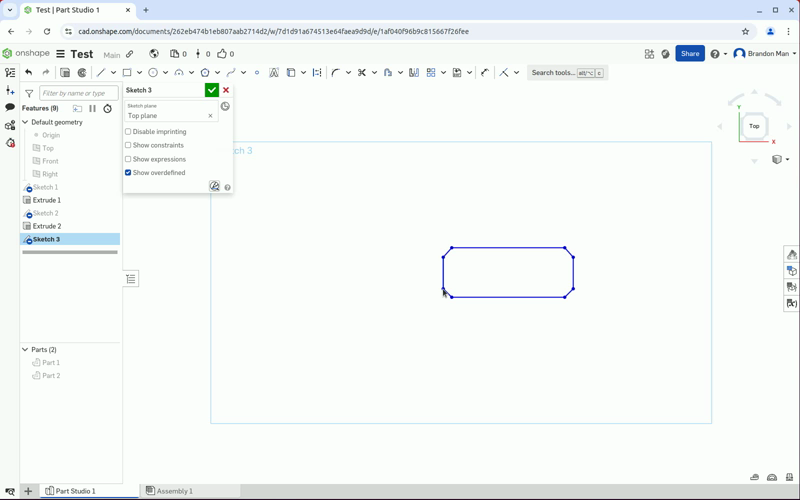
mouse_move(479, 283)
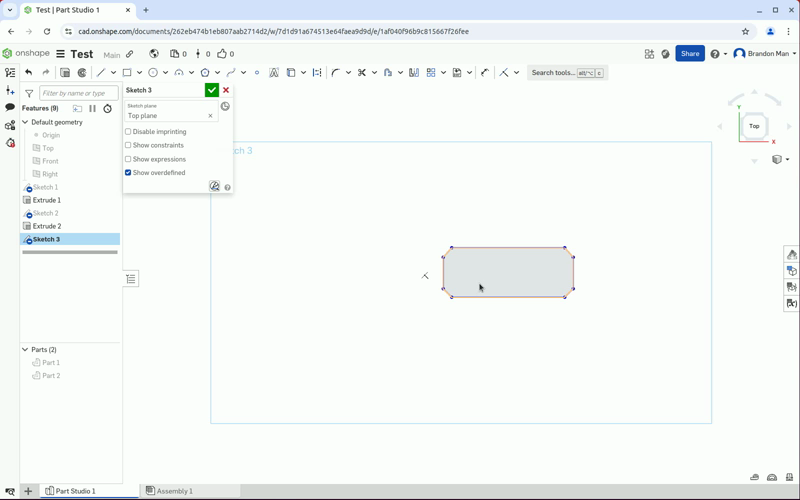
click(479, 283)
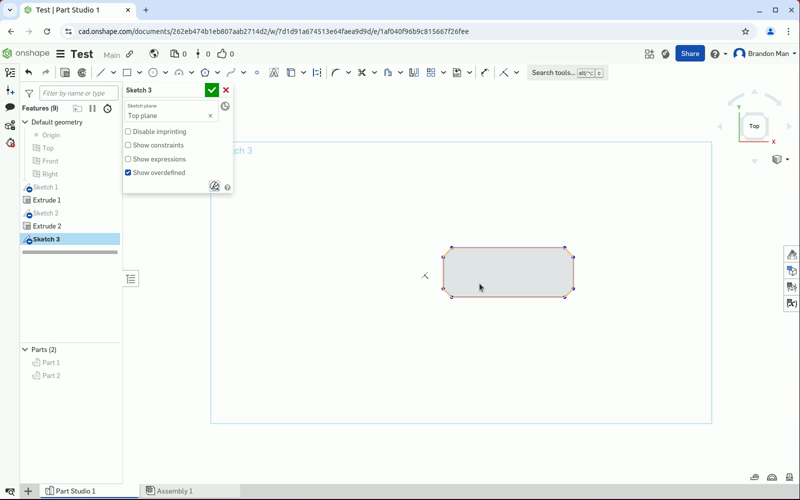
mouse_move(73, 352)
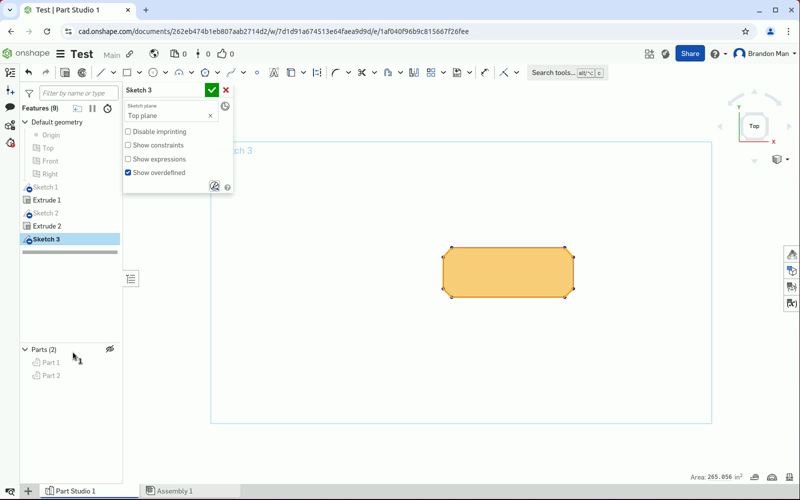
key(shift+y)
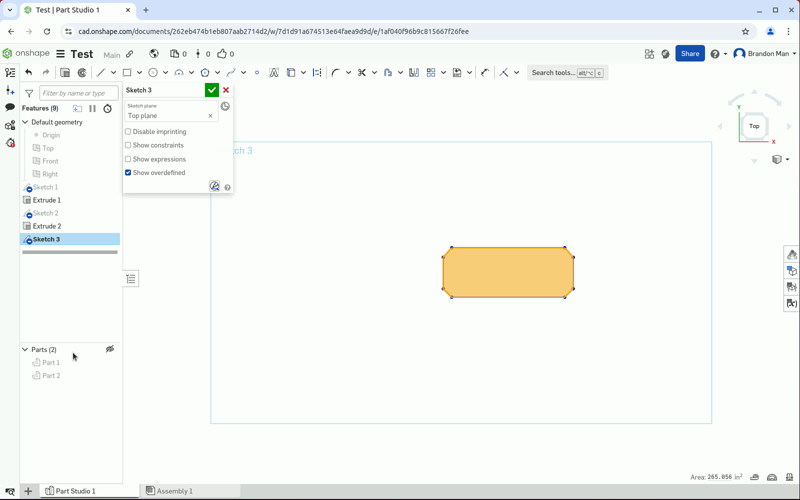
key(shift+e)
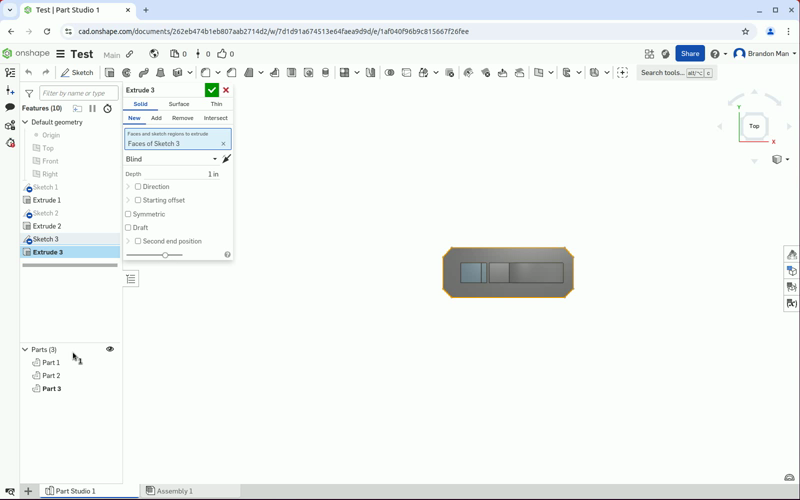
mouse_move(143, 106)
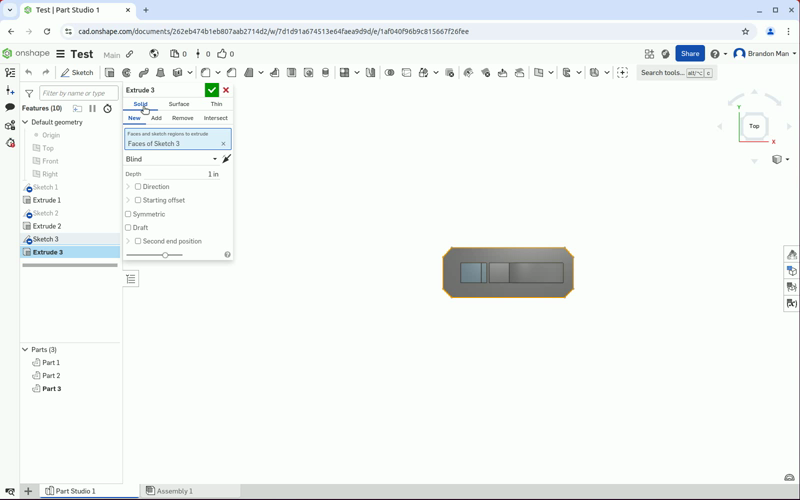
click(143, 106)
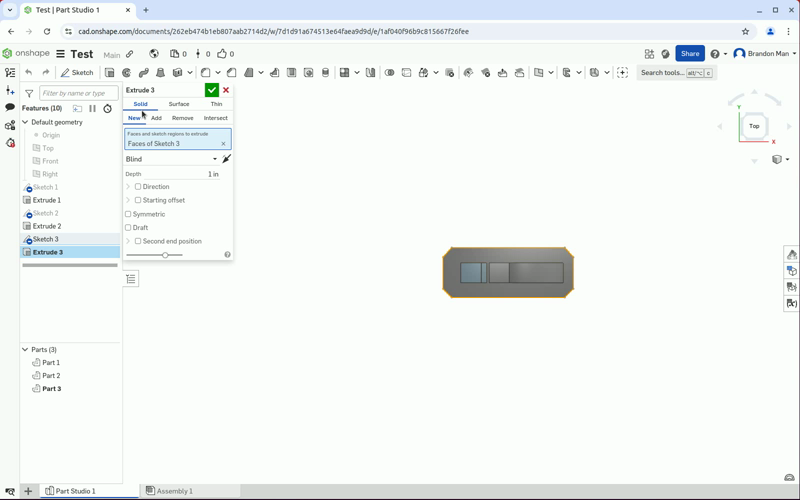
mouse_move(137, 120)
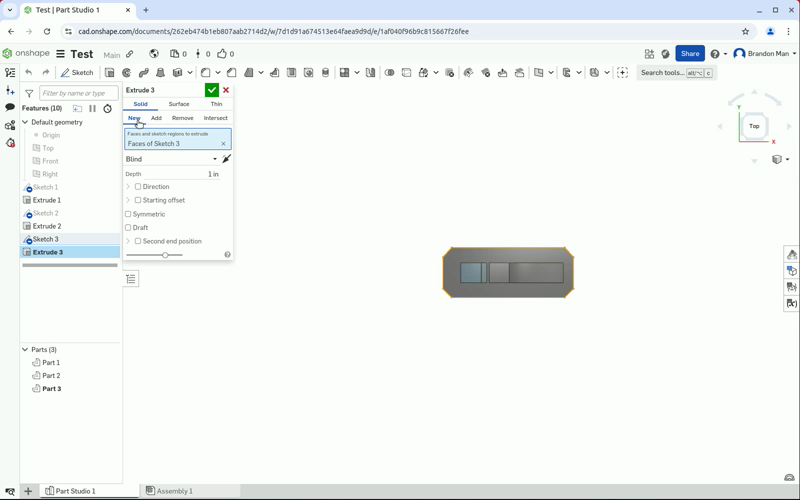
click(137, 120)
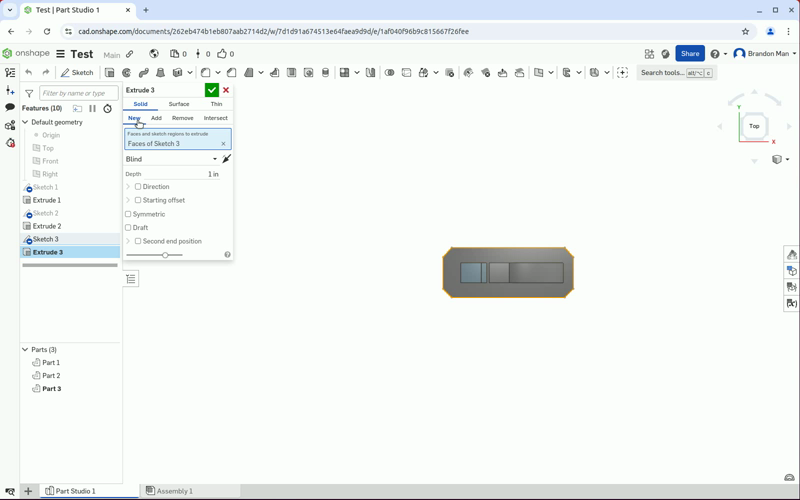
key(tab, 4)
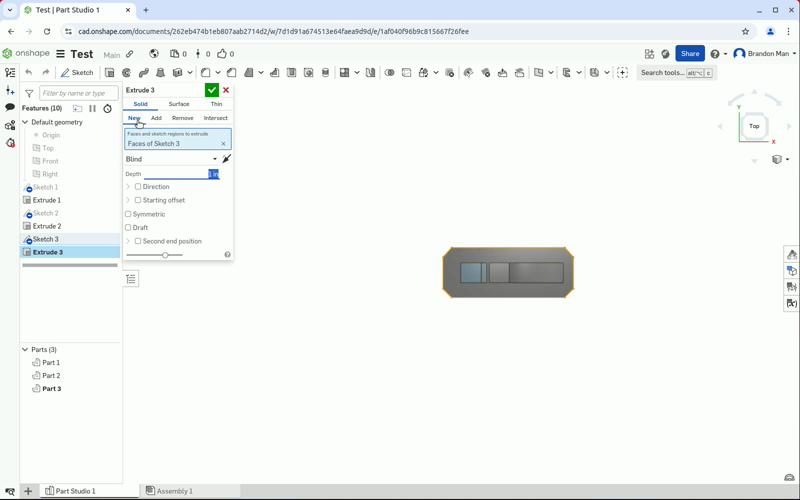
text(-1.204)
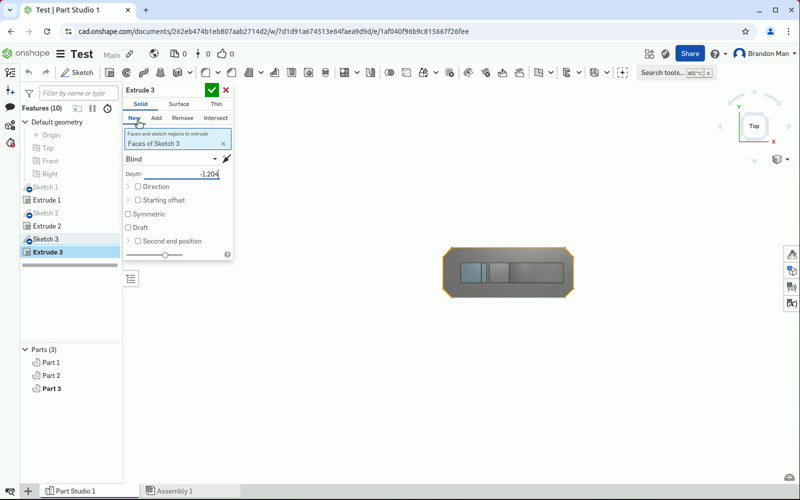
key(enter)
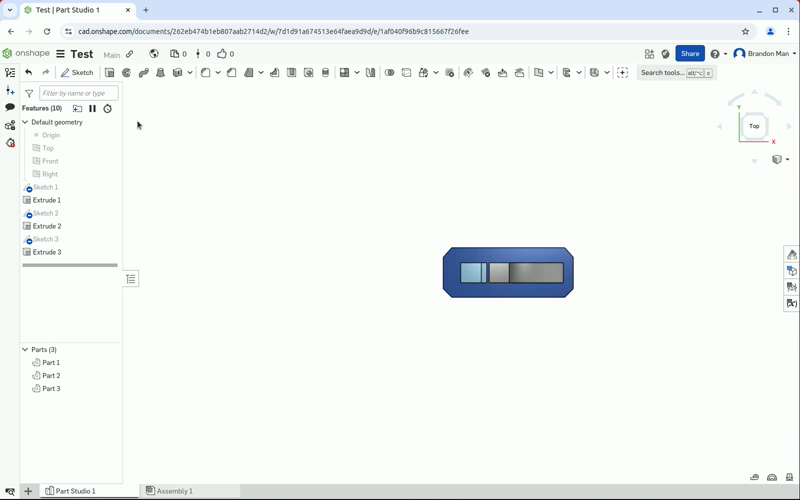
key(shift+h)
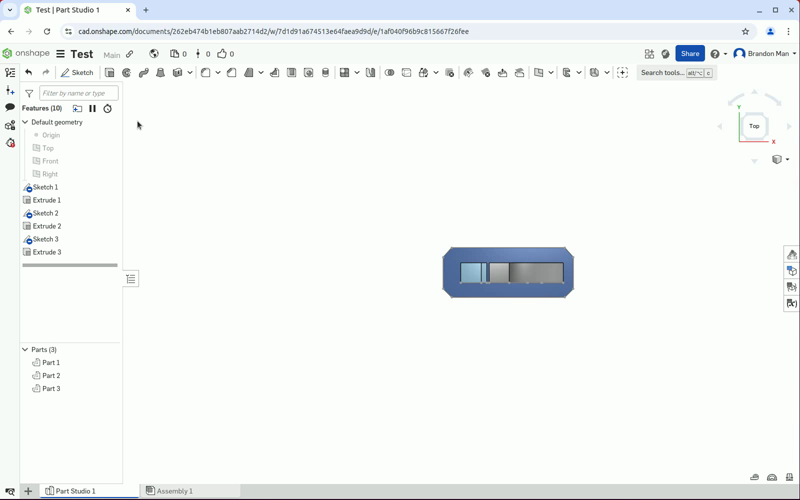
key(shift+h)
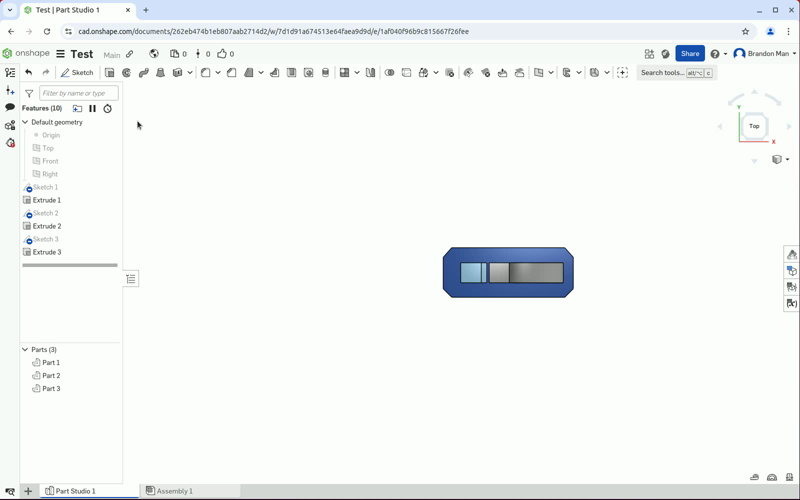
mouse_move(73, 189)
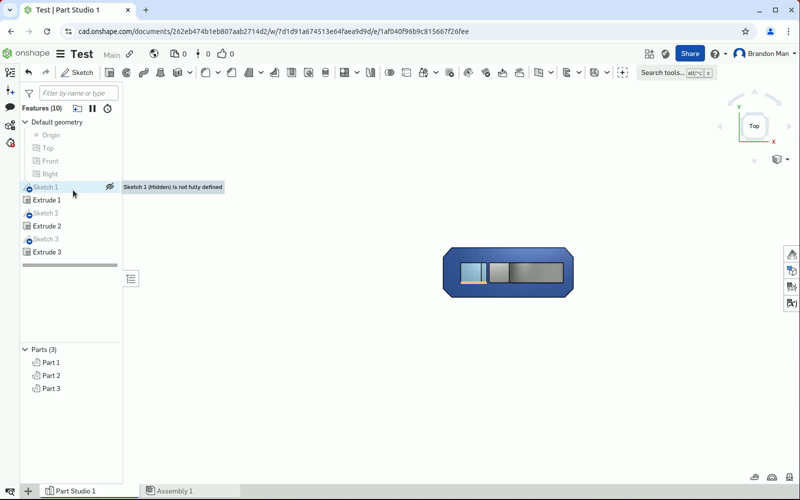
click(73, 189)
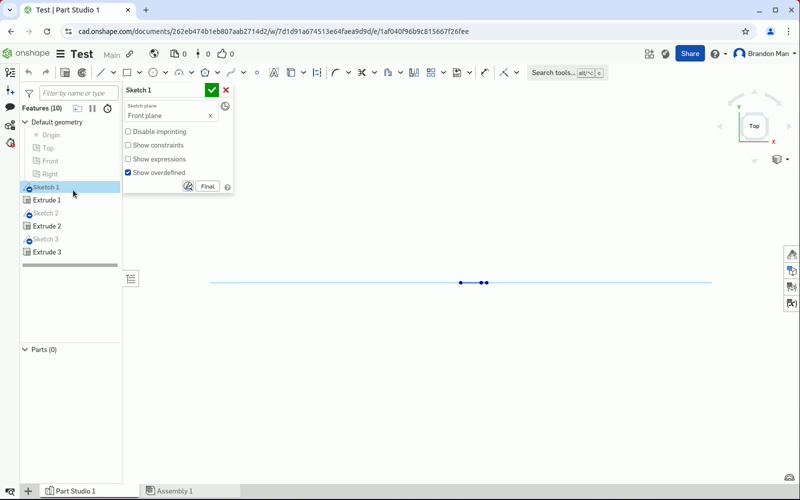
mouse_move(229, 92)
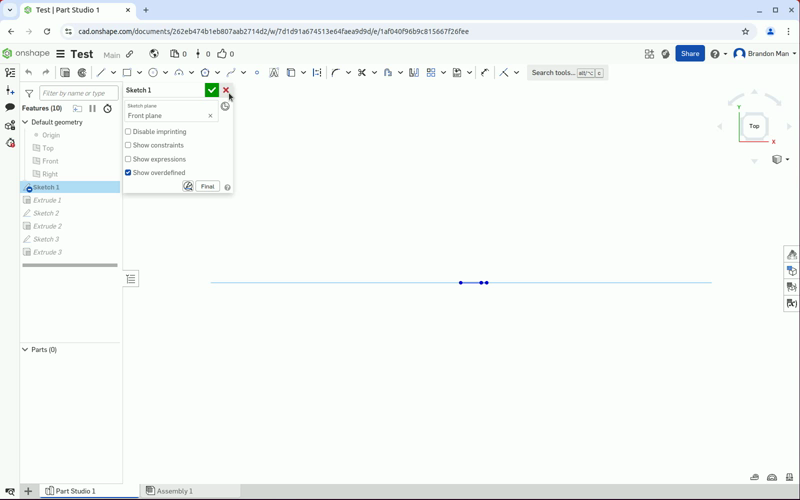
click(229, 92)
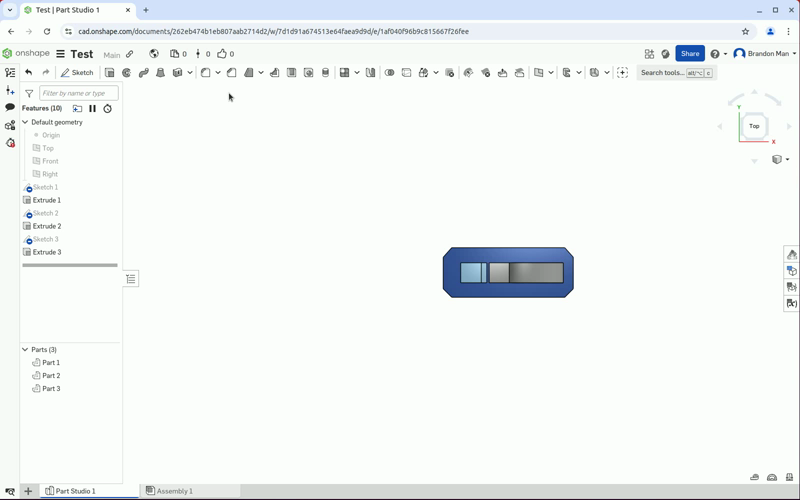
mouse_move(73, 352)
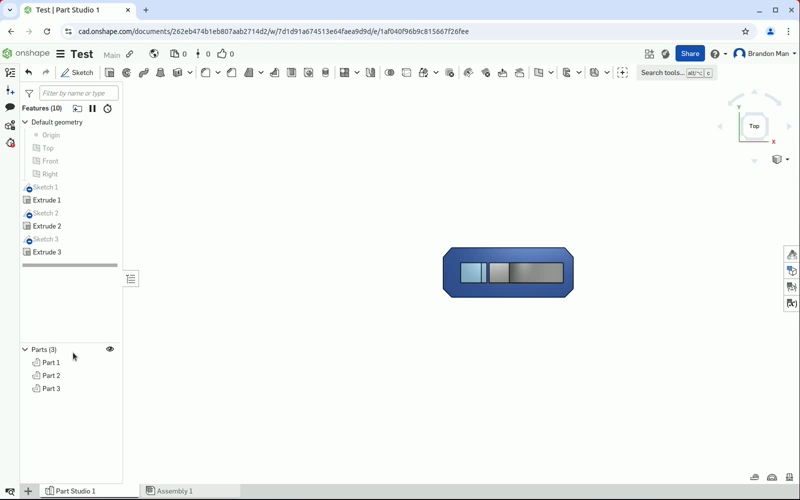
key(y)
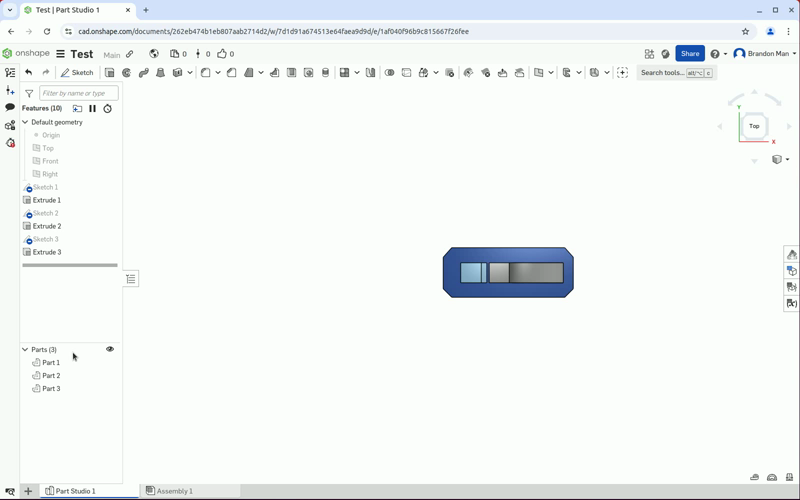
key(shift+p)
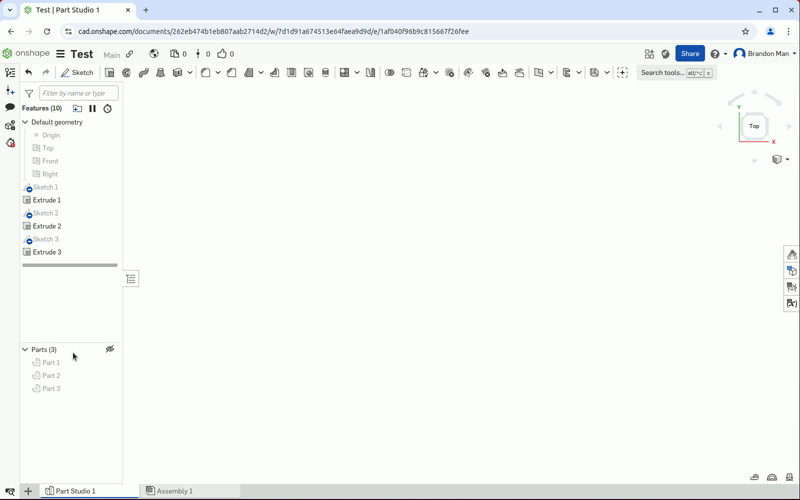
key(space)
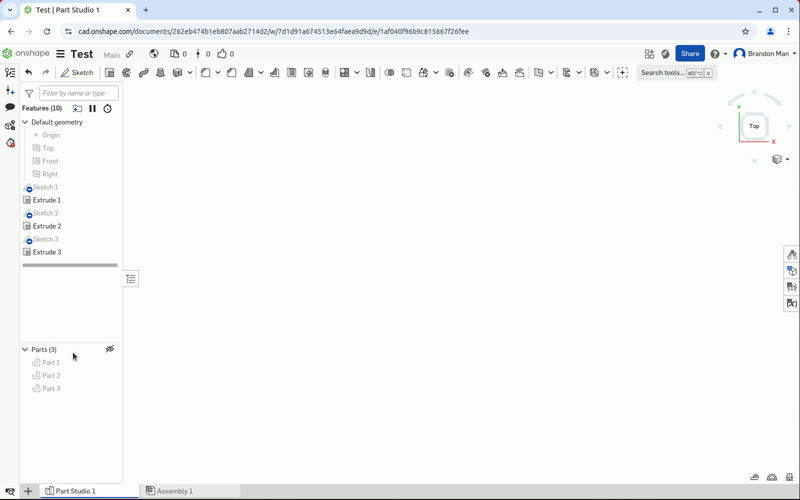
key_down(shift)
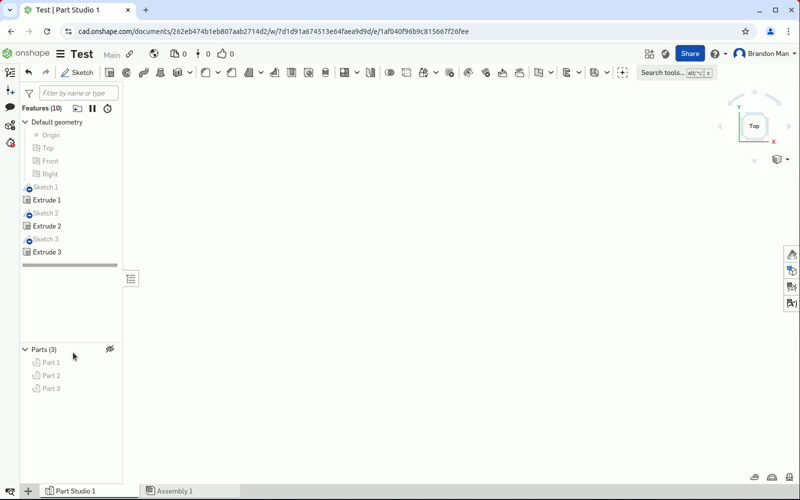
key(up)
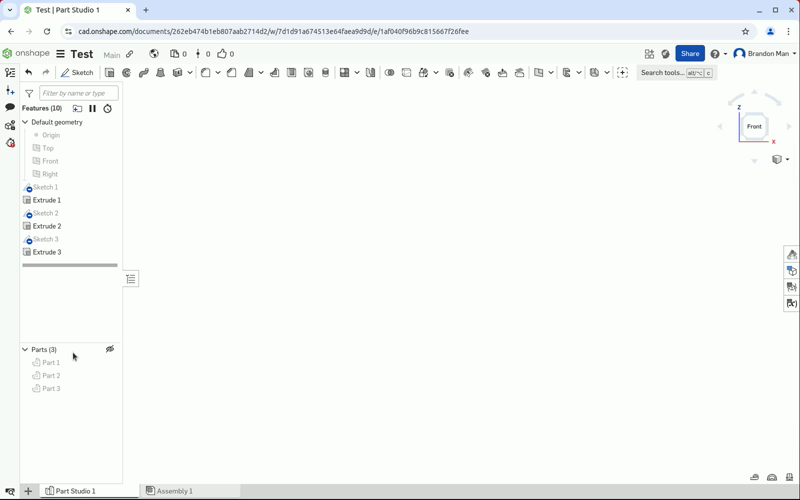
key_up(shift)
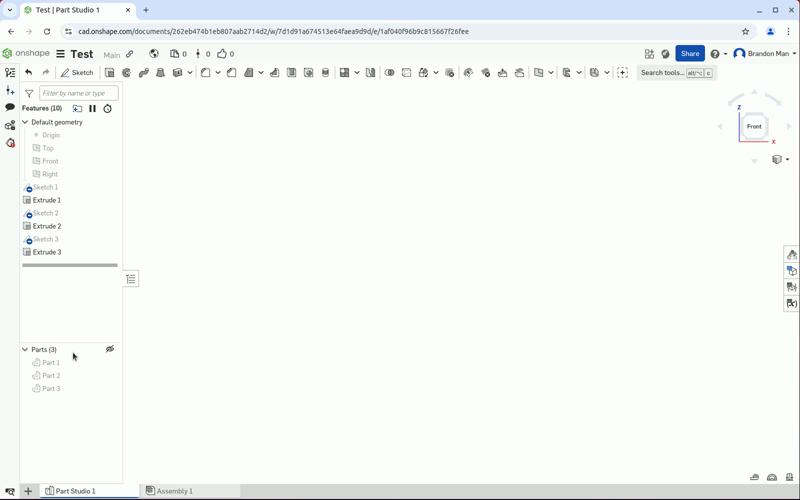
mouse_move(73, 352)
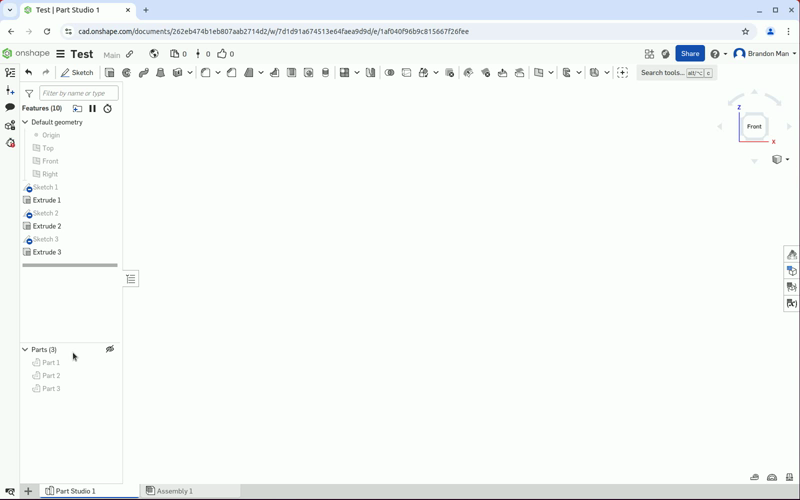
key(shift+y)
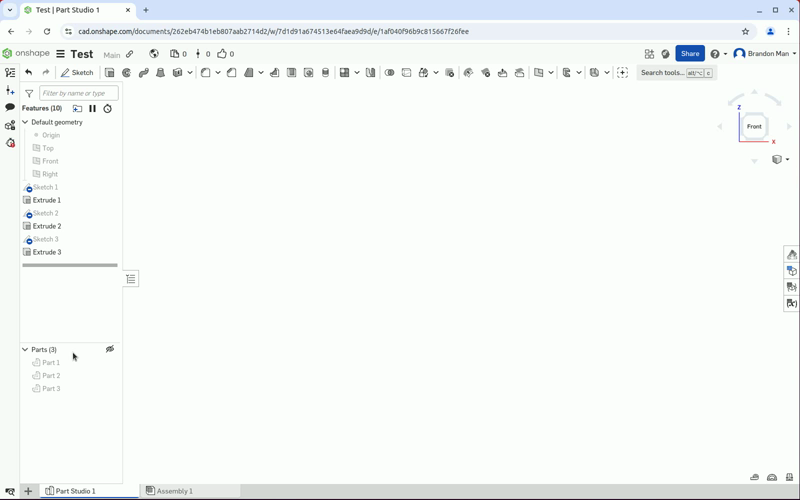
key(shift+s)
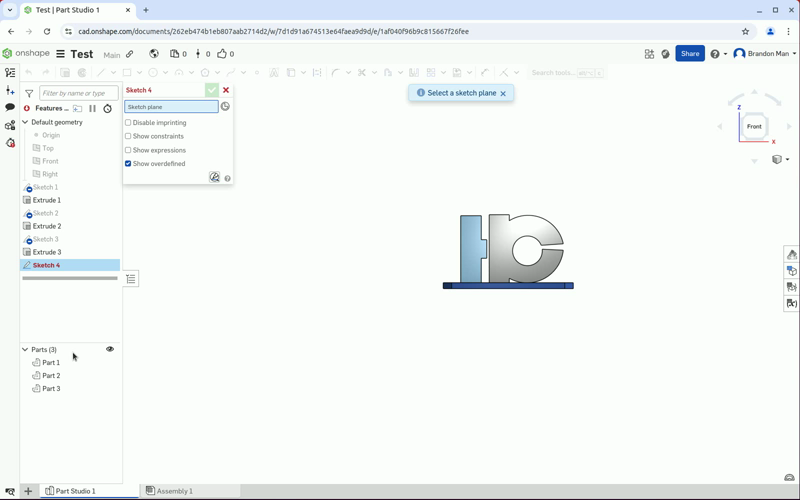
mouse_move(73, 163)
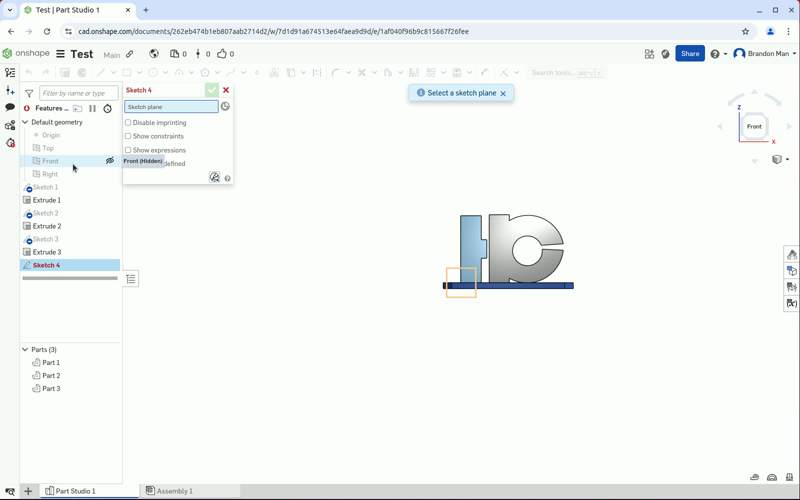
click(73, 163)
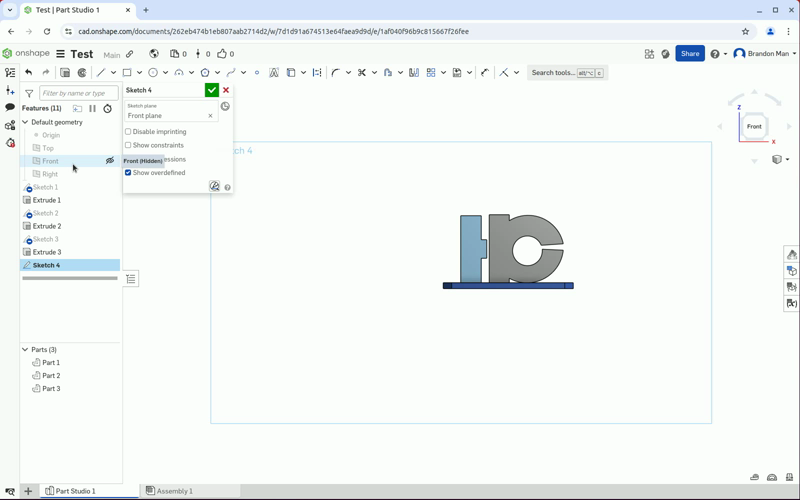
mouse_move(73, 352)
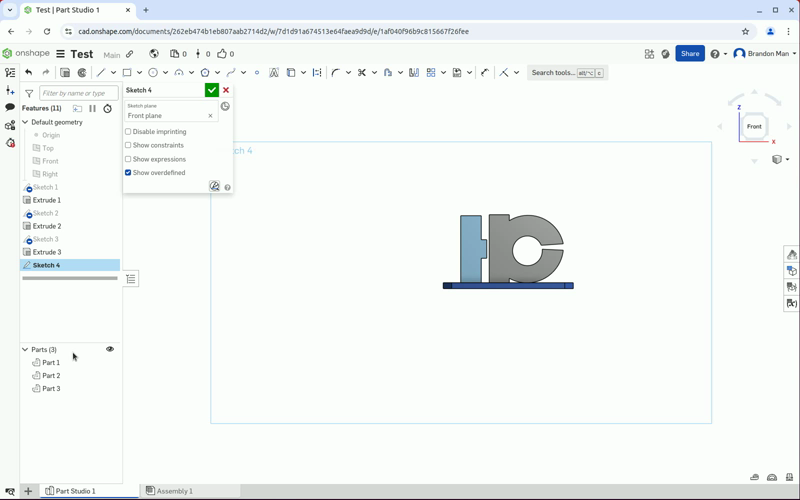
key(y)
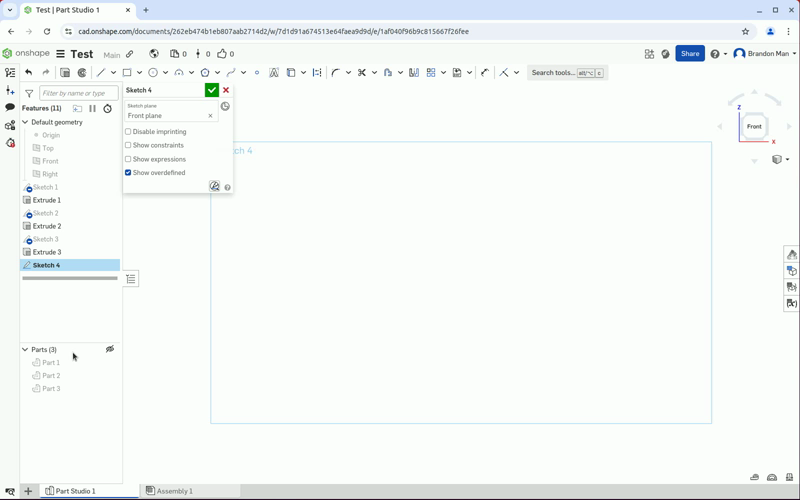
key(a)
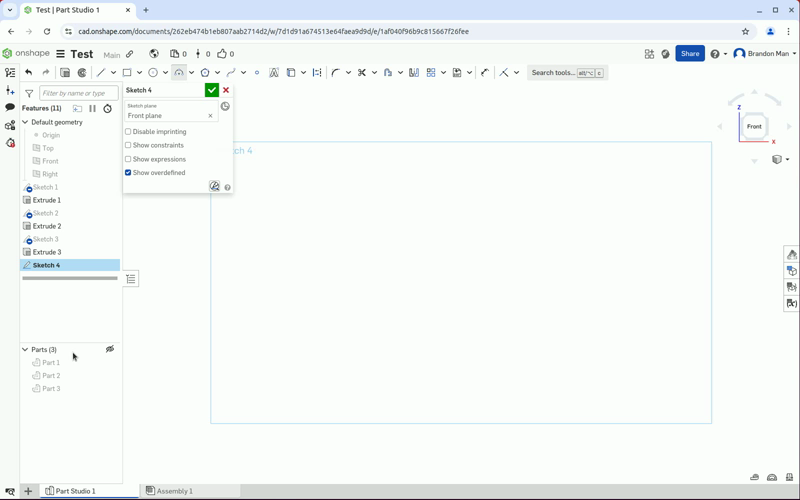
key_down(shift)
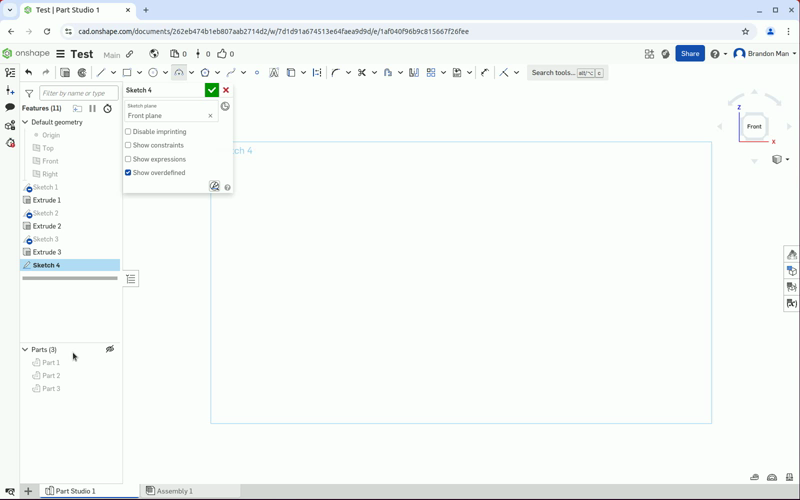
mouse_move(510, 278)
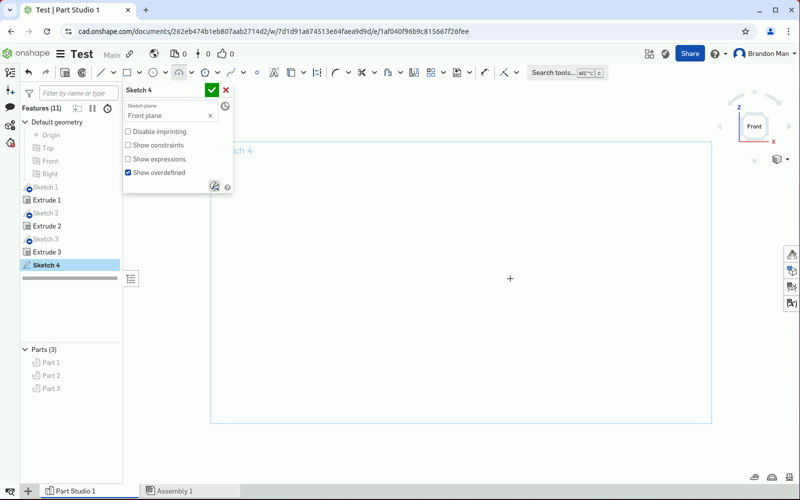
click(510, 278)
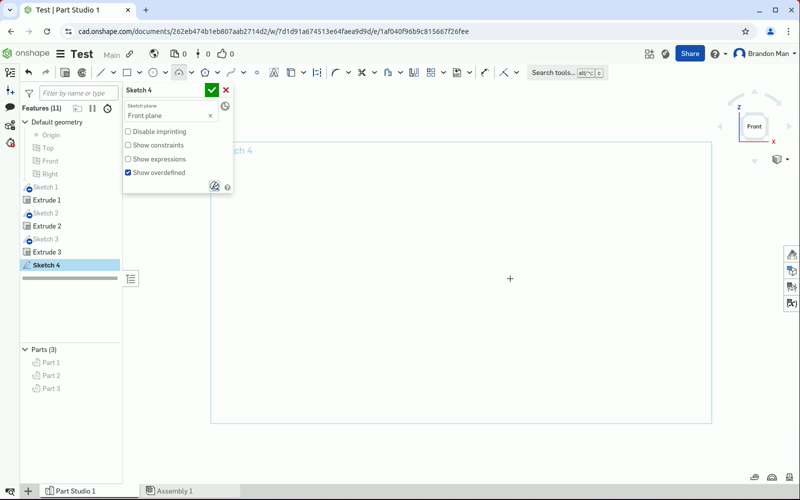
key_up(shift)
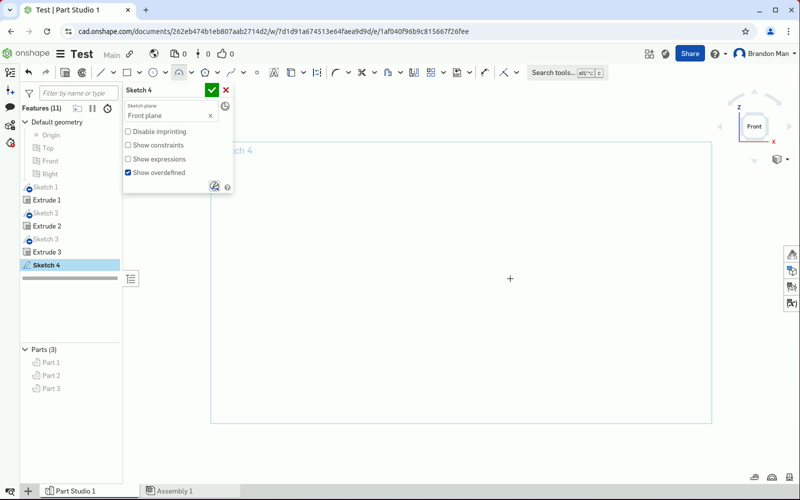
key_down(shift)
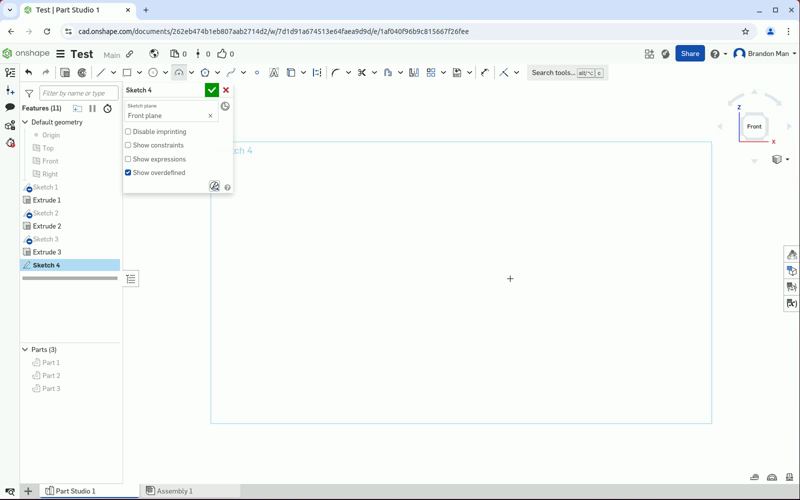
mouse_move(563, 249)
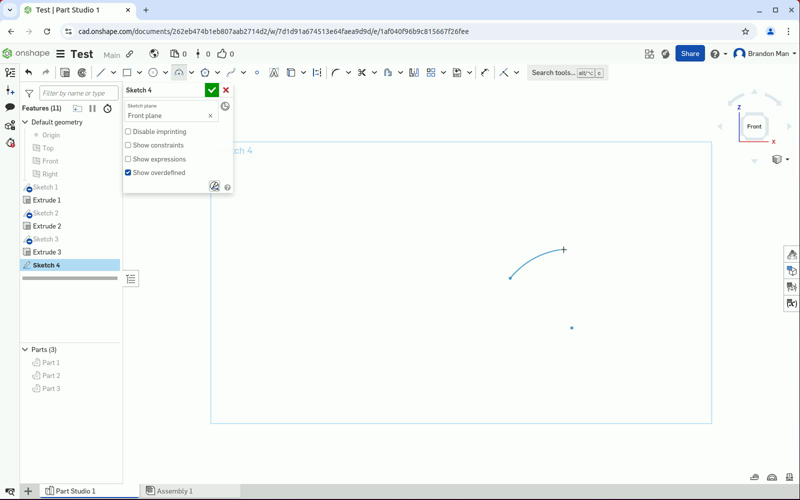
click(563, 249)
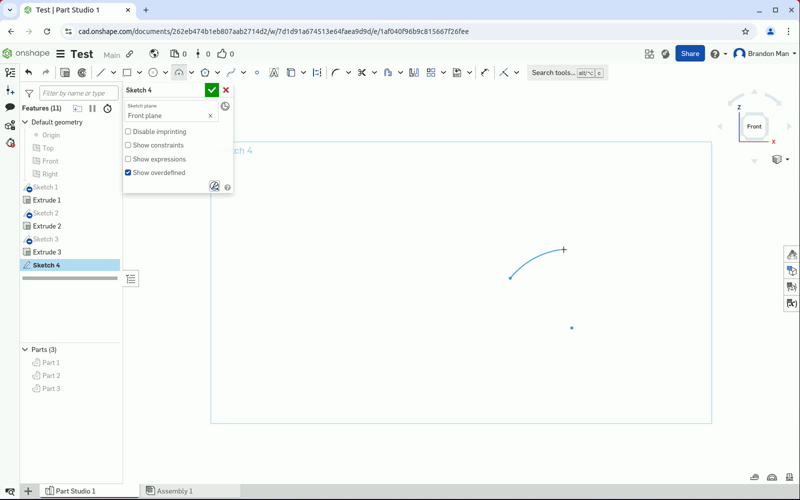
mouse_move(544, 279)
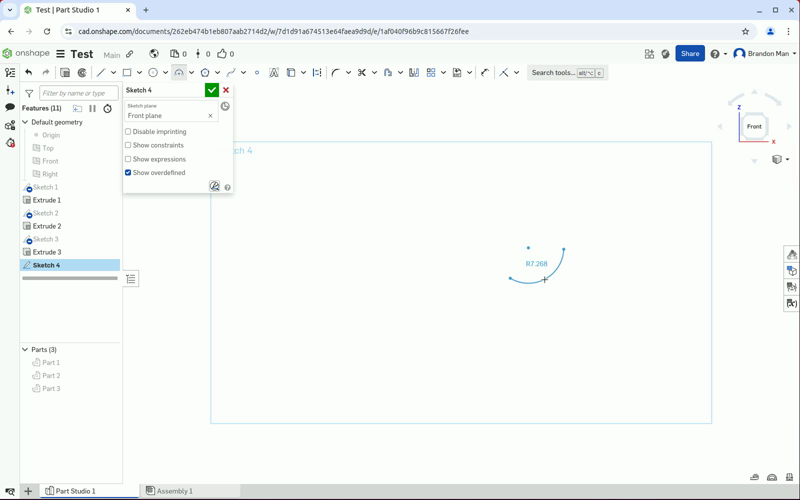
click(544, 279)
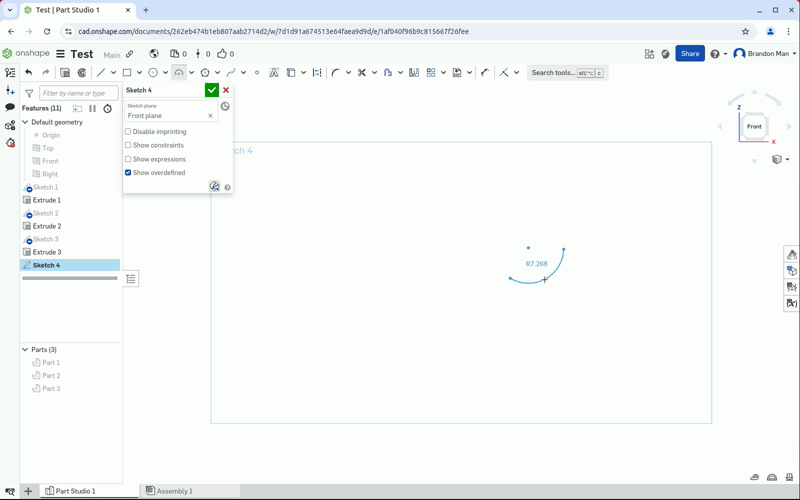
key_up(shift)
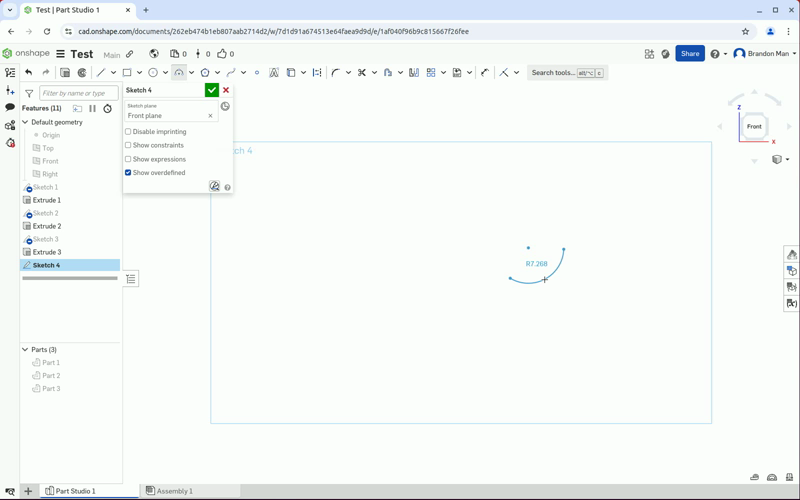
key(esc)
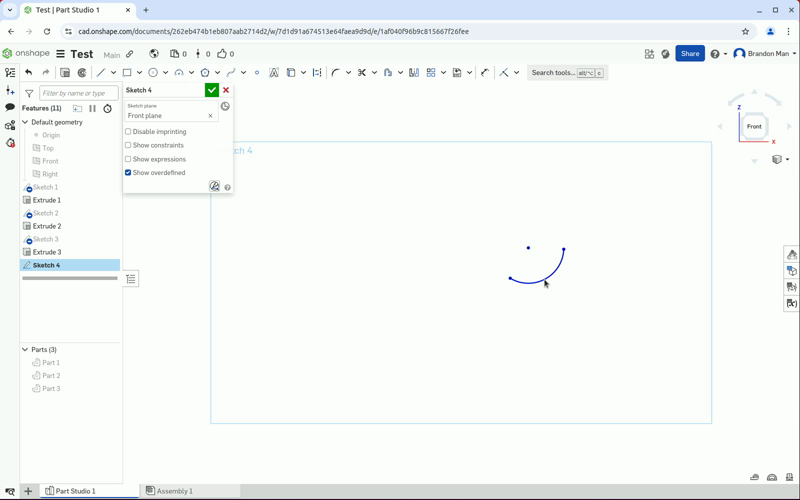
key(l)
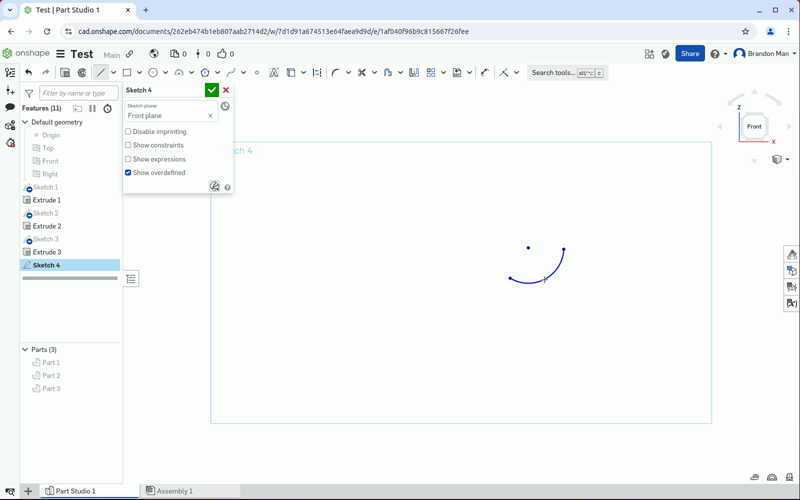
mouse_move(563, 249)
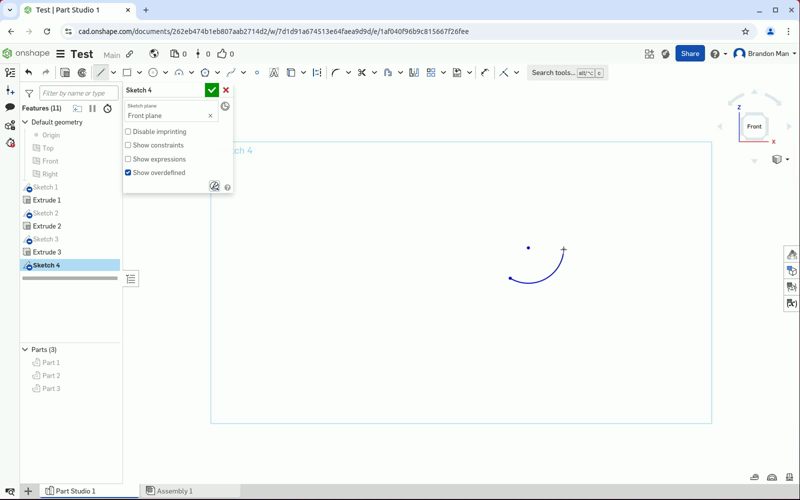
click(563, 249)
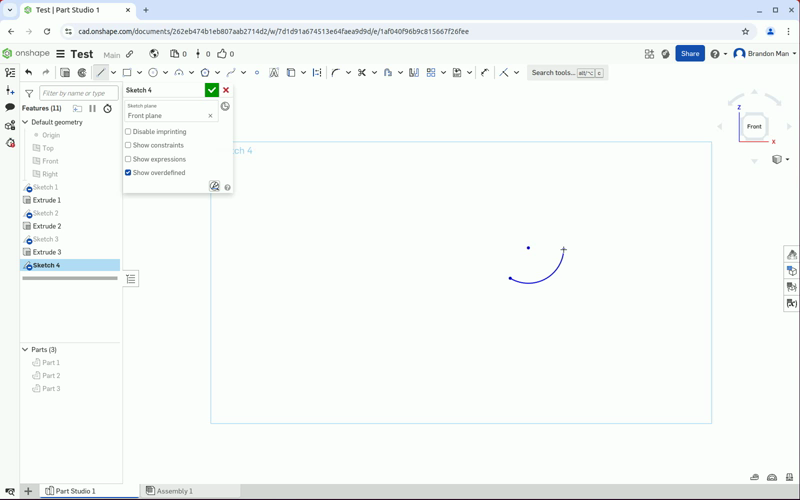
key_down(shift)
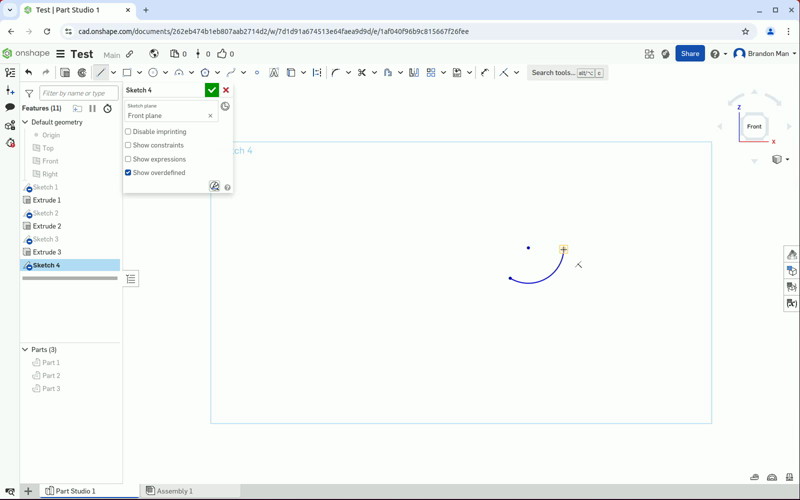
mouse_move(589, 249)
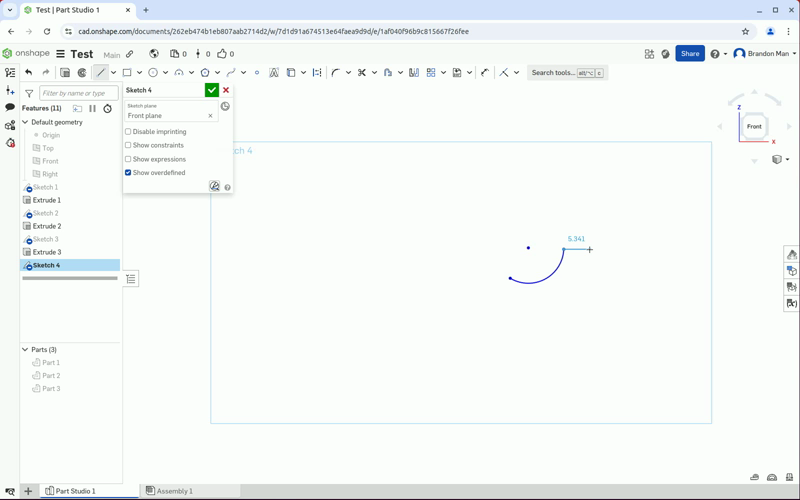
mouse_move(543, 248)
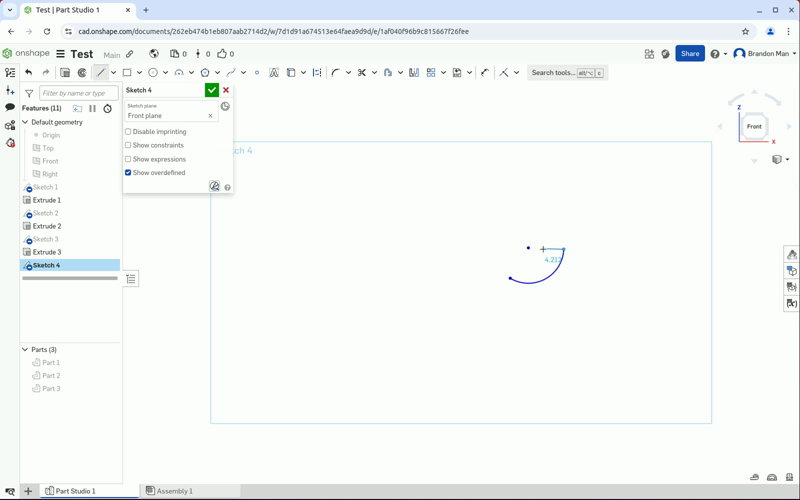
click(543, 248)
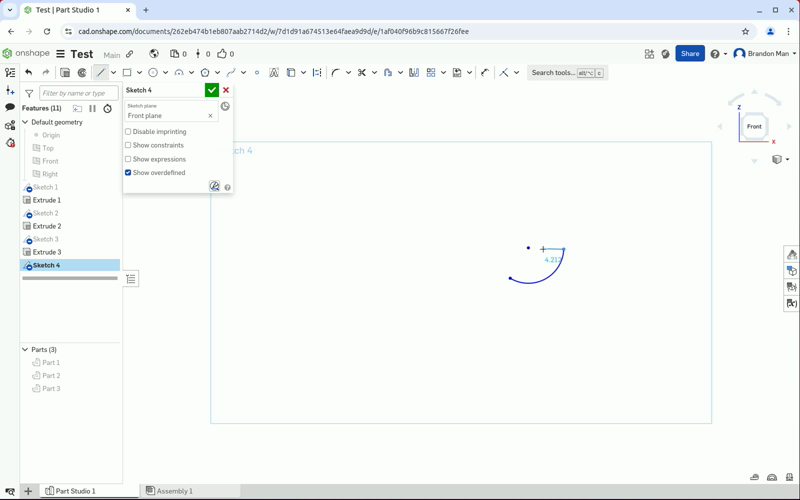
key_up(shift)
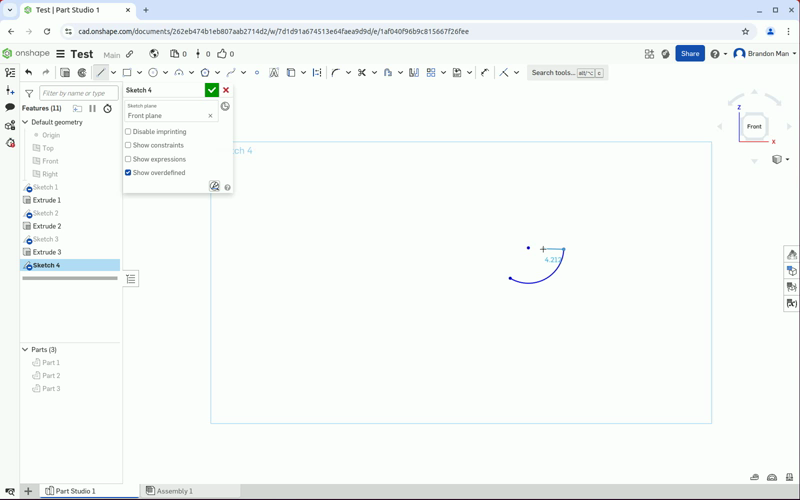
key(esc)
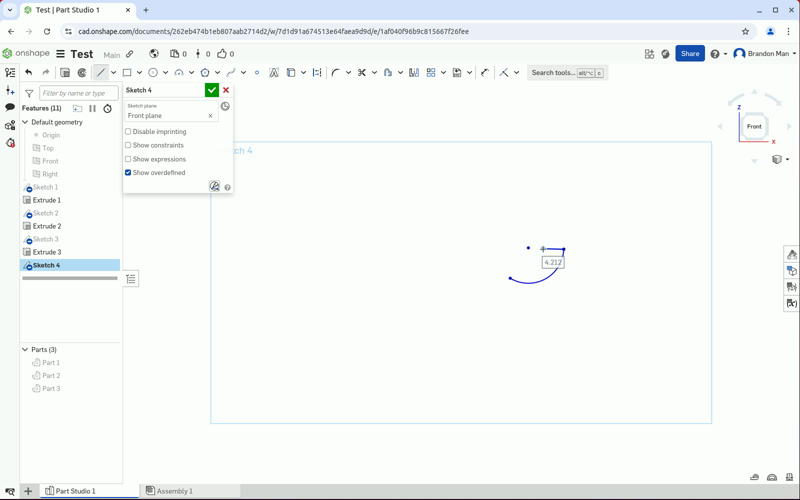
key(a)
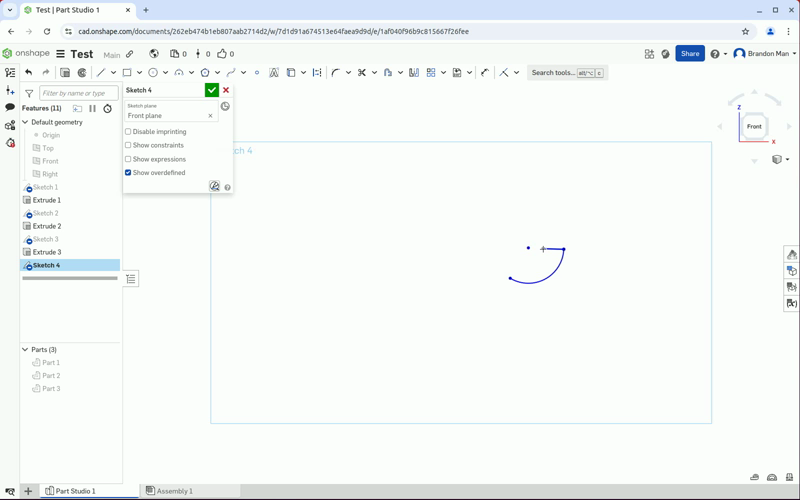
mouse_move(543, 248)
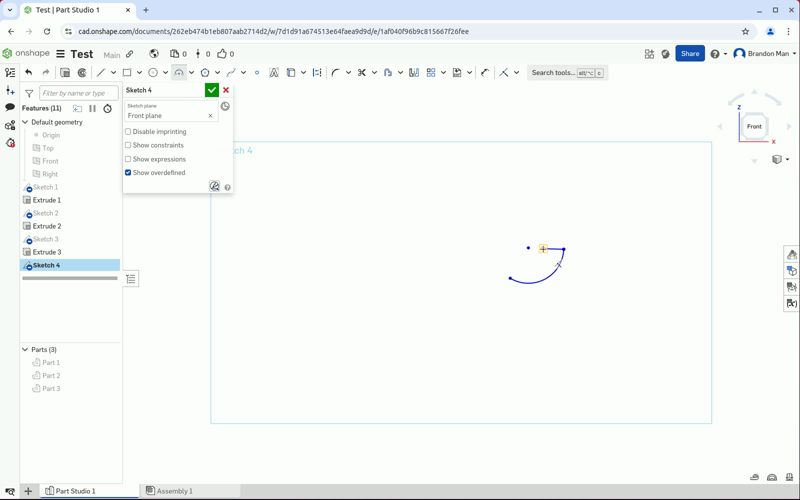
click(543, 248)
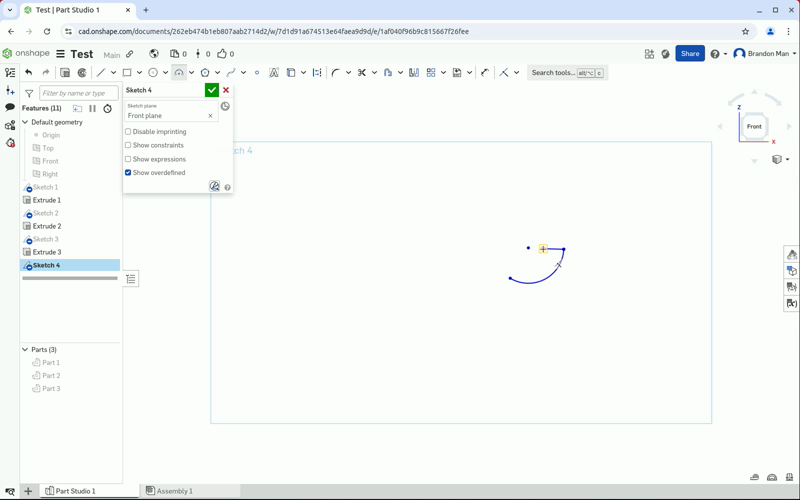
key_down(shift)
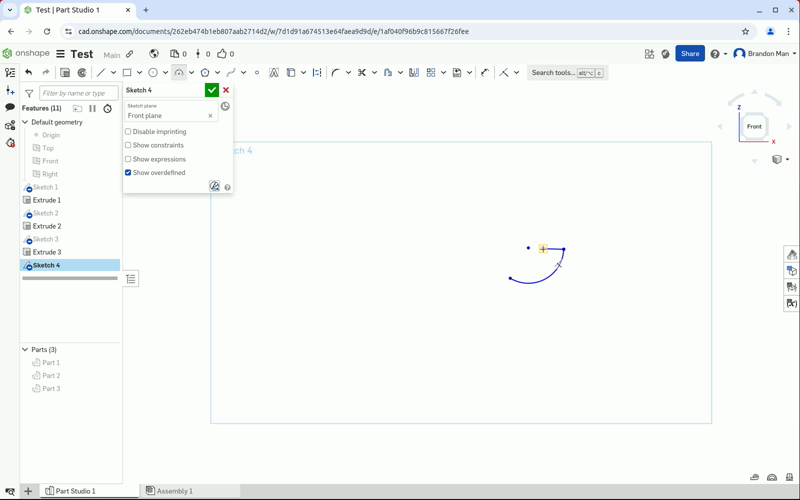
mouse_move(542, 244)
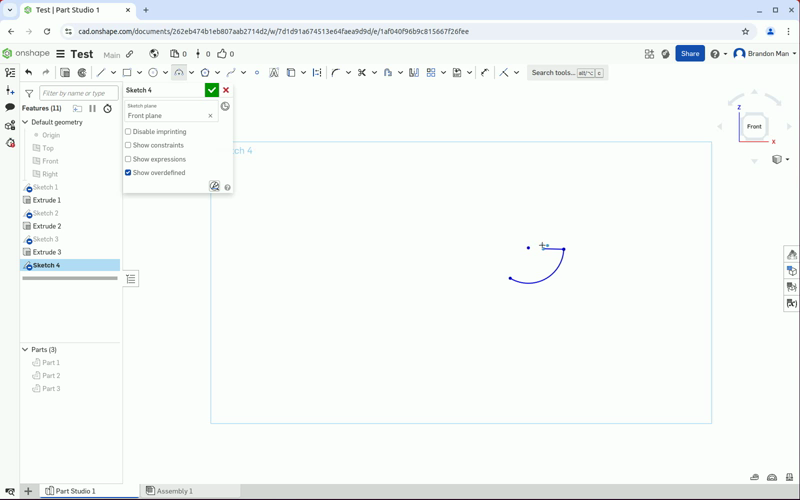
scroll(6)
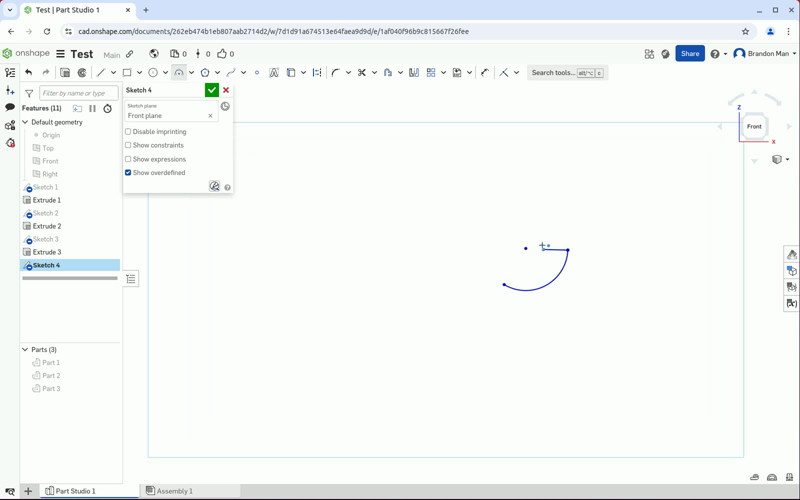
scroll(6)
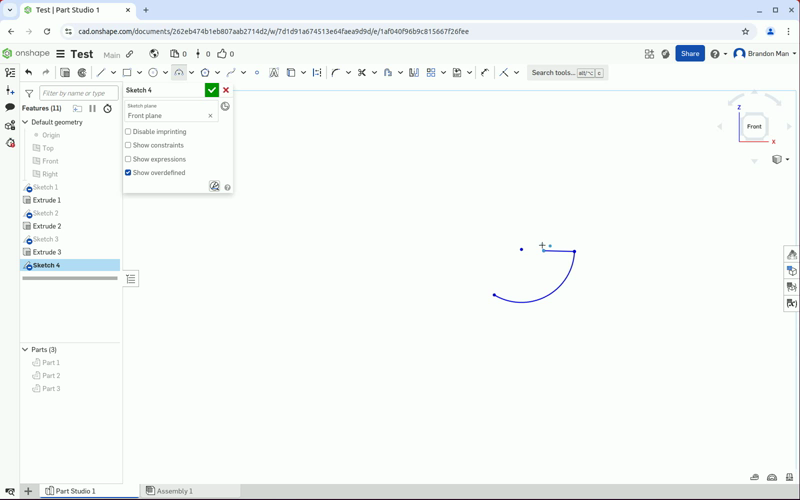
scroll(6)
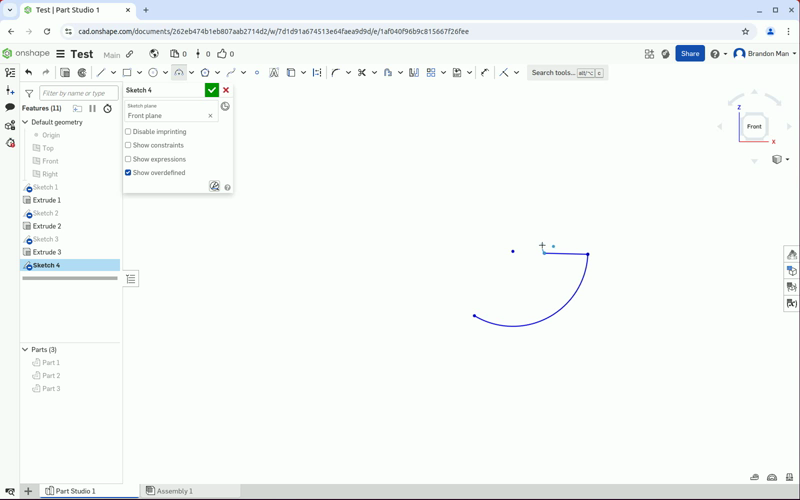
scroll(6)
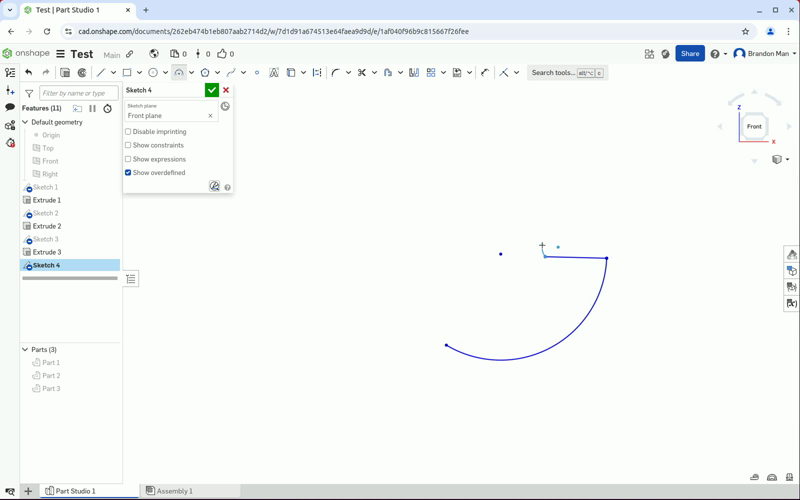
scroll(6)
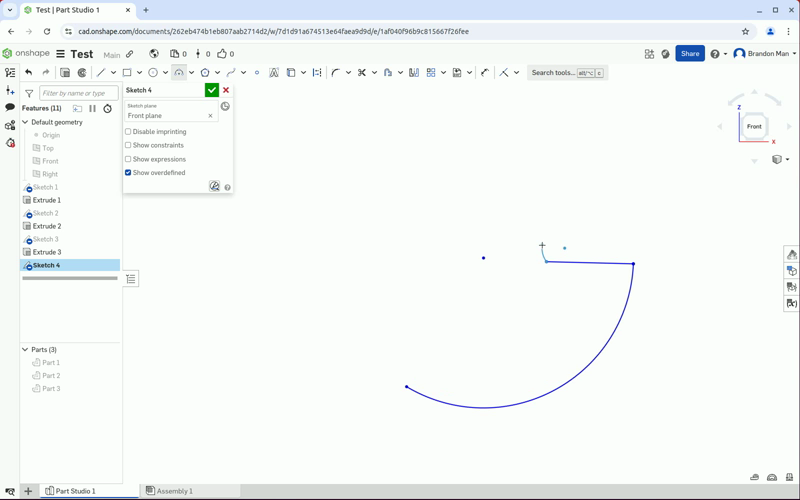
scroll(6)
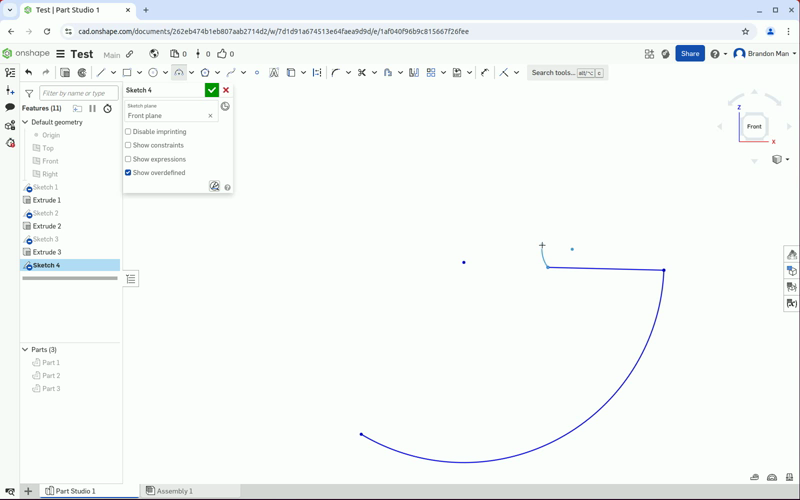
scroll(6)
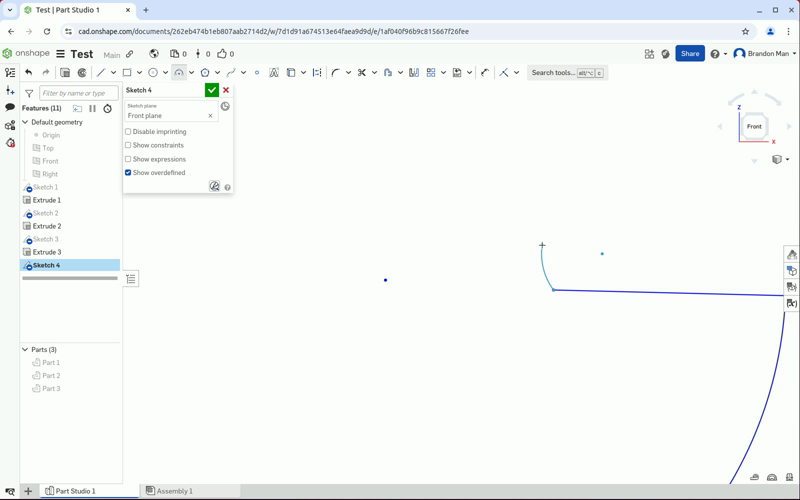
click(542, 244)
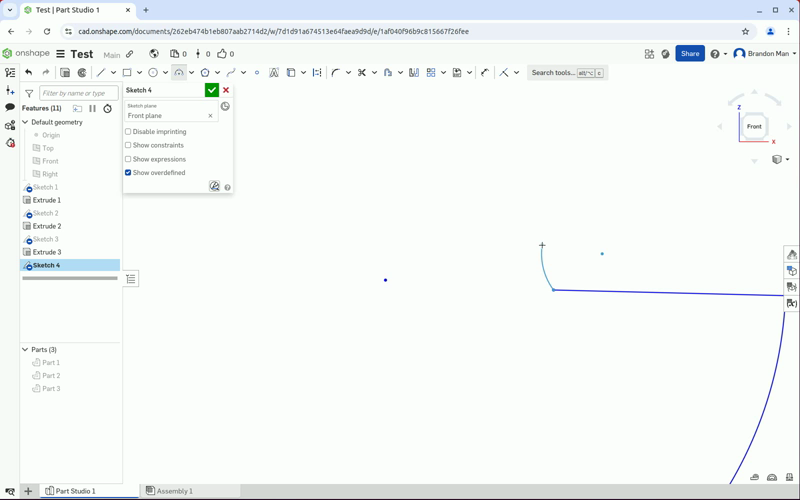
scroll(-6)
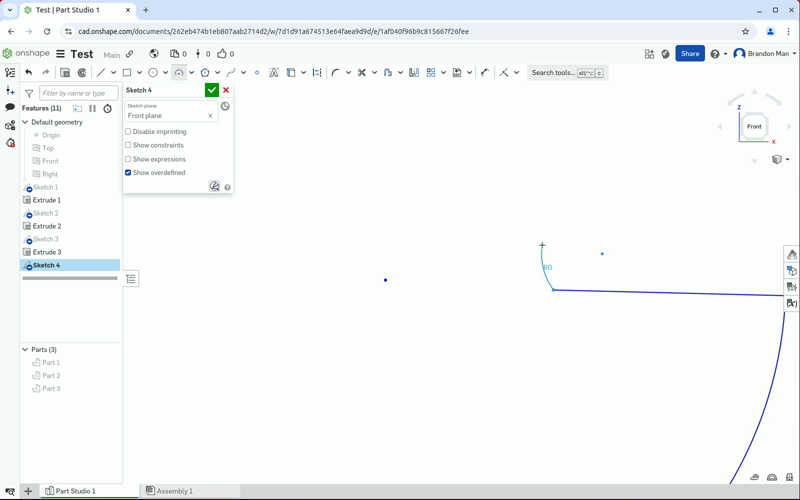
scroll(-6)
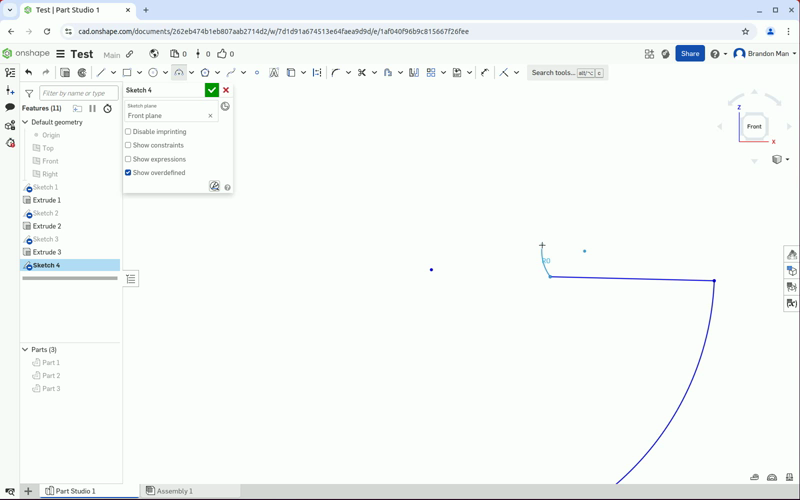
scroll(-6)
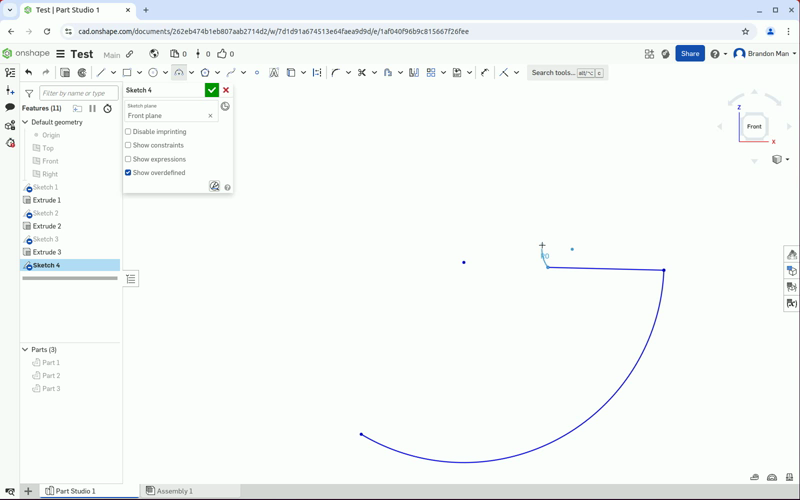
scroll(-6)
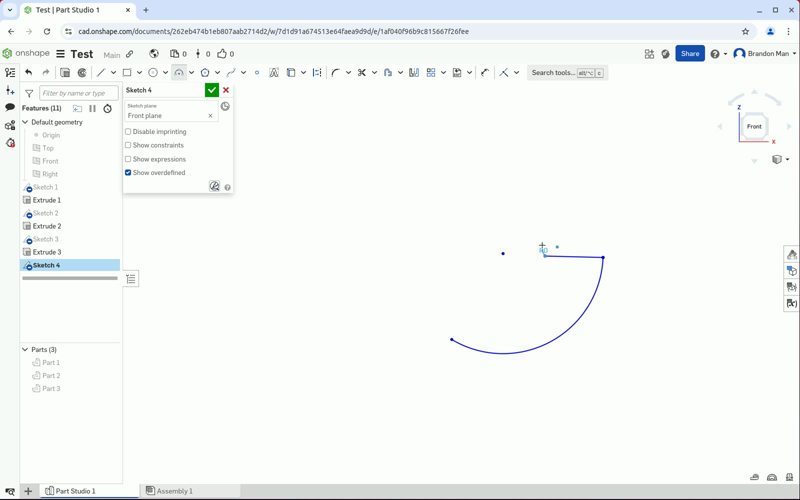
scroll(-6)
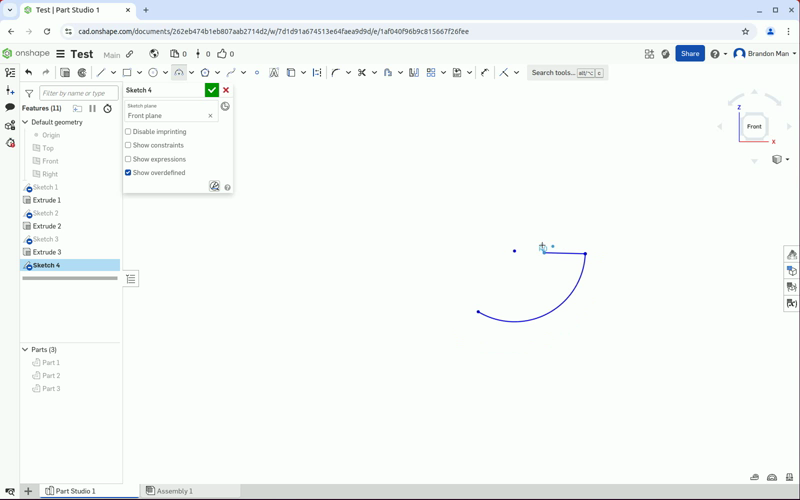
scroll(-6)
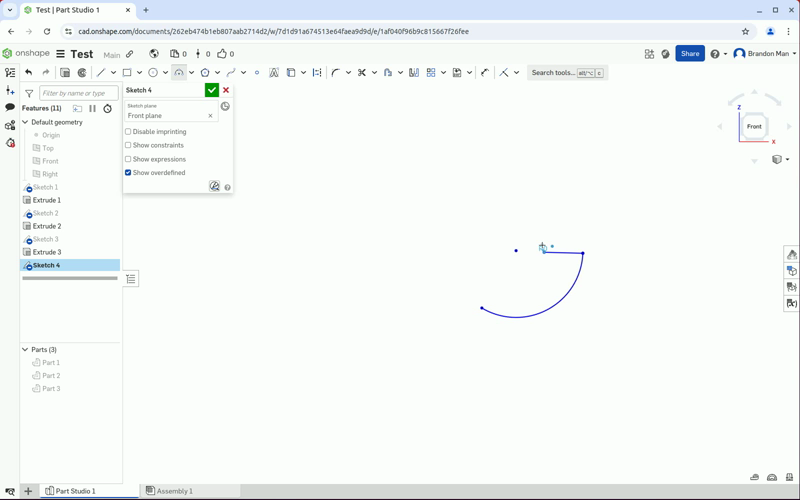
scroll(-6)
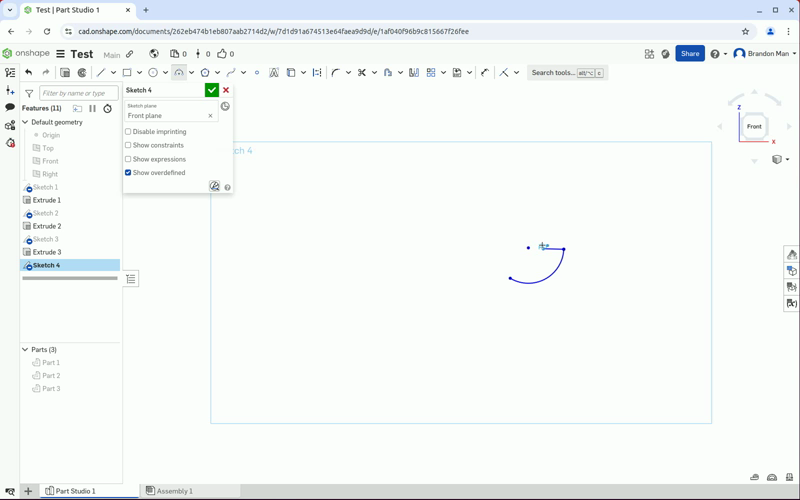
mouse_move(512, 251)
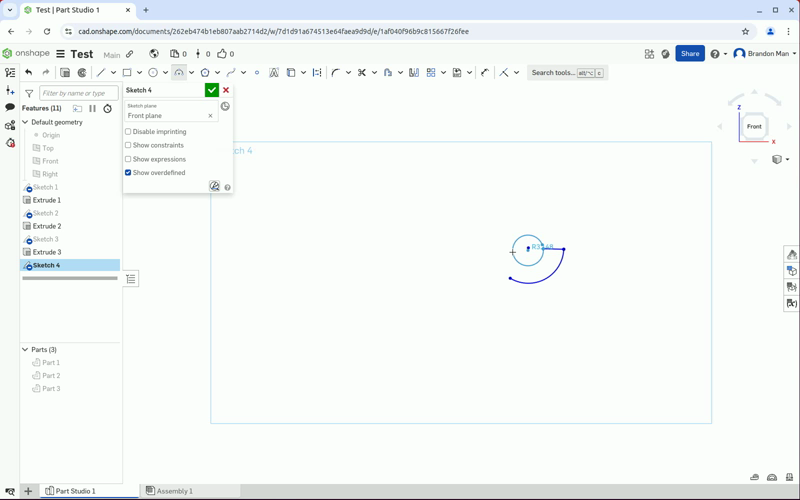
scroll(6)
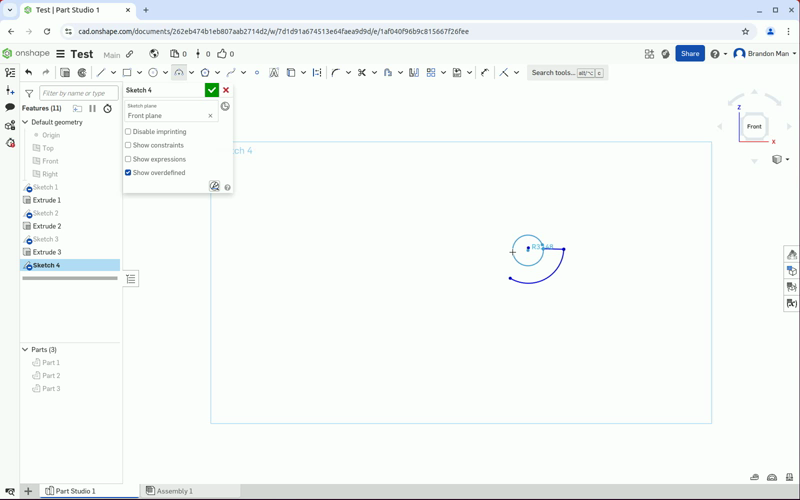
scroll(6)
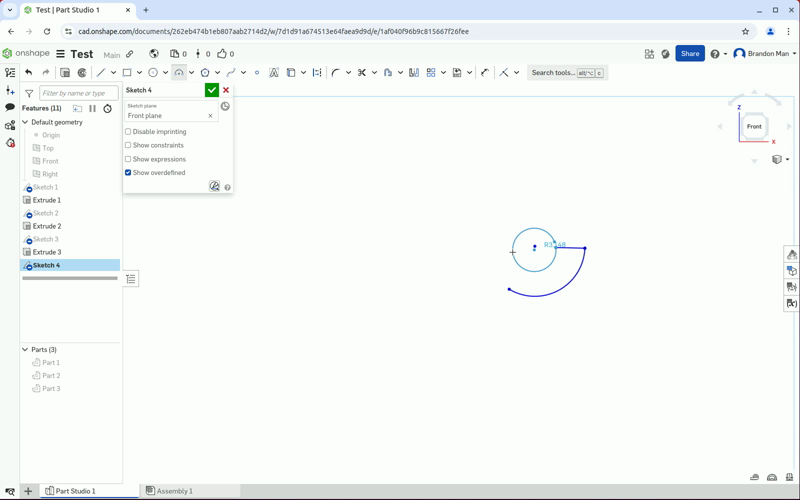
scroll(6)
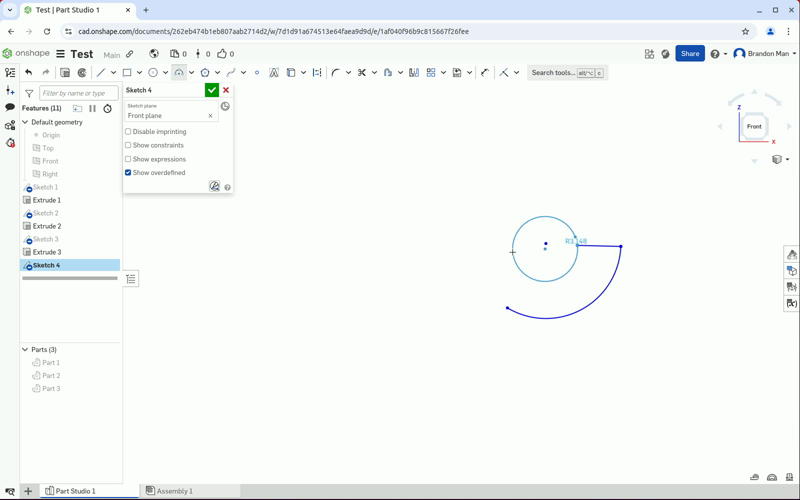
scroll(6)
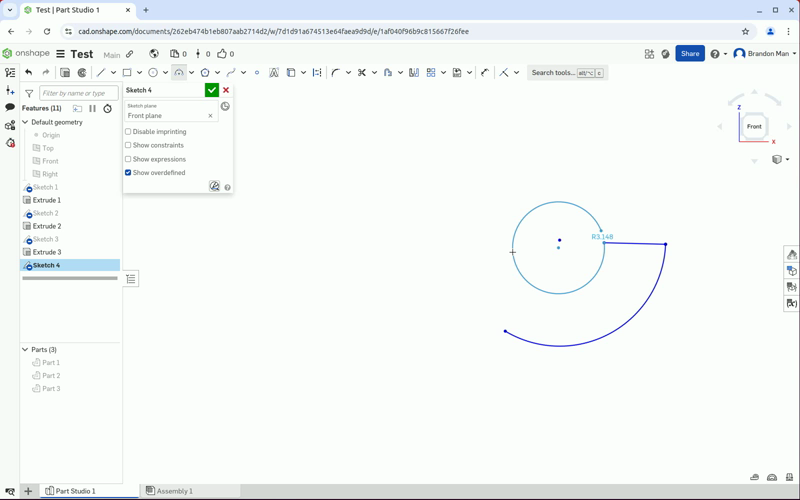
scroll(6)
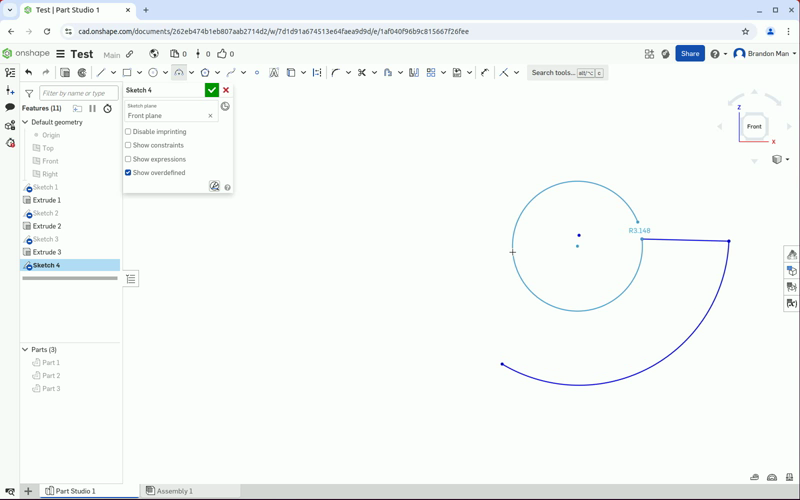
scroll(6)
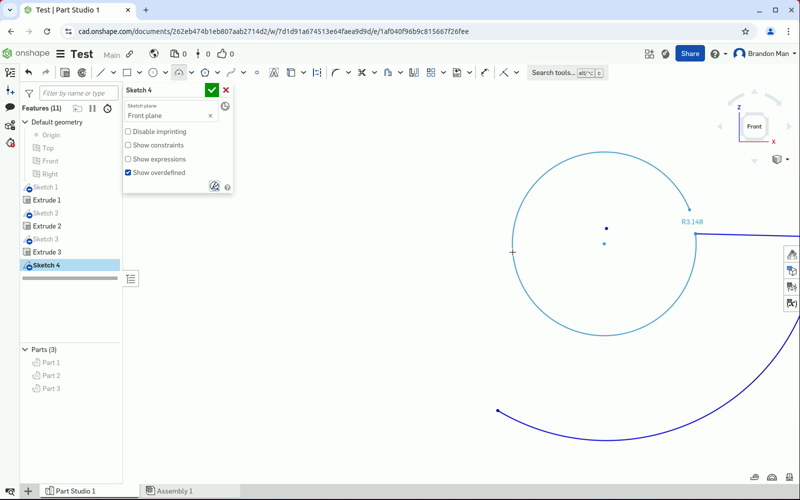
scroll(6)
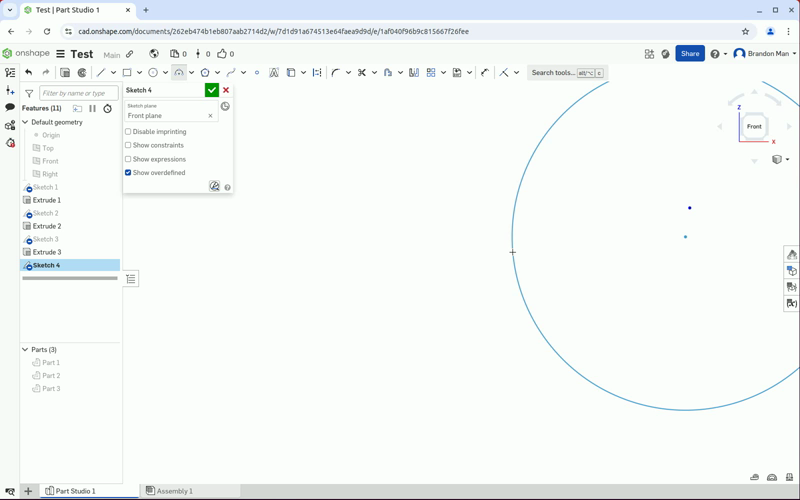
click(512, 251)
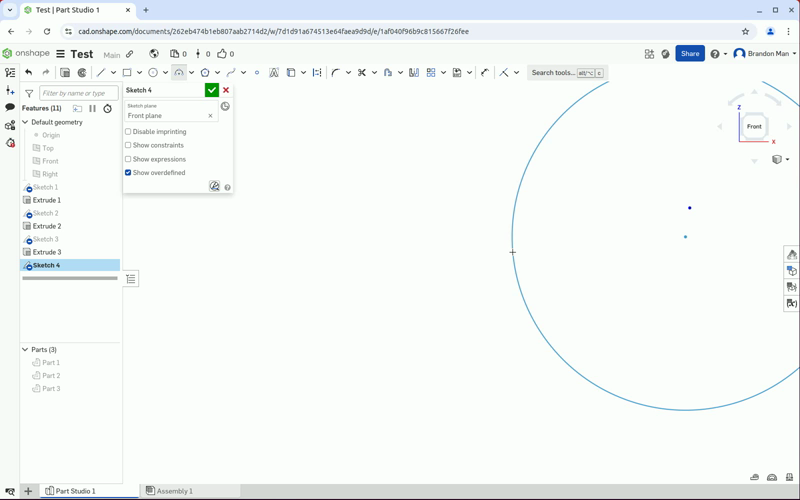
scroll(-6)
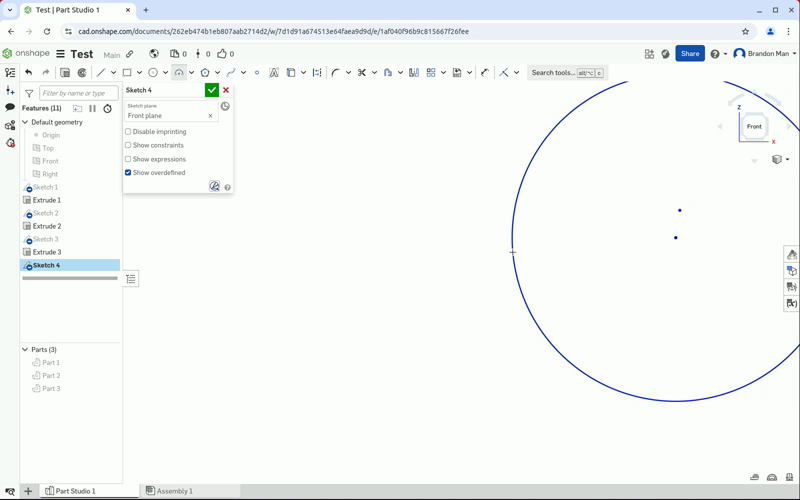
scroll(-6)
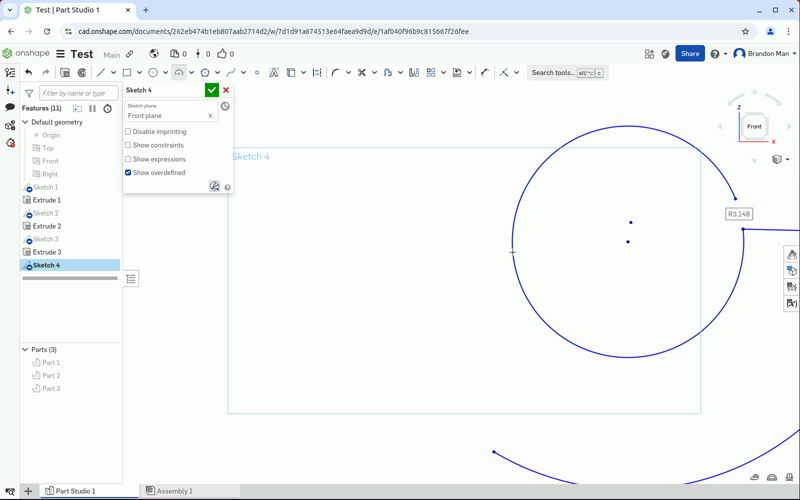
scroll(-6)
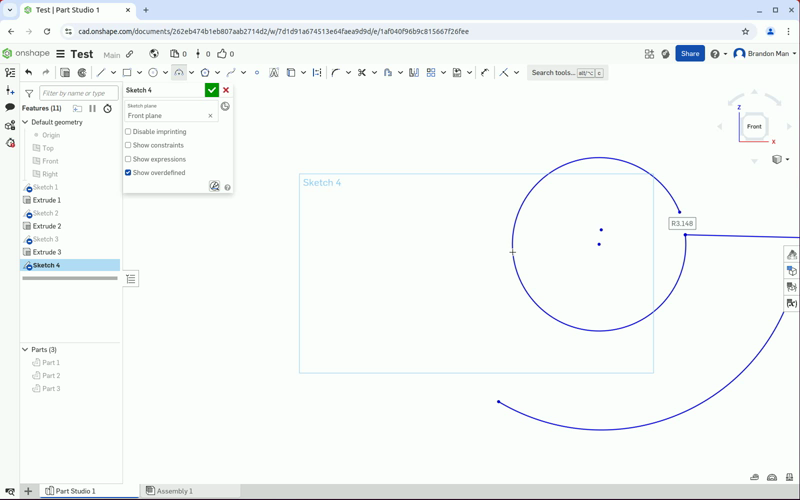
scroll(-6)
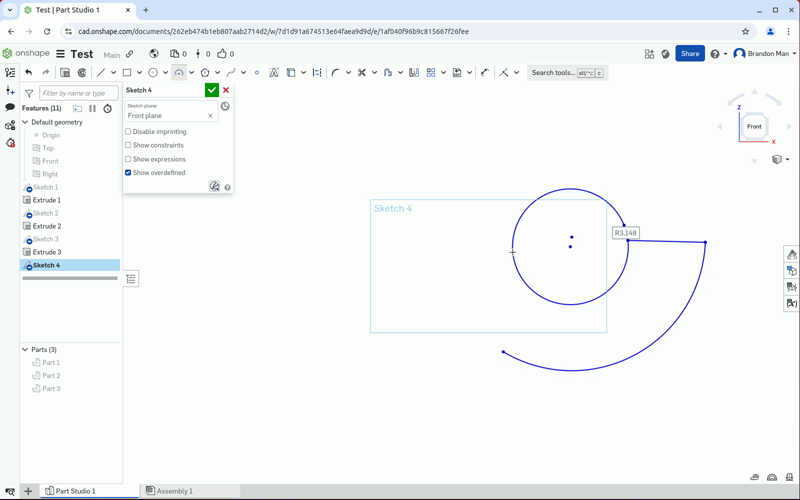
scroll(-6)
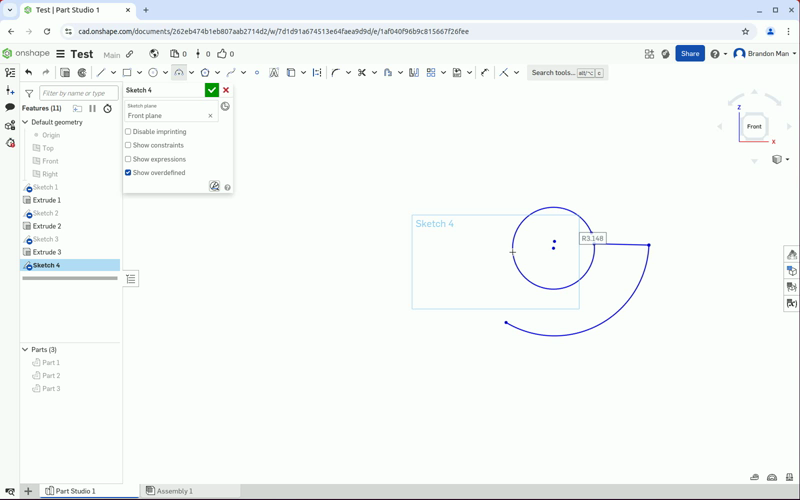
scroll(-6)
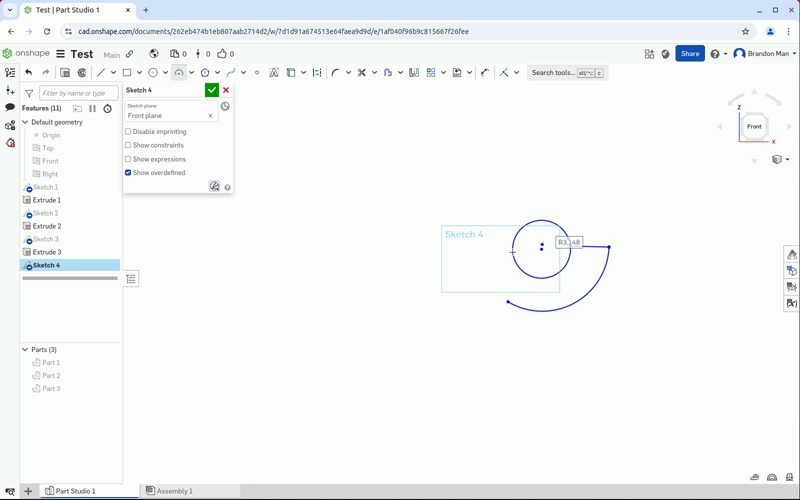
scroll(-6)
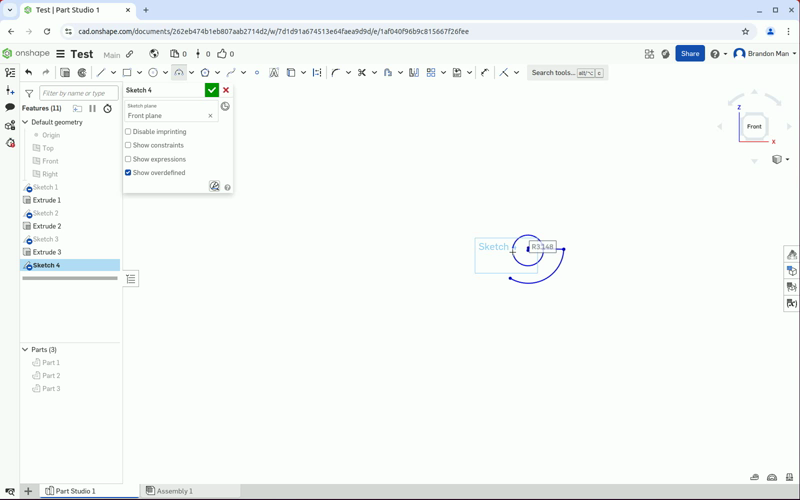
key_up(shift)
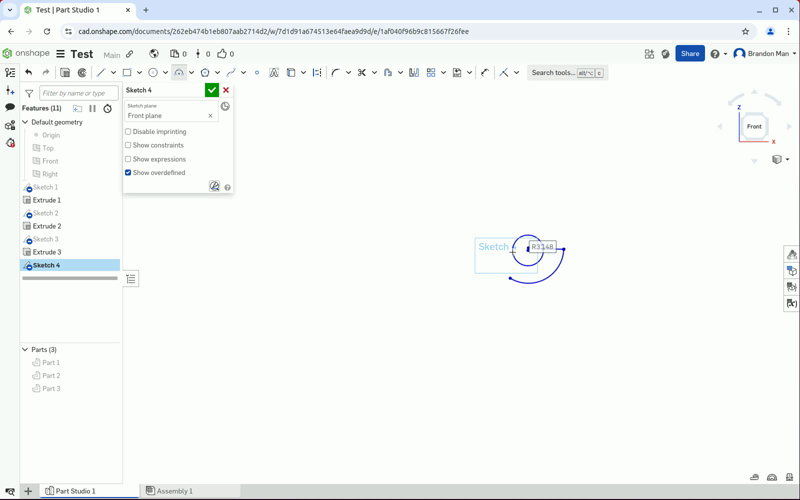
key(esc)
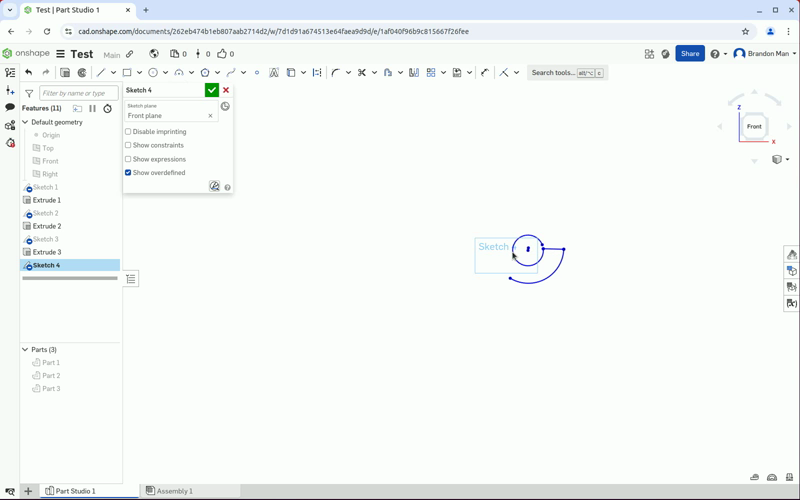
key(l)
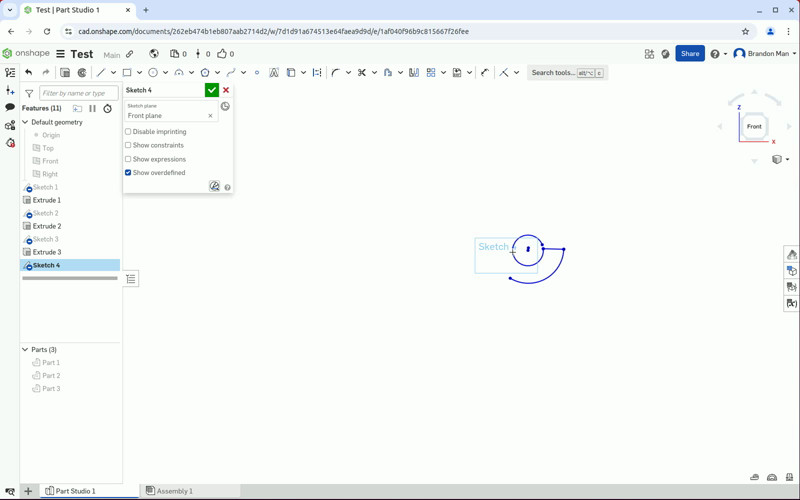
mouse_move(542, 244)
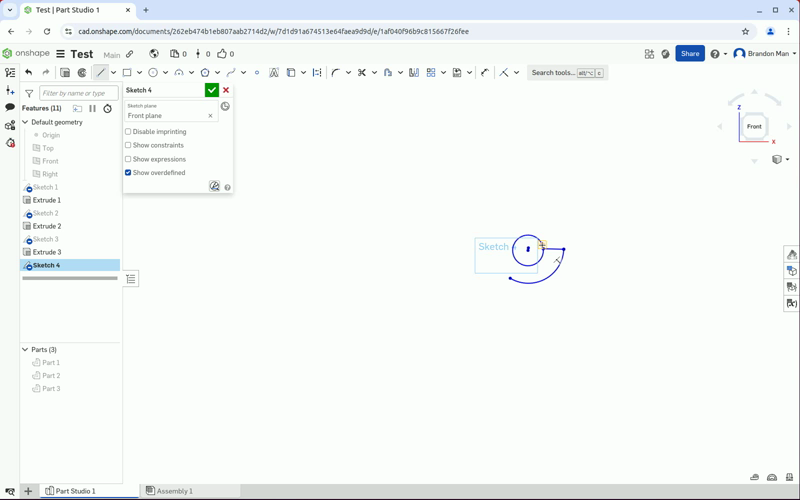
scroll(6)
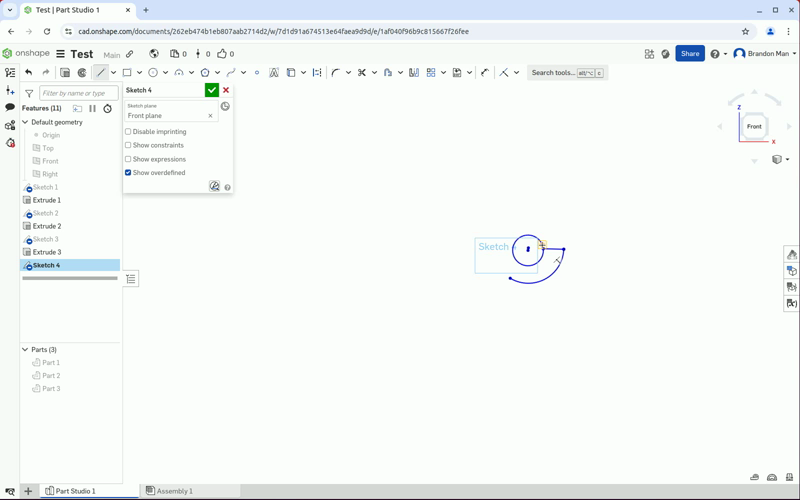
scroll(6)
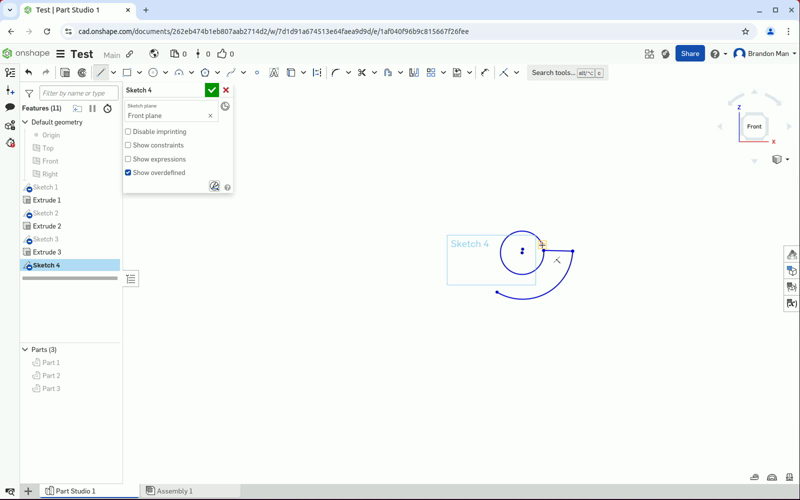
scroll(6)
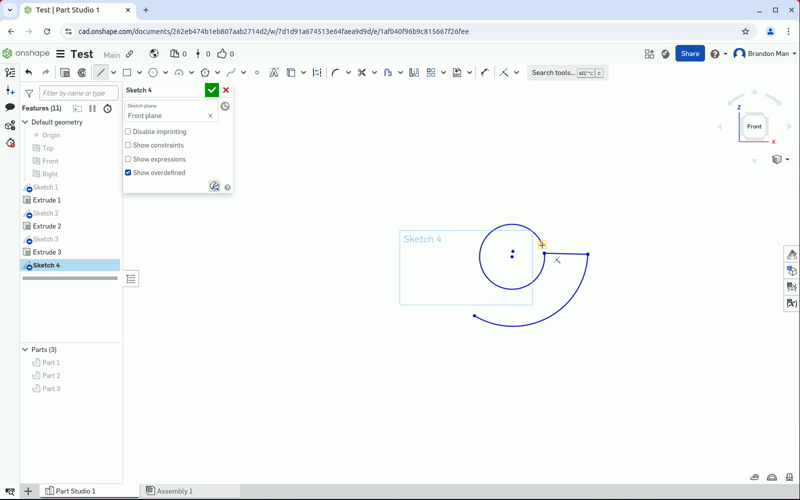
scroll(6)
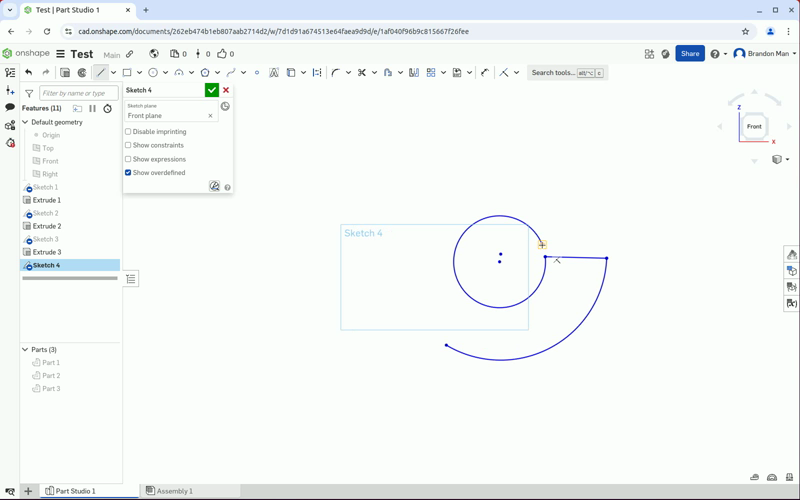
scroll(6)
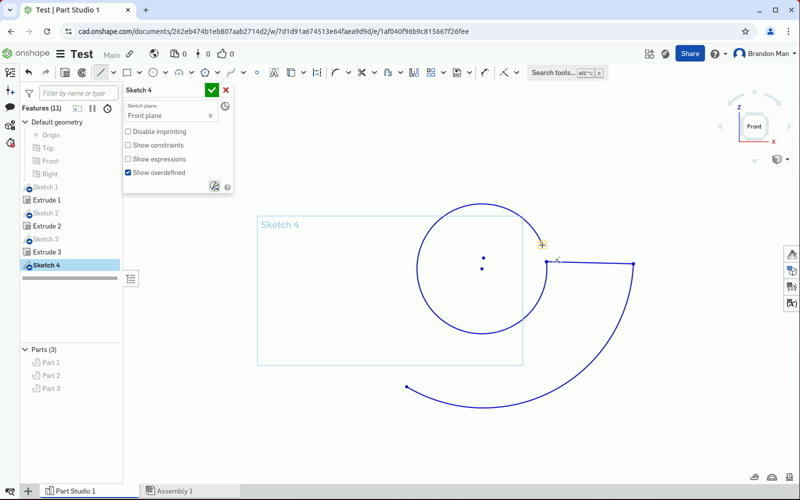
scroll(6)
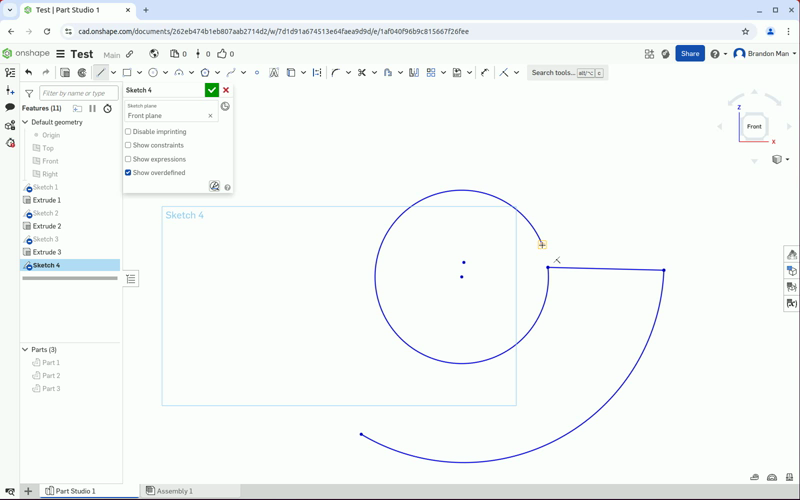
scroll(6)
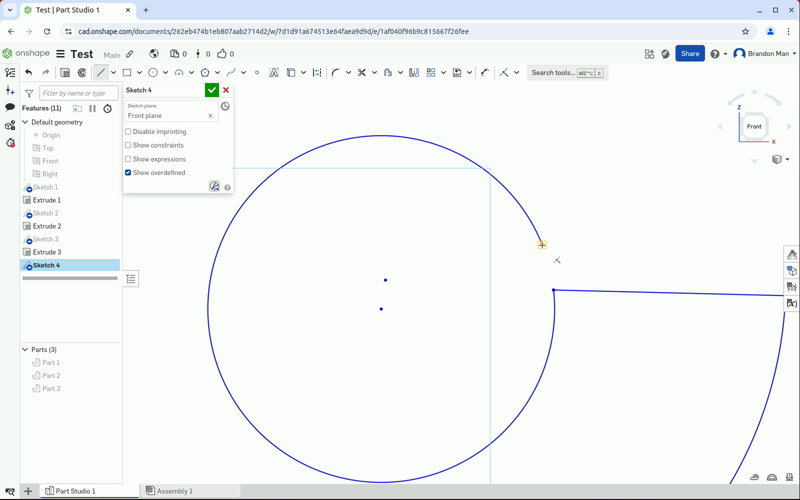
click(542, 244)
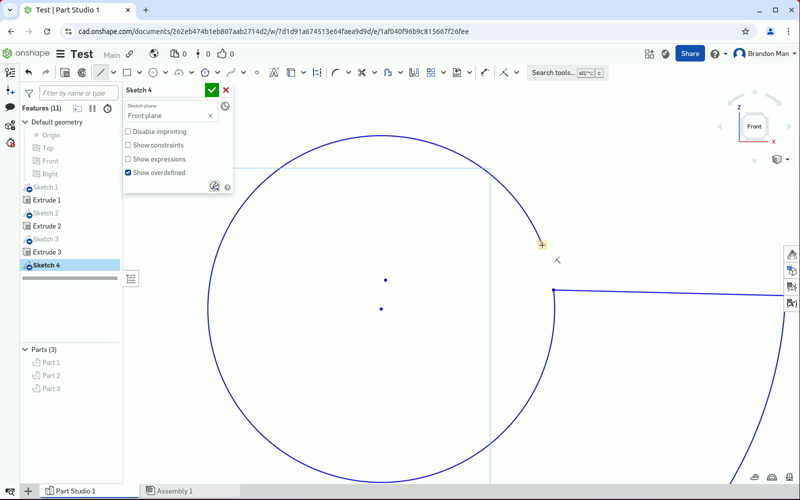
scroll(-6)
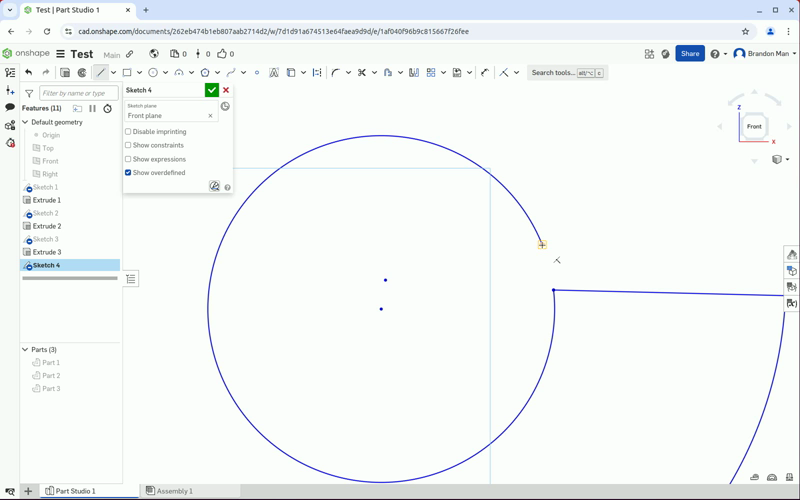
scroll(-6)
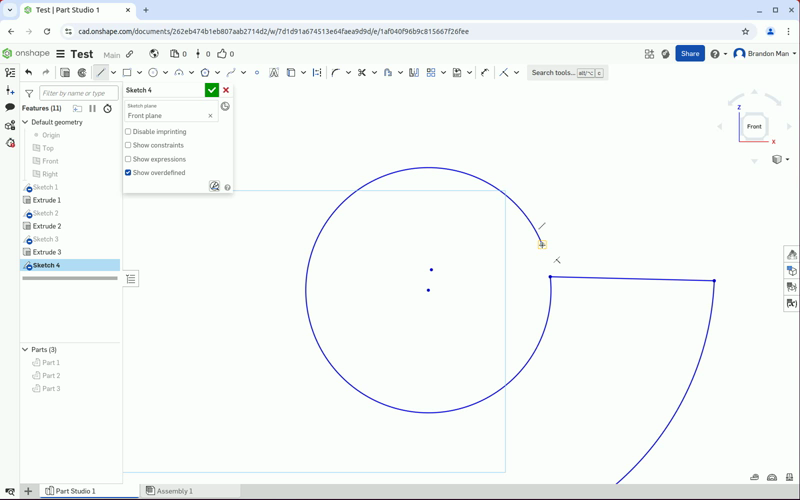
scroll(-6)
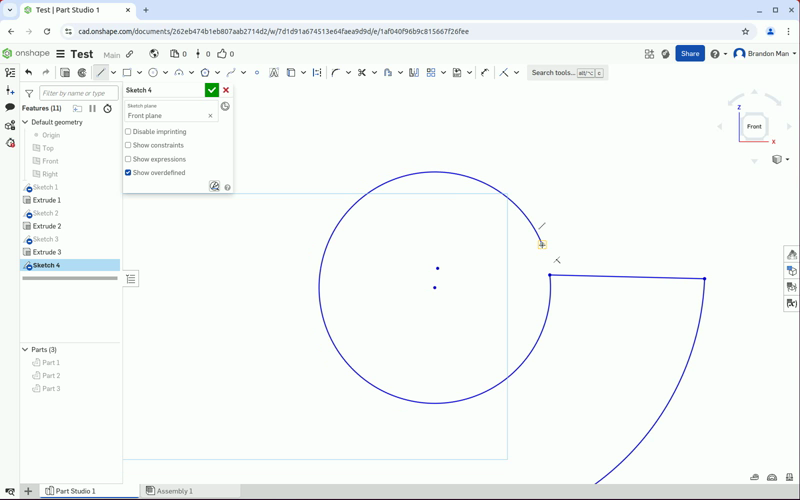
scroll(-6)
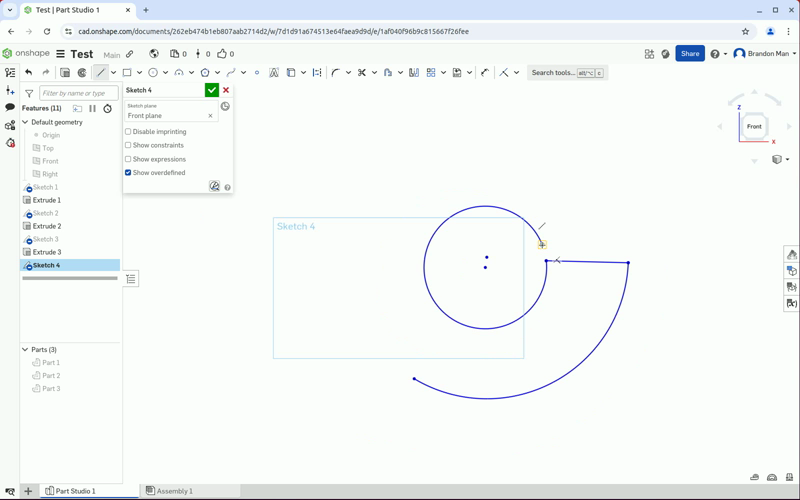
scroll(-6)
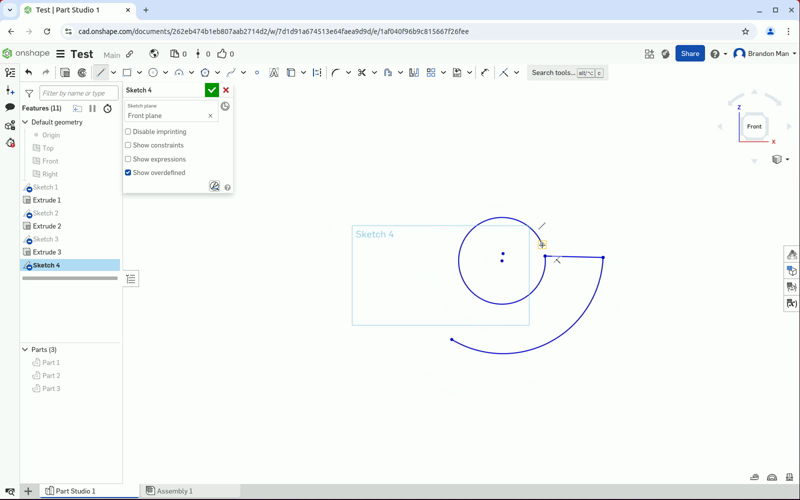
scroll(-6)
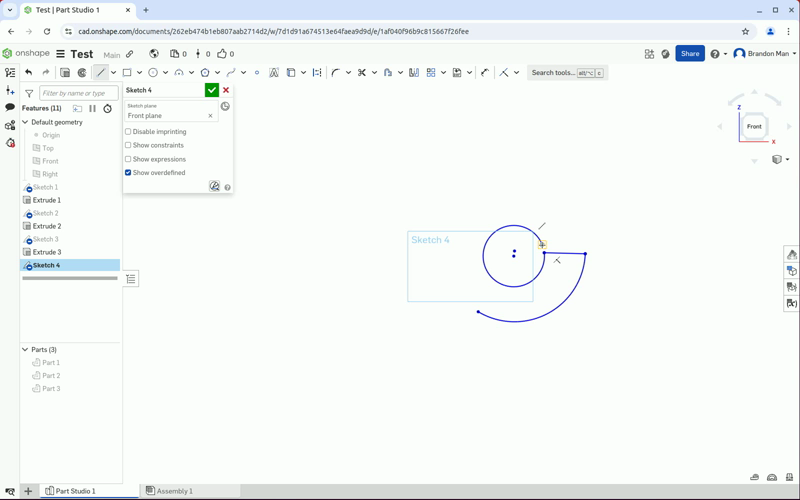
scroll(-6)
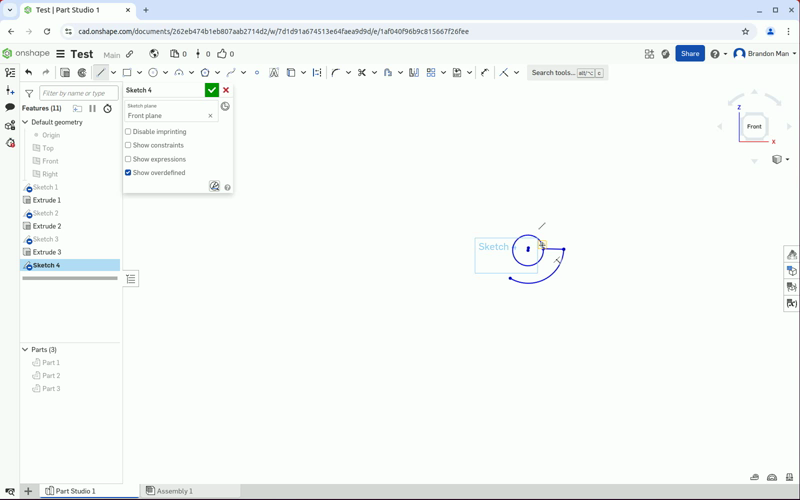
key_down(shift)
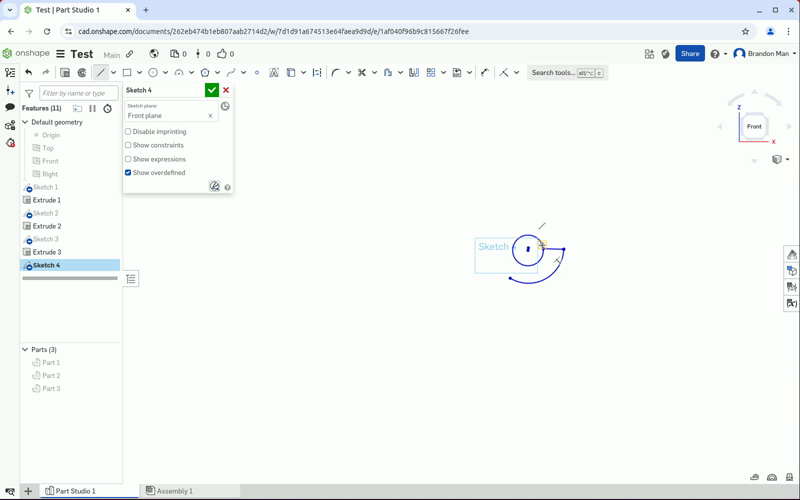
mouse_move(572, 244)
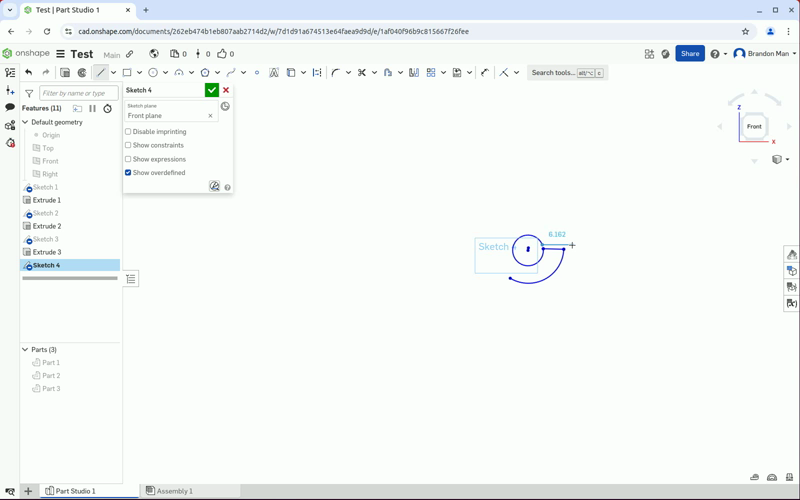
mouse_move(563, 243)
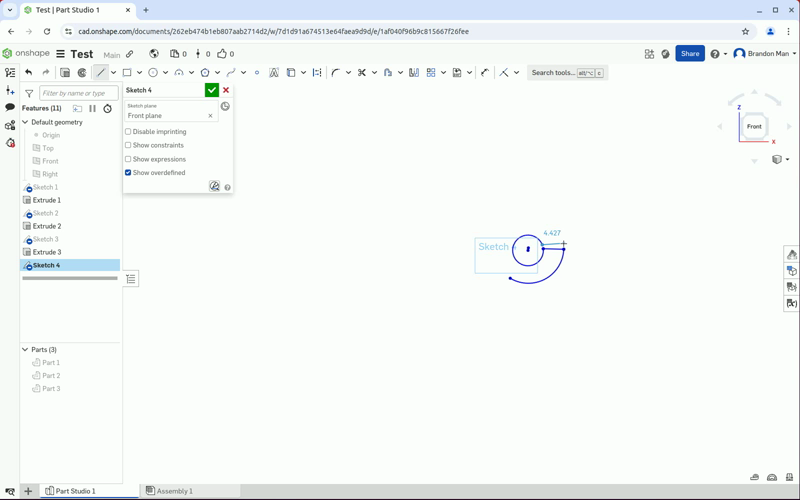
click(563, 243)
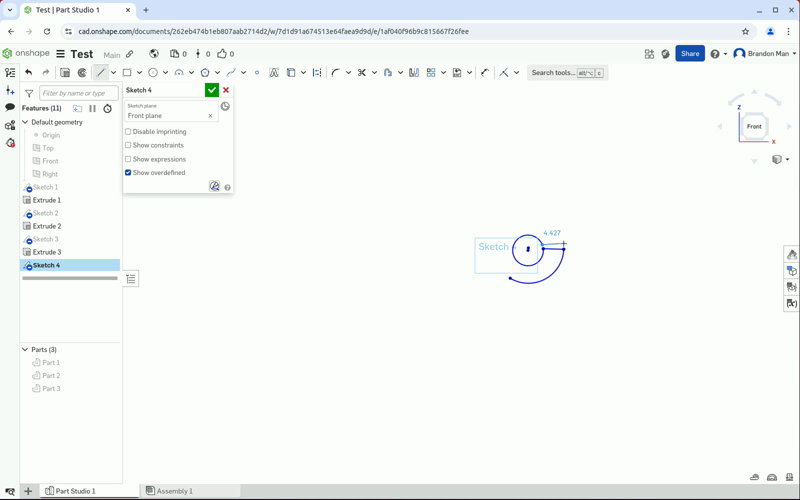
key_up(shift)
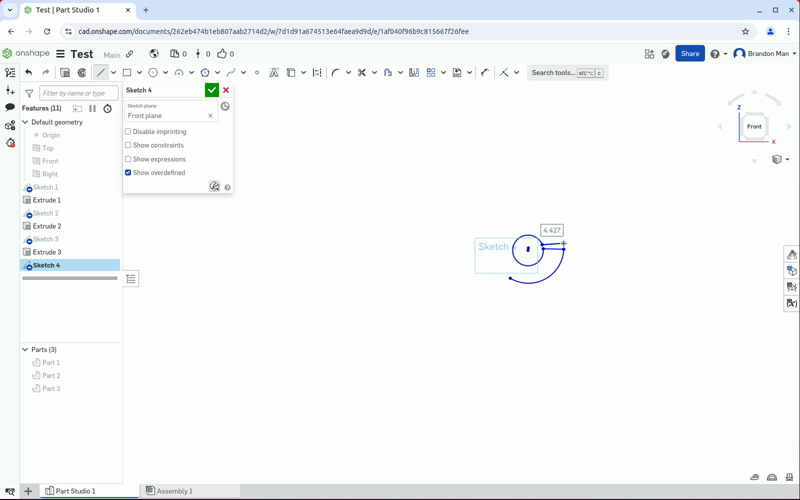
key(esc)
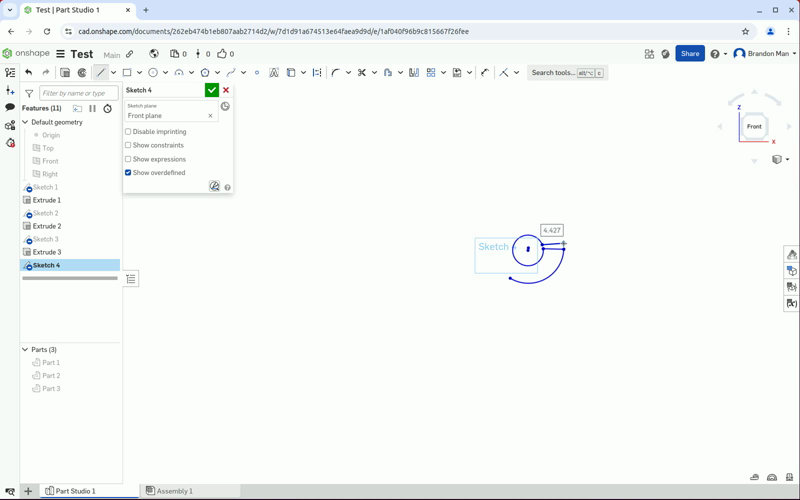
key(a)
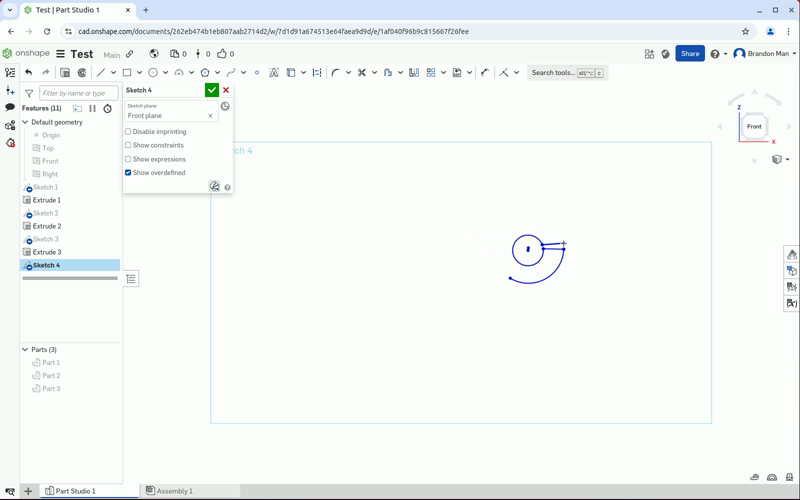
mouse_move(563, 243)
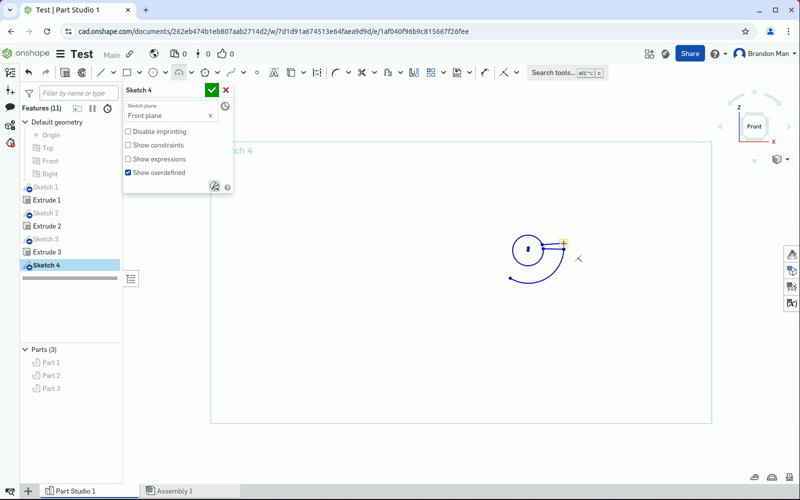
click(563, 243)
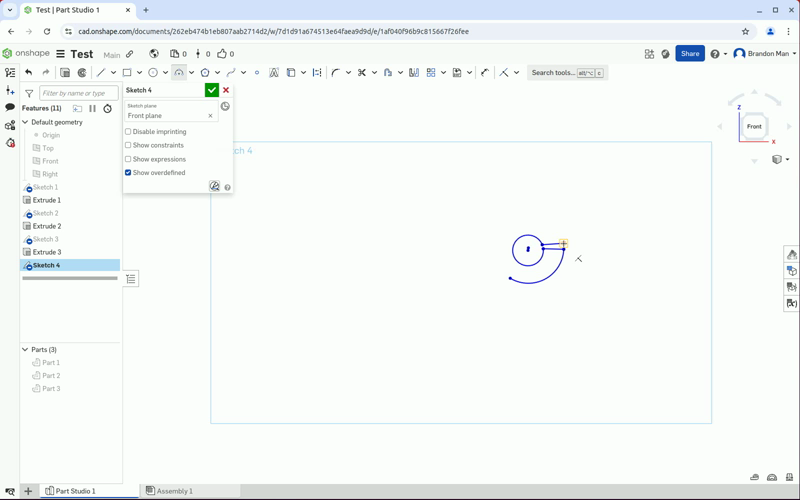
key_down(shift)
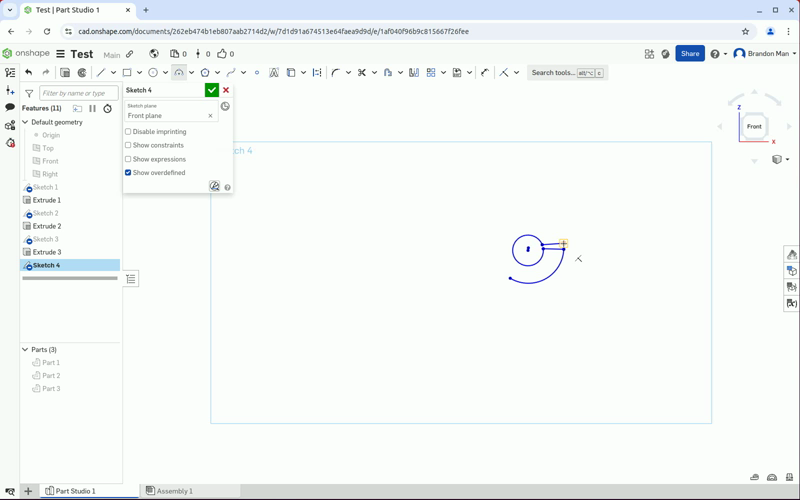
mouse_move(510, 219)
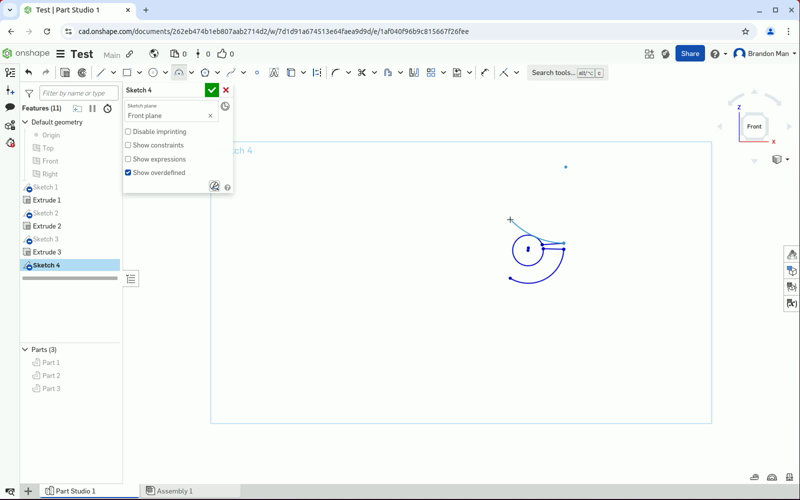
click(510, 219)
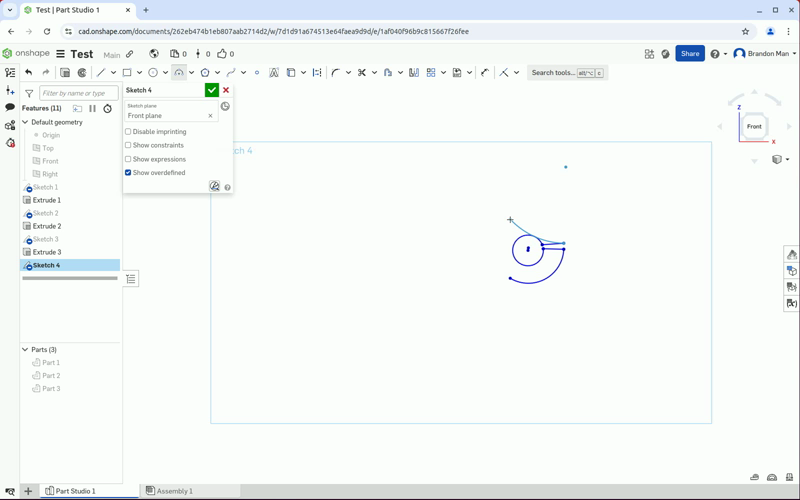
mouse_move(543, 217)
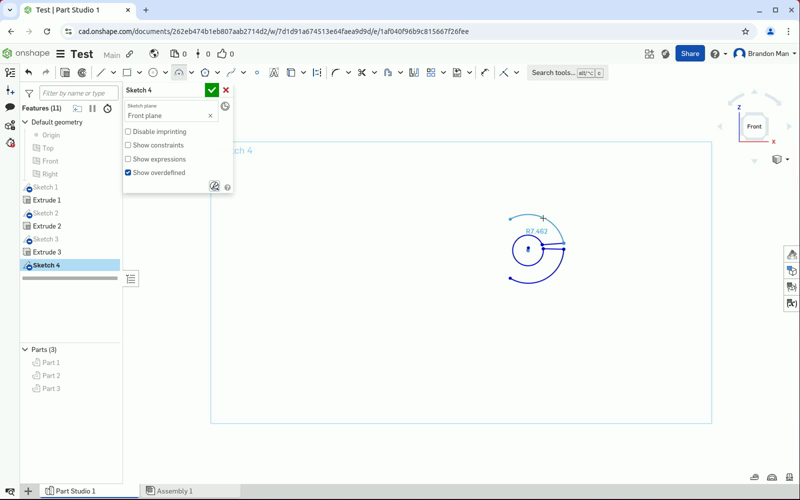
click(543, 217)
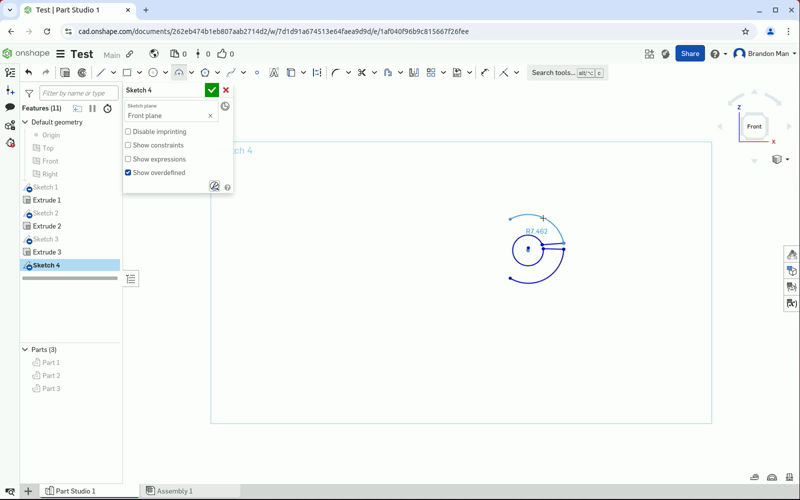
key_up(shift)
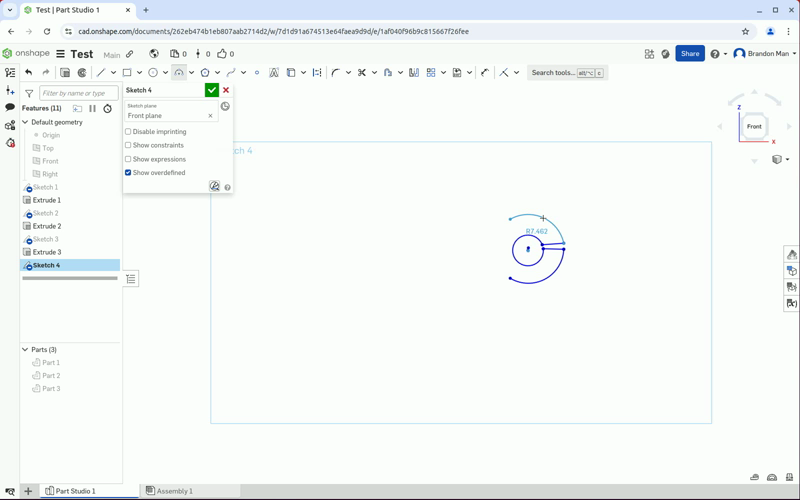
mouse_move(510, 219)
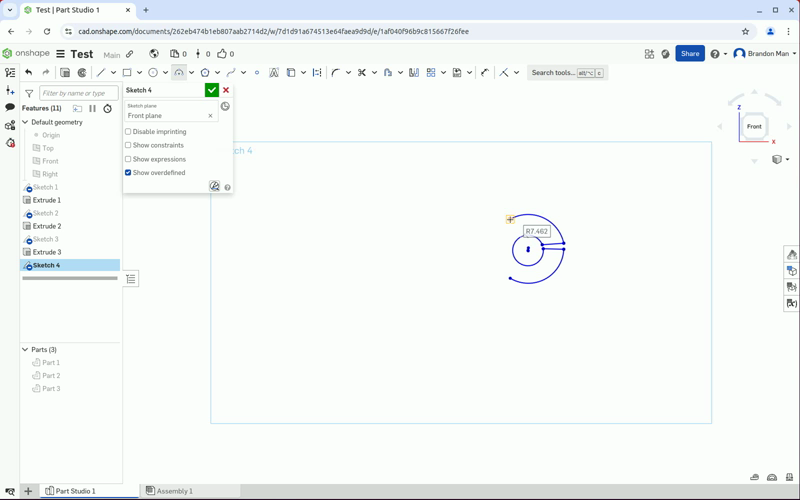
click(510, 219)
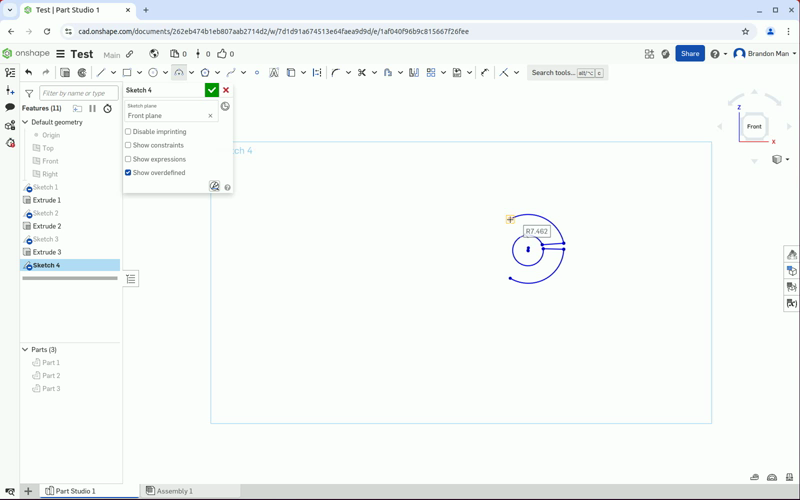
mouse_move(510, 278)
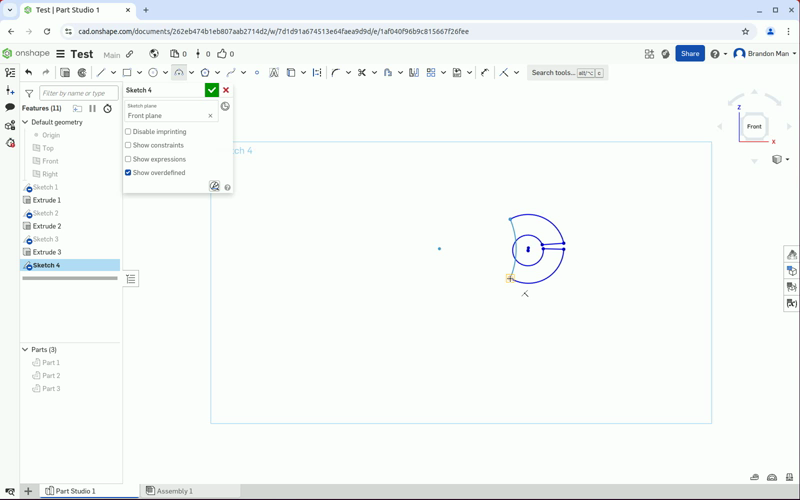
click(510, 278)
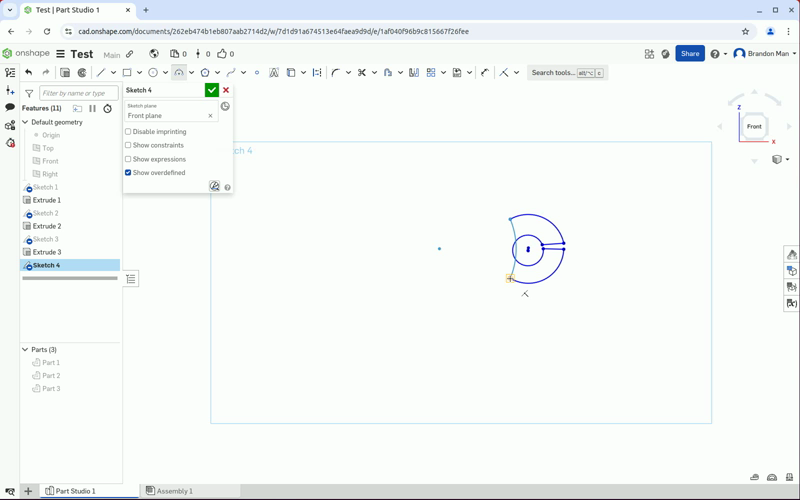
key_down(shift)
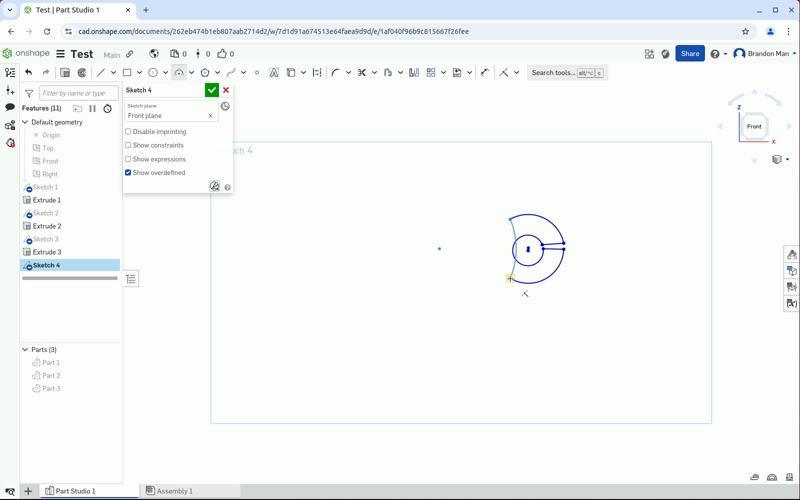
mouse_move(493, 248)
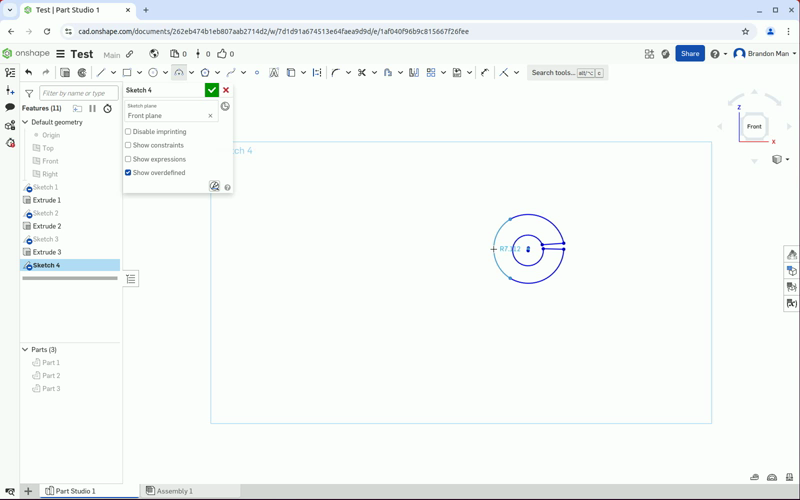
click(493, 248)
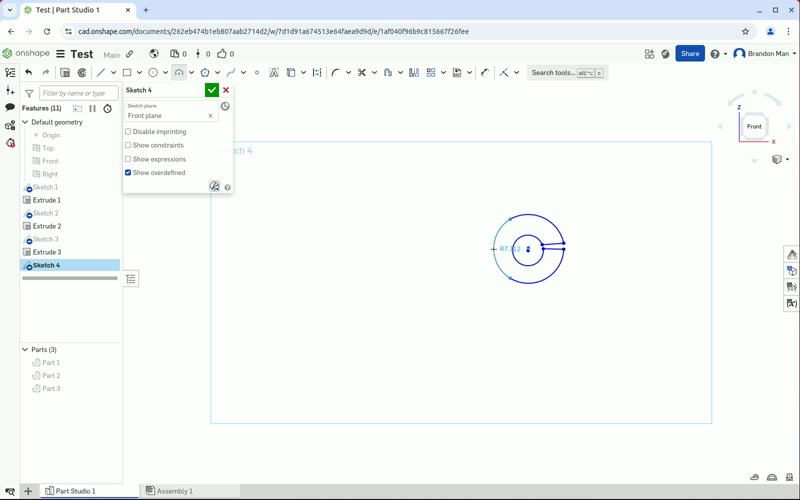
key_up(shift)
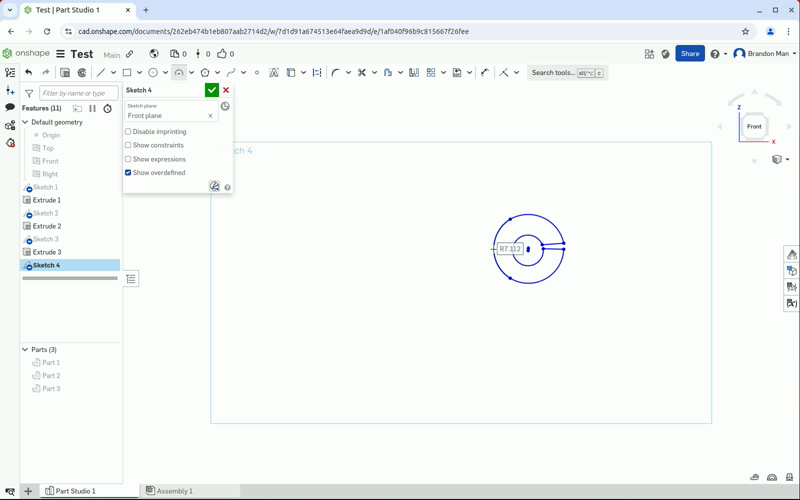
key(esc)
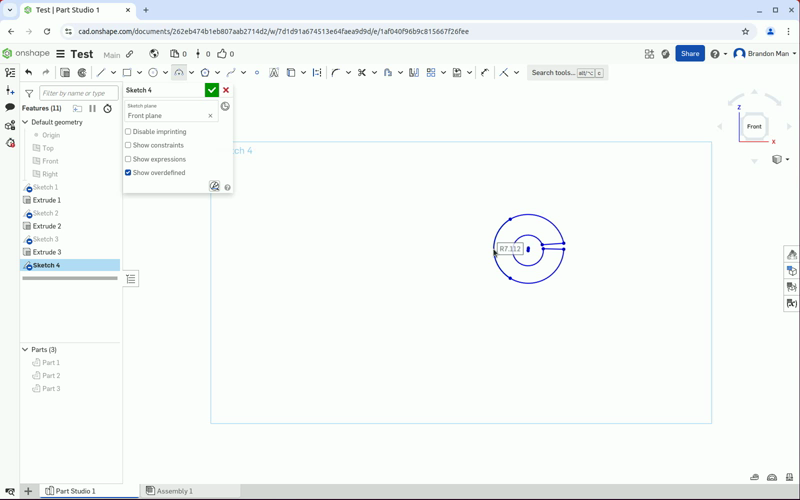
mouse_move(499, 243)
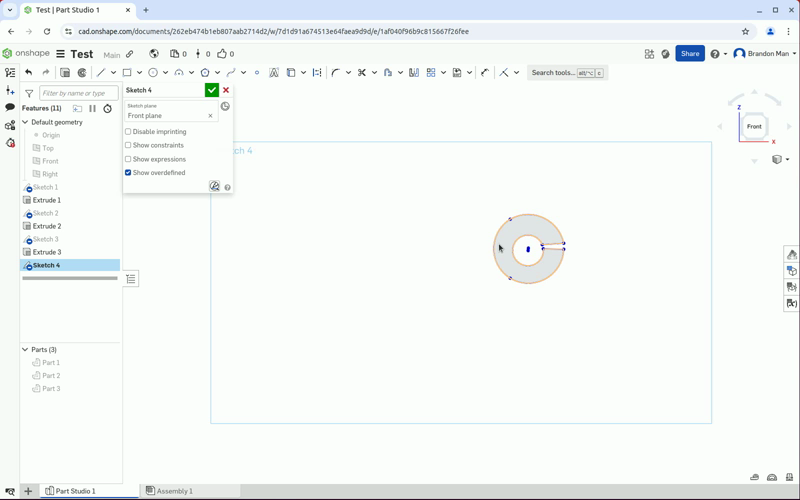
click(499, 243)
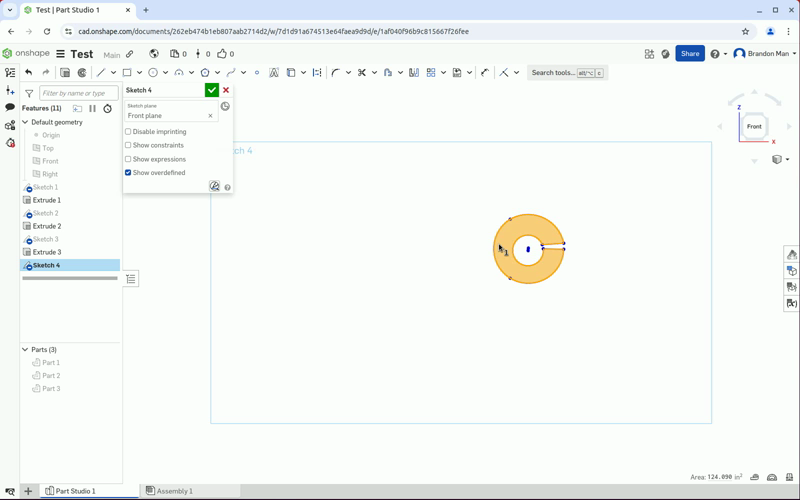
mouse_move(73, 352)
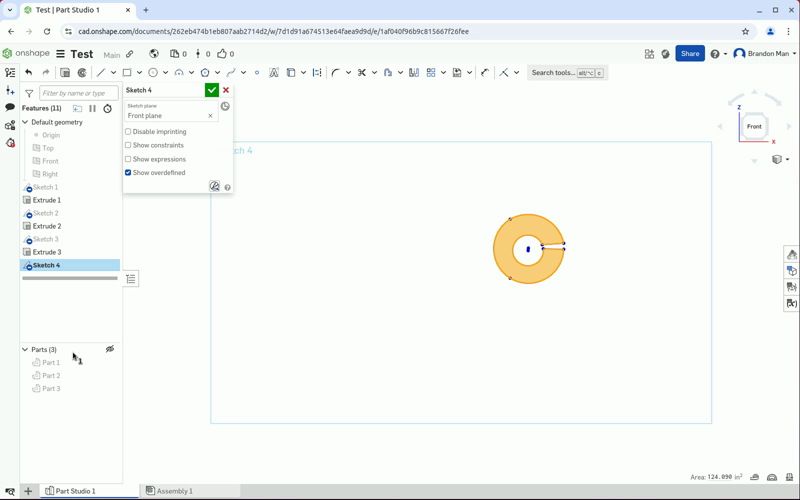
key(shift+y)
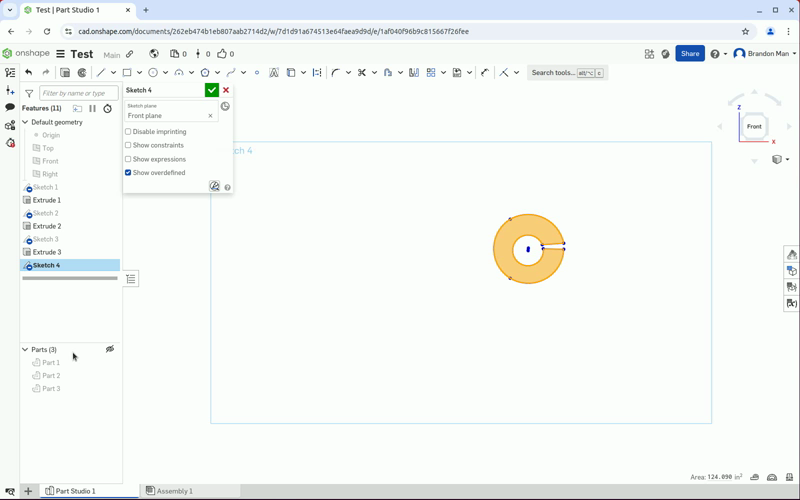
key(shift+e)
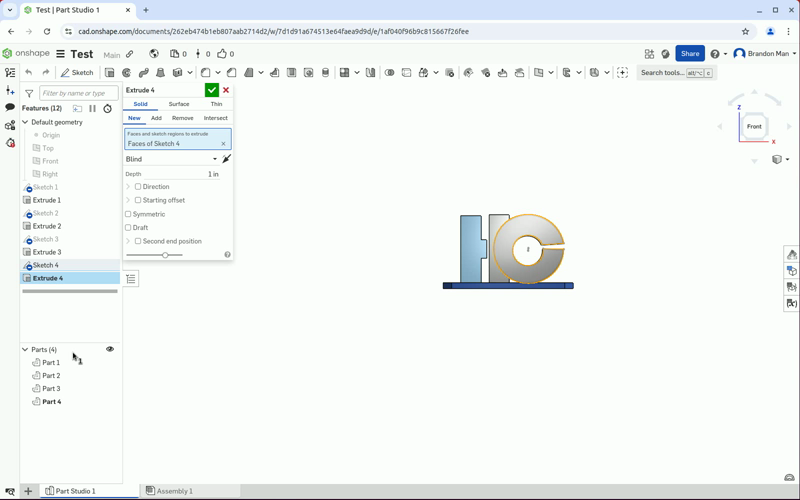
mouse_move(143, 106)
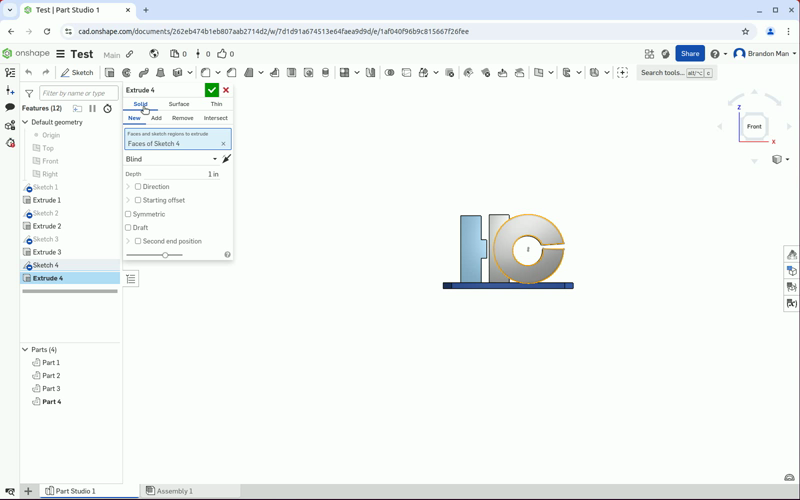
click(143, 106)
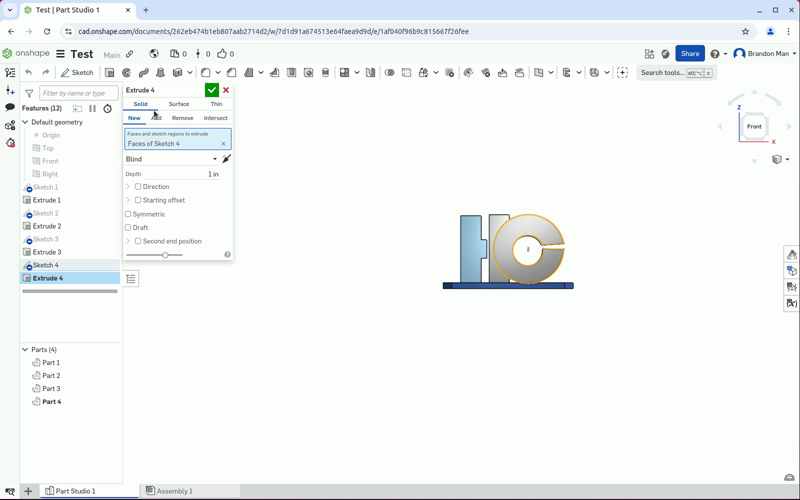
mouse_move(186, 120)
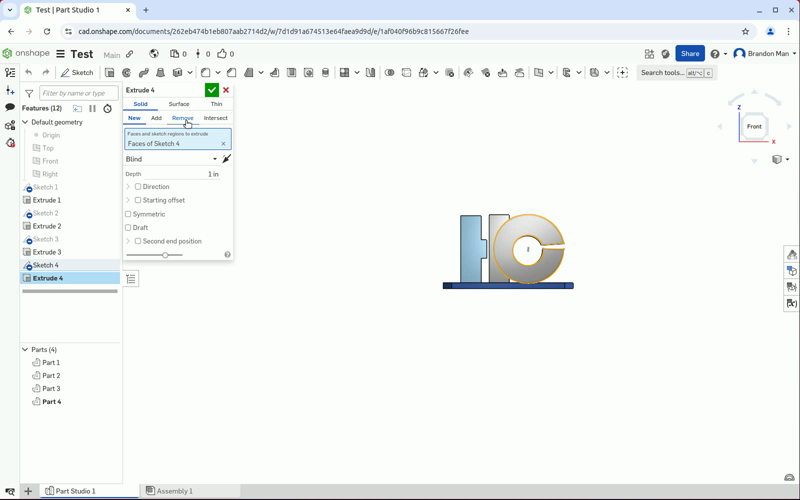
click(186, 120)
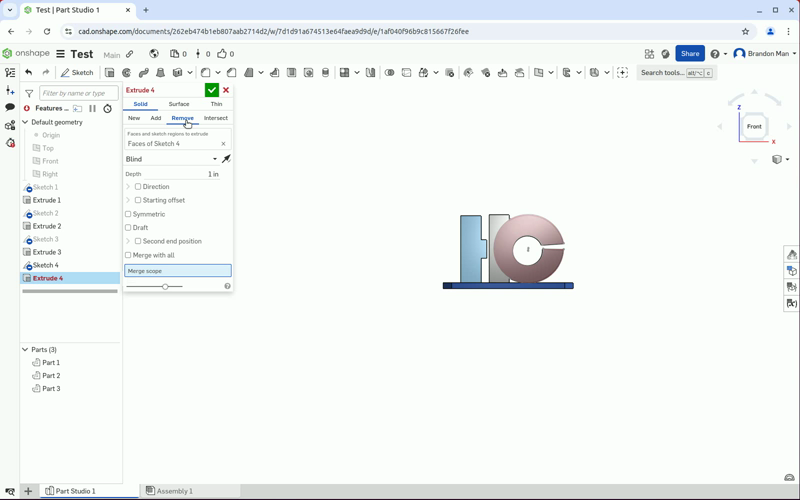
key(tab, 4)
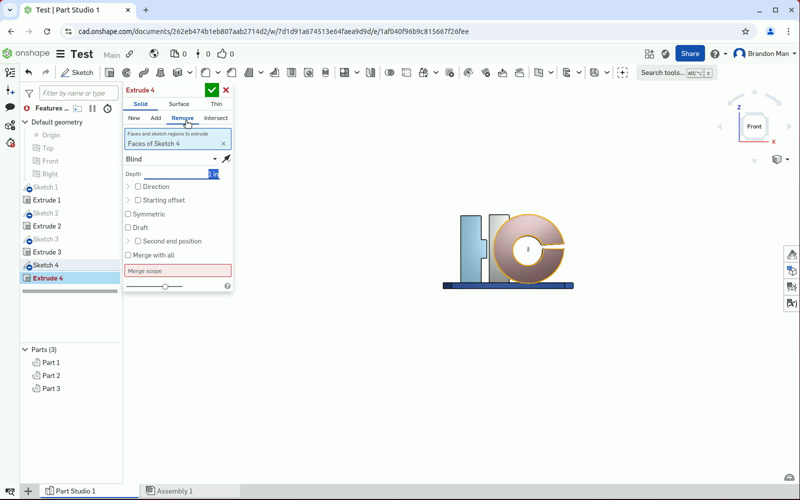
text(0.241)
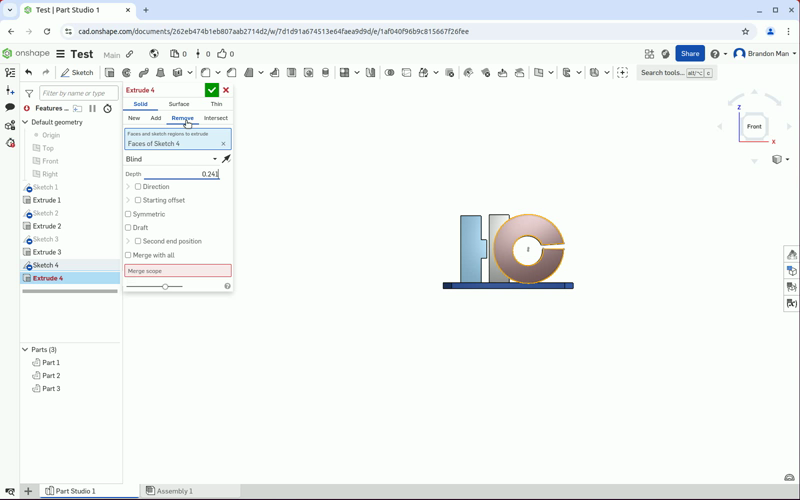
key(tab, 6)
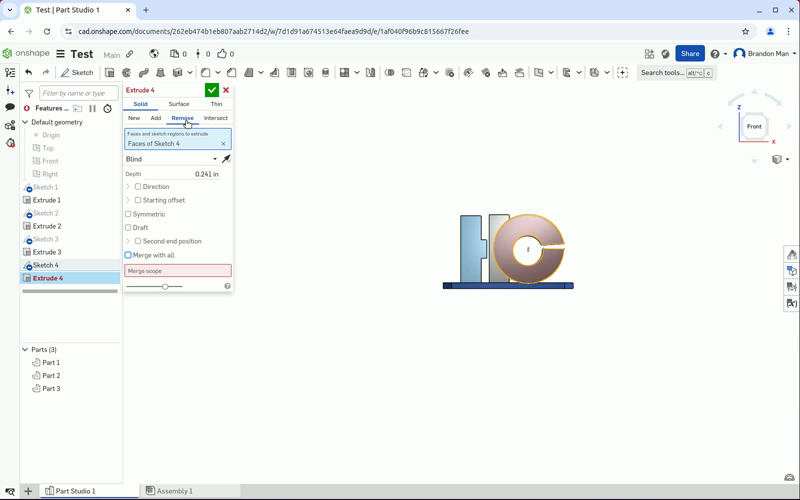
key(space)
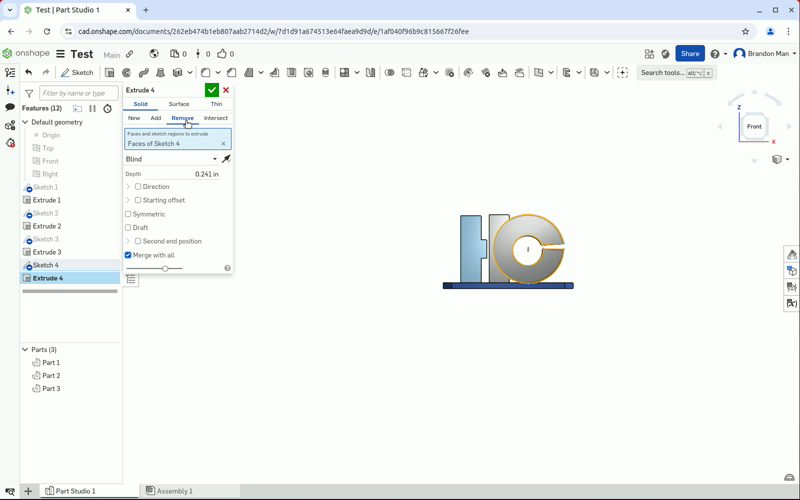
key(enter)
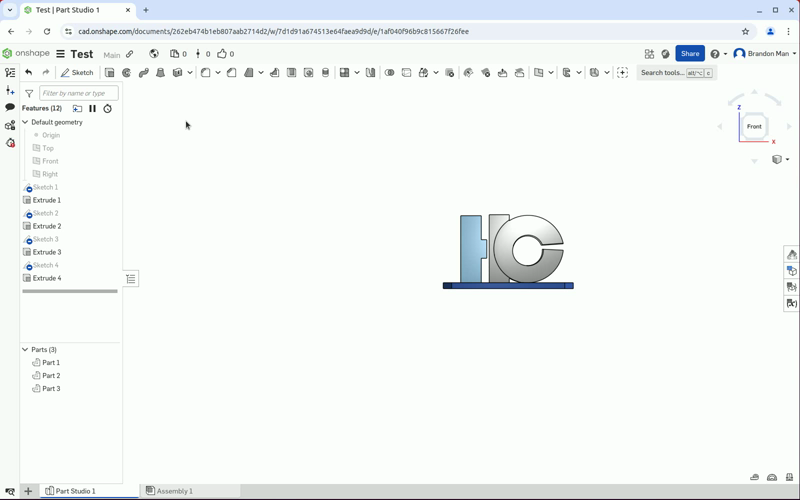
key(shift+h)
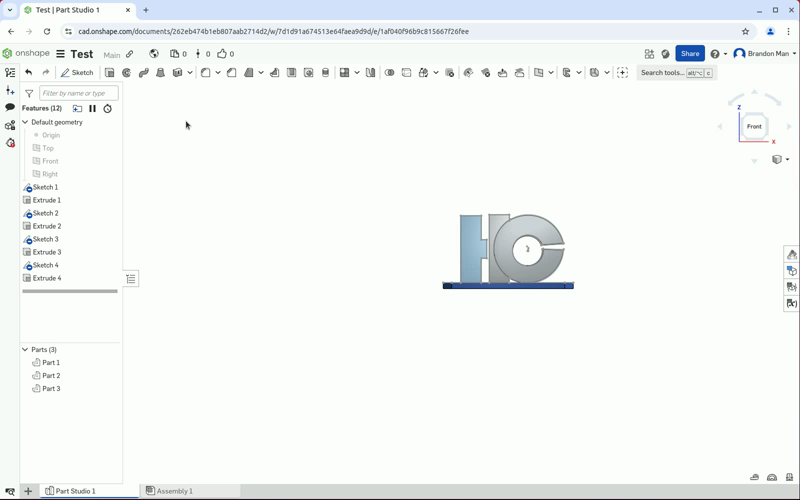
key(shift+h)
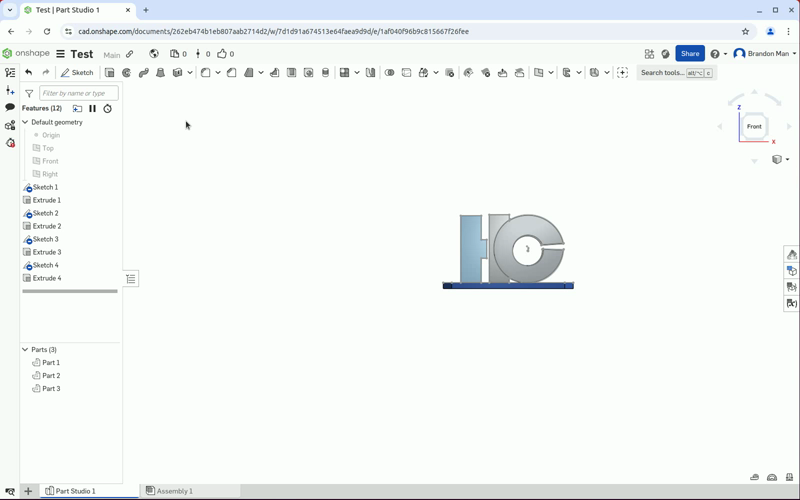
key(shift+7)
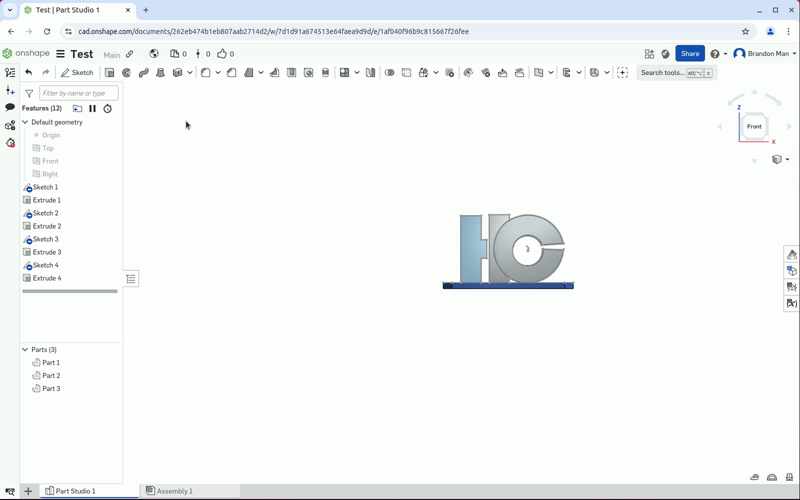
key(left, 2)
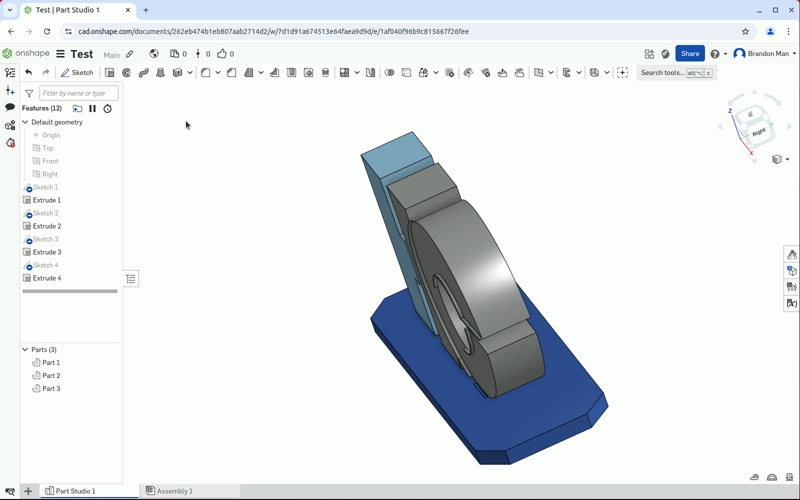
key(down, 2)
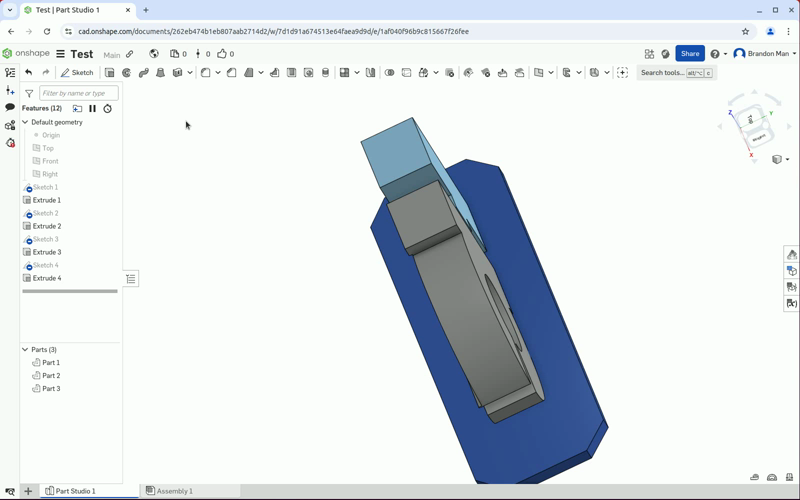
key(up, 2)
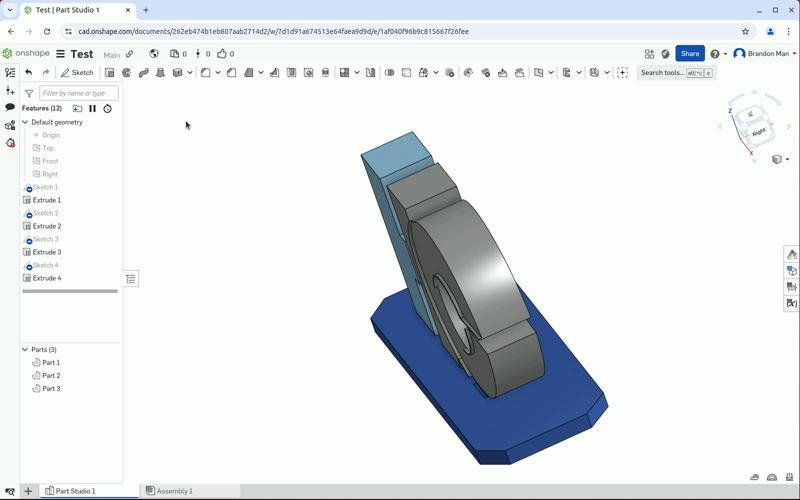
key(right, 2)
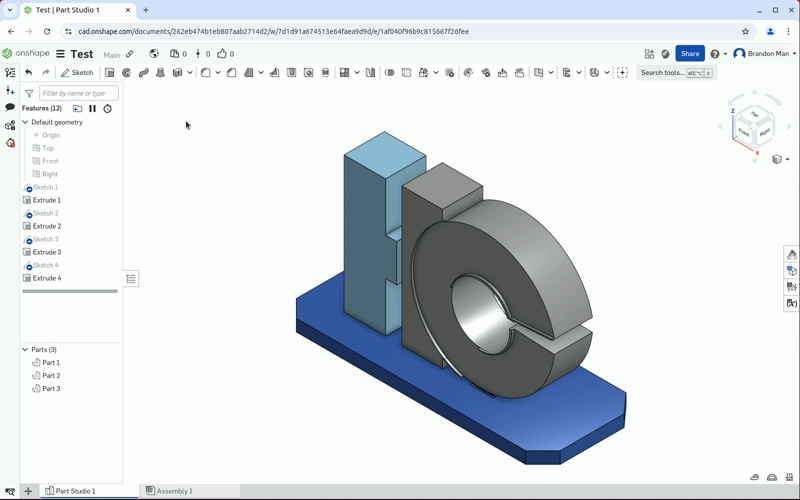
mouse_move(73, 189)
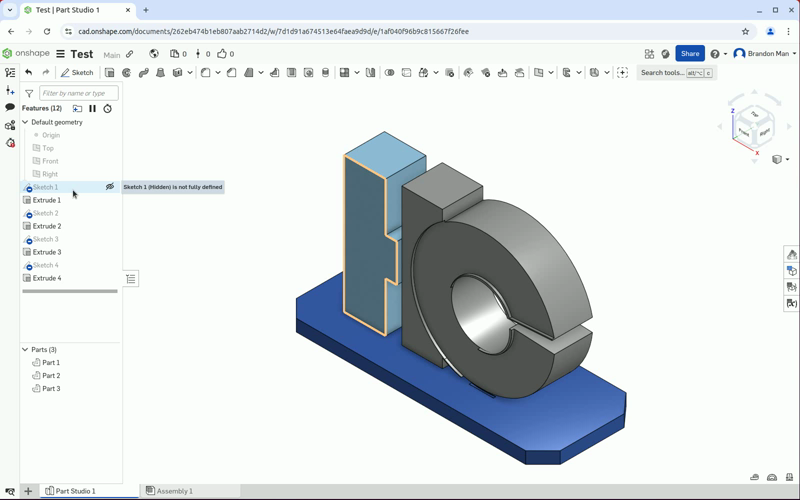
click(73, 189)